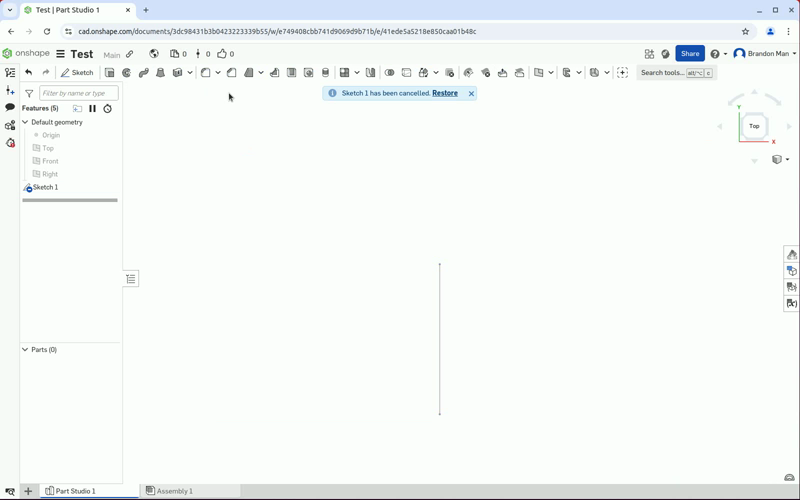
key(shift+h)
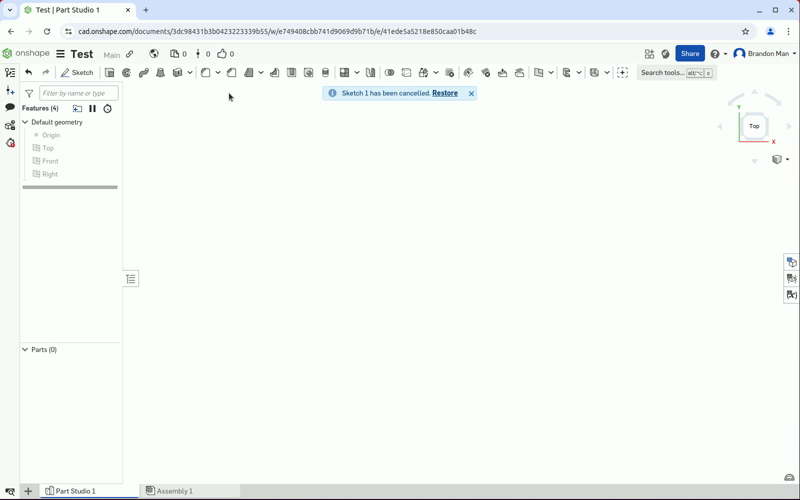
mouse_move(73, 352)
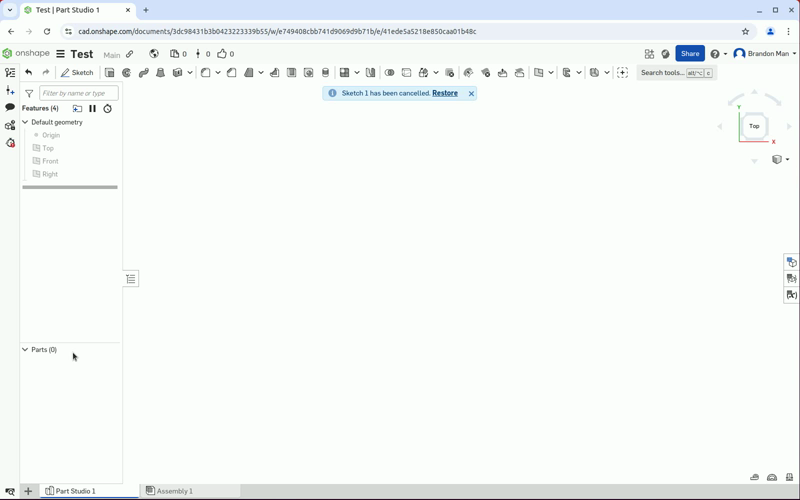
key(y)
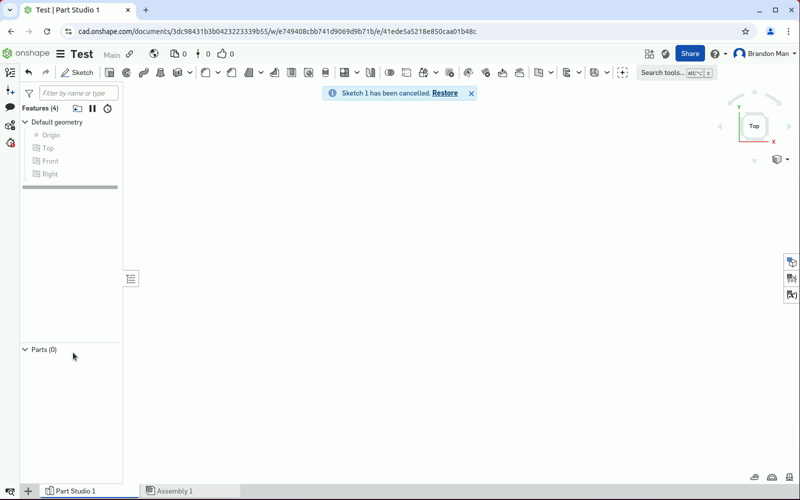
key(shift+p)
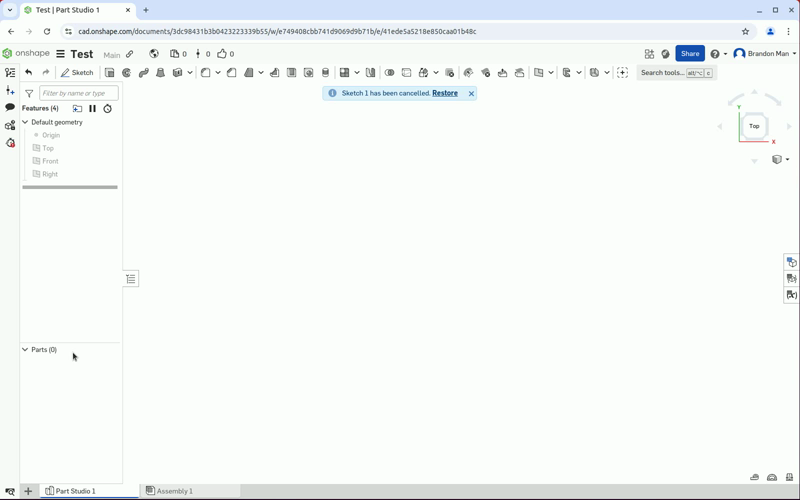
key(space)
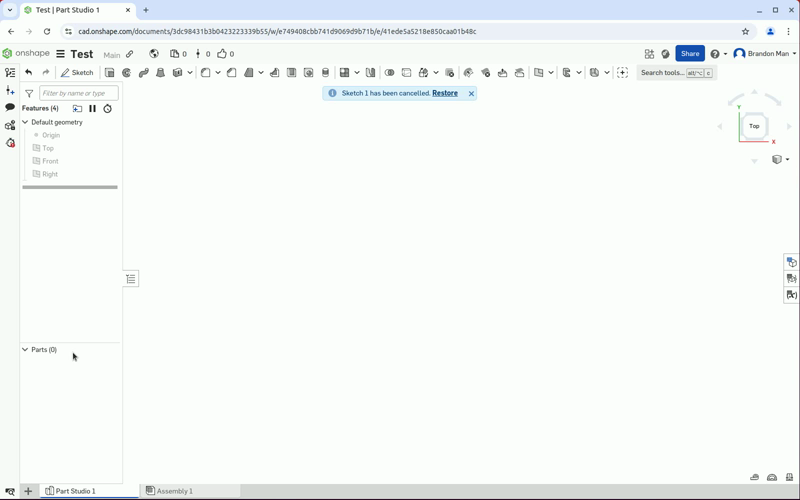
key_down(shift)
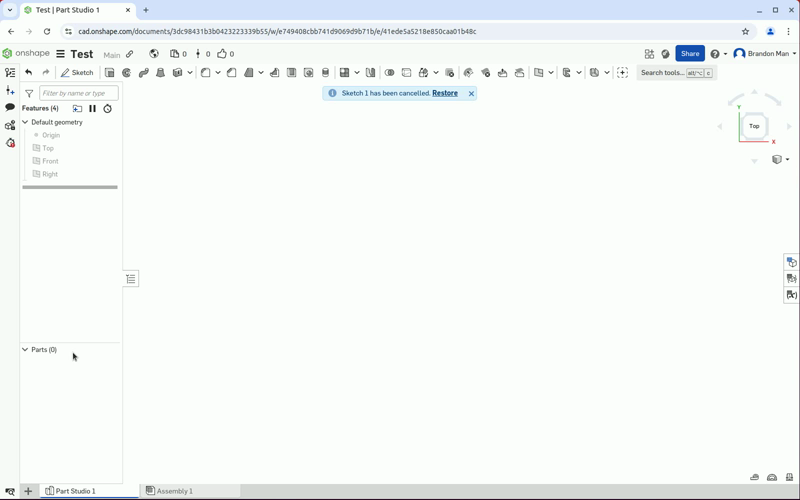
key(up)
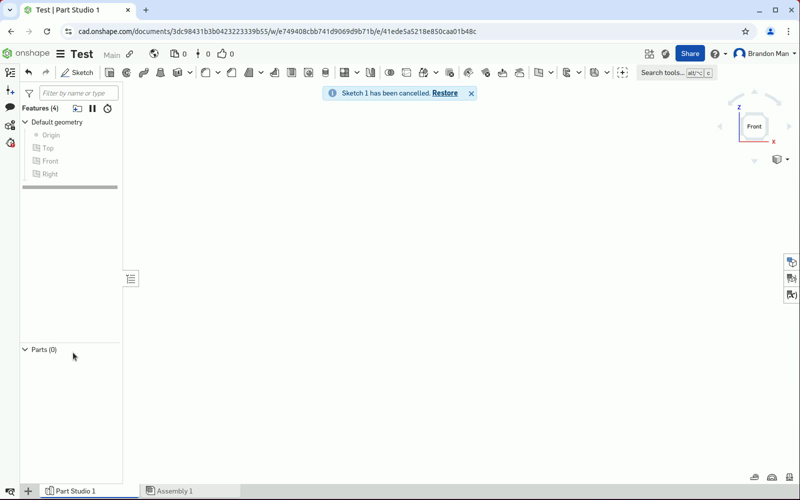
key_up(shift)
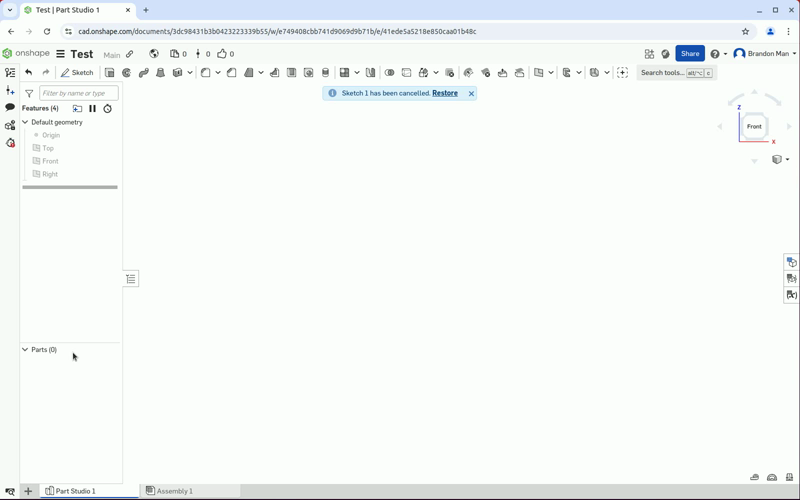
mouse_move(73, 352)
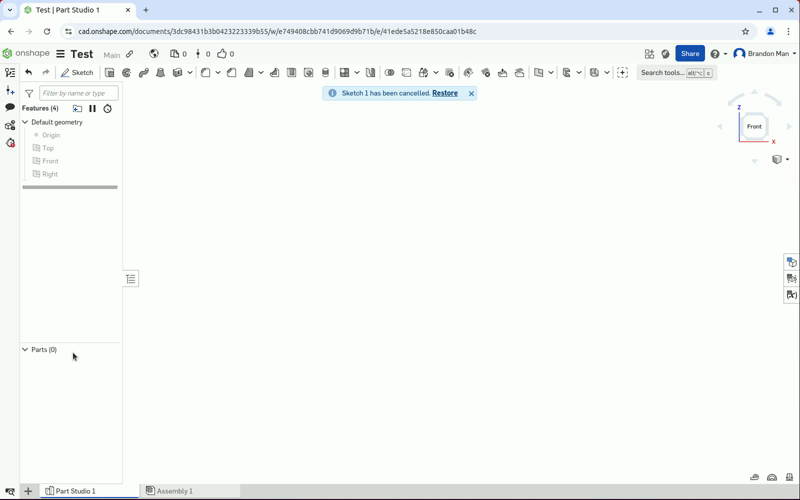
key(shift+y)
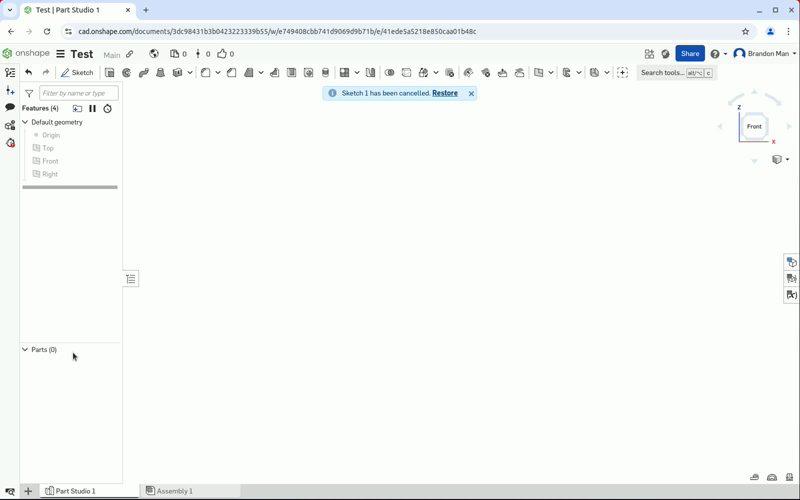
key(shift+s)
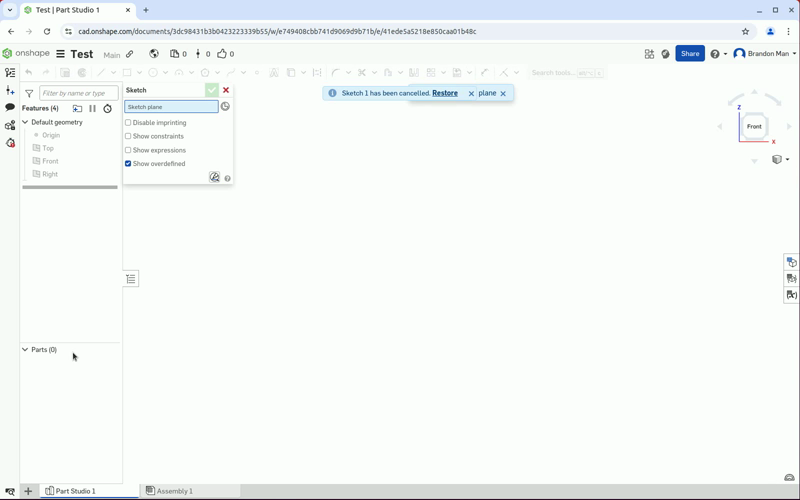
mouse_move(73, 163)
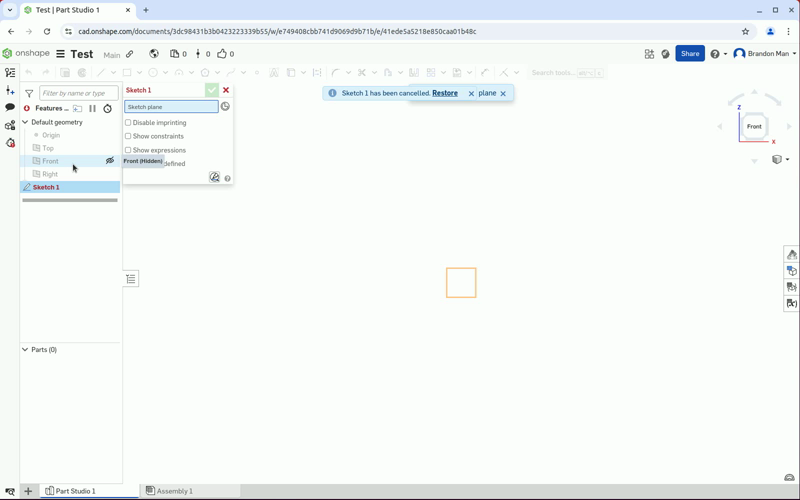
click(73, 163)
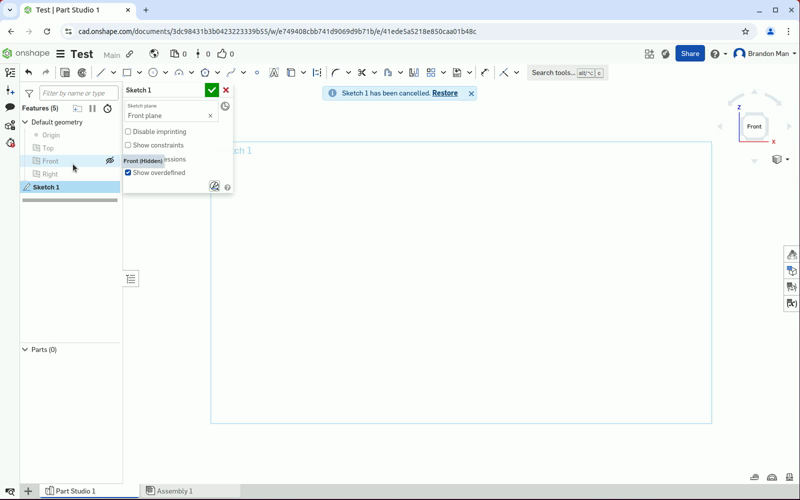
mouse_move(73, 352)
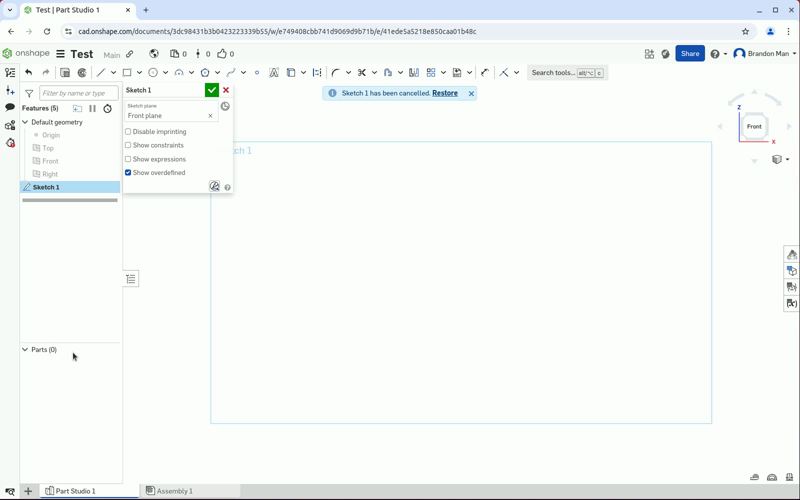
key(y)
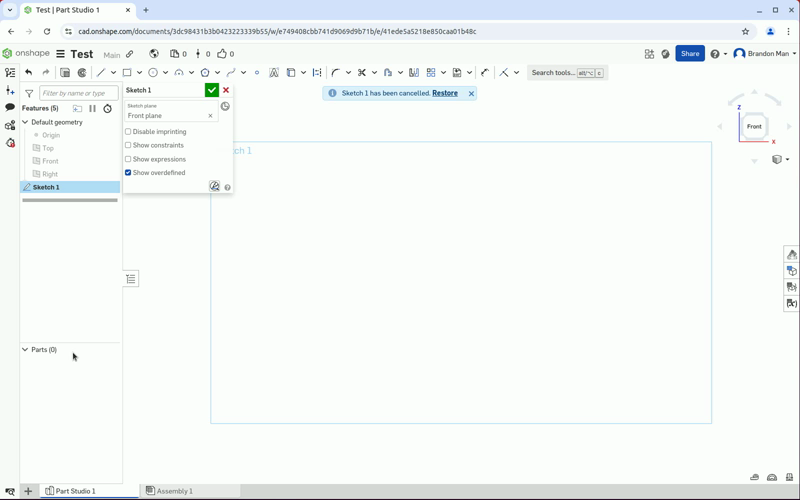
key(l)
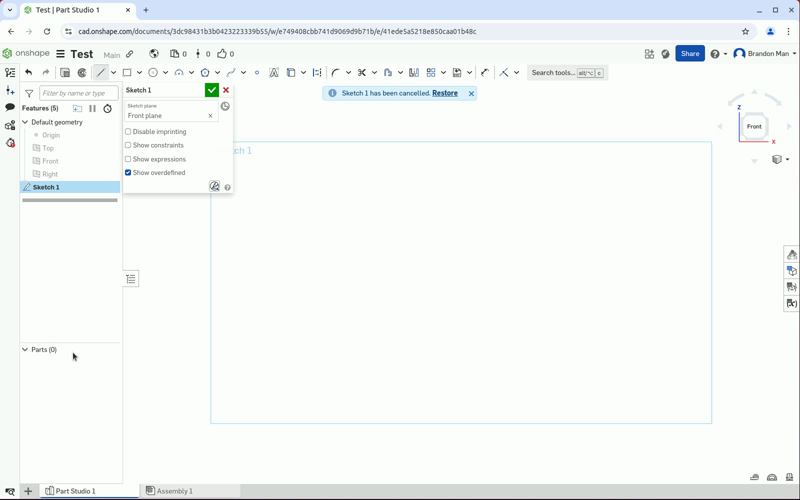
key_down(shift)
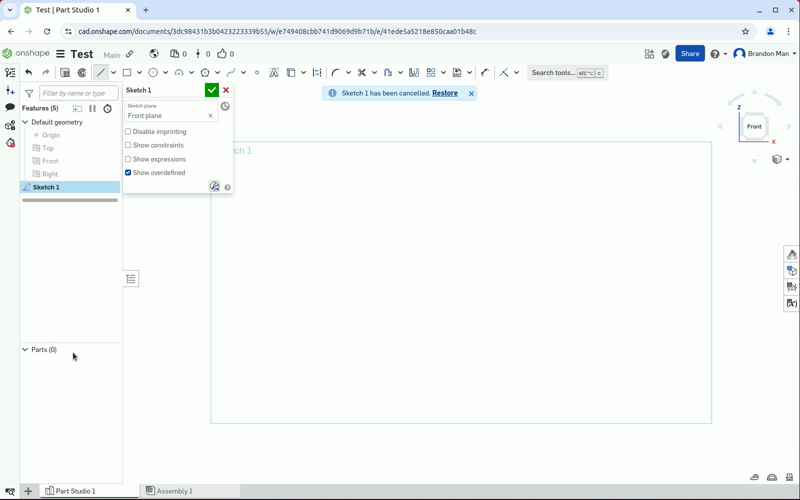
mouse_move(386, 376)
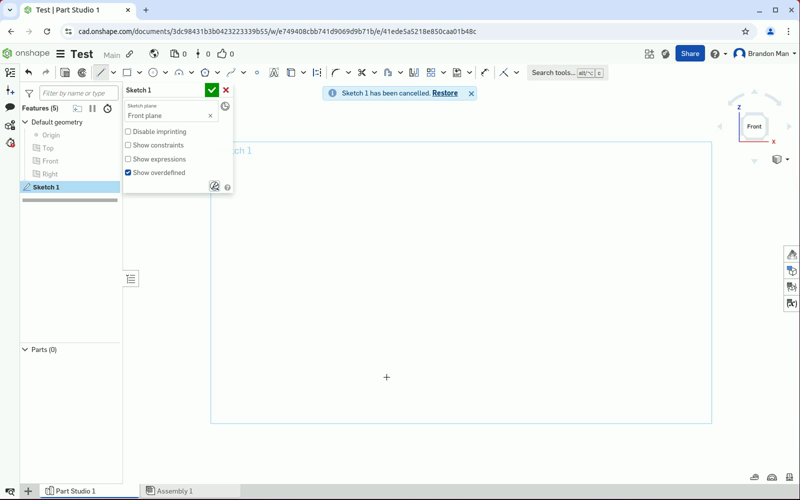
click(386, 376)
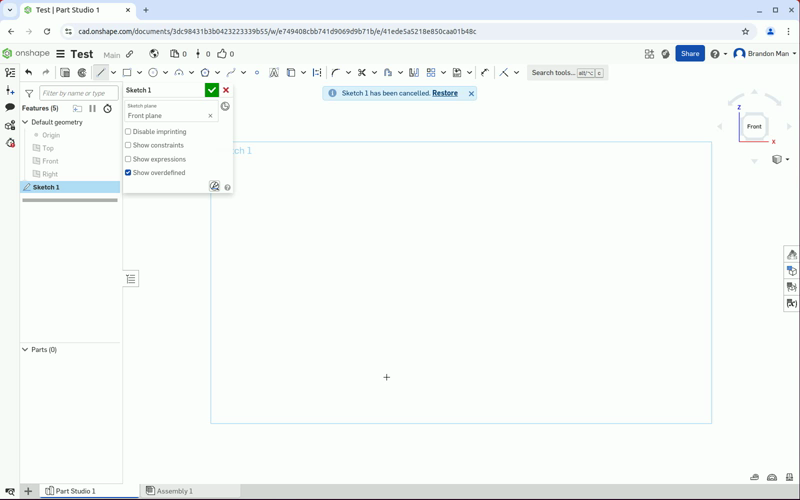
key_up(shift)
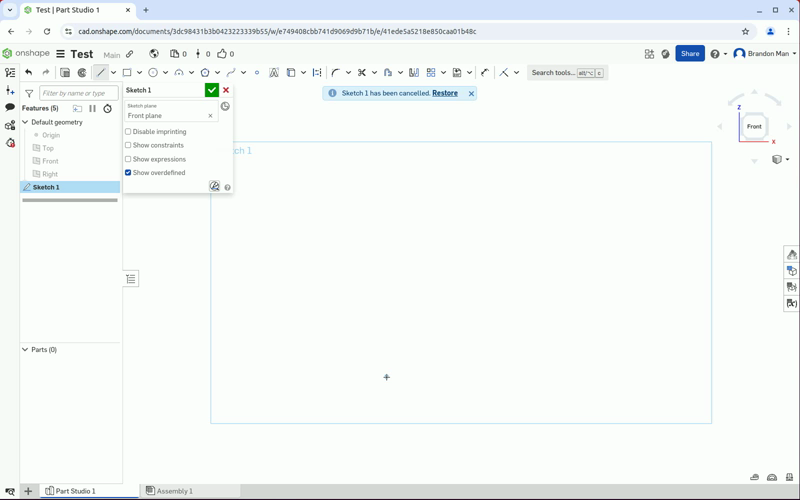
key_down(shift)
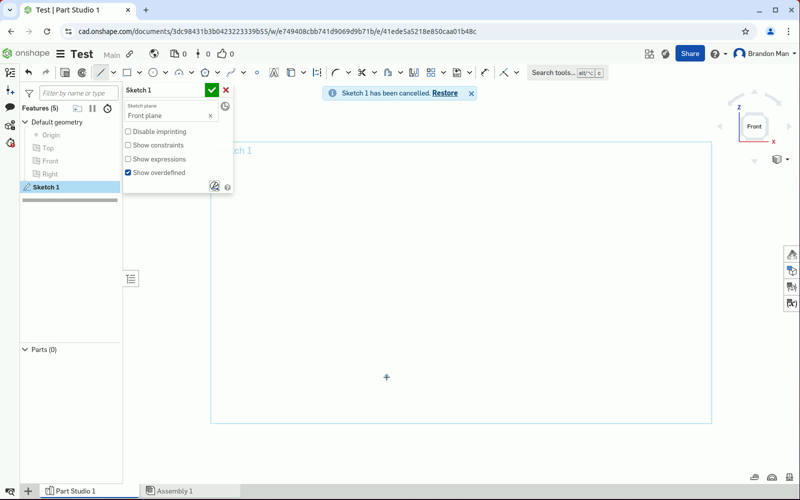
mouse_move(417, 376)
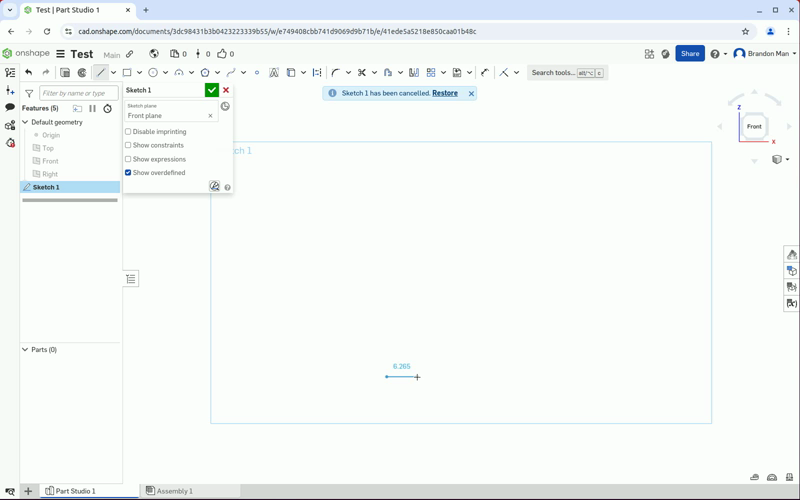
mouse_move(404, 376)
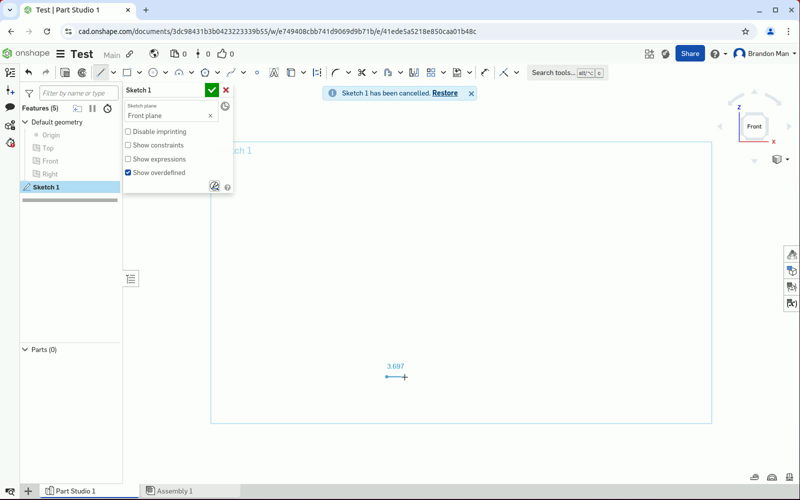
click(404, 376)
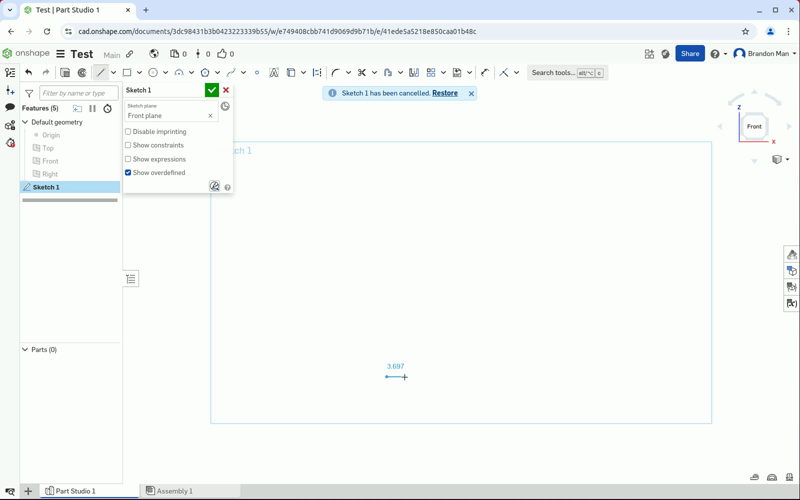
key_up(shift)
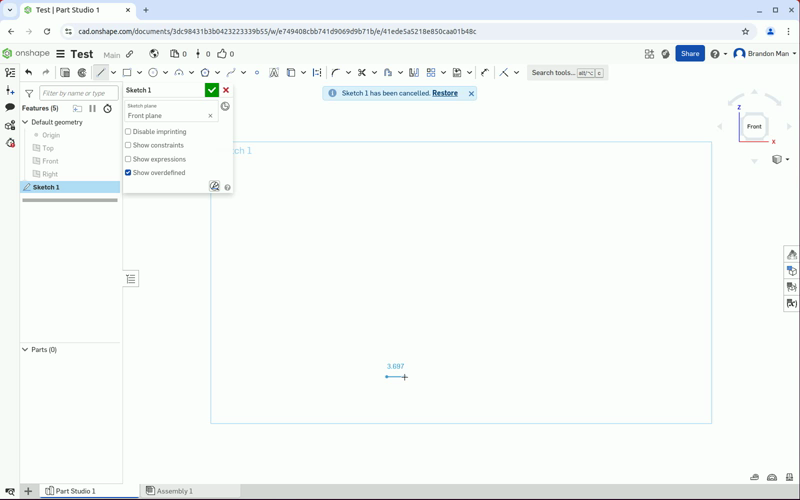
key_down(shift)
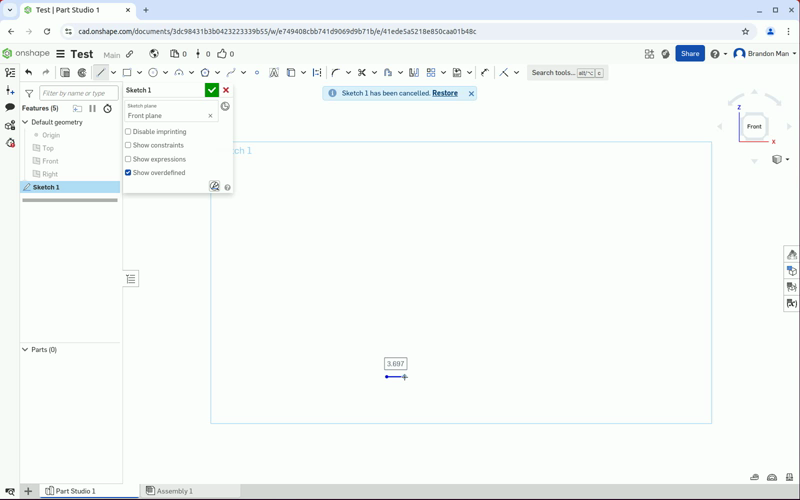
mouse_move(404, 206)
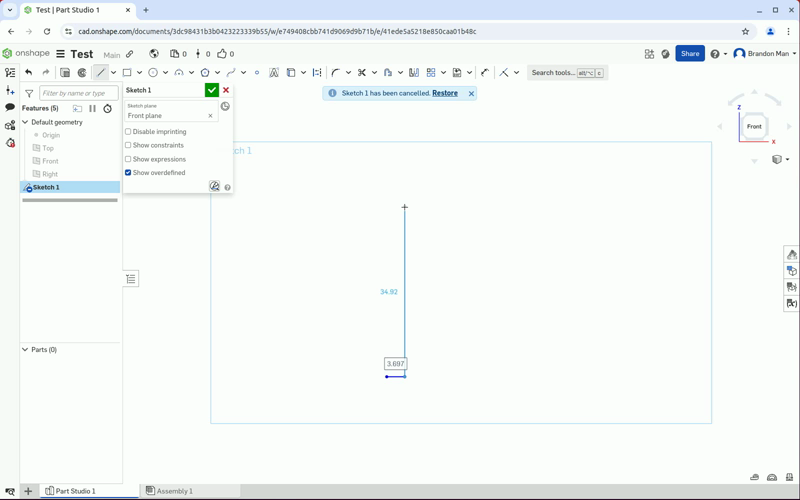
click(404, 206)
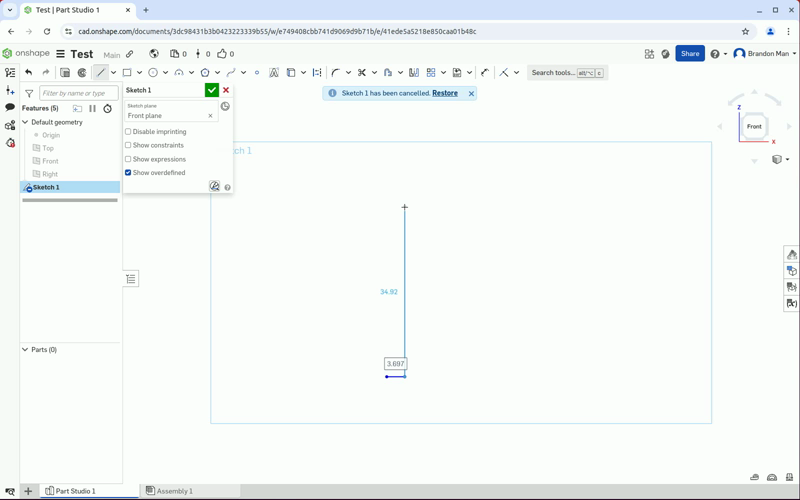
key_up(shift)
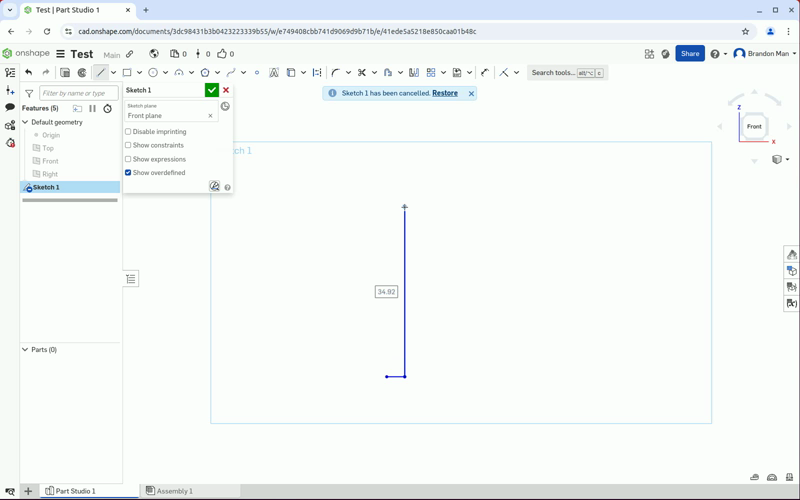
key_down(shift)
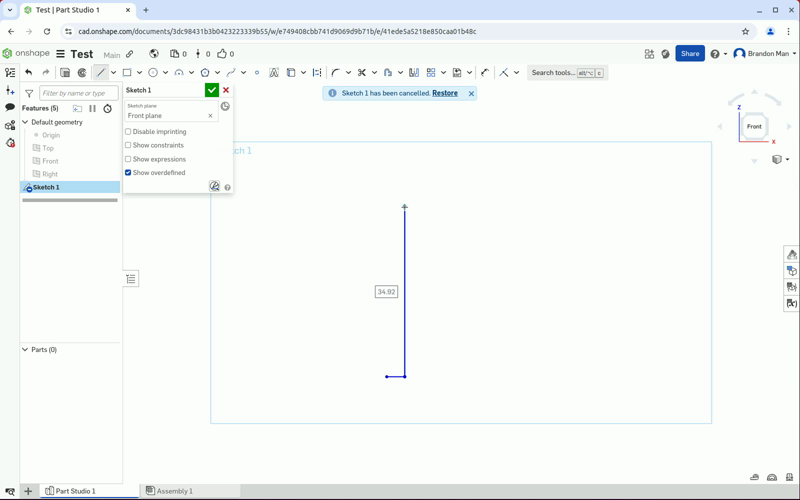
mouse_move(434, 206)
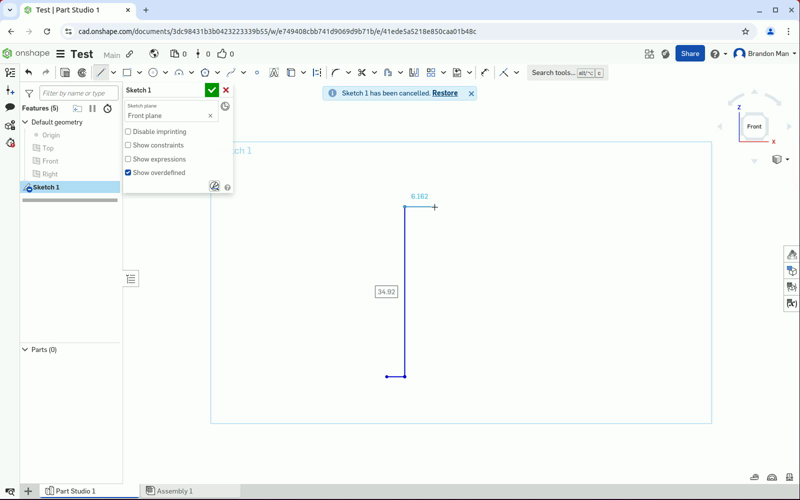
mouse_move(414, 206)
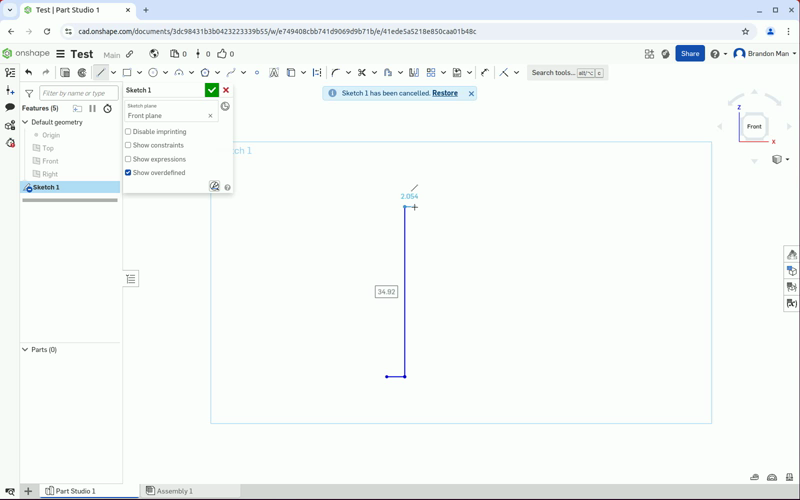
click(414, 206)
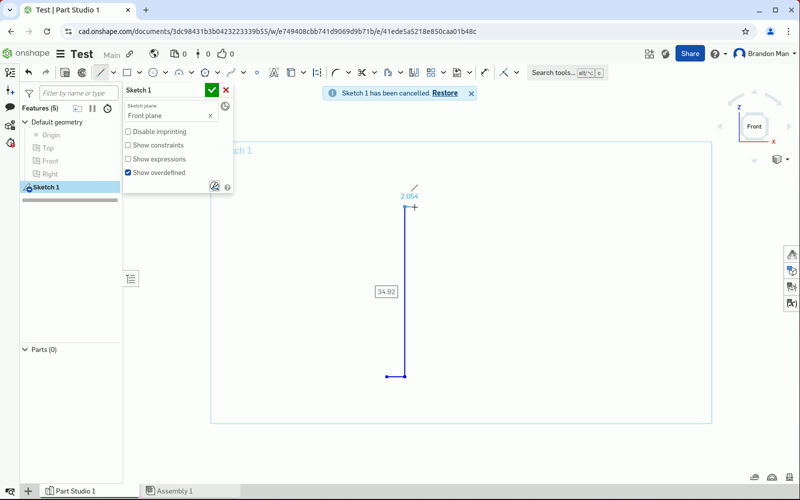
key_up(shift)
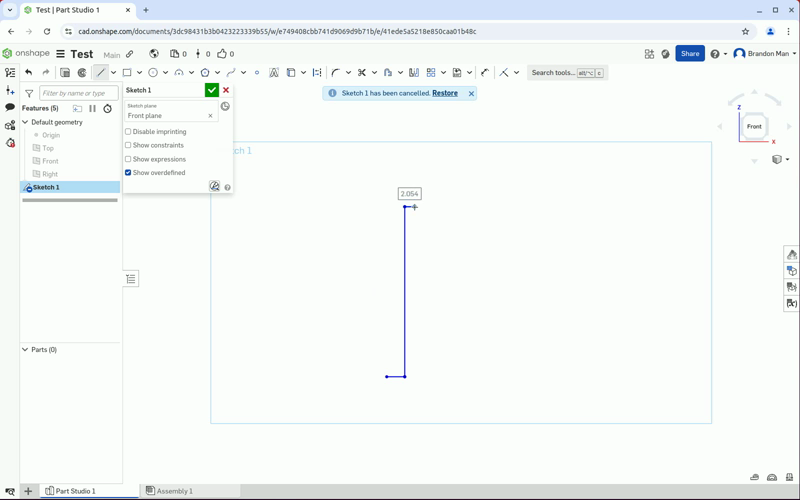
key_down(shift)
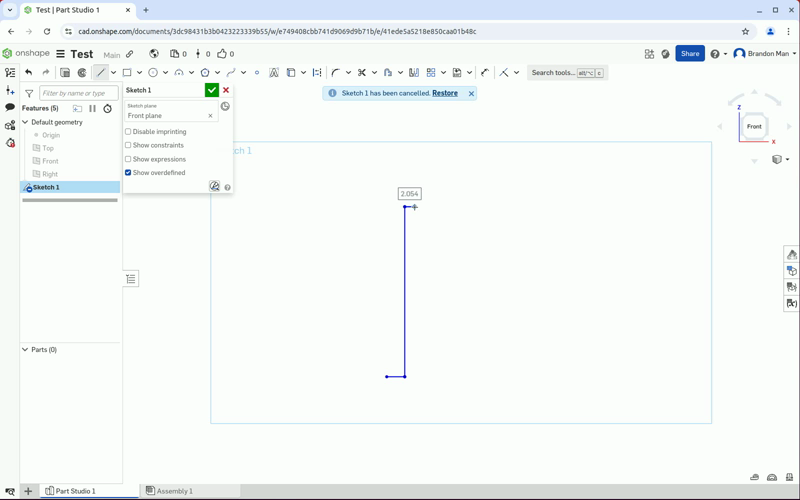
mouse_move(507, 206)
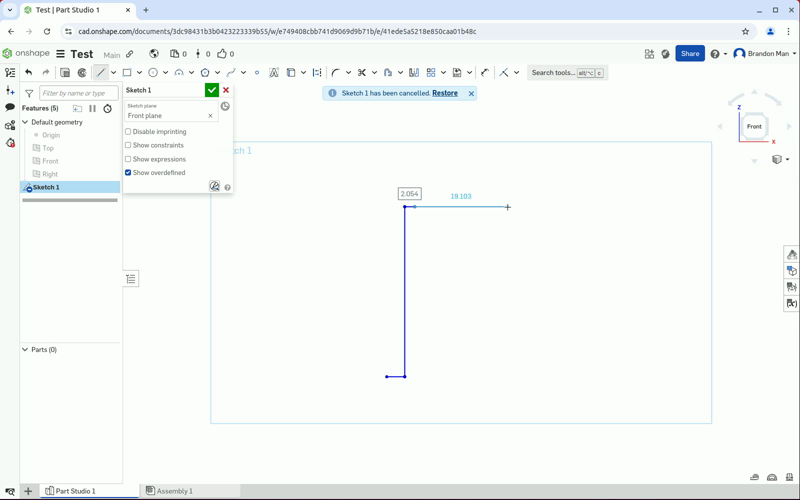
click(507, 206)
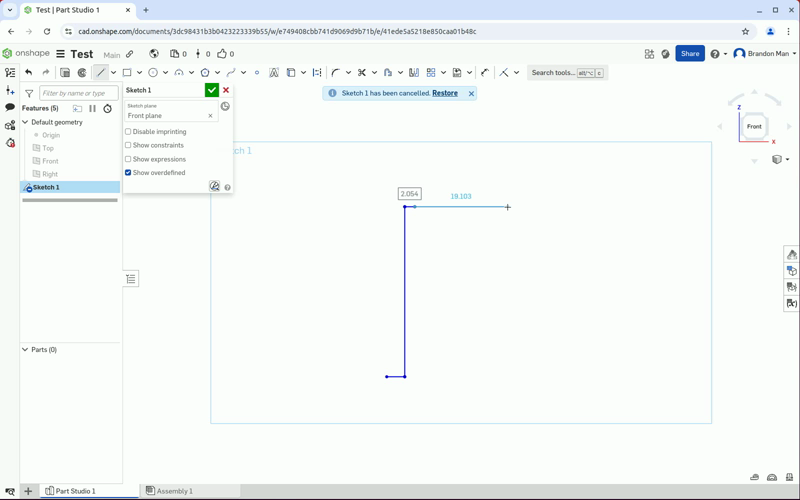
key_up(shift)
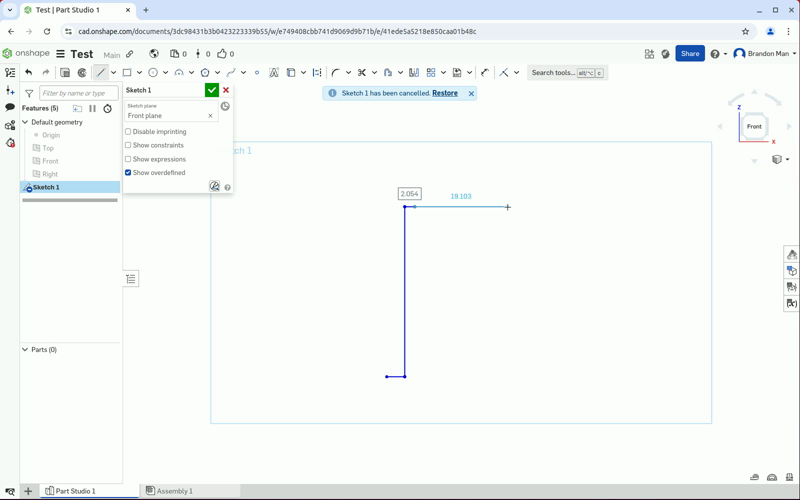
key_down(shift)
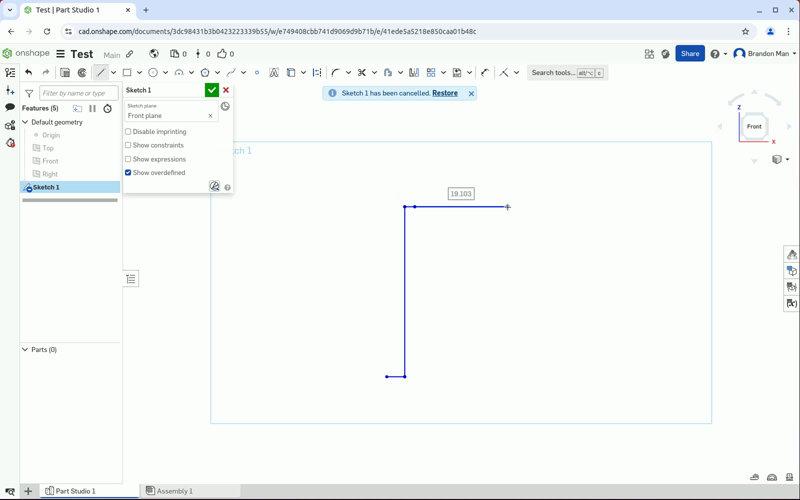
mouse_move(537, 206)
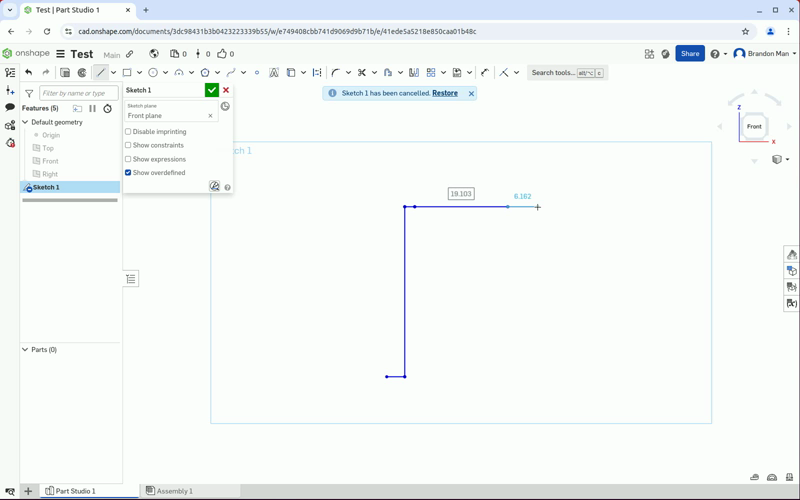
mouse_move(515, 206)
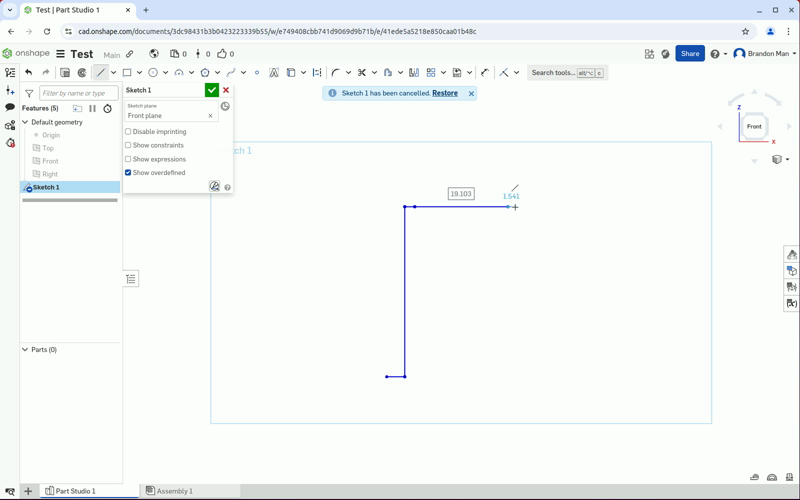
click(515, 206)
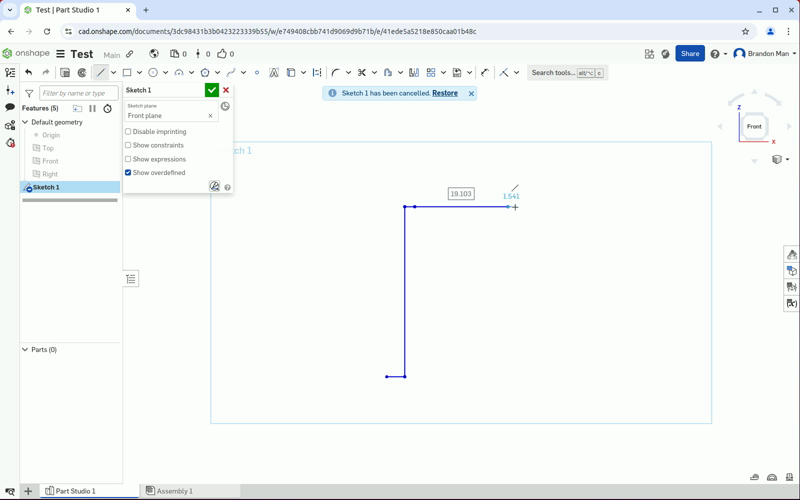
key_up(shift)
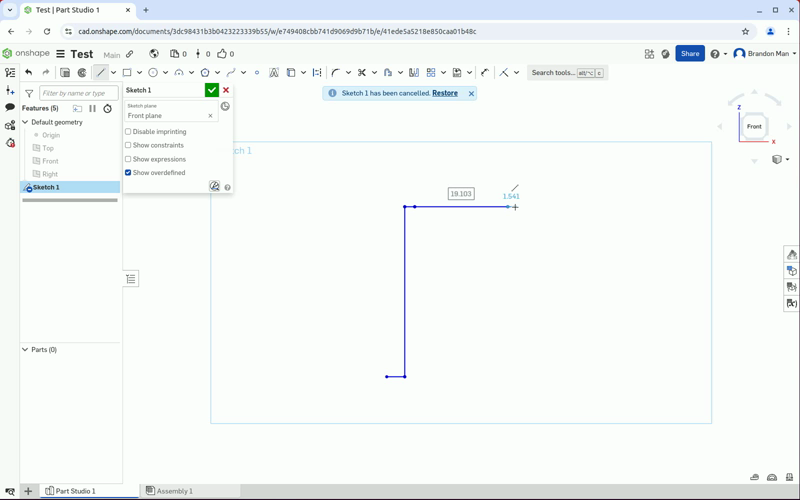
key_down(shift)
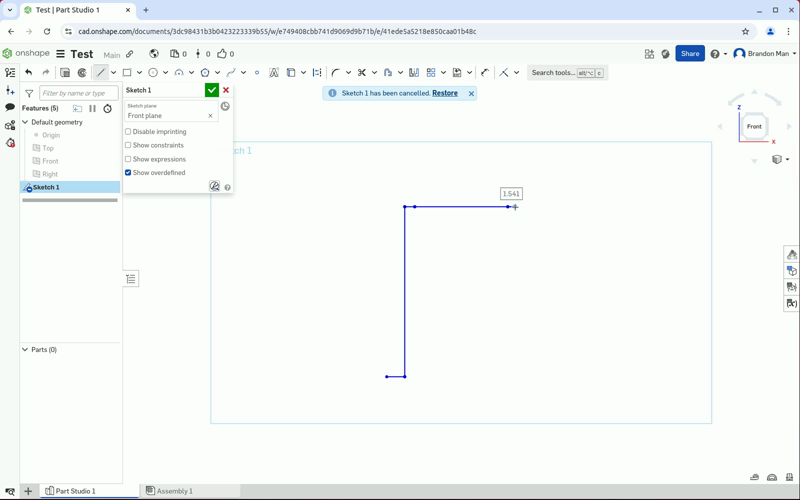
mouse_move(515, 376)
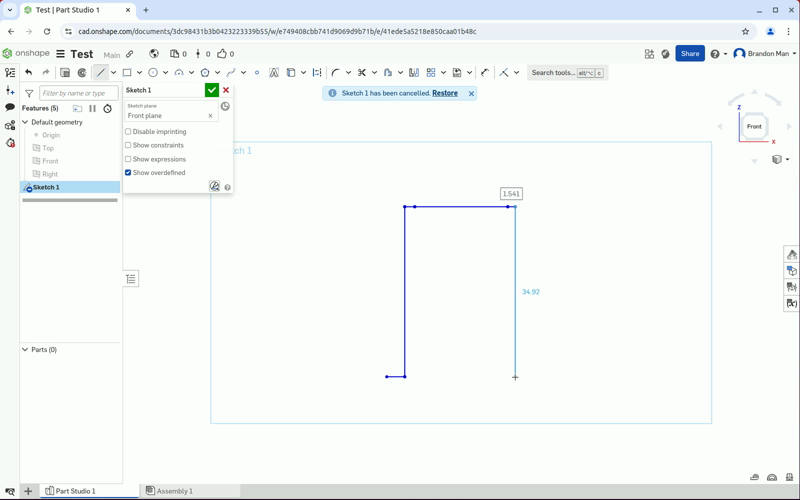
click(515, 376)
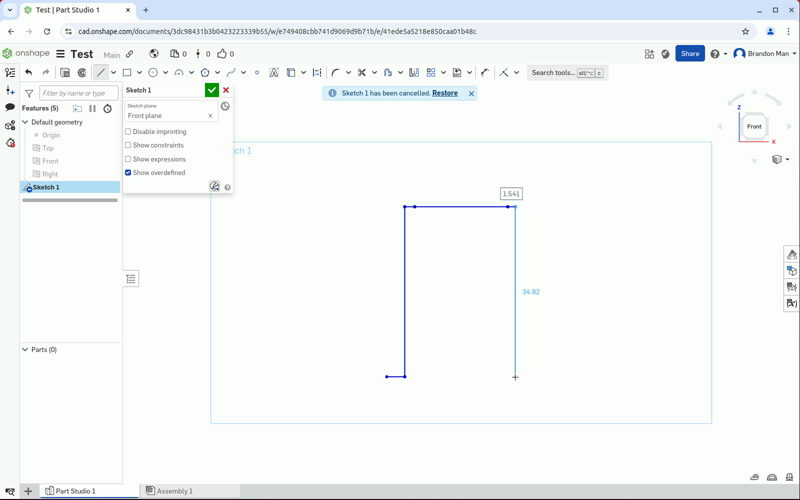
key_up(shift)
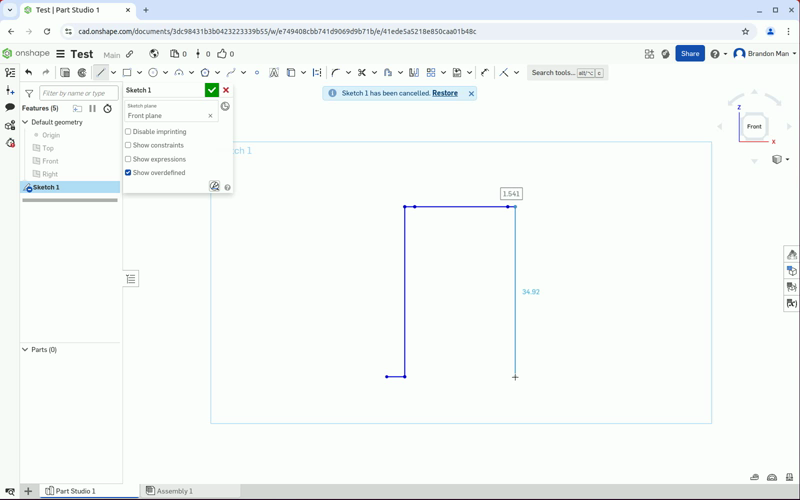
key_down(shift)
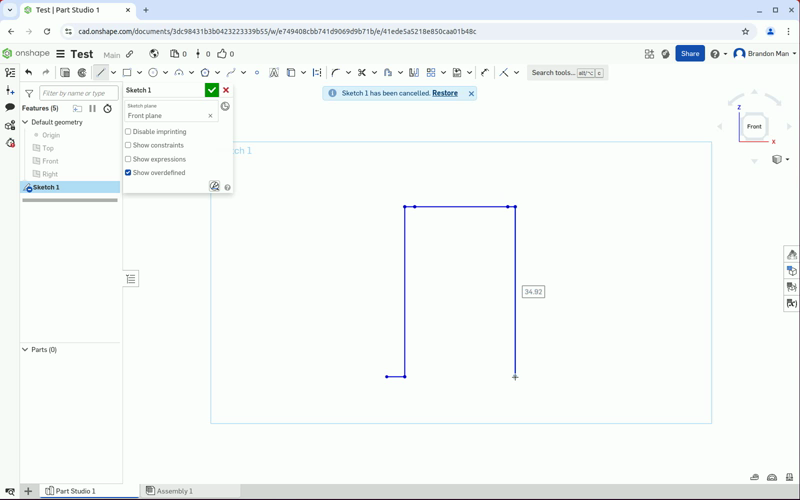
mouse_move(545, 376)
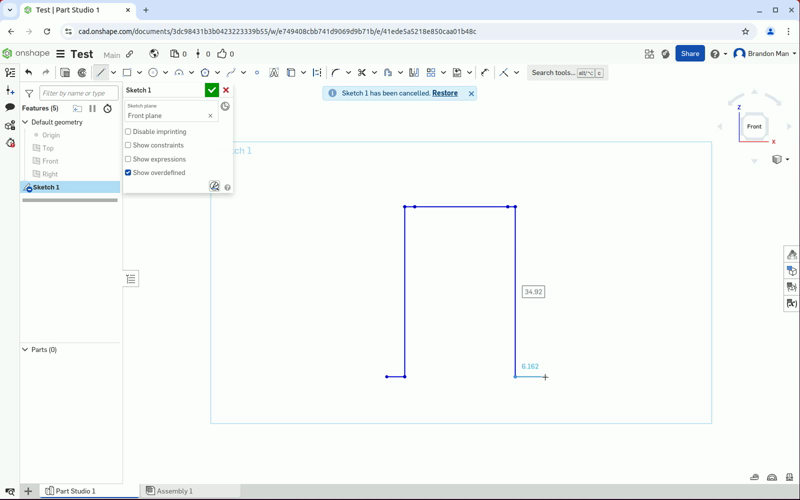
mouse_move(535, 376)
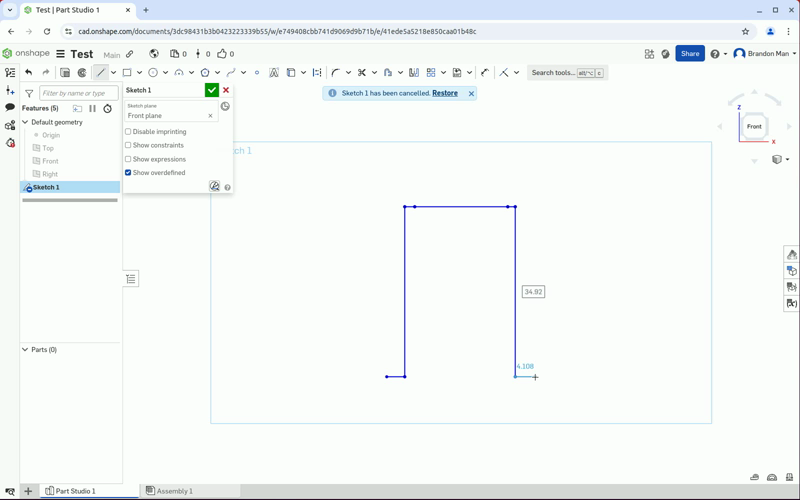
click(535, 376)
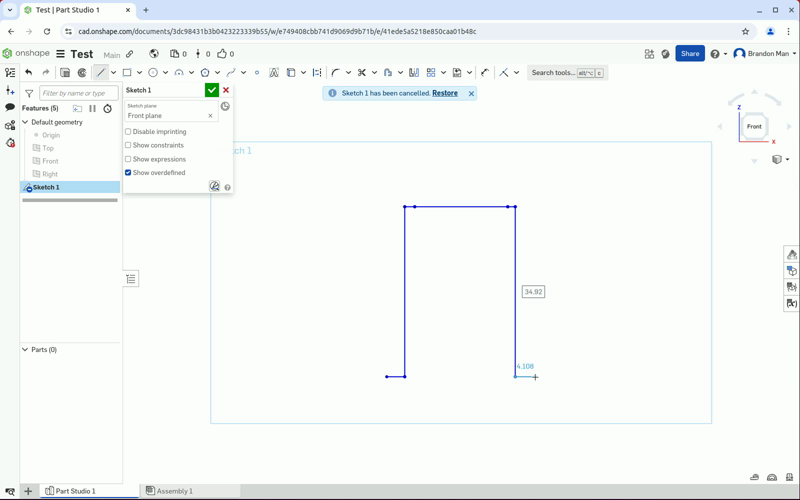
key_up(shift)
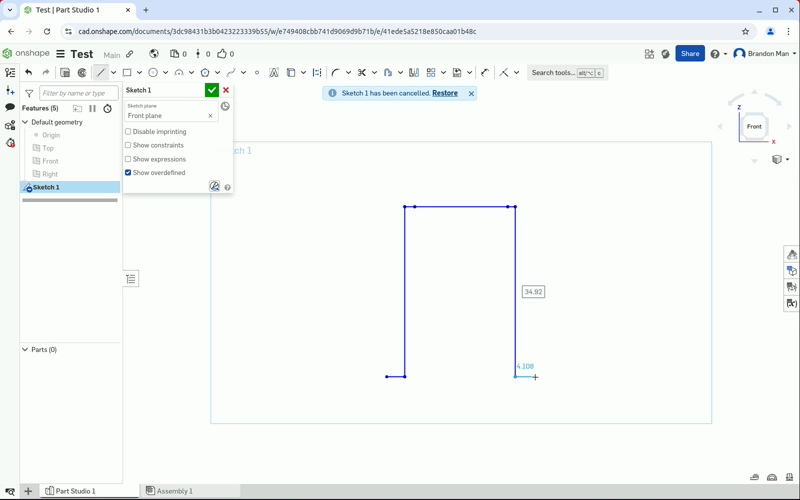
key_down(shift)
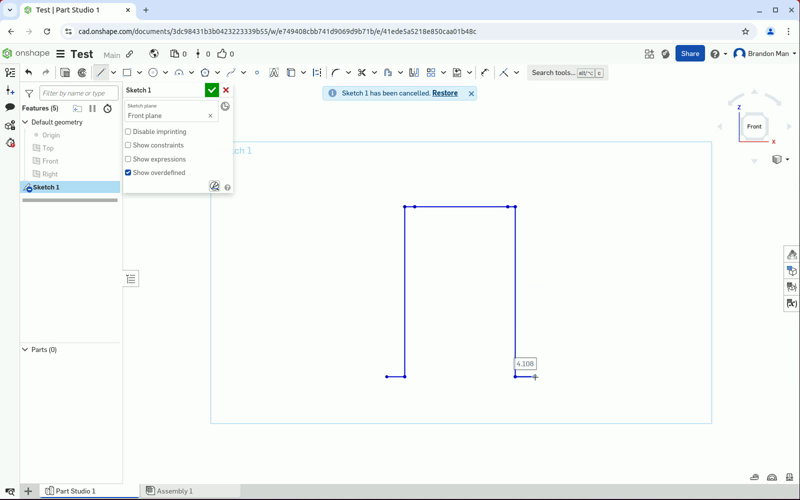
mouse_move(535, 188)
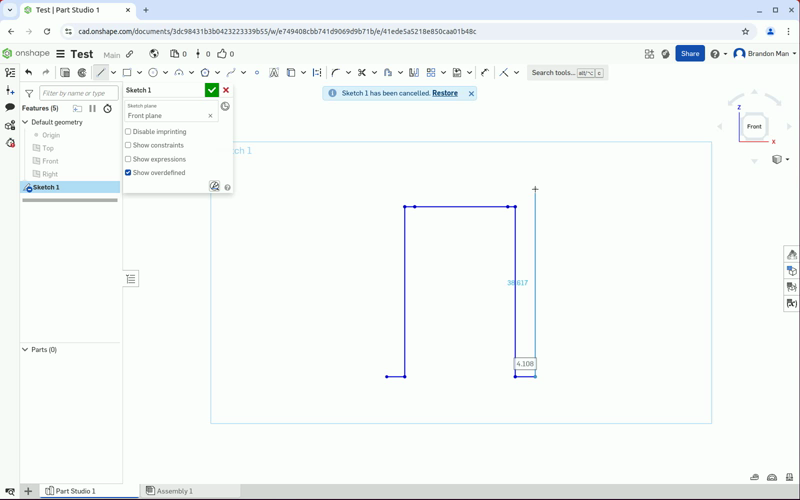
click(535, 188)
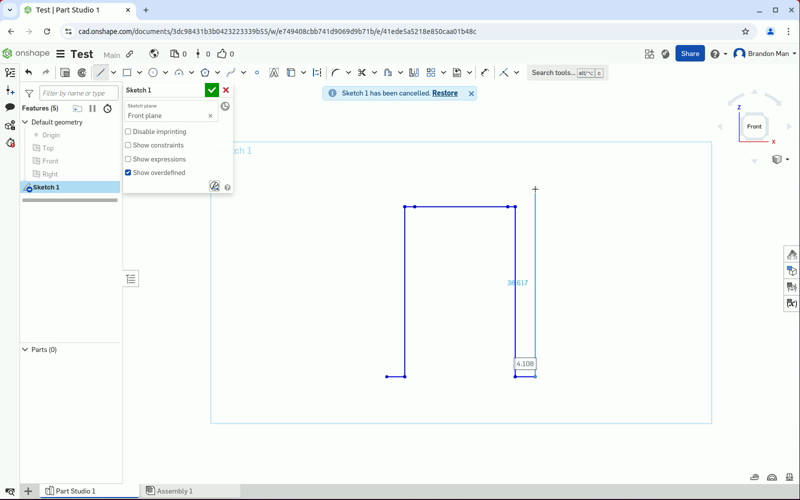
key_up(shift)
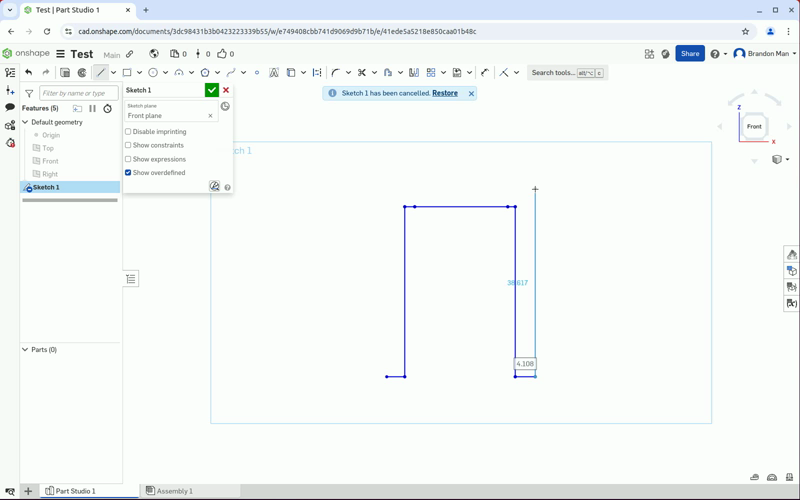
key_down(shift)
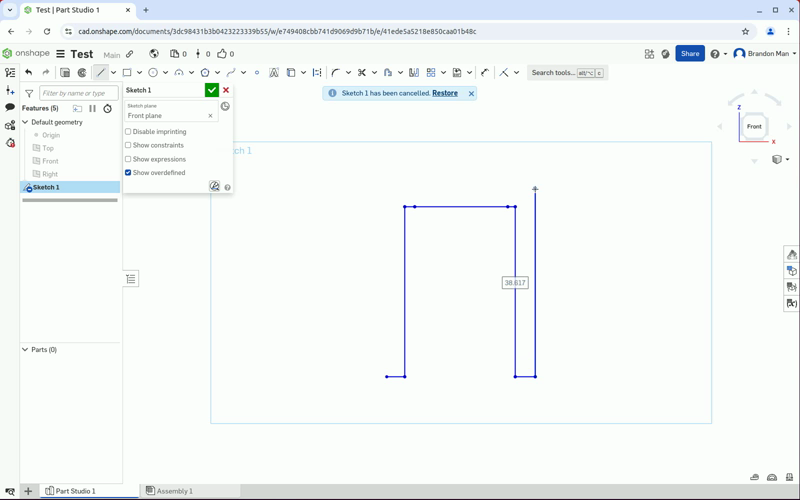
mouse_move(386, 188)
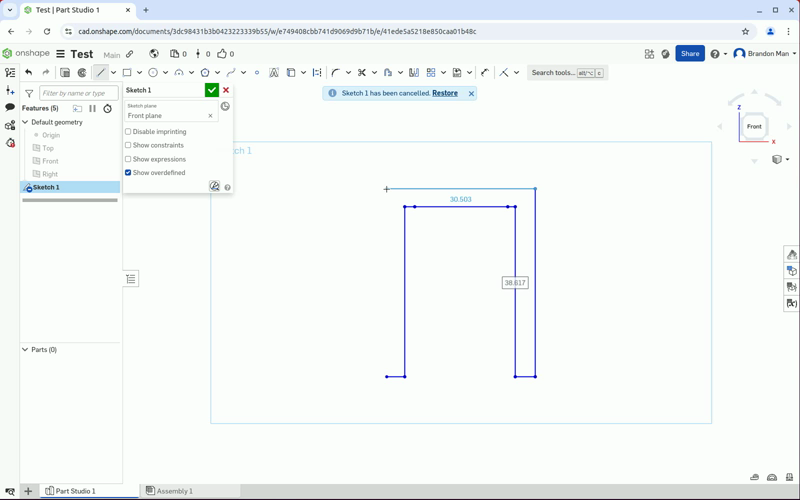
click(386, 188)
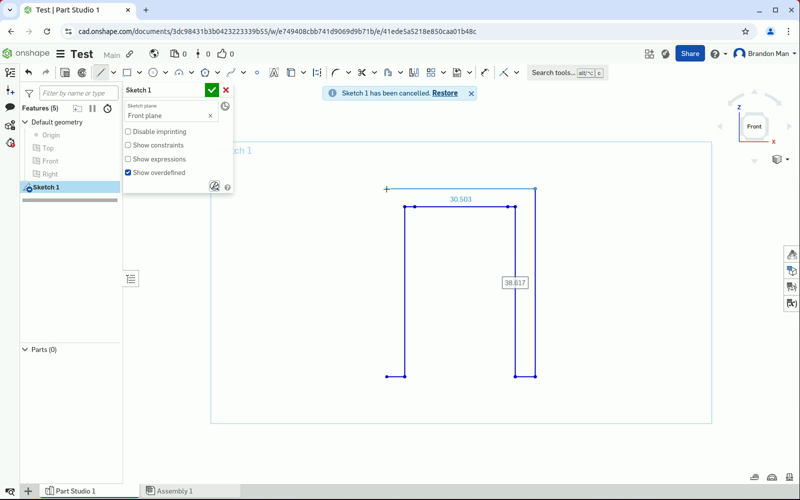
key_up(shift)
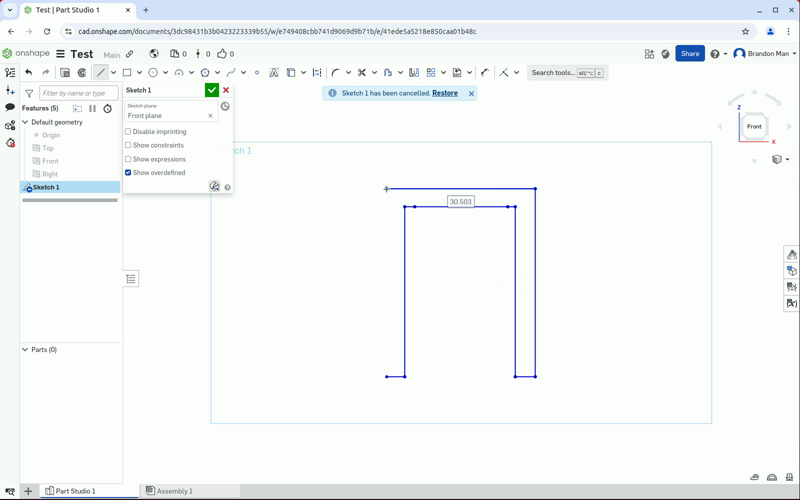
key_down(shift)
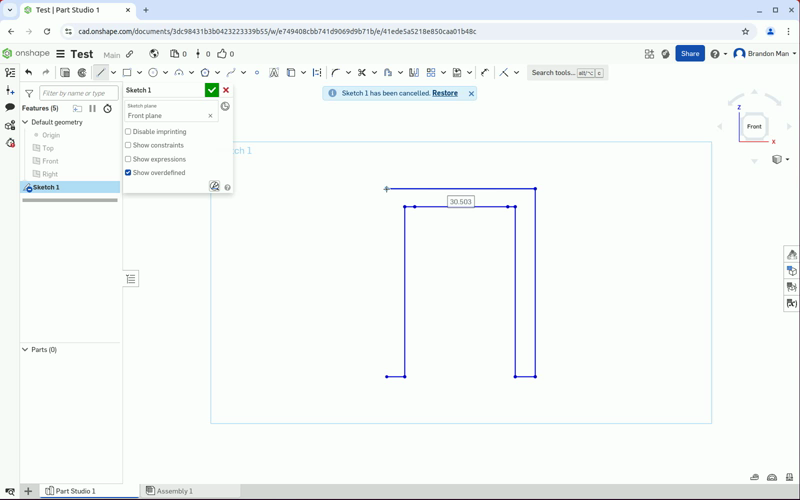
mouse_move(386, 376)
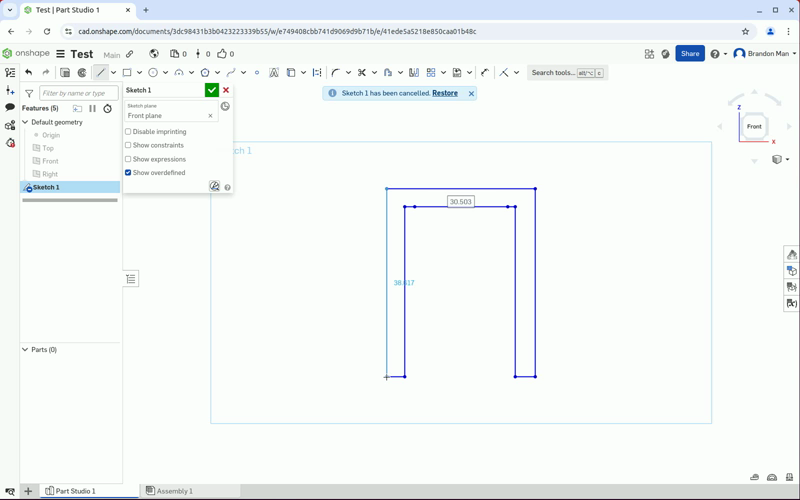
key_up(shift)
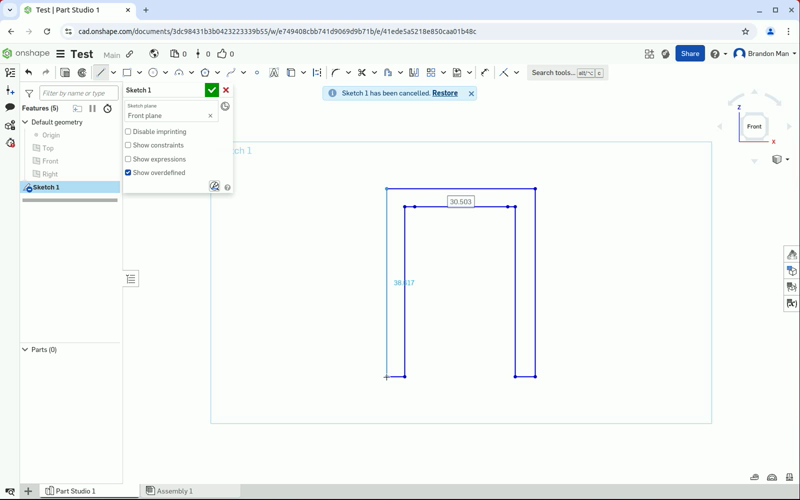
click(386, 376)
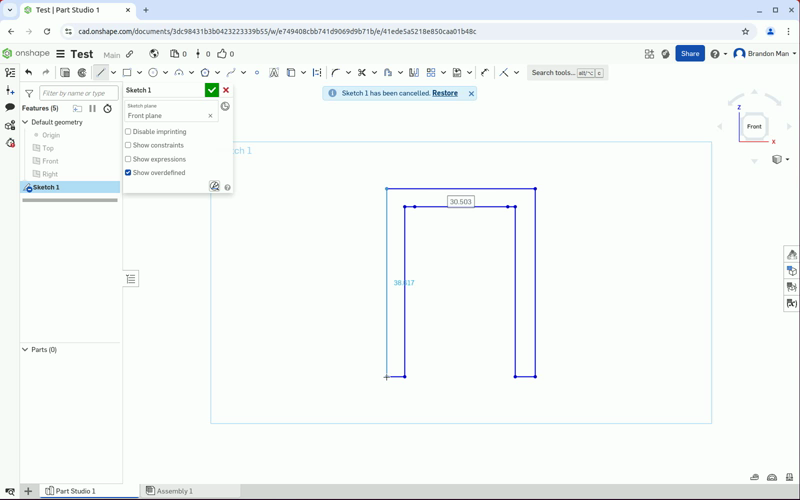
key(esc)
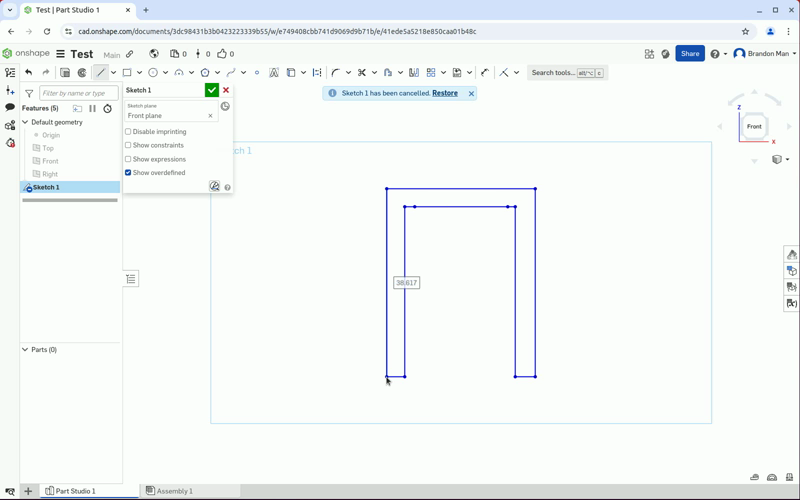
mouse_move(398, 198)
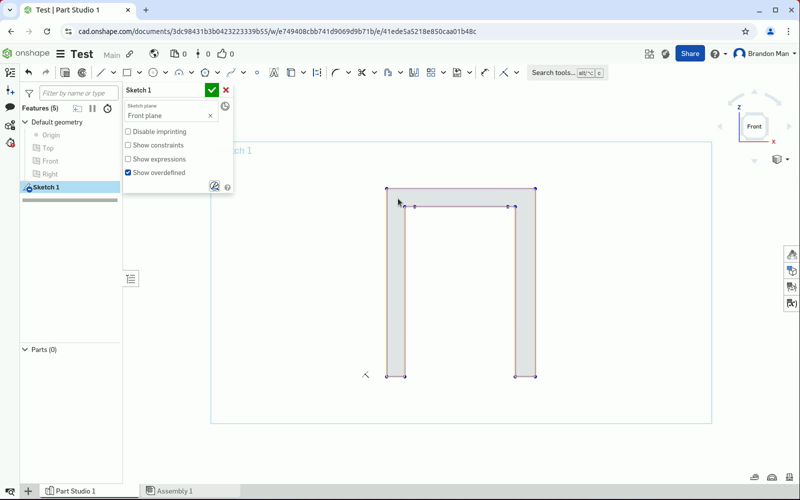
click(398, 198)
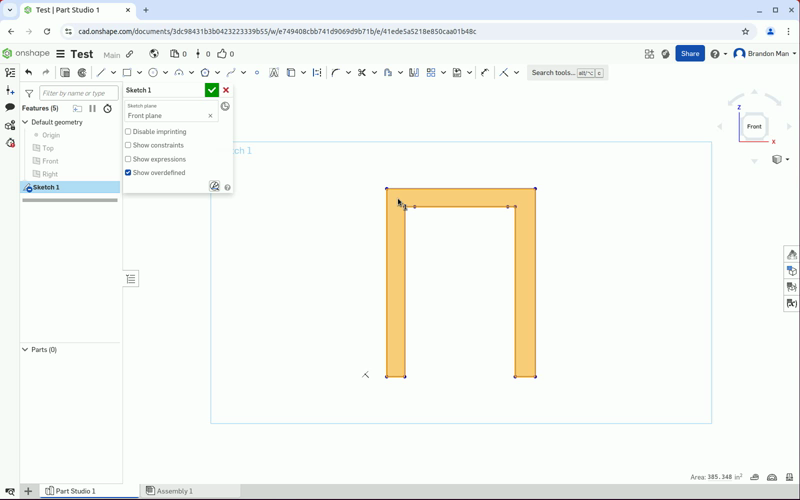
mouse_move(73, 352)
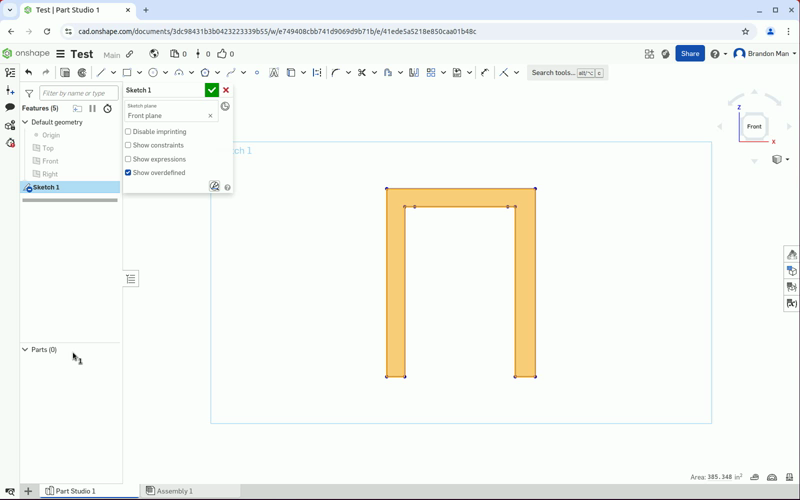
key(shift+y)
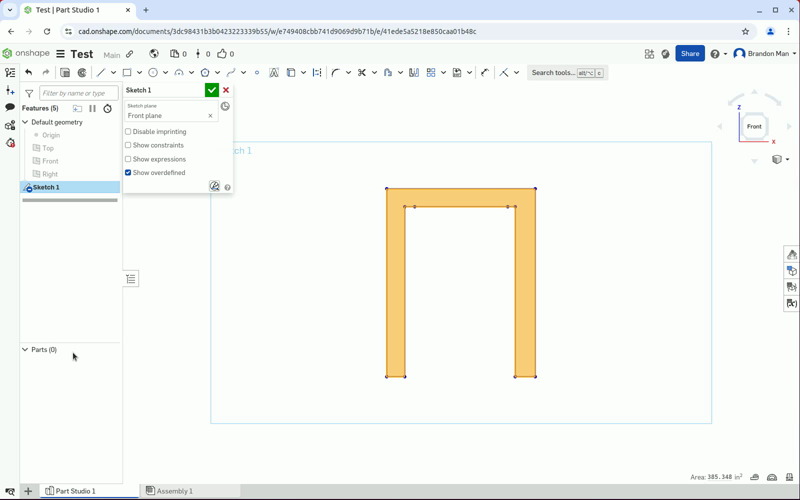
key(shift+e)
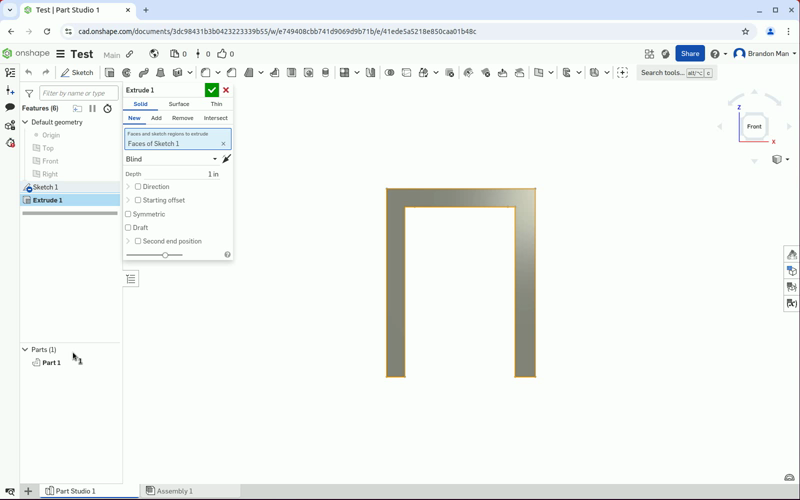
mouse_move(143, 106)
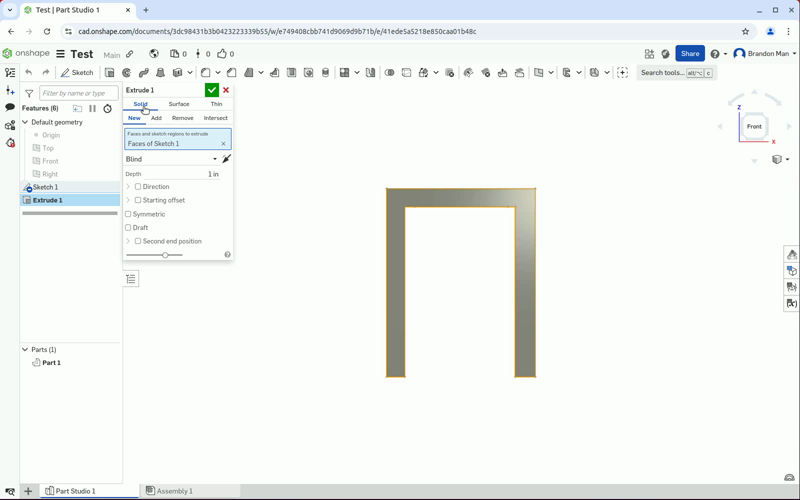
click(143, 106)
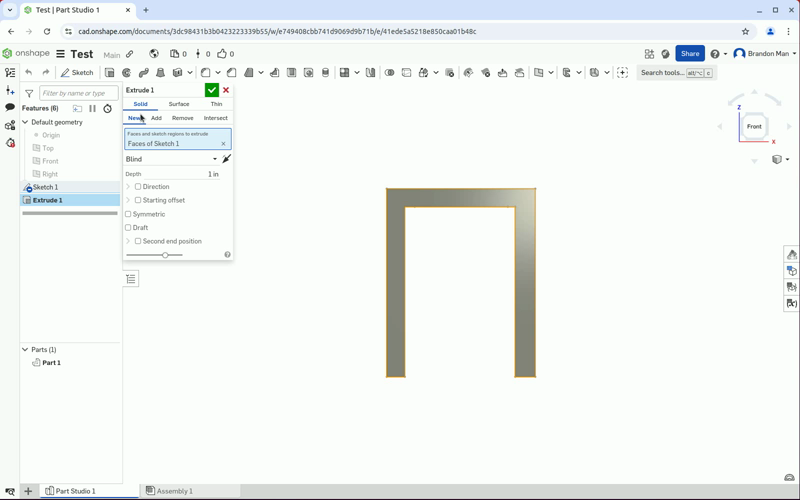
mouse_move(137, 120)
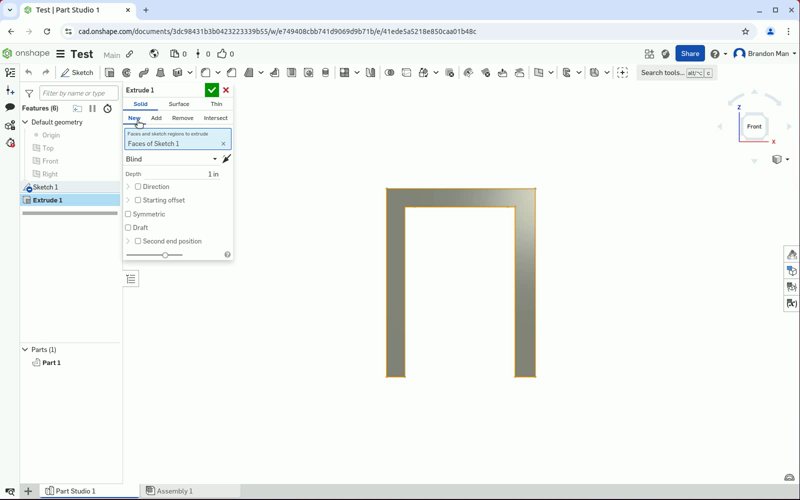
click(137, 120)
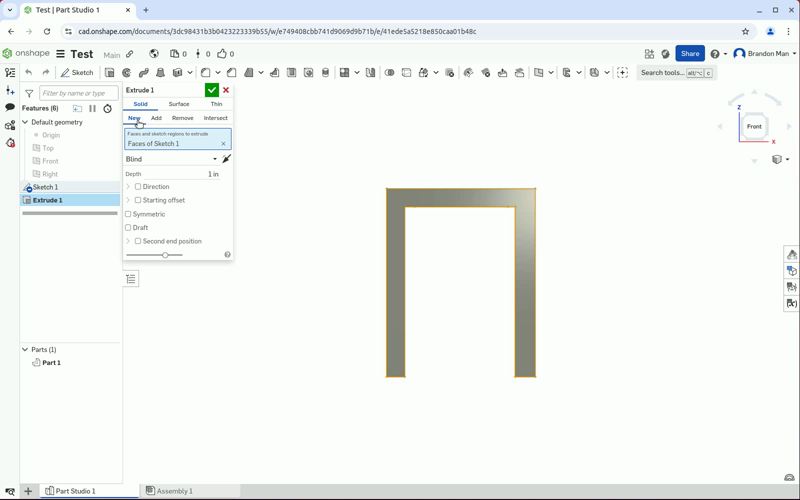
key(tab, 4)
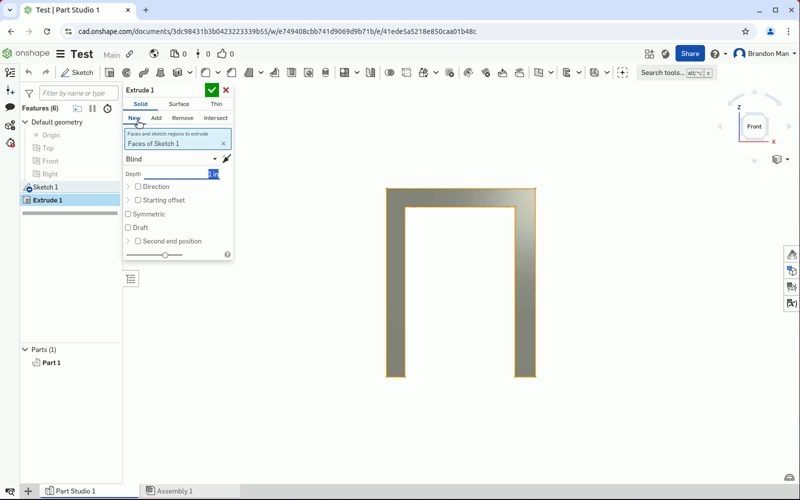
text(0.963)
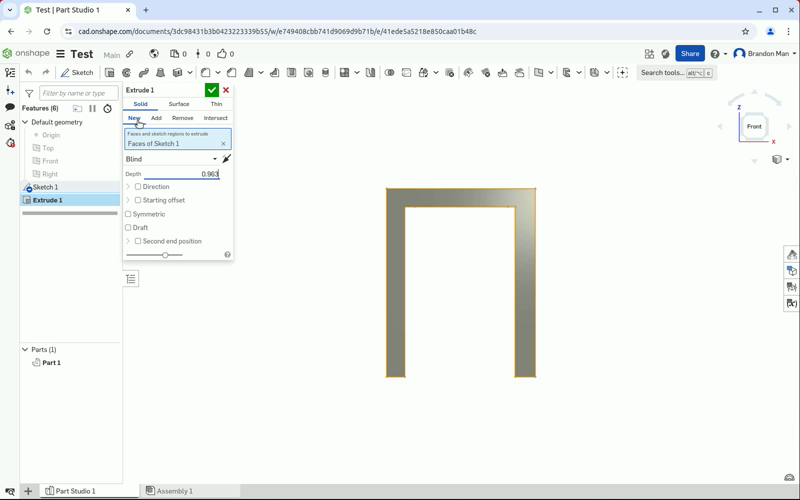
key(enter)
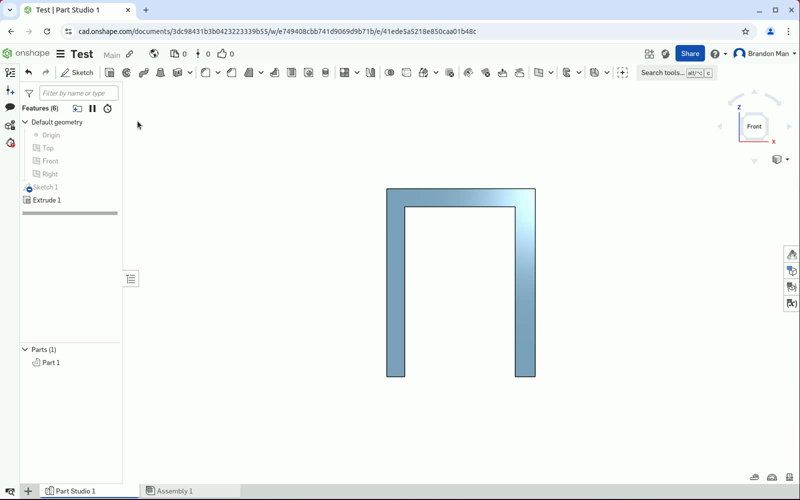
key(shift+h)
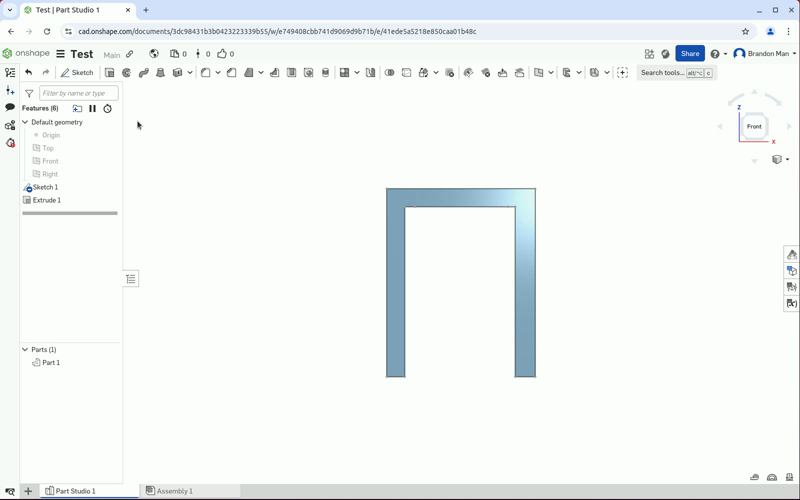
key(shift+h)
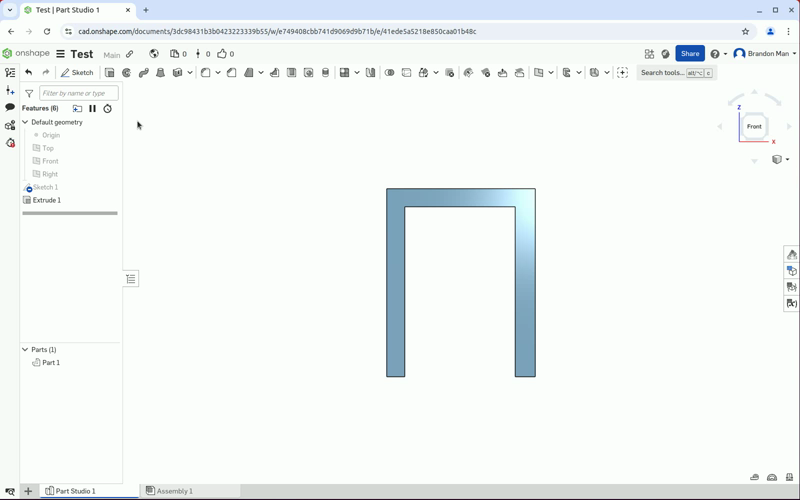
mouse_move(73, 189)
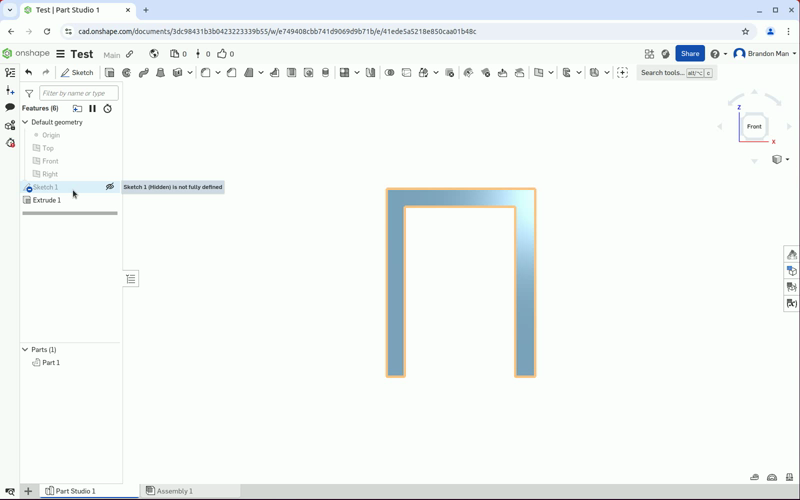
click(73, 189)
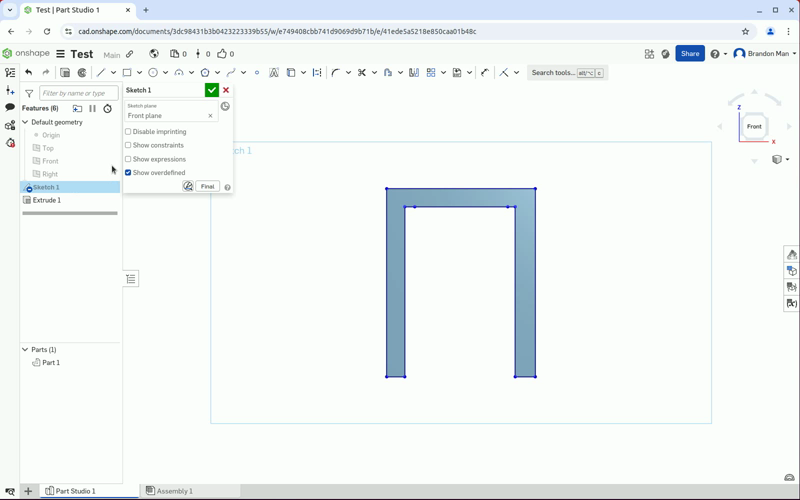
mouse_move(229, 92)
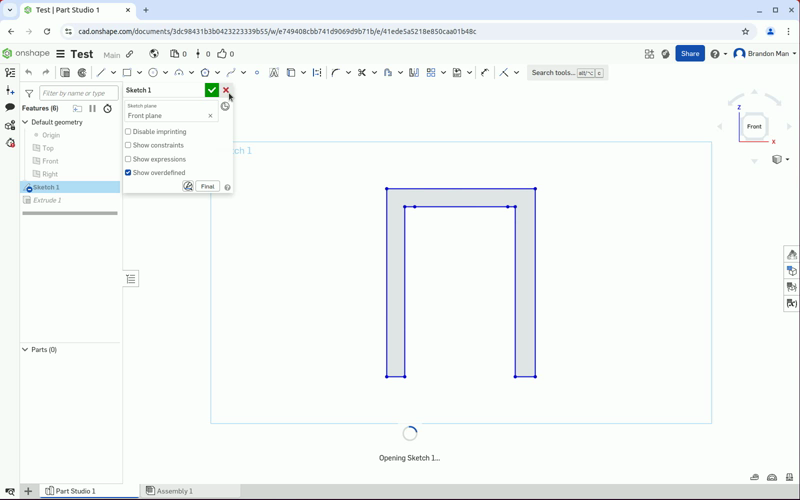
click(229, 92)
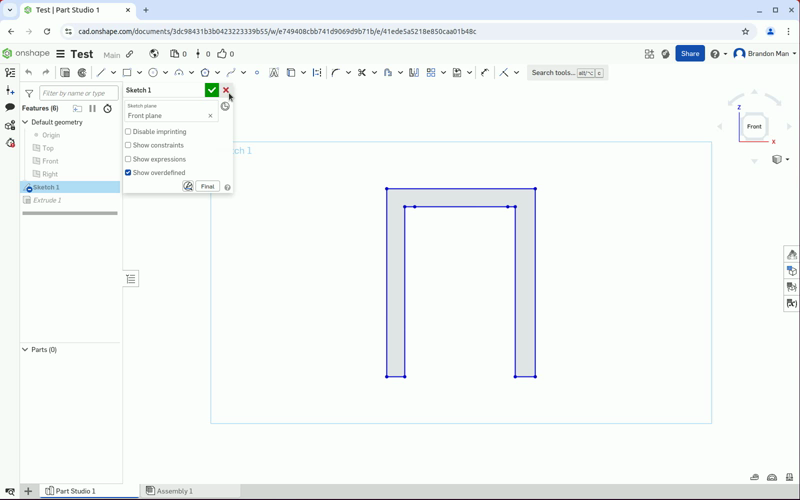
key(shift+s)
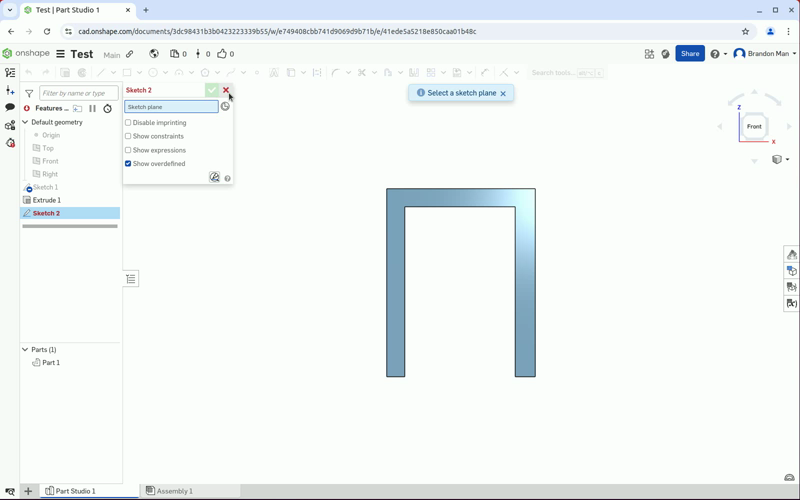
mouse_move(73, 163)
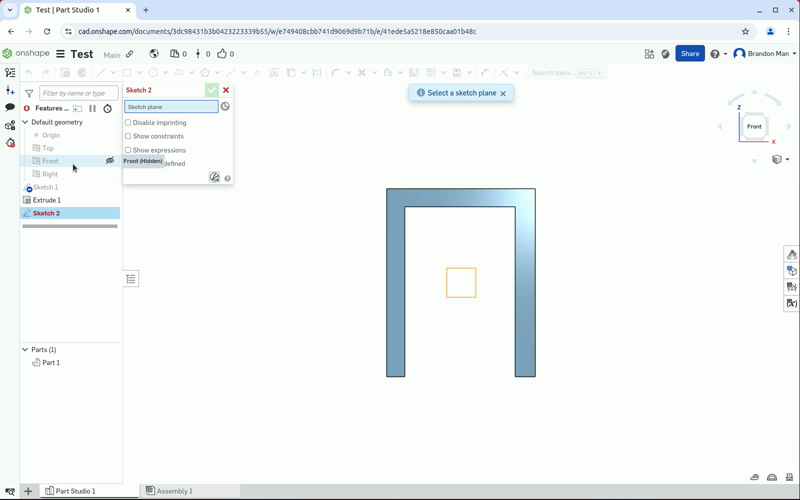
click(73, 163)
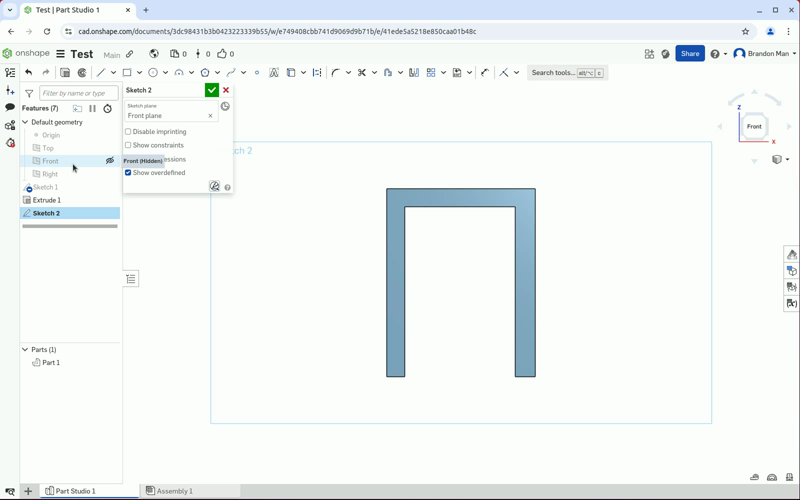
mouse_move(73, 352)
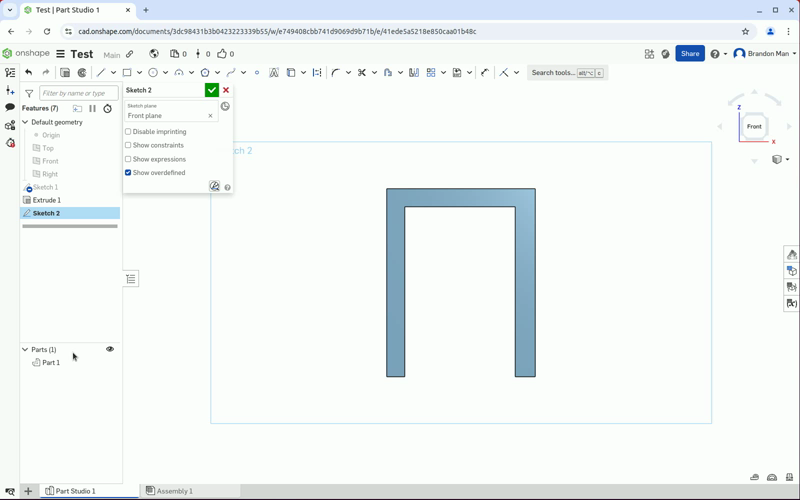
key(y)
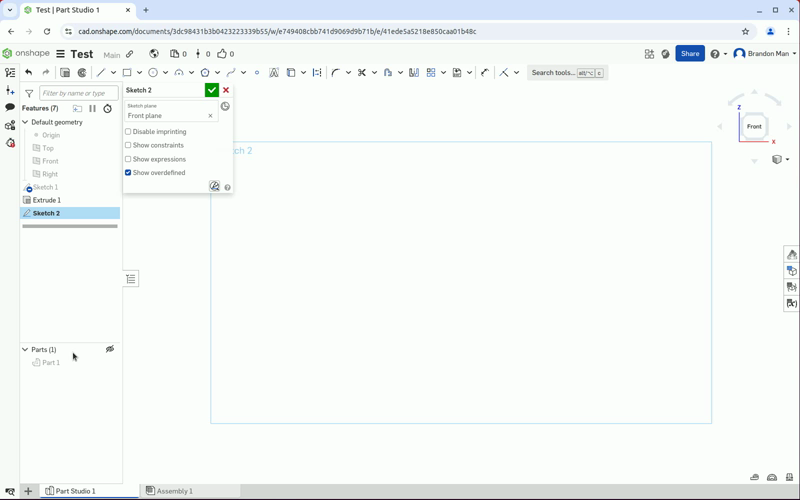
key(l)
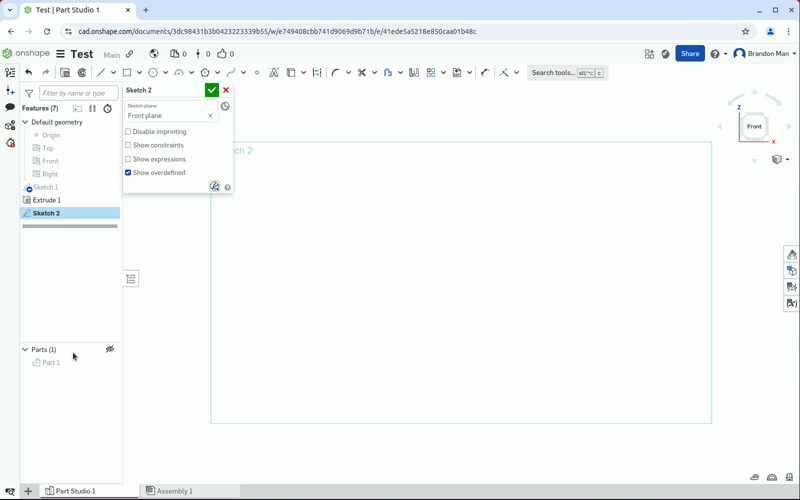
key_down(shift)
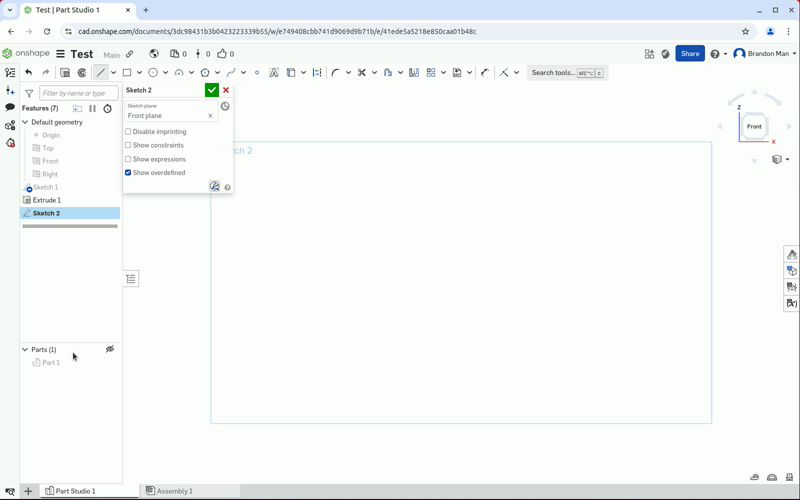
mouse_move(386, 395)
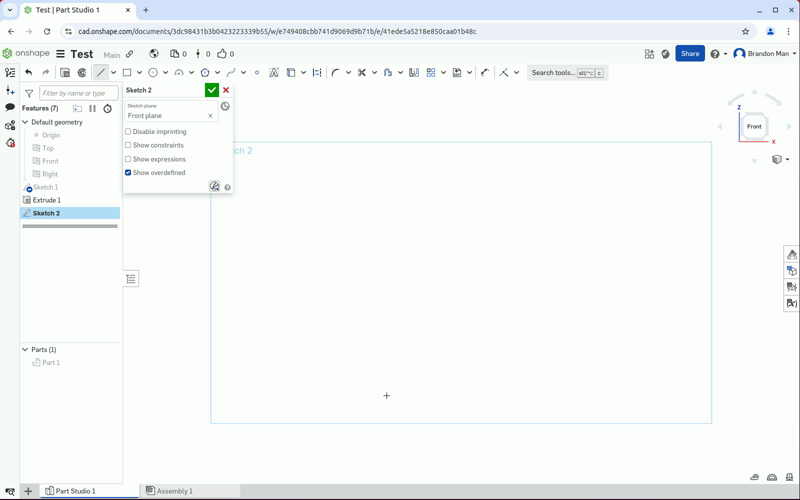
click(386, 395)
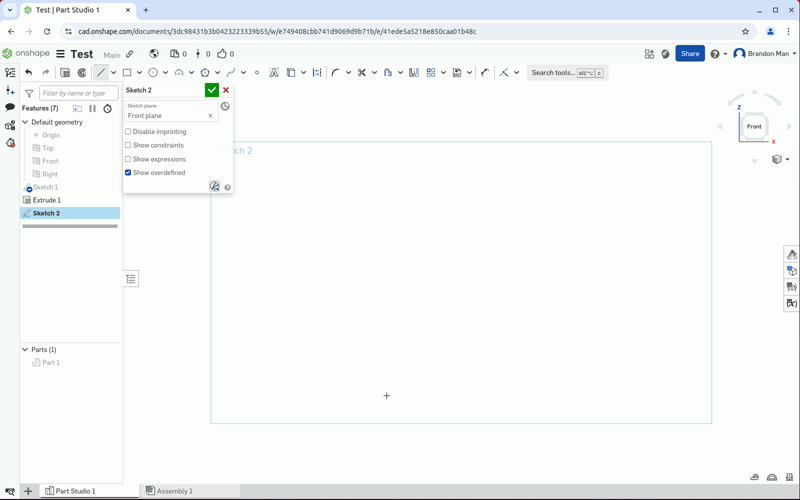
key_up(shift)
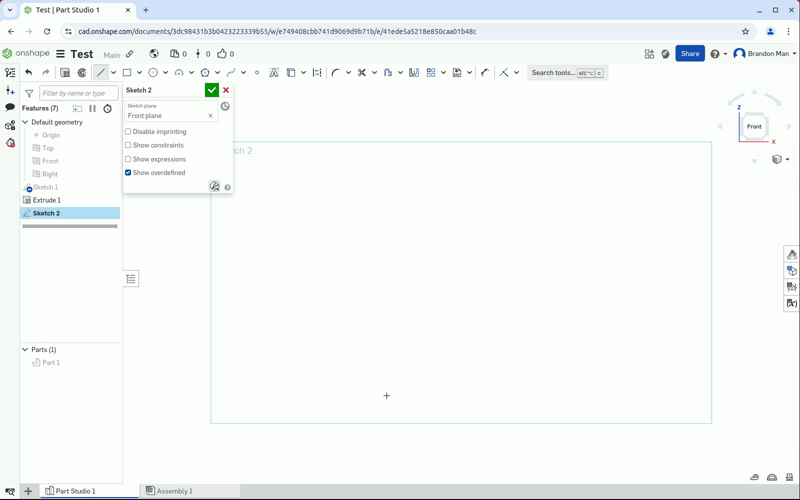
key_down(shift)
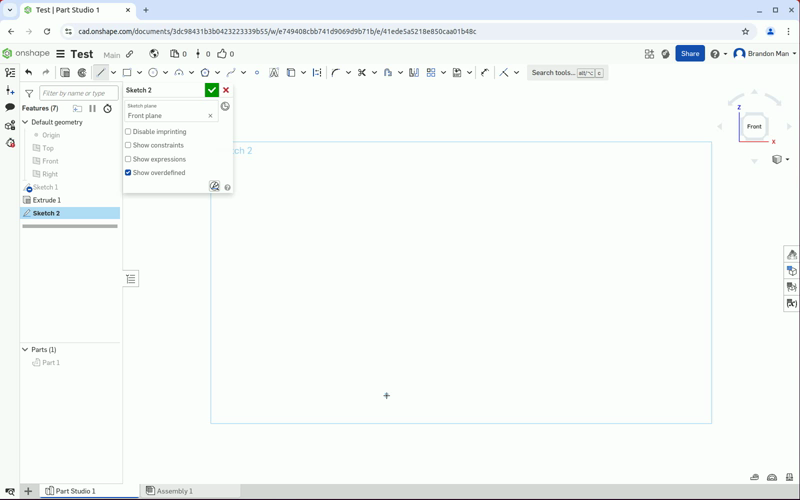
mouse_move(534, 395)
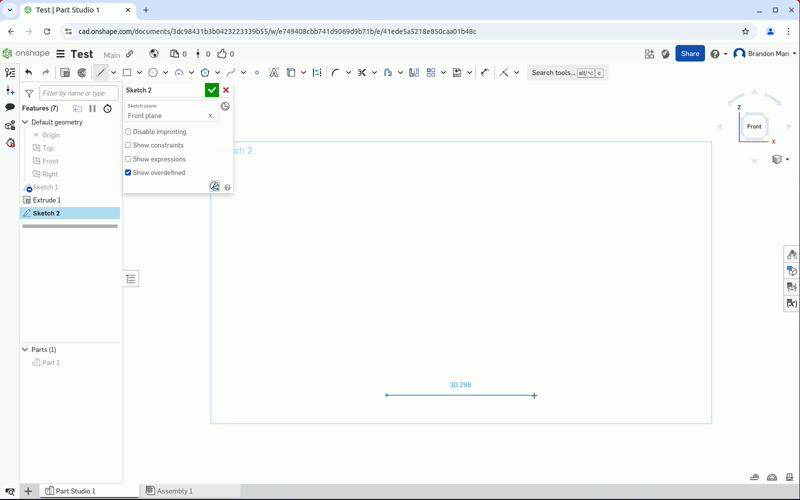
click(534, 395)
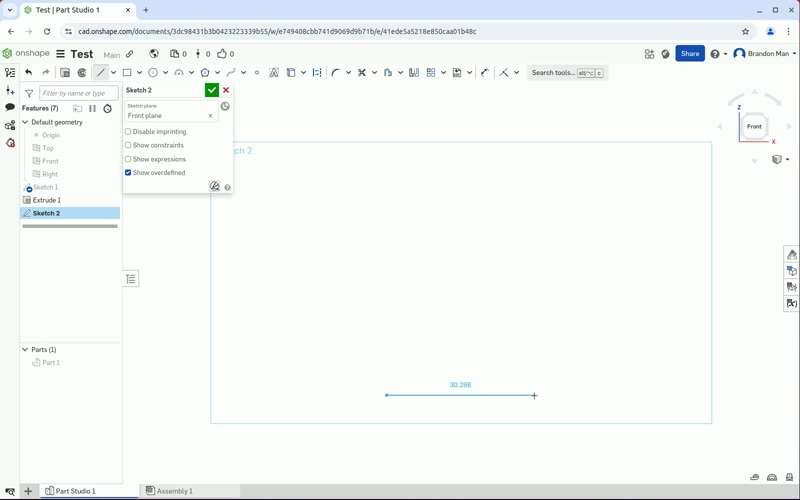
key_up(shift)
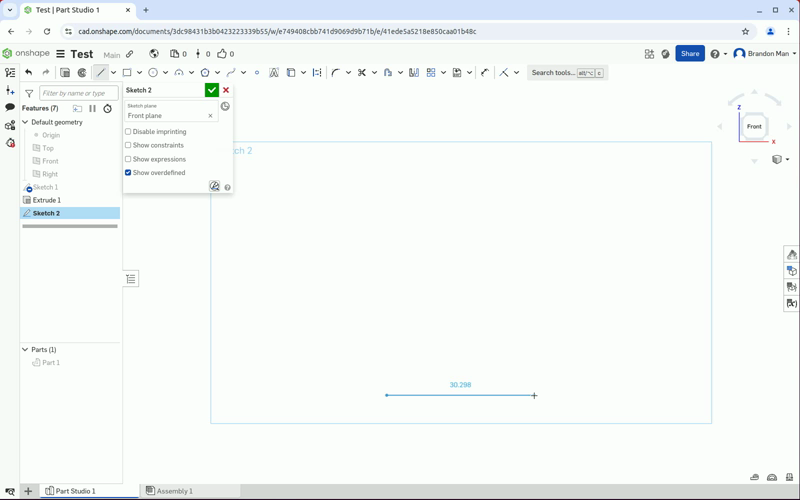
key_down(shift)
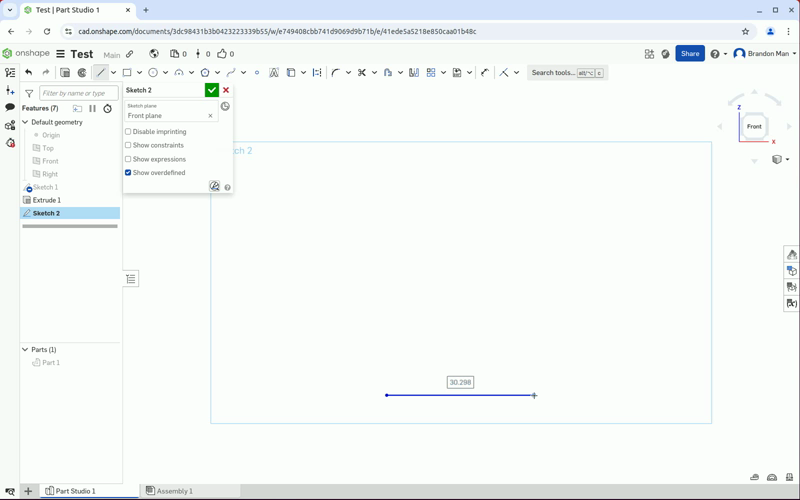
mouse_move(564, 395)
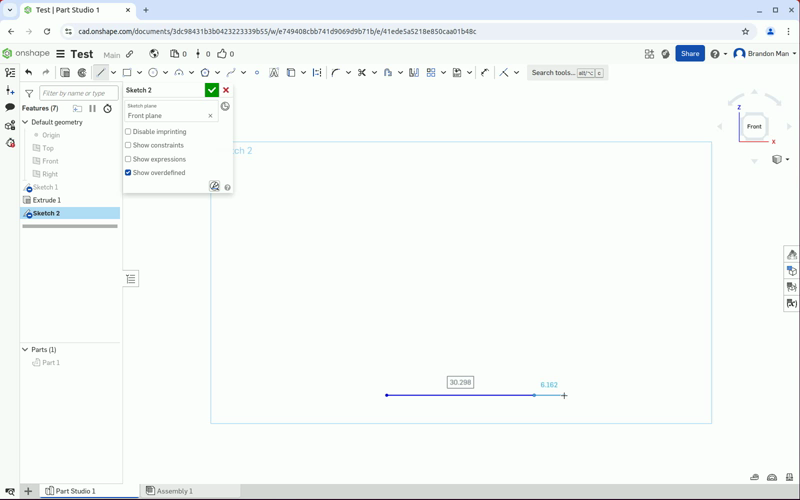
mouse_move(534, 376)
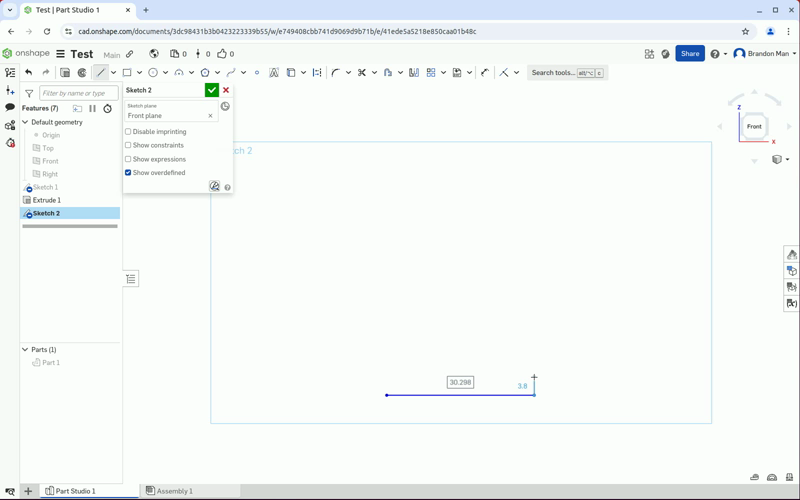
click(534, 376)
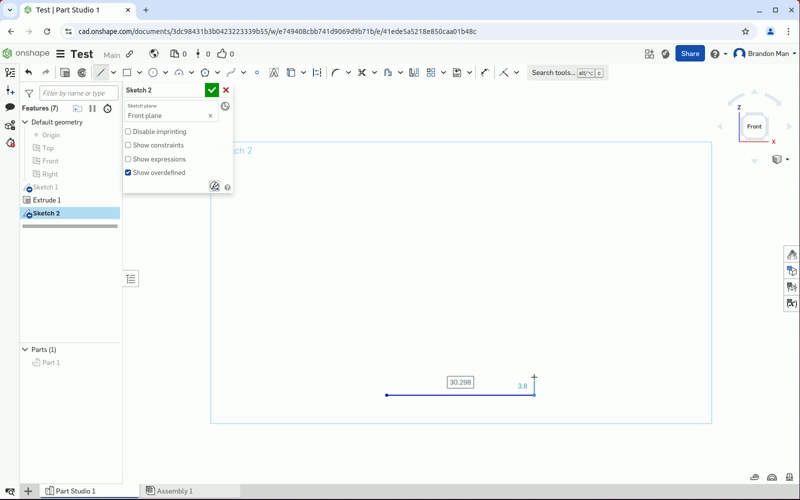
key_up(shift)
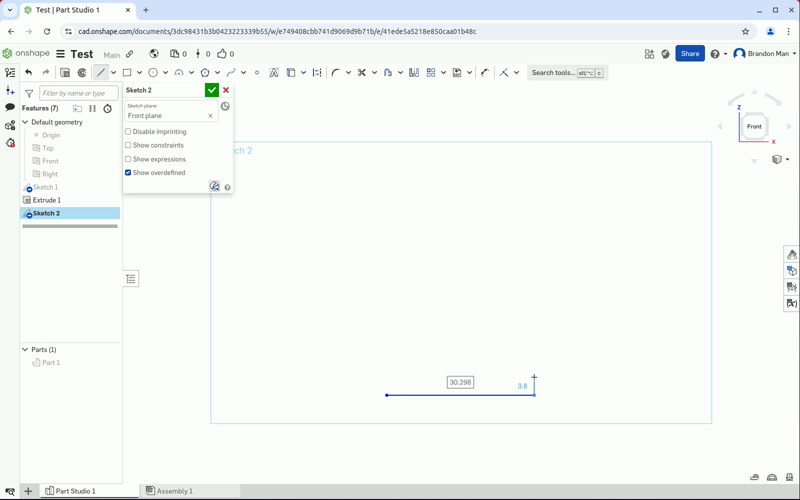
key_down(shift)
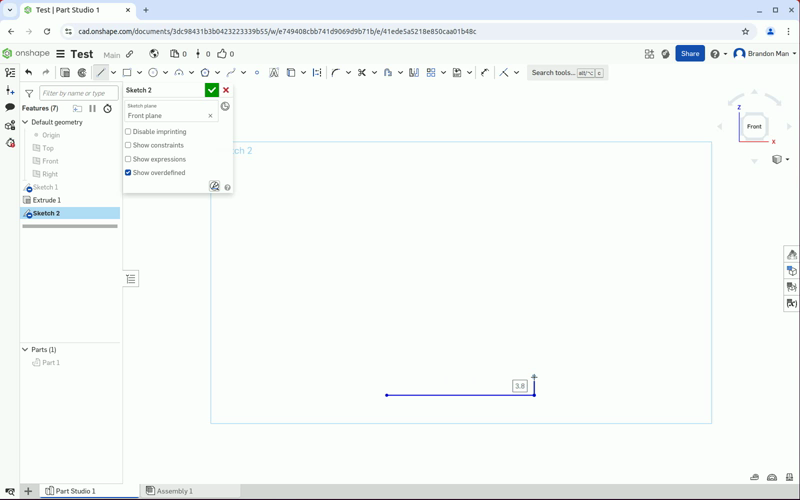
mouse_move(564, 376)
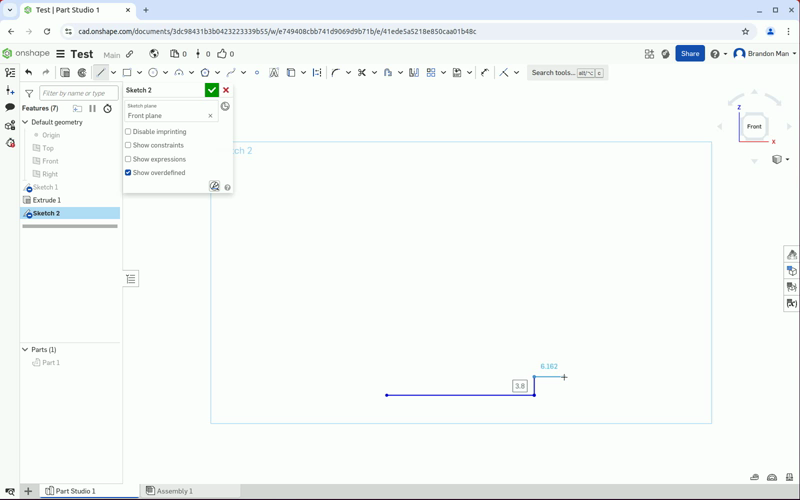
mouse_move(515, 376)
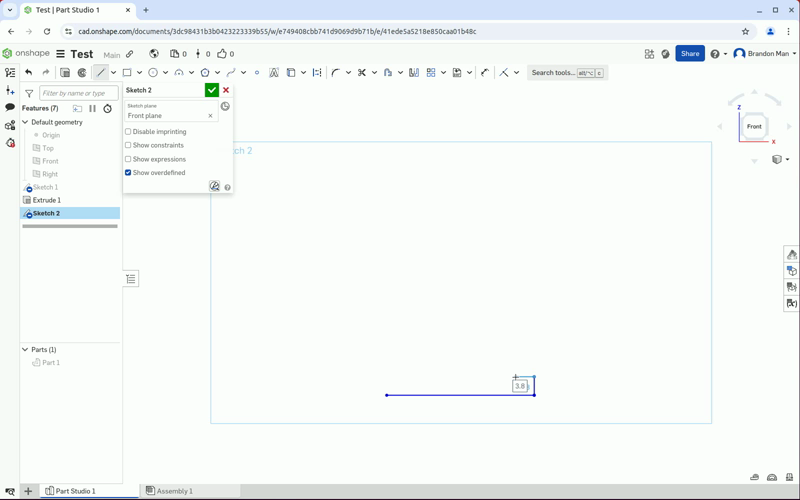
click(515, 376)
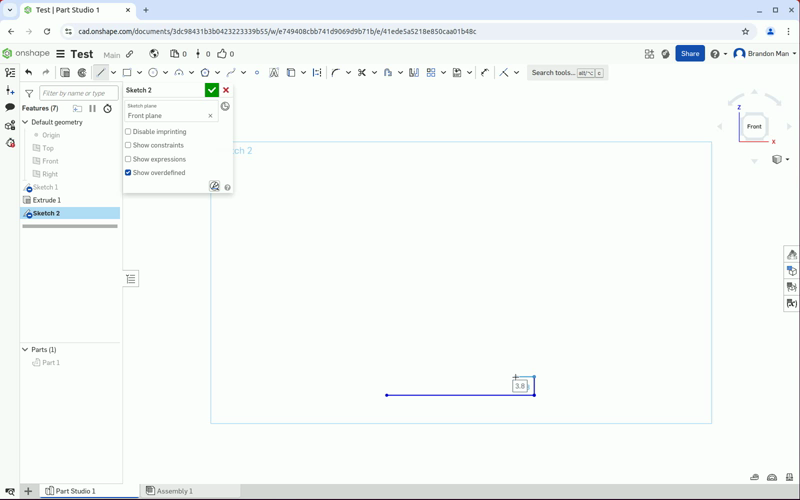
key_up(shift)
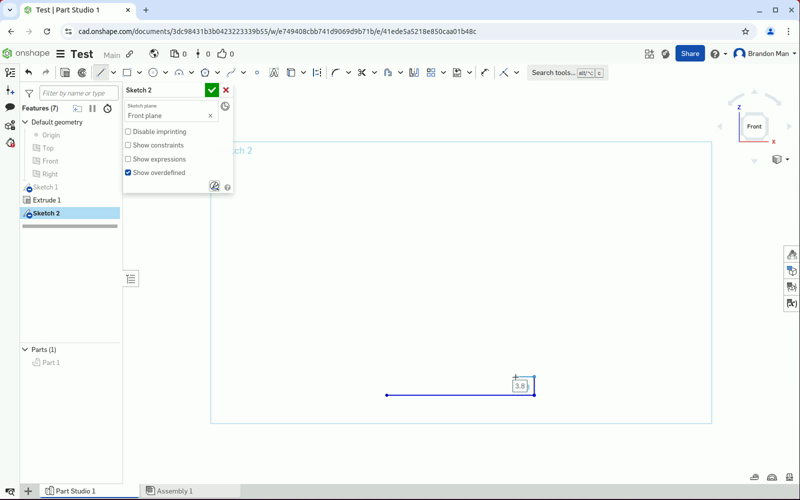
key_down(shift)
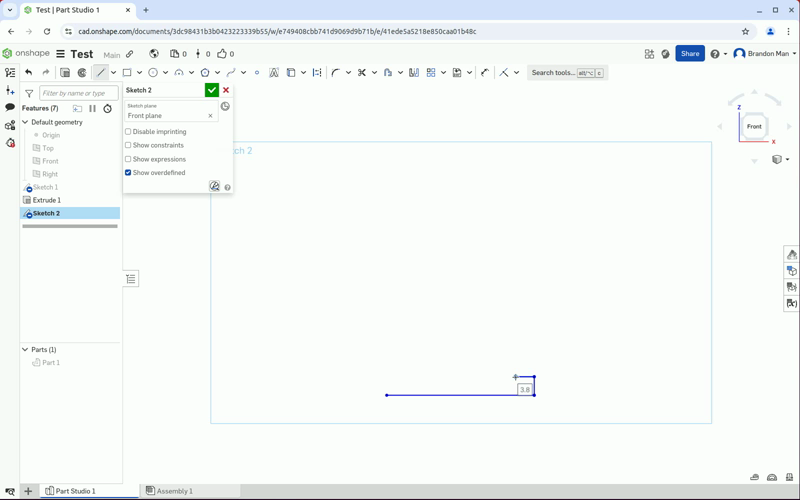
mouse_move(545, 376)
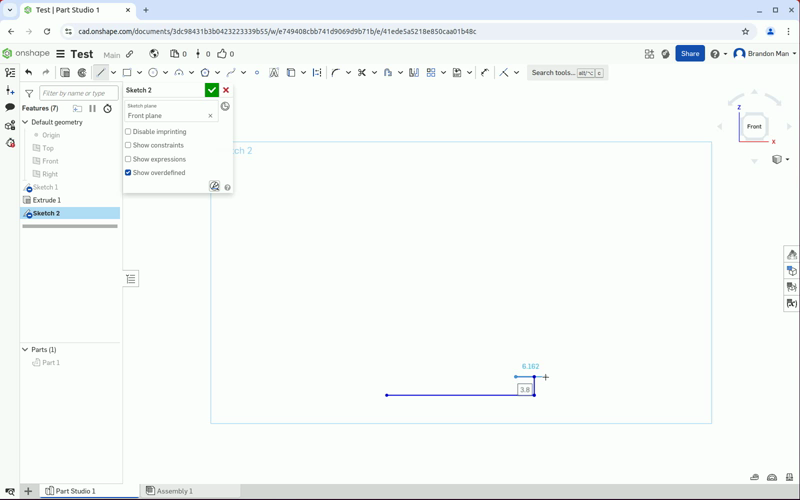
mouse_move(506, 376)
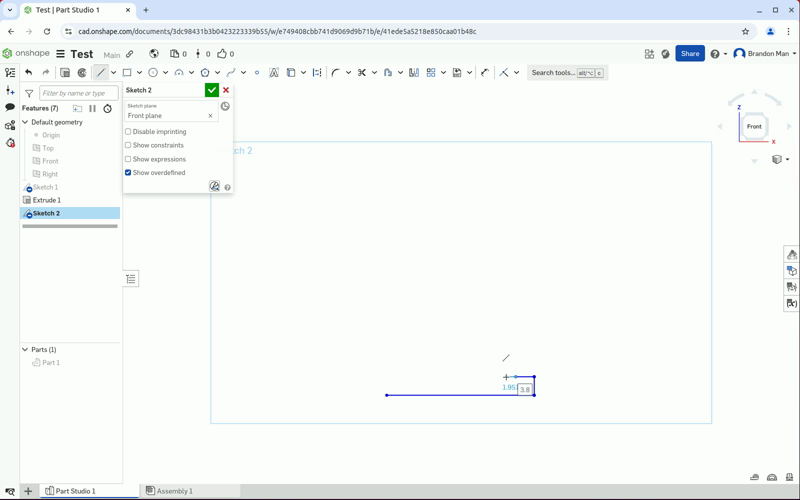
click(506, 376)
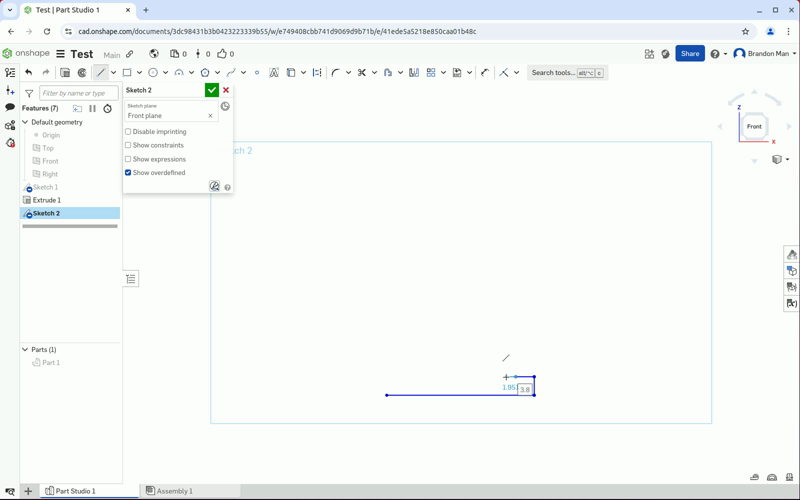
key_up(shift)
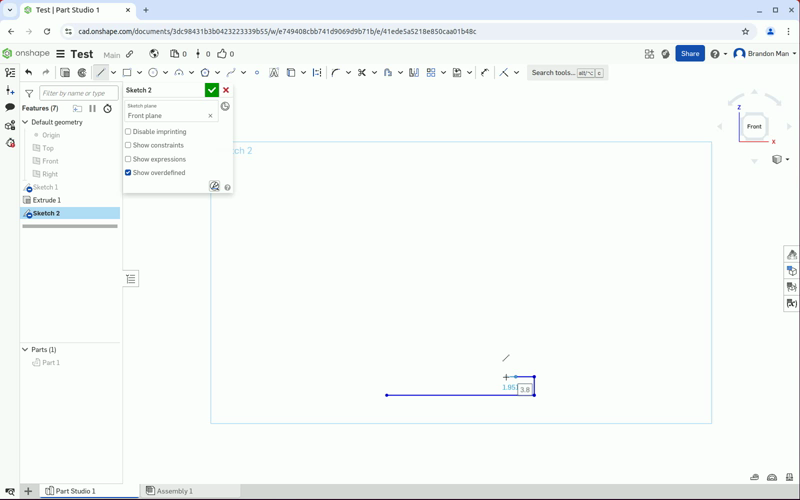
key_down(shift)
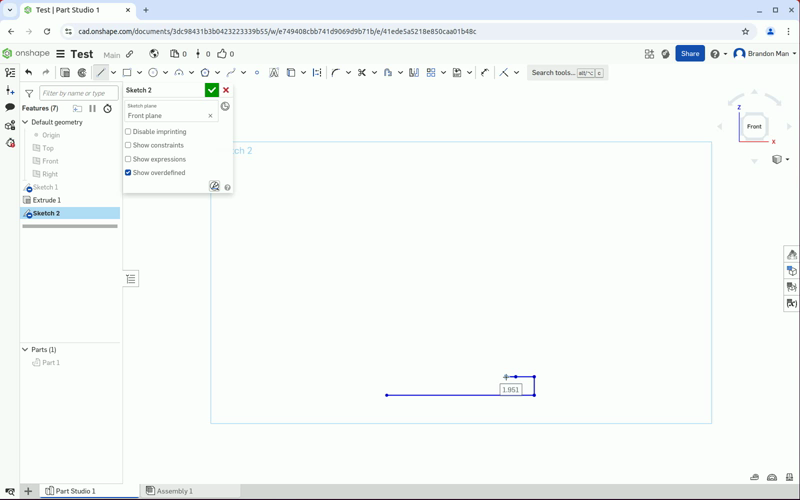
mouse_move(414, 376)
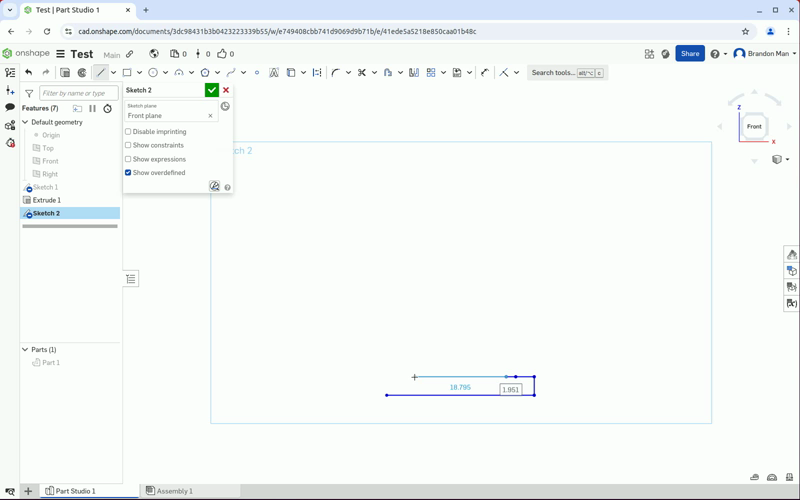
click(414, 376)
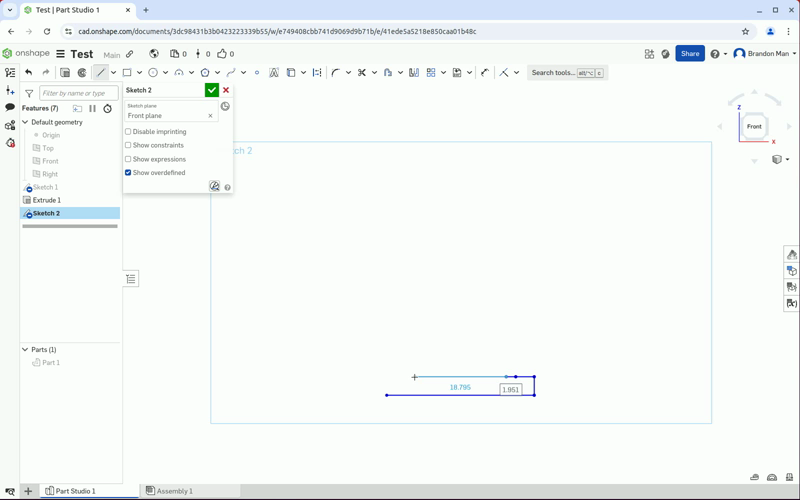
key_up(shift)
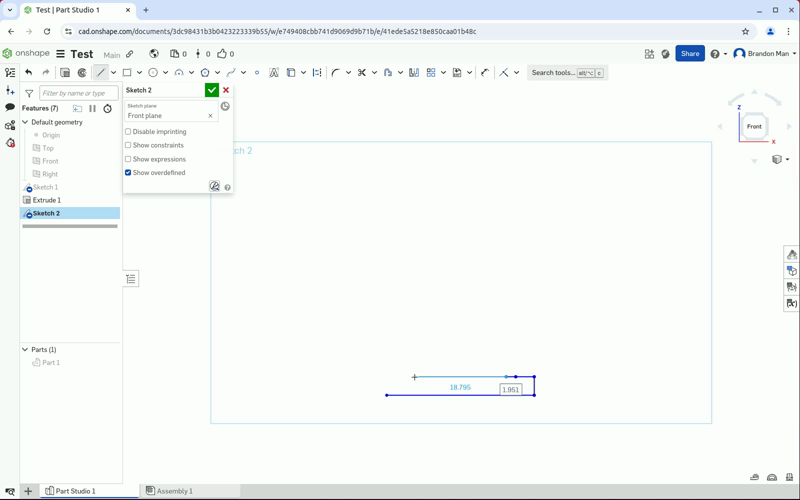
key_down(shift)
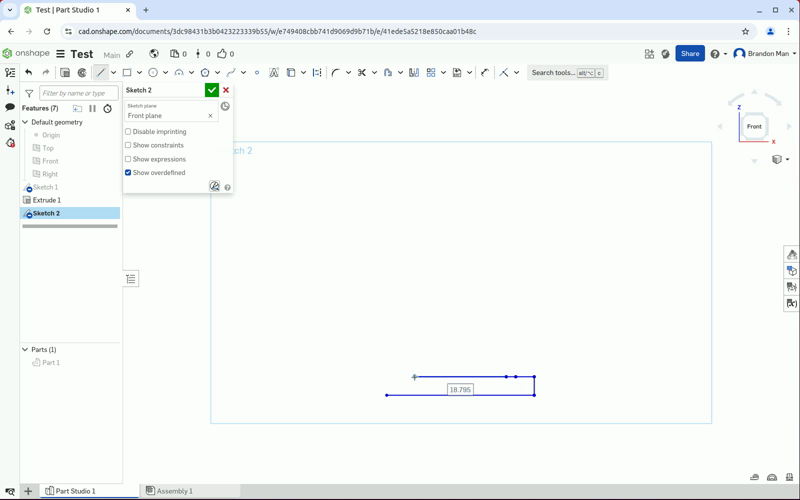
mouse_move(444, 376)
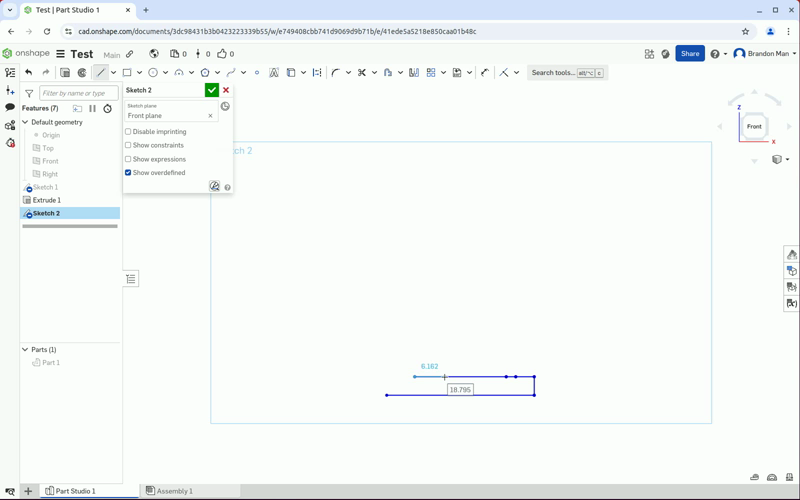
mouse_move(405, 376)
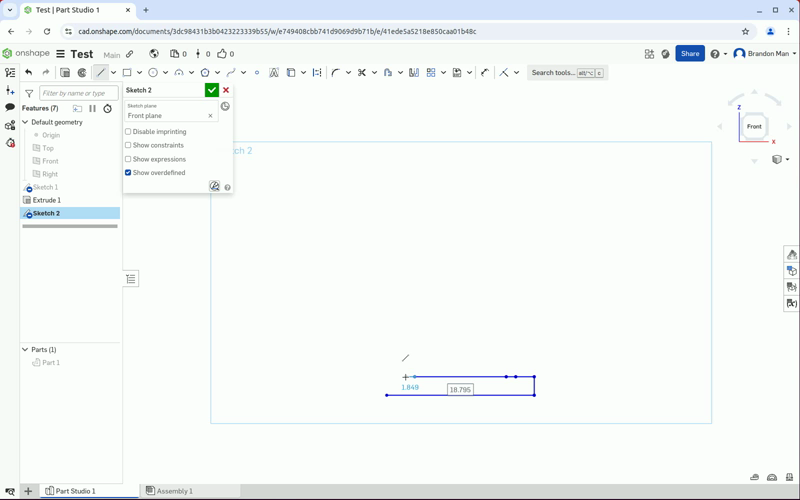
click(405, 376)
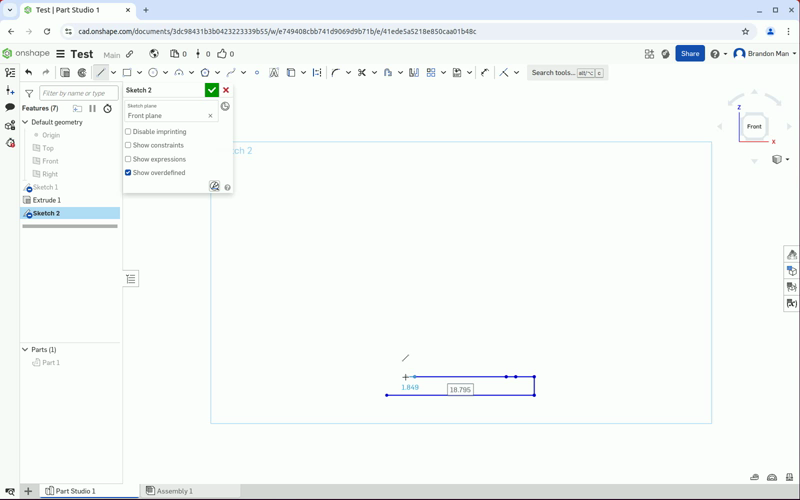
key_up(shift)
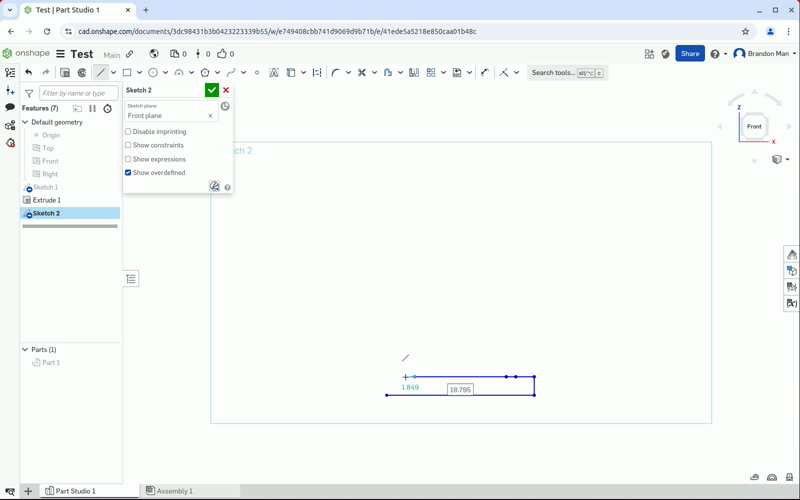
key_down(shift)
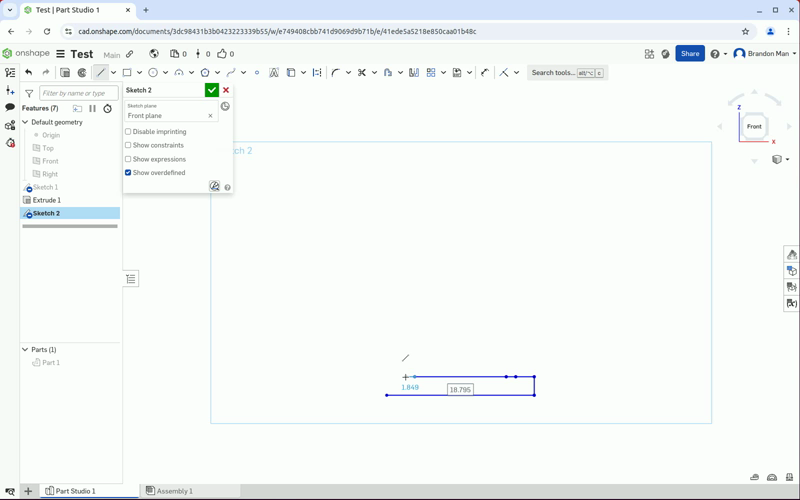
mouse_move(435, 376)
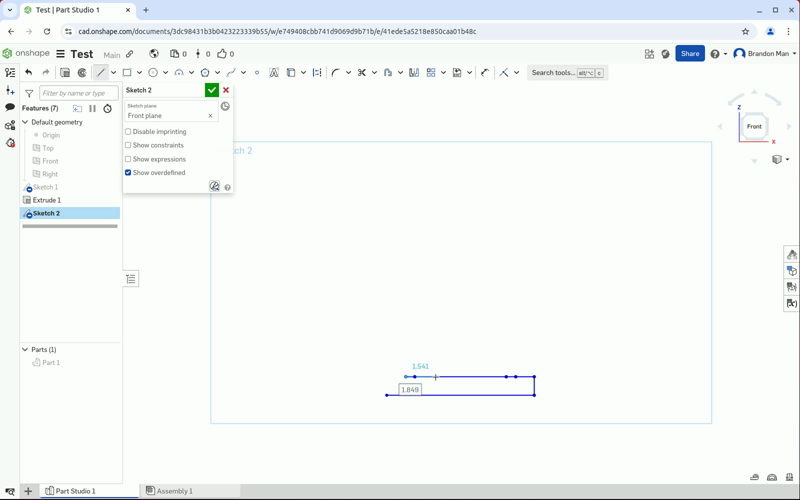
mouse_move(386, 376)
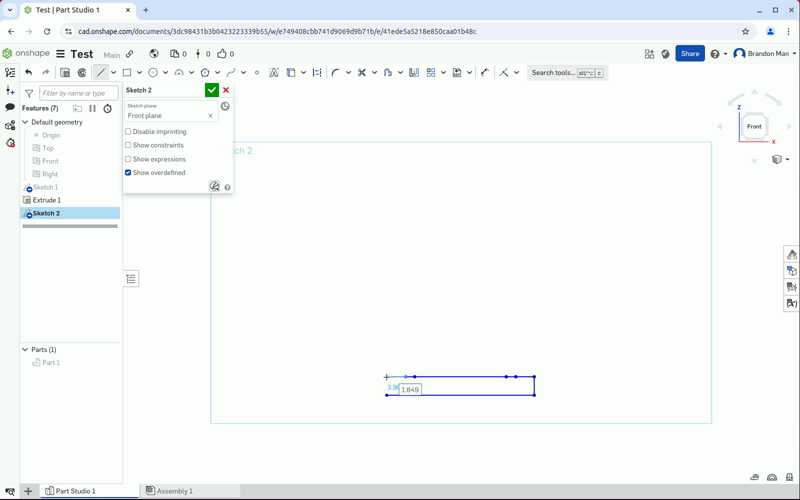
click(386, 376)
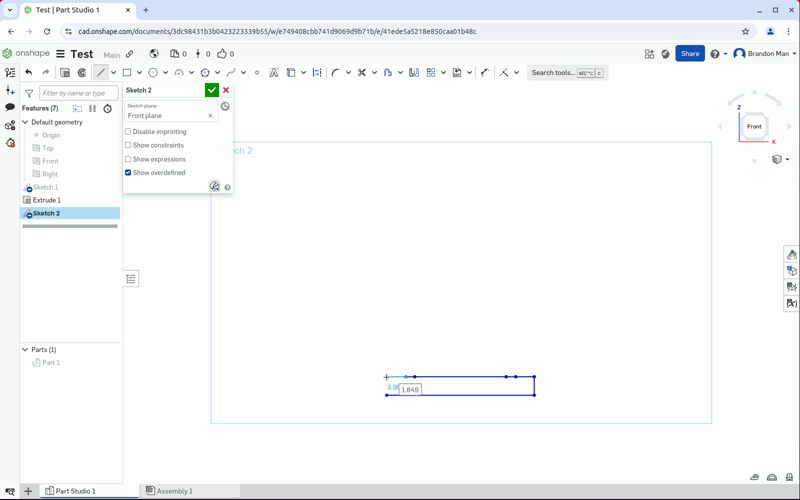
key_up(shift)
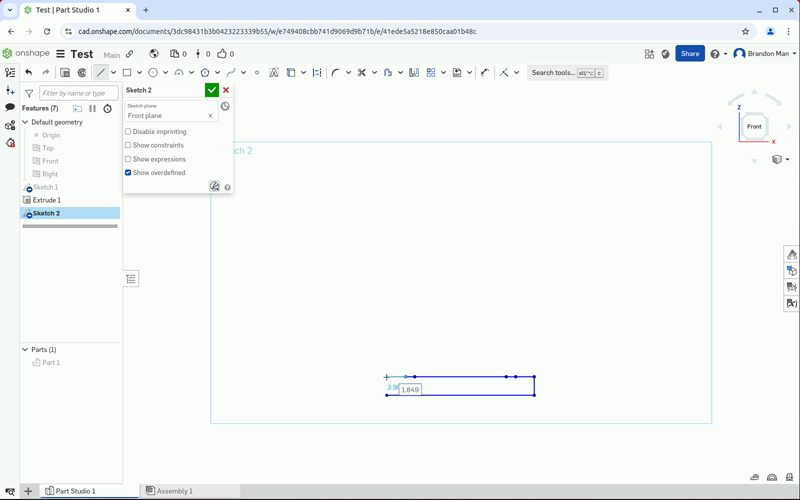
mouse_move(417, 376)
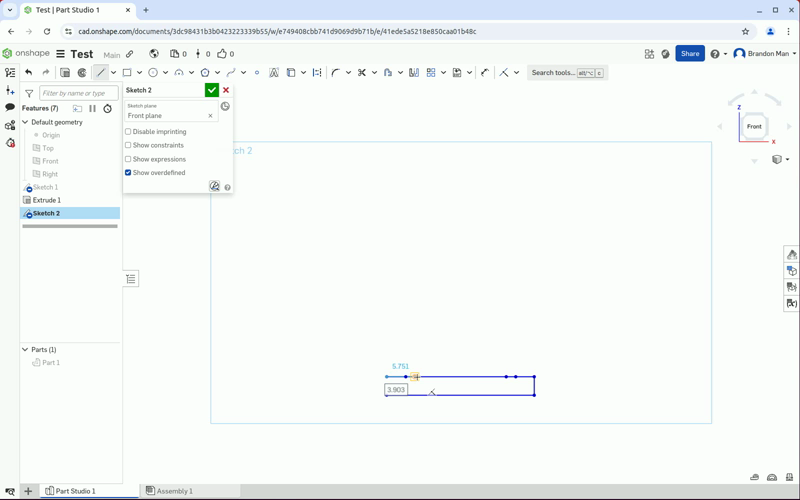
key_down(shift)
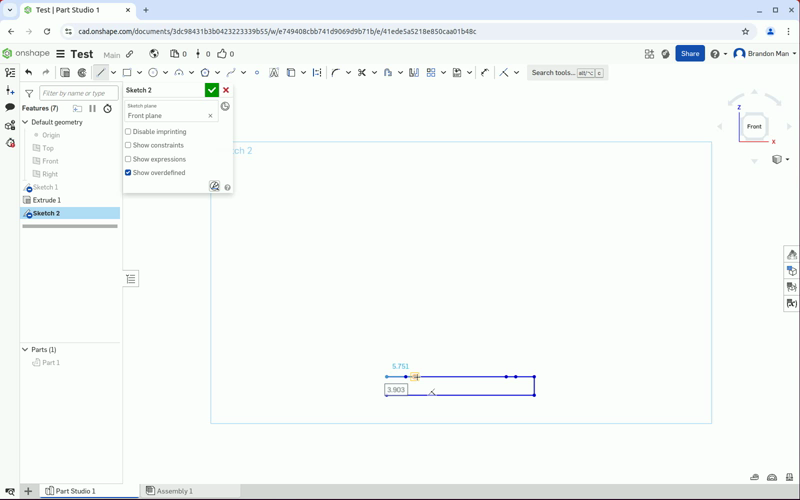
mouse_move(386, 395)
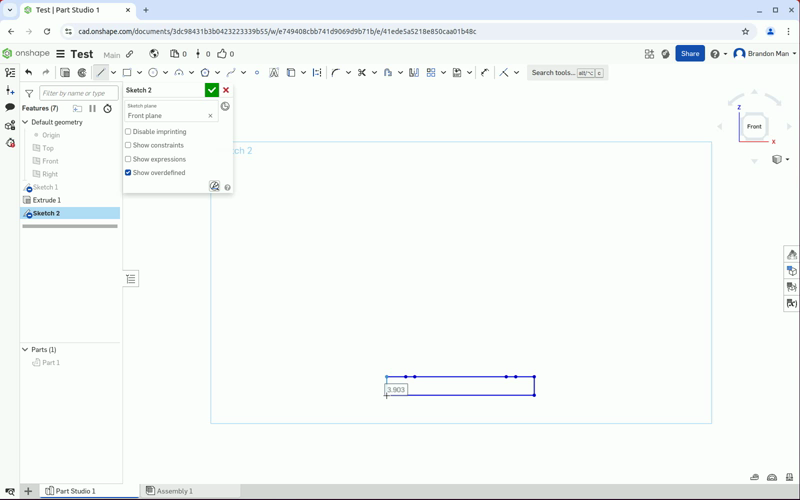
key_up(shift)
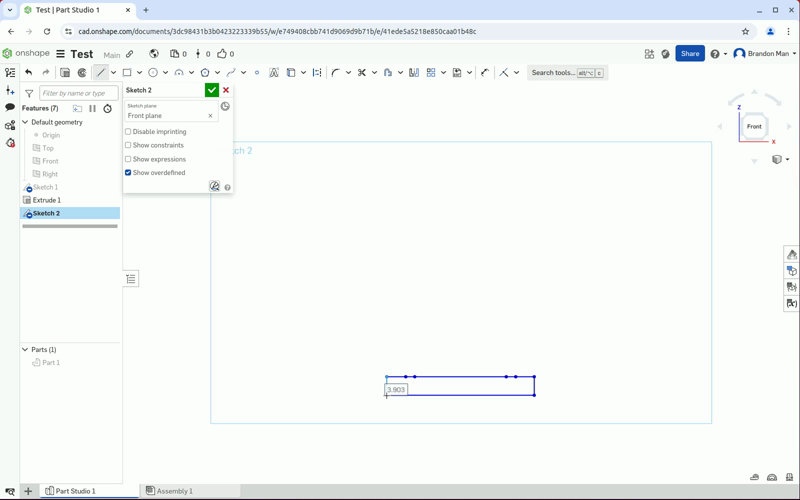
click(386, 395)
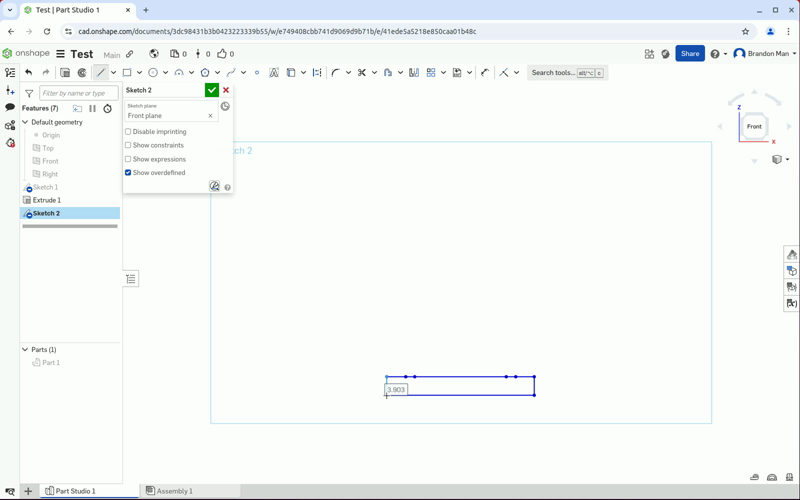
key(esc)
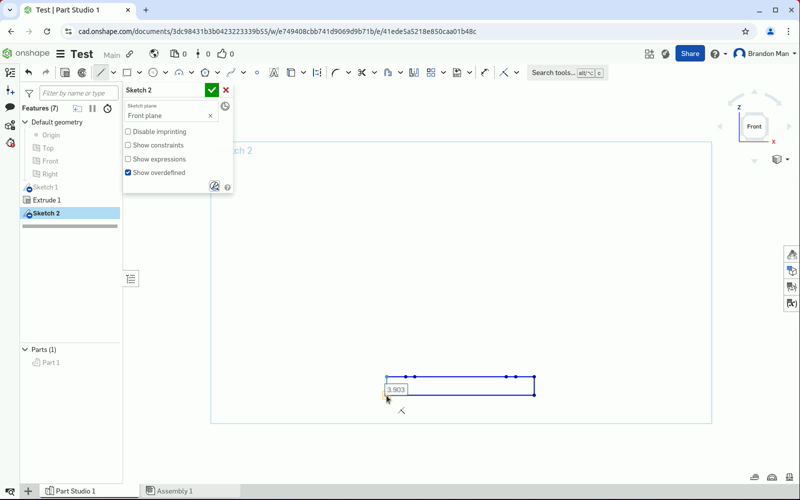
mouse_move(412, 381)
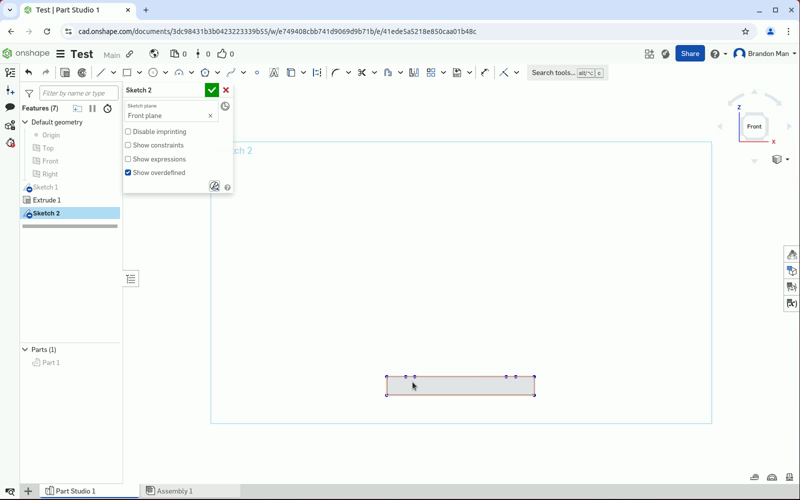
click(412, 381)
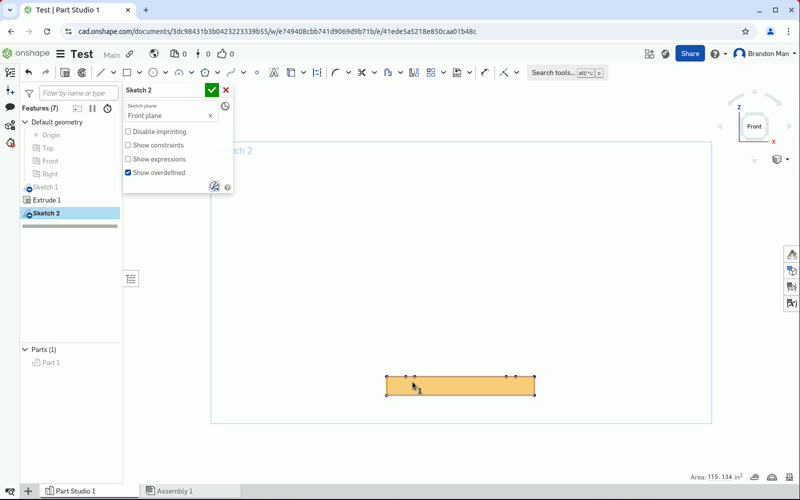
mouse_move(73, 352)
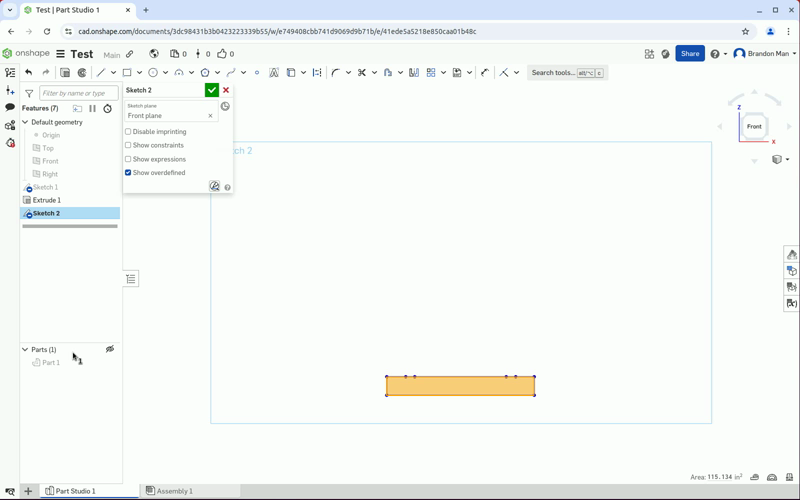
key(shift+y)
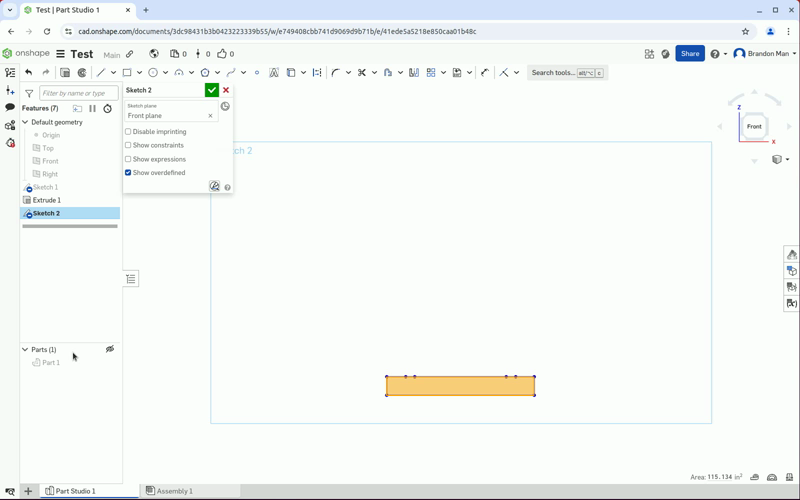
key(shift+e)
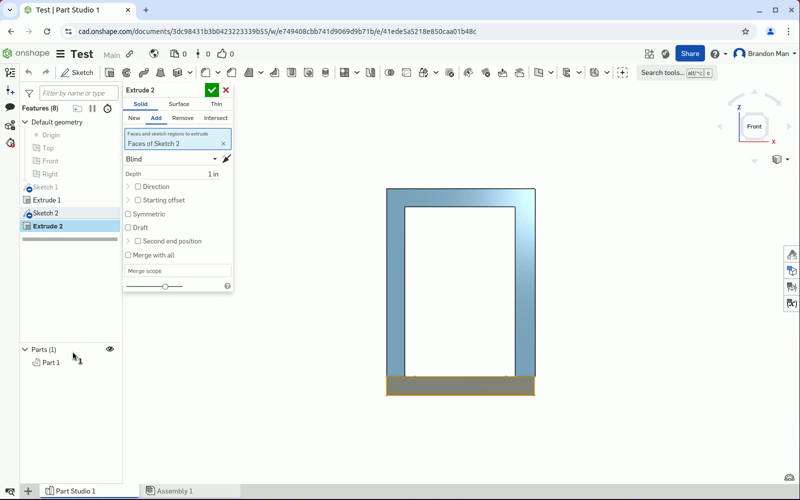
mouse_move(143, 106)
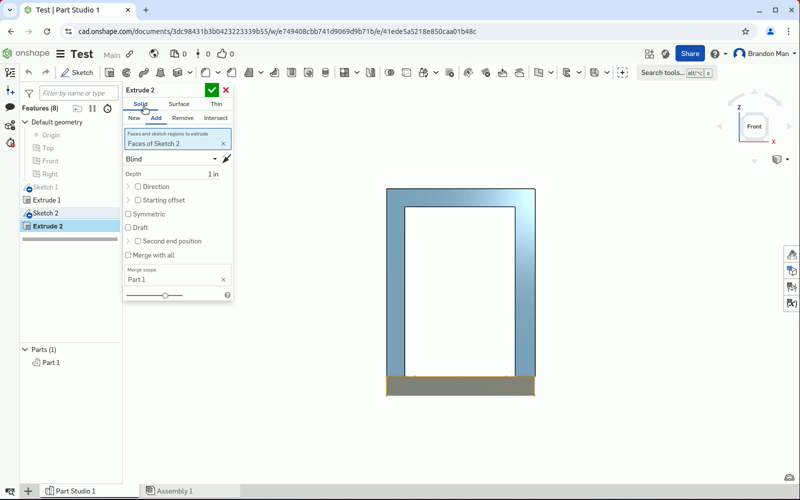
click(143, 106)
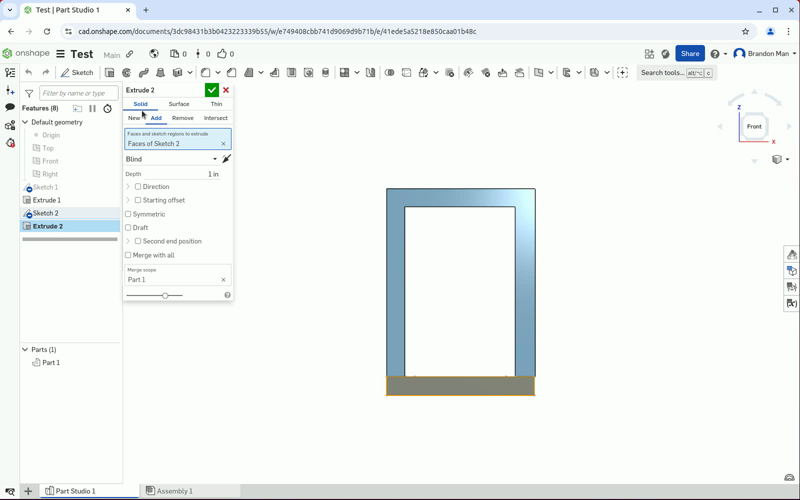
mouse_move(137, 120)
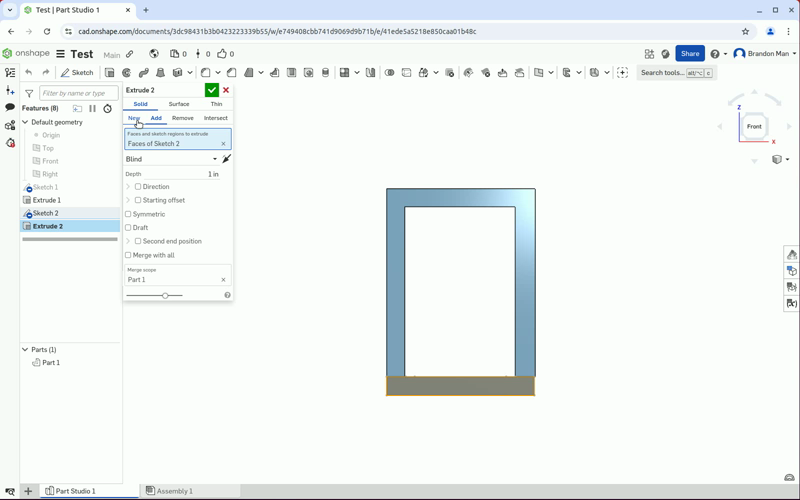
click(137, 120)
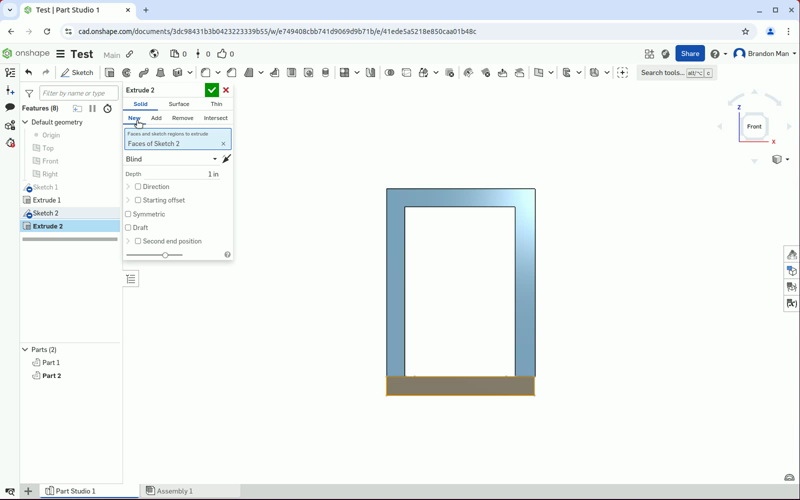
key(tab, 4)
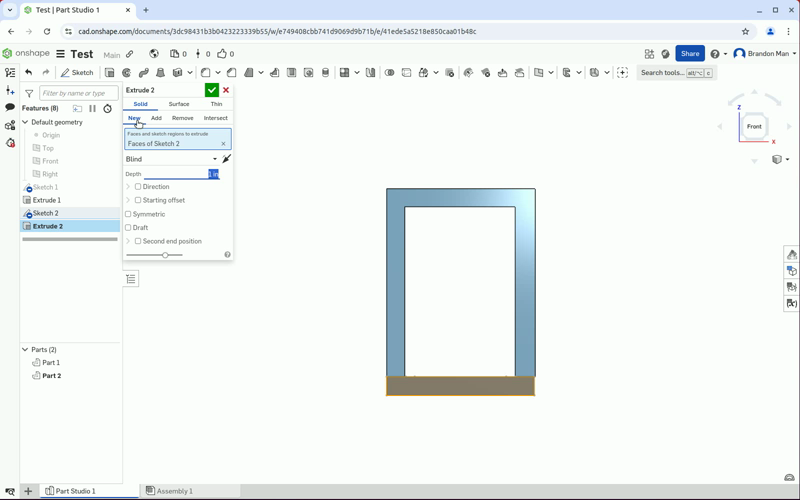
text(0.963)
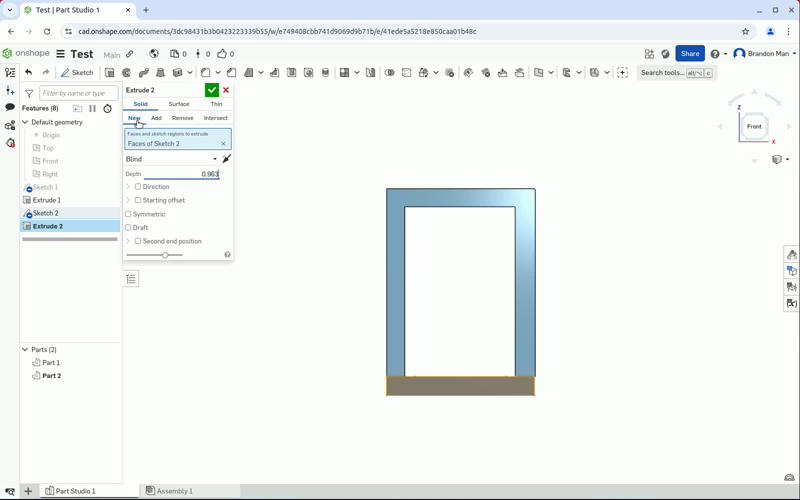
key(enter)
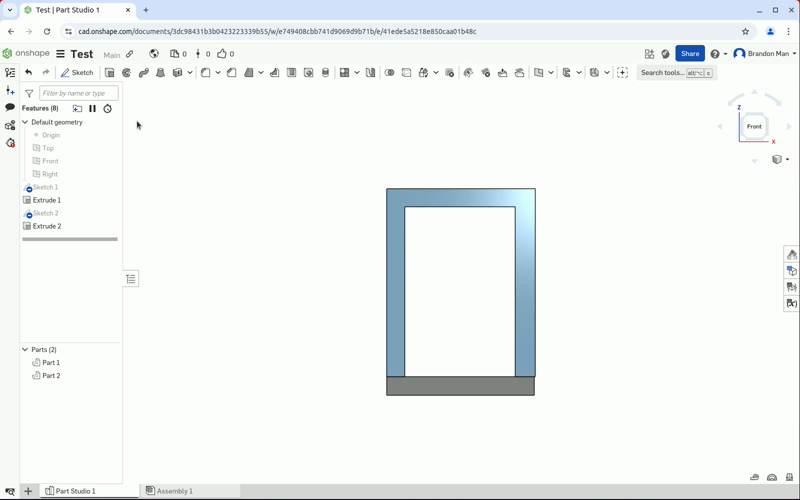
key(shift+h)
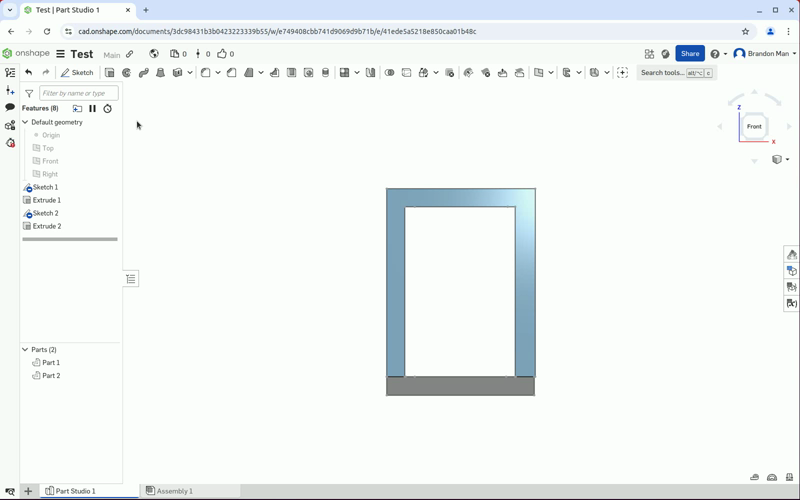
key(shift+h)
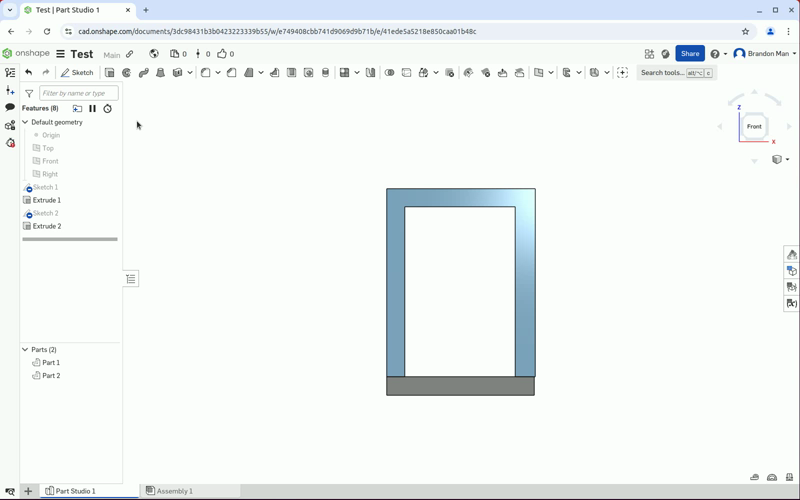
mouse_move(73, 189)
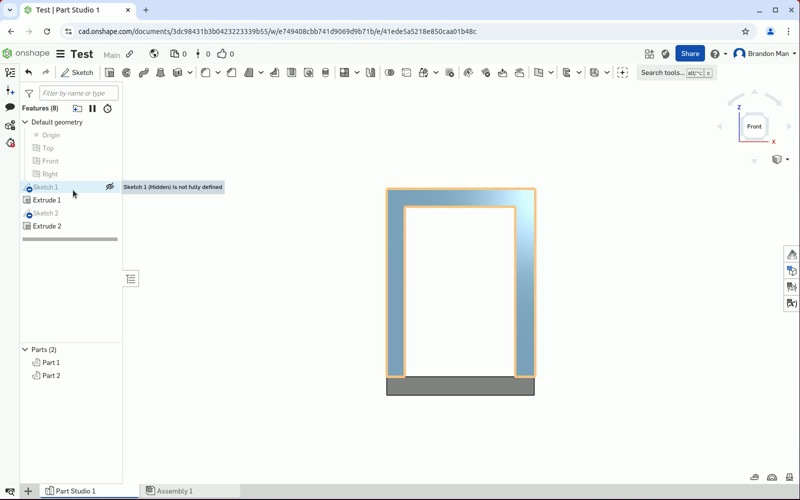
click(73, 189)
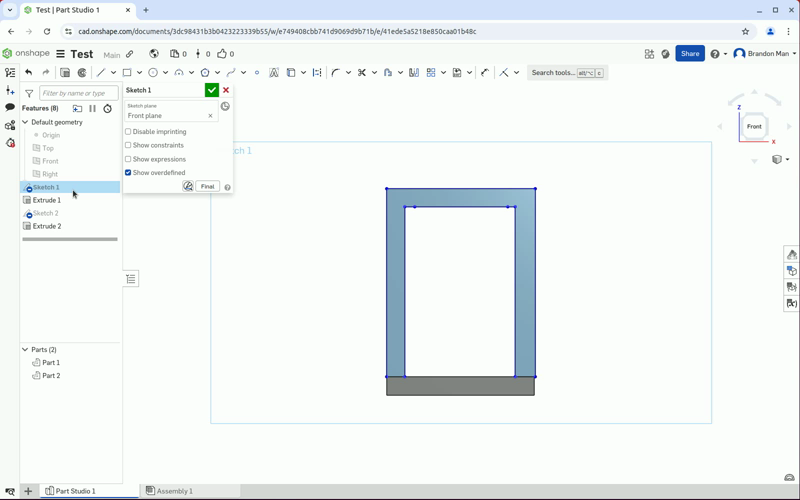
mouse_move(229, 92)
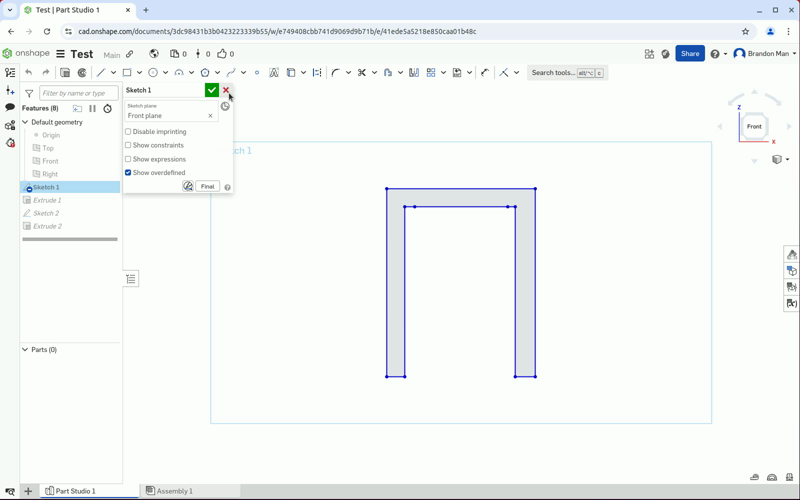
click(229, 92)
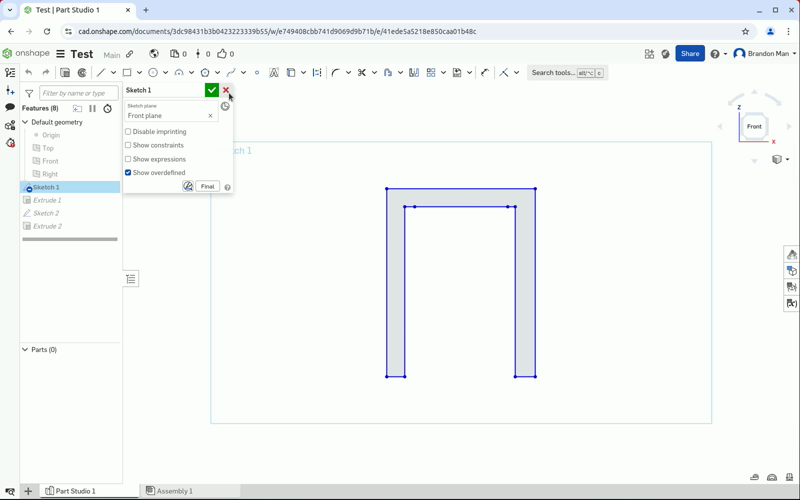
key(shift+s)
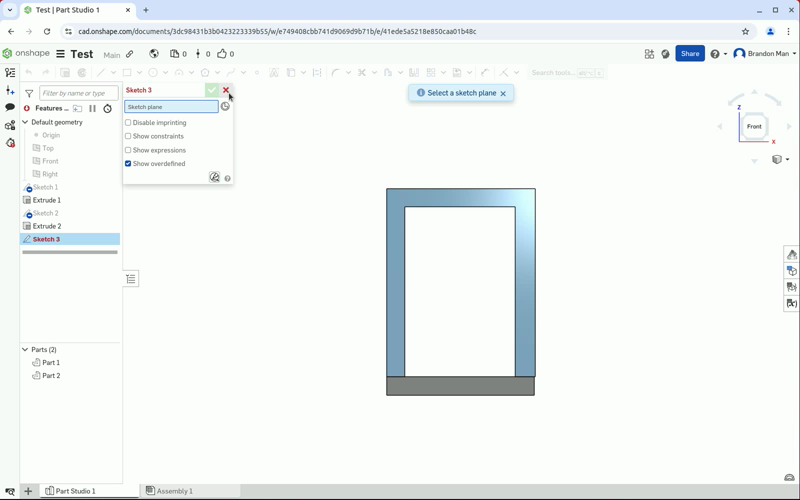
mouse_move(73, 163)
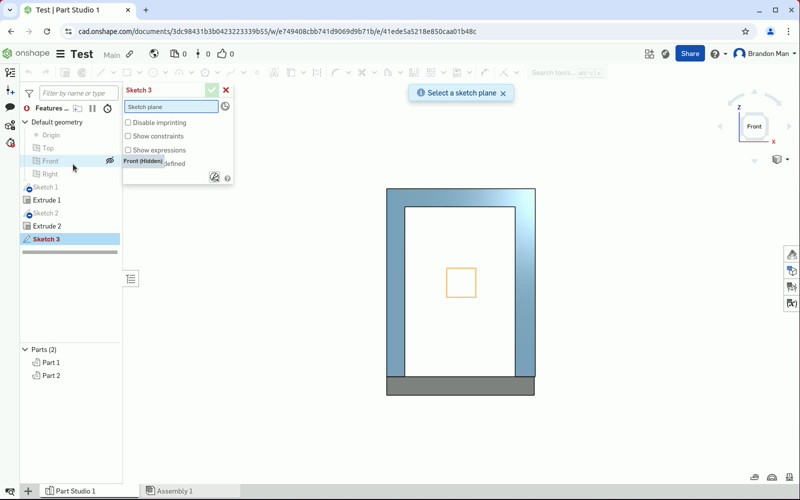
click(73, 163)
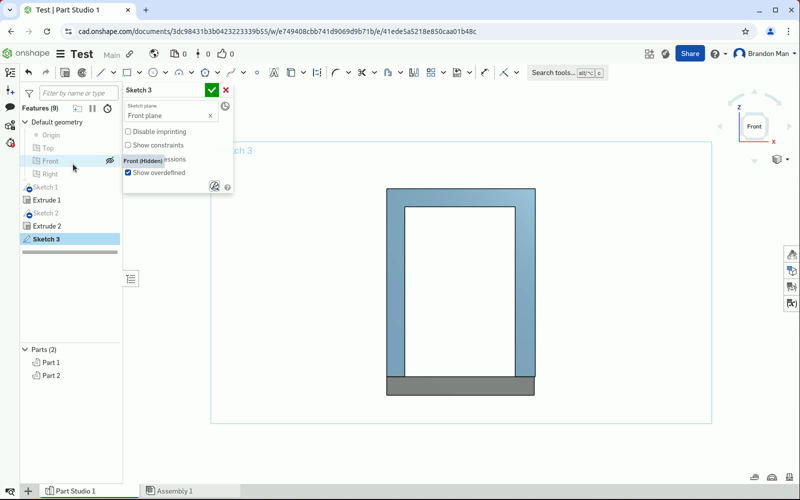
mouse_move(73, 352)
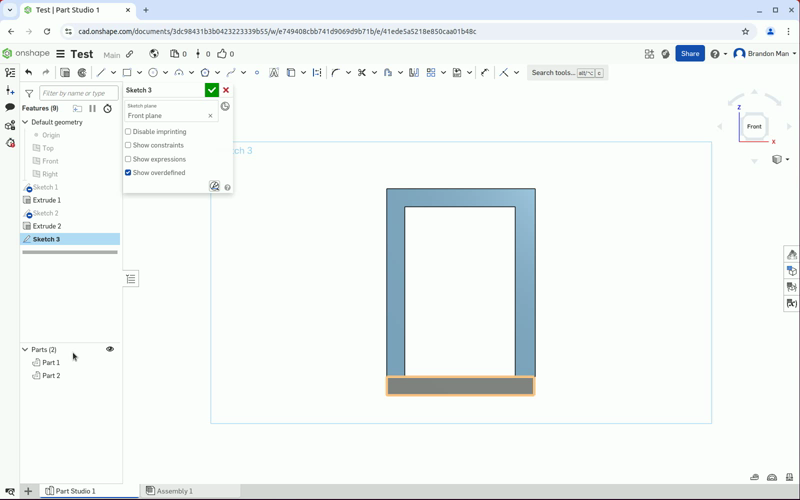
key(y)
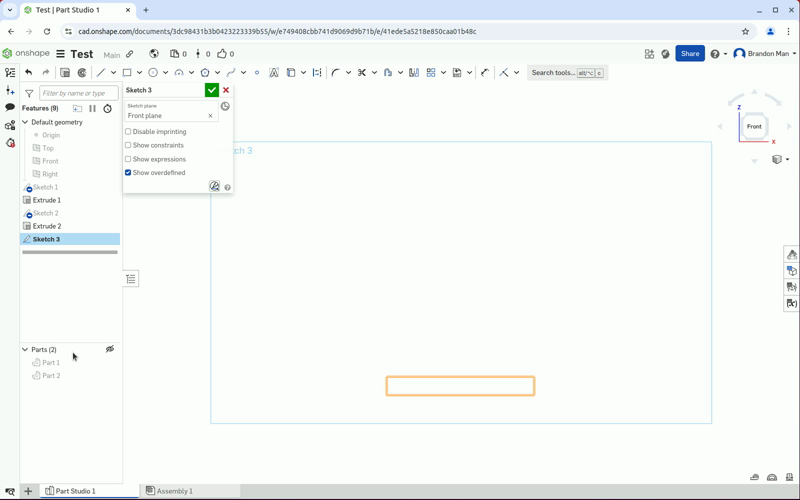
key(l)
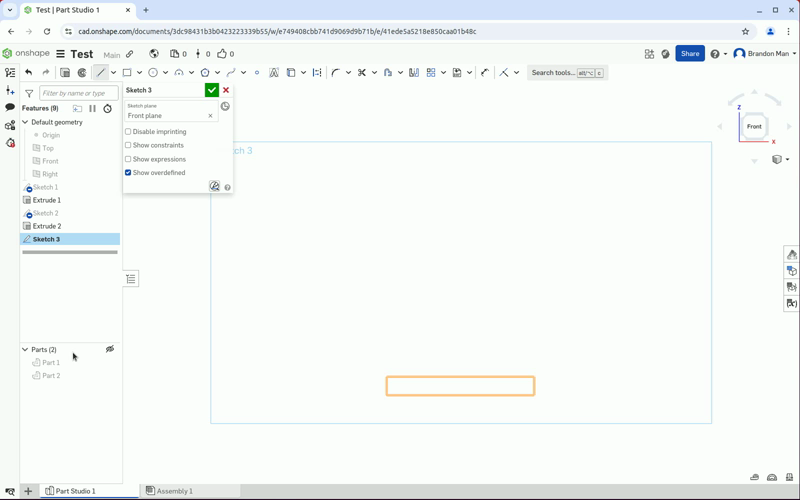
key_down(shift)
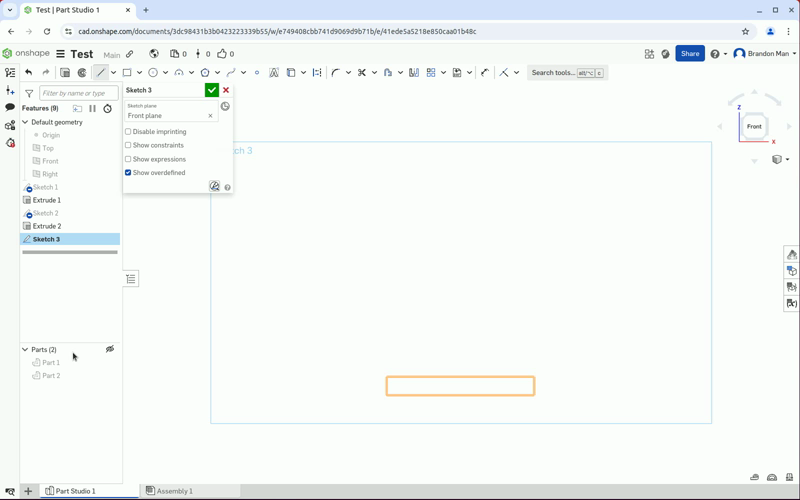
mouse_move(414, 216)
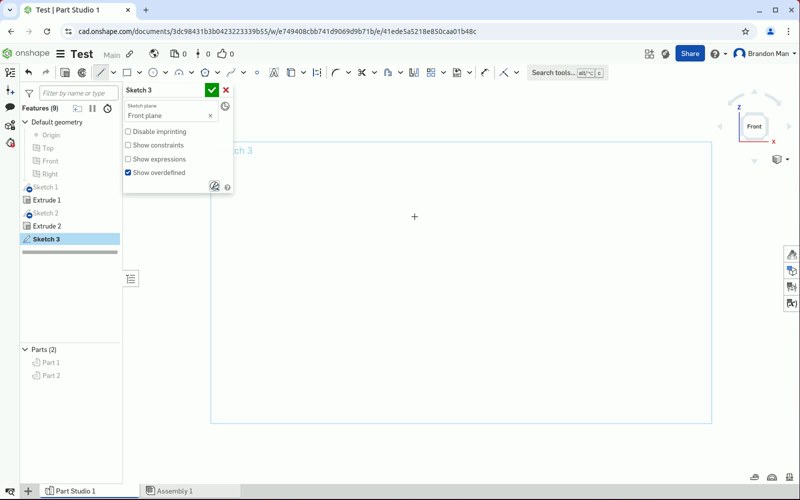
click(414, 216)
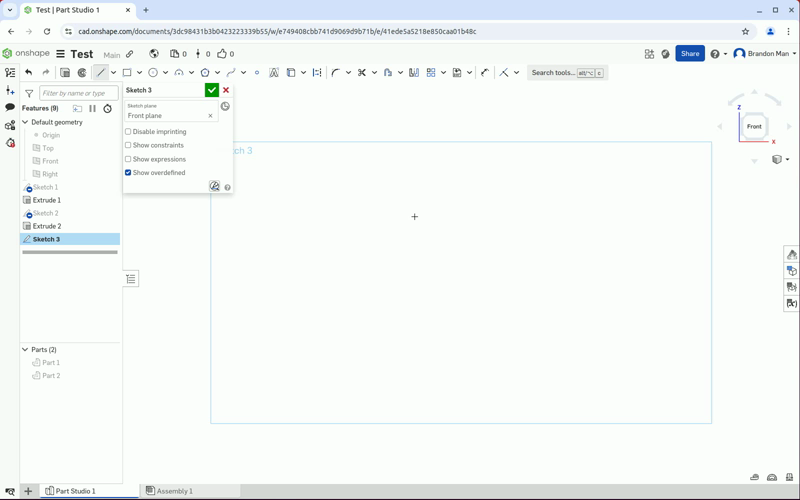
key_up(shift)
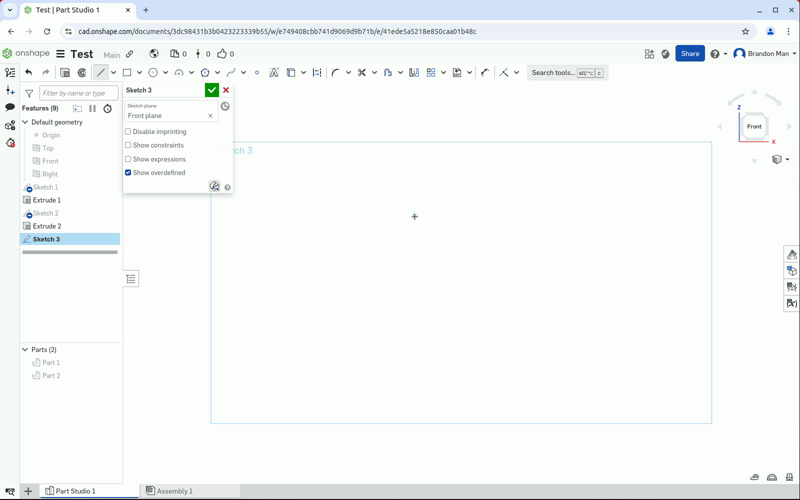
key_down(shift)
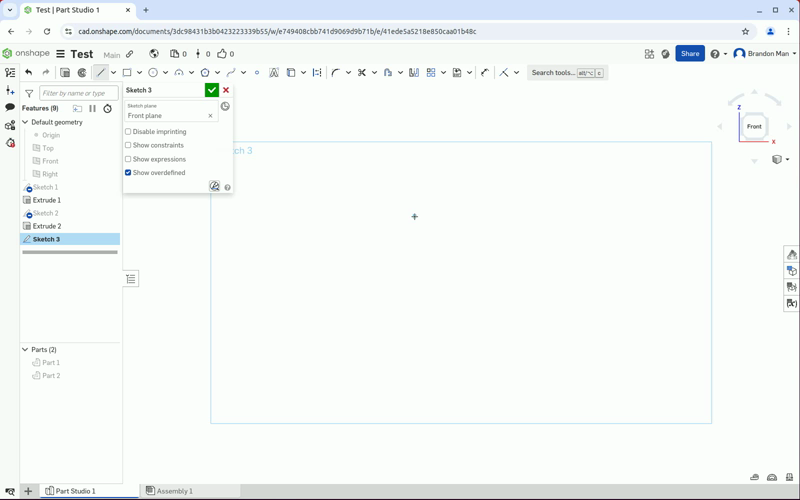
mouse_move(507, 216)
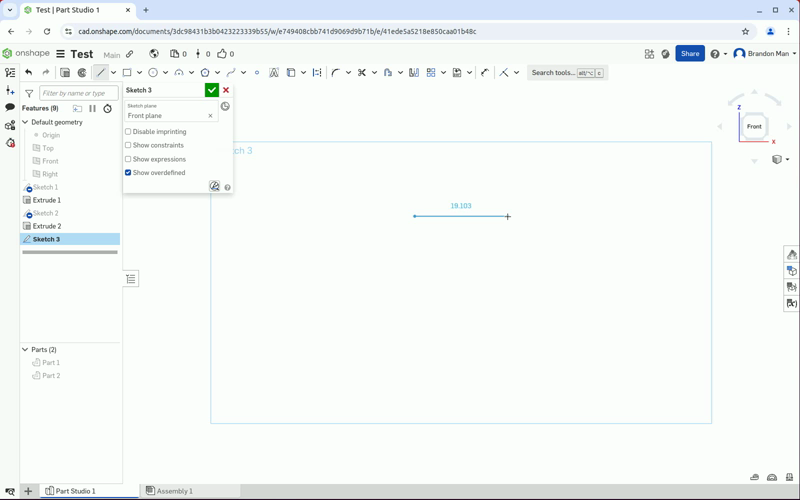
click(507, 216)
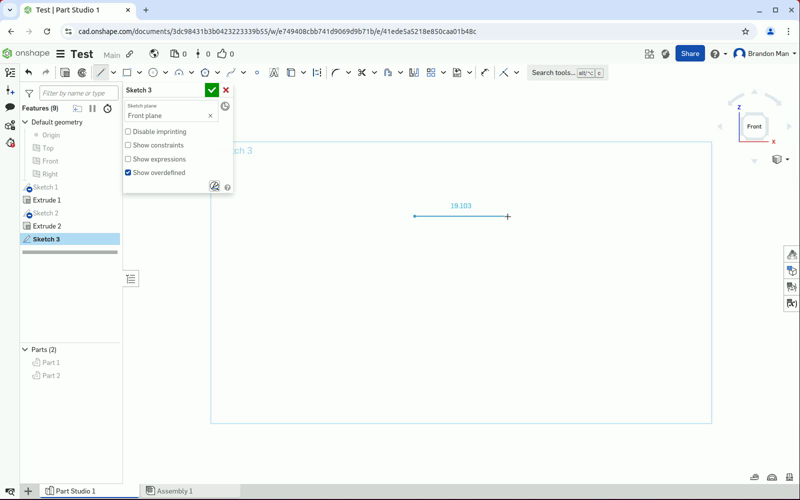
key_up(shift)
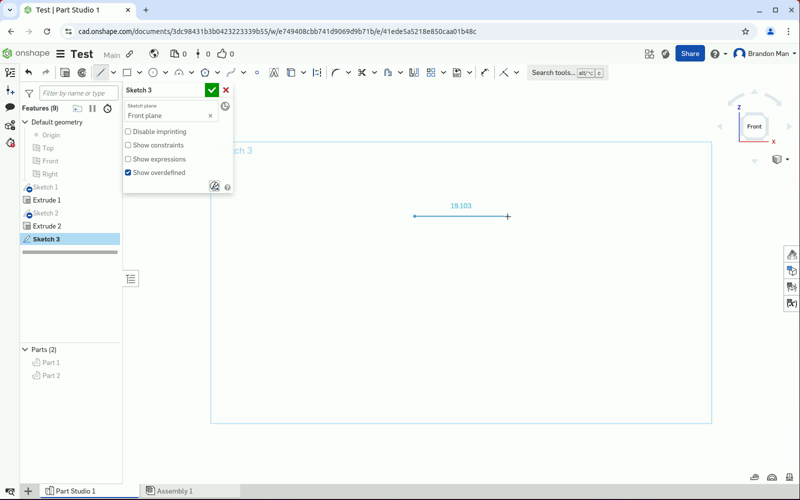
key_down(shift)
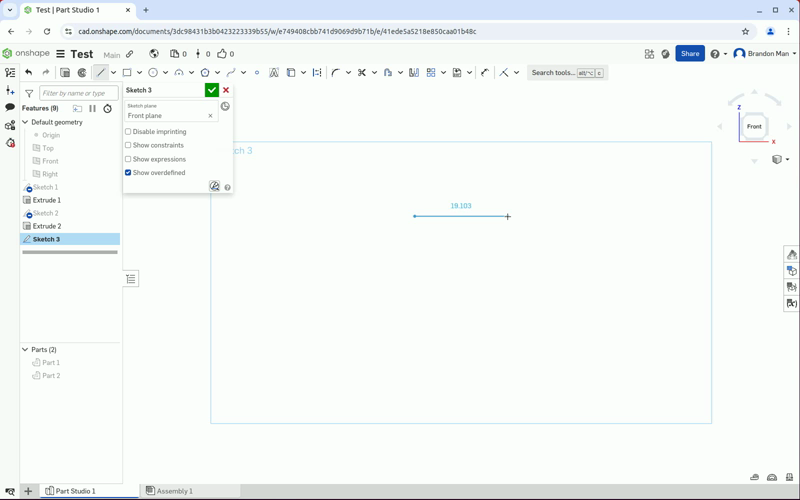
mouse_move(537, 216)
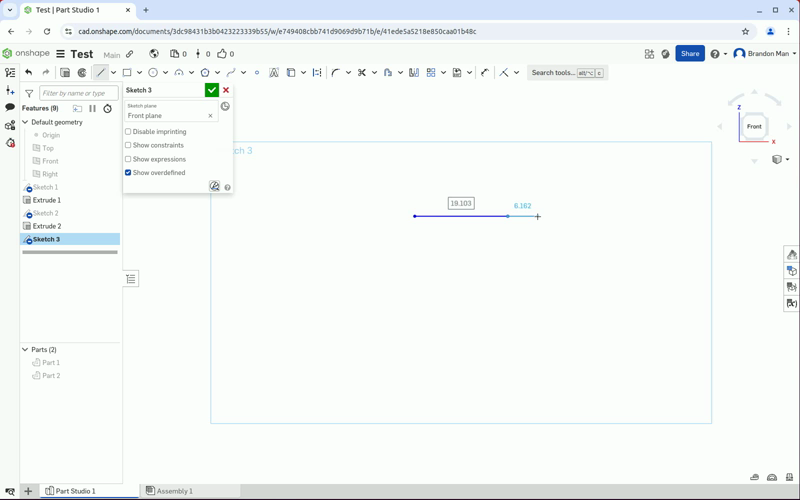
mouse_move(507, 206)
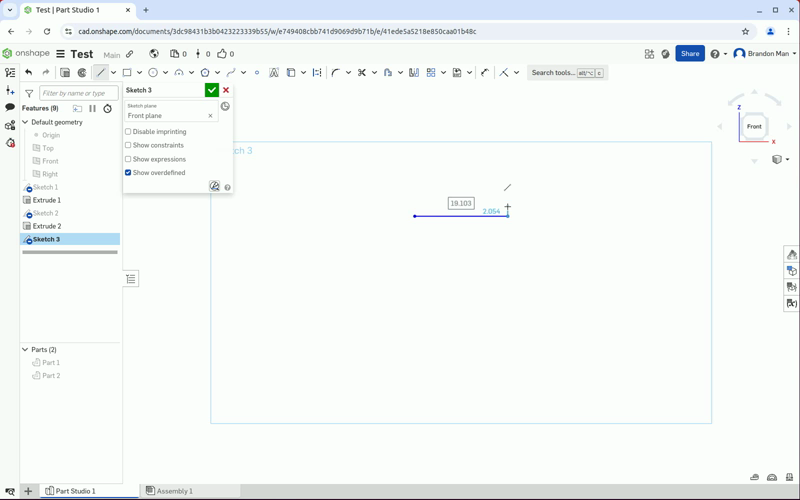
click(507, 206)
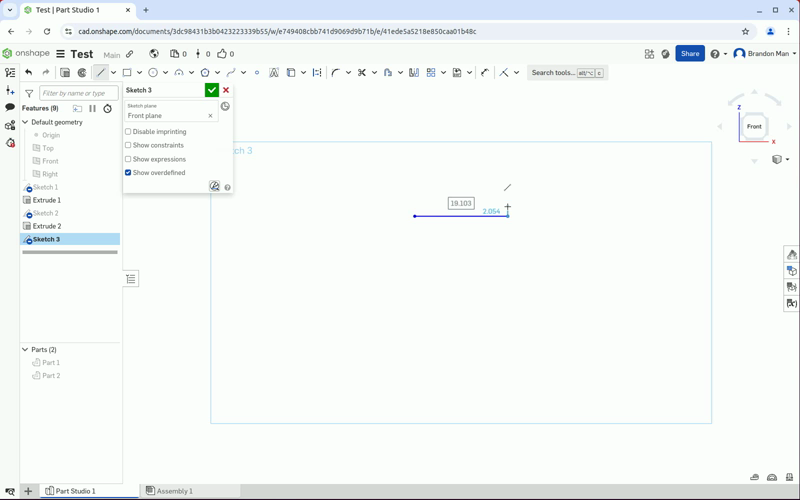
key_up(shift)
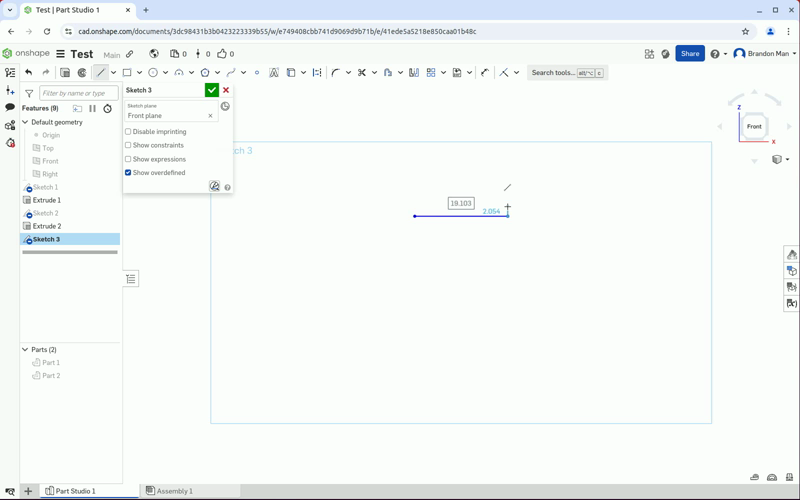
key_down(shift)
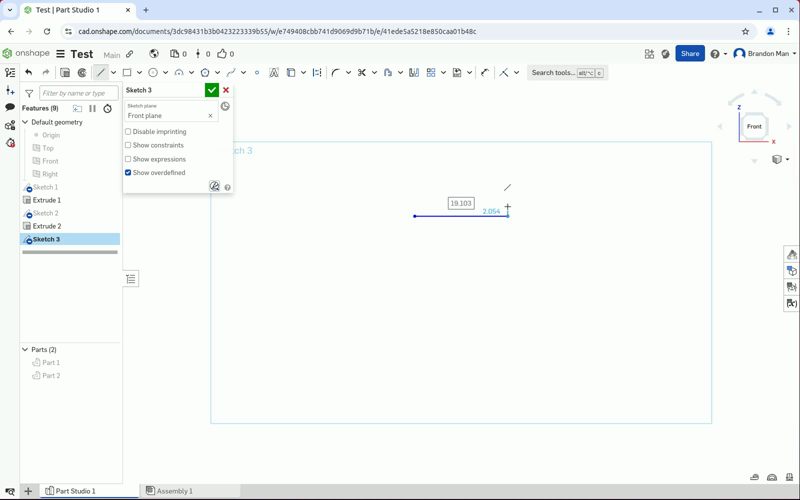
mouse_move(414, 206)
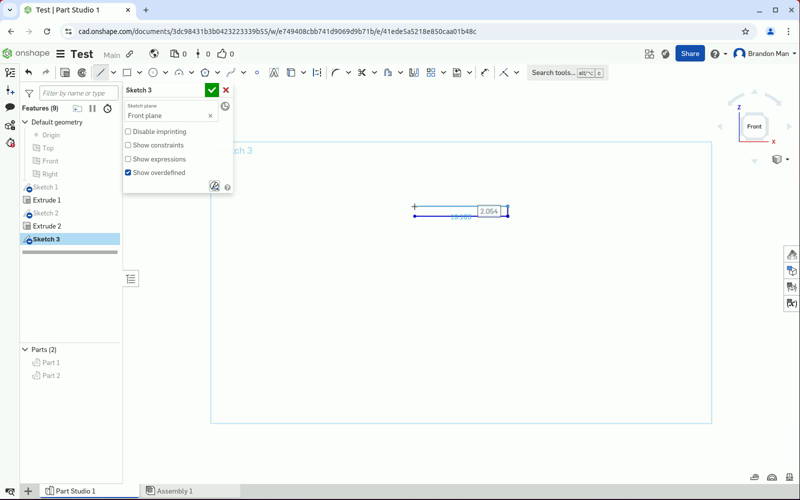
click(414, 206)
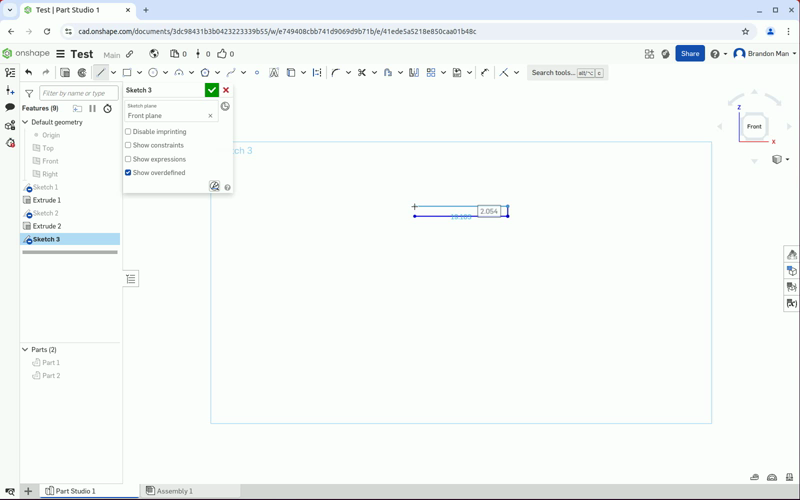
key_up(shift)
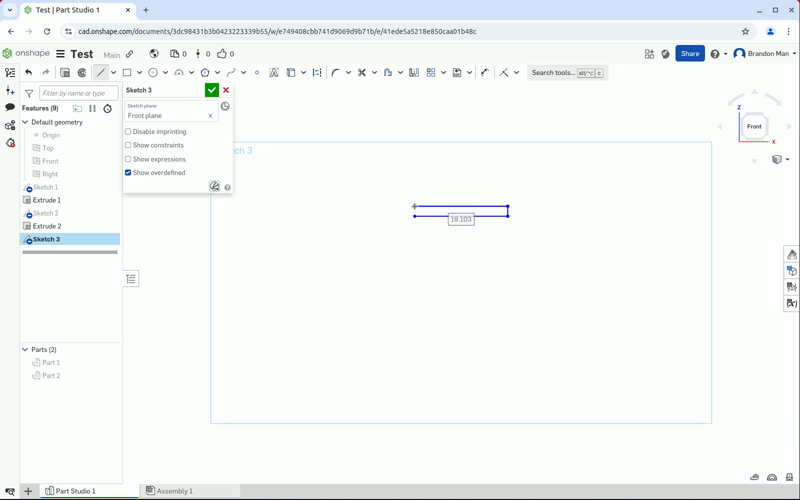
mouse_move(444, 206)
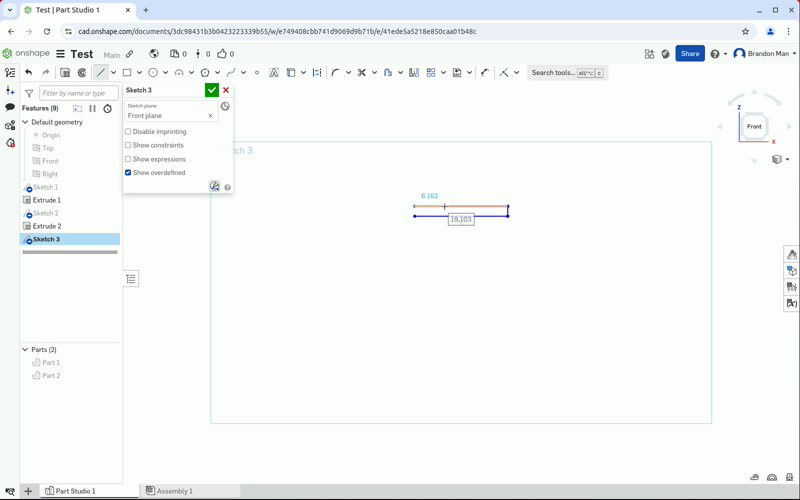
key_down(shift)
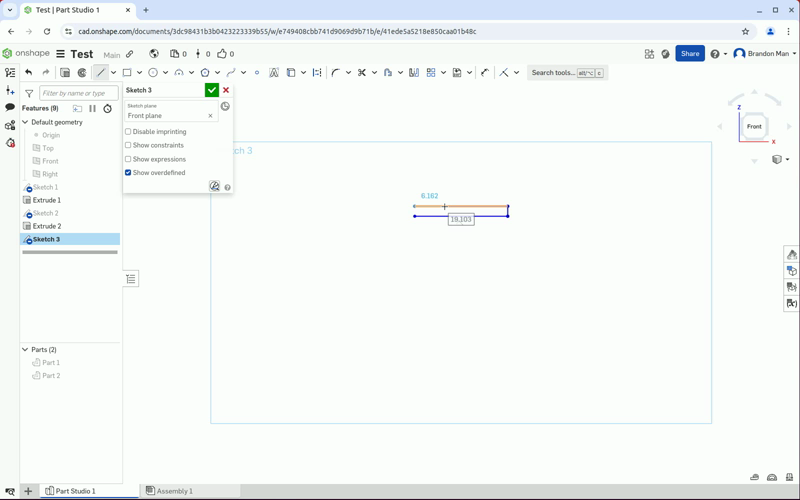
mouse_move(414, 216)
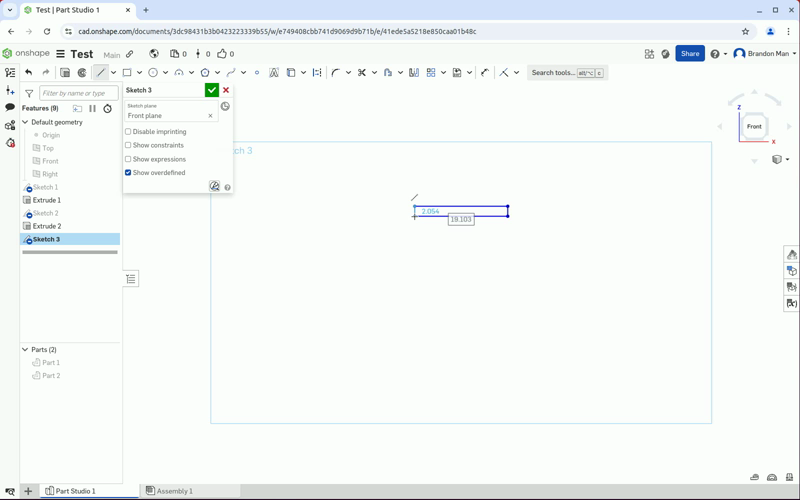
key_up(shift)
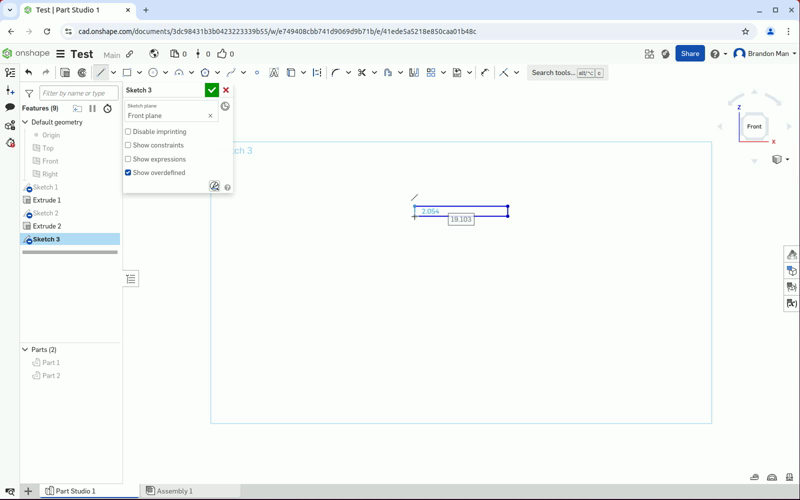
click(414, 216)
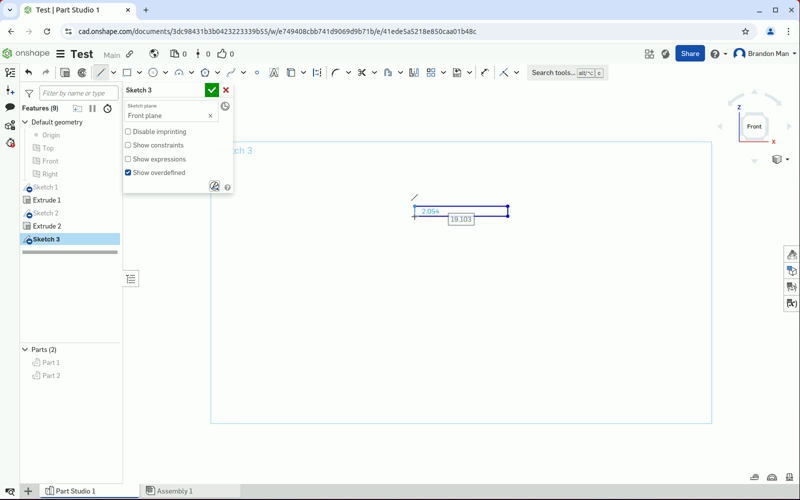
key(esc)
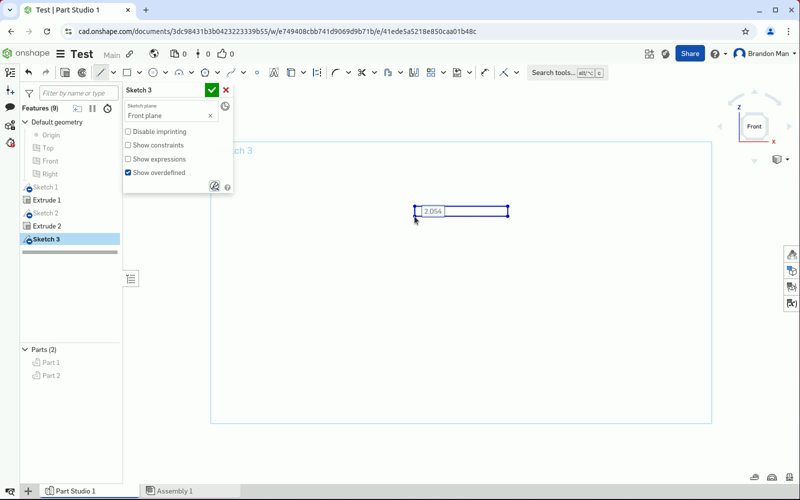
mouse_move(456, 210)
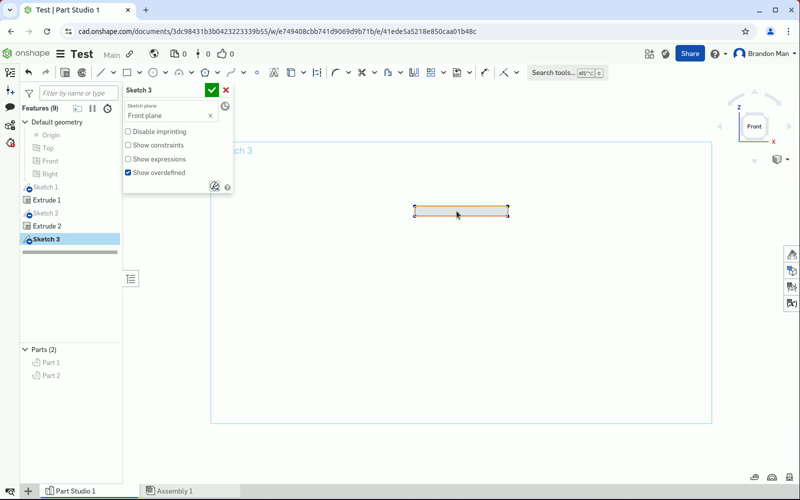
scroll(6)
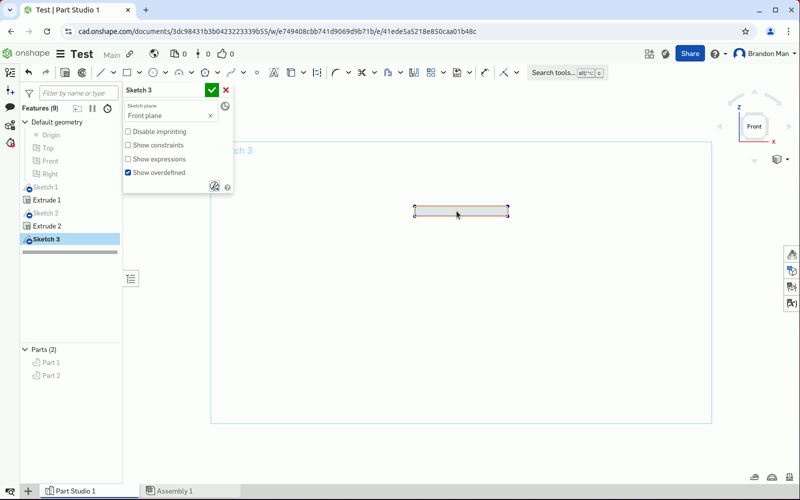
scroll(6)
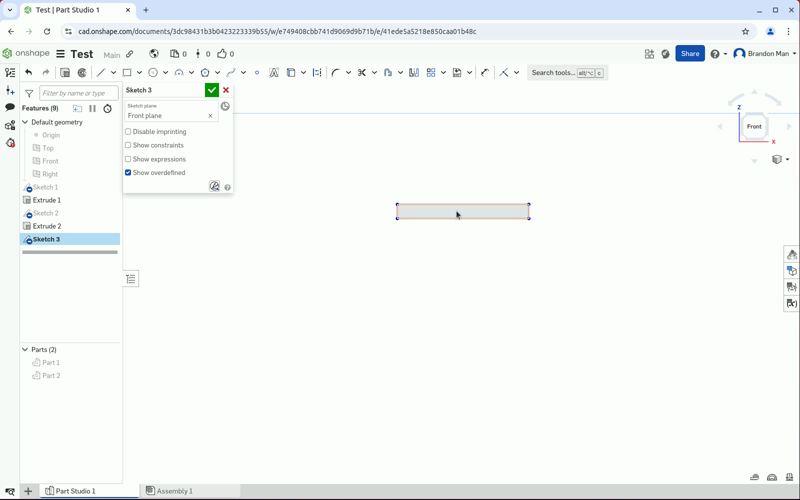
scroll(6)
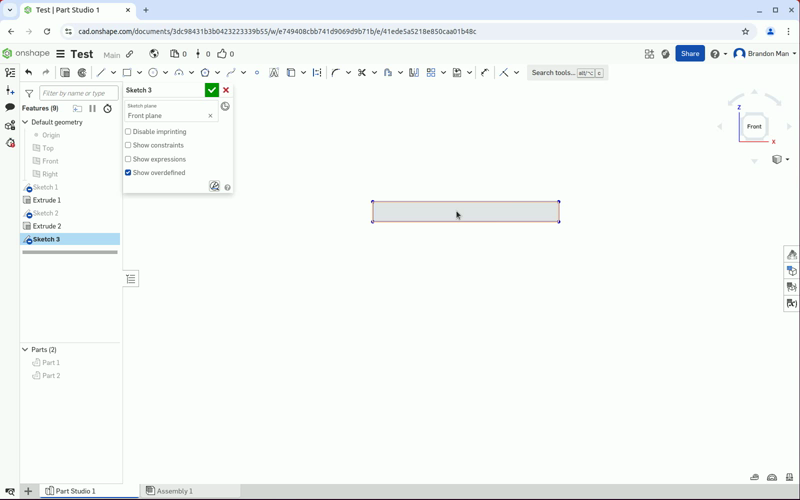
scroll(6)
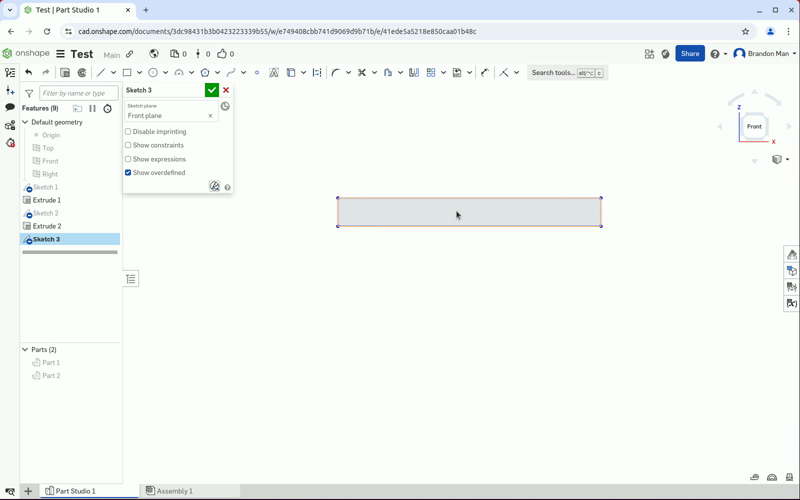
scroll(6)
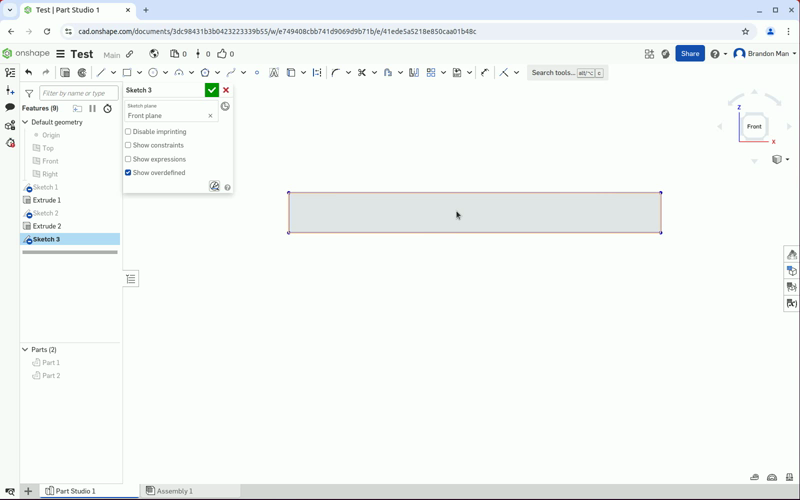
scroll(6)
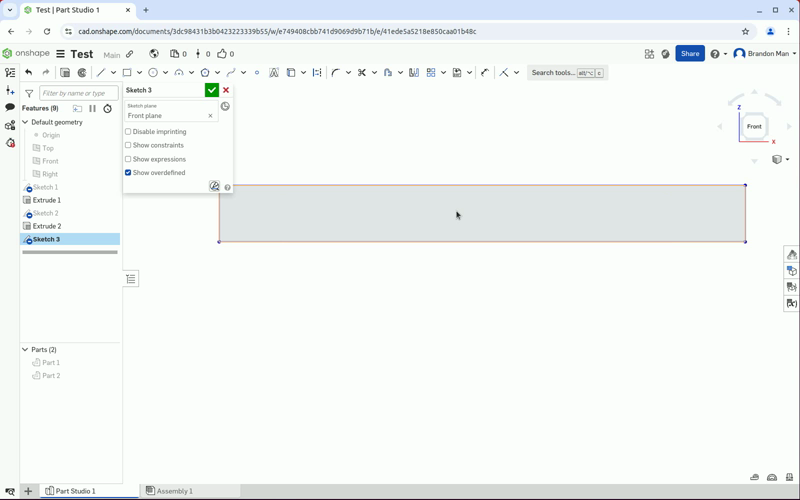
scroll(6)
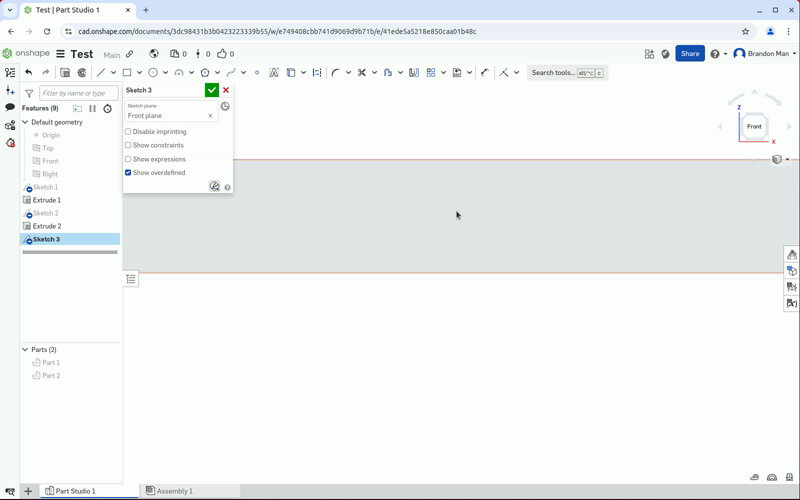
click(456, 210)
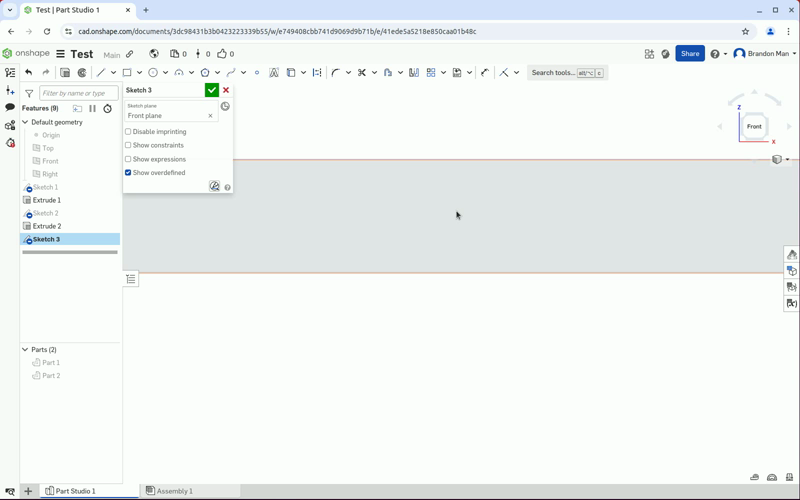
scroll(-6)
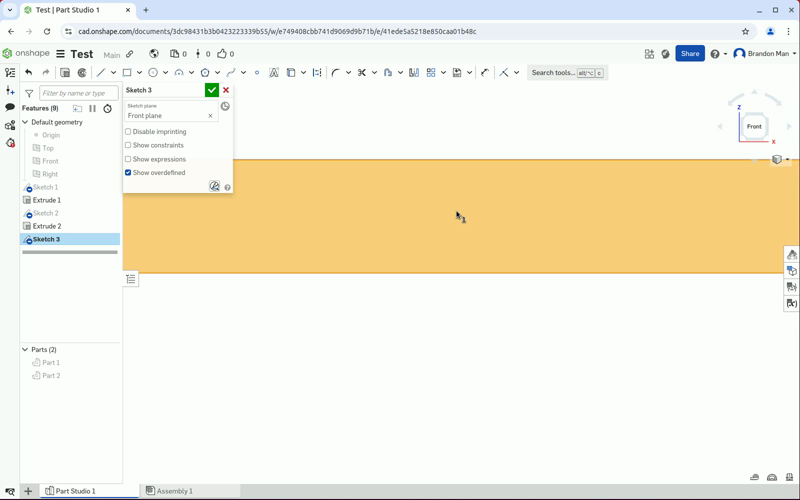
scroll(-6)
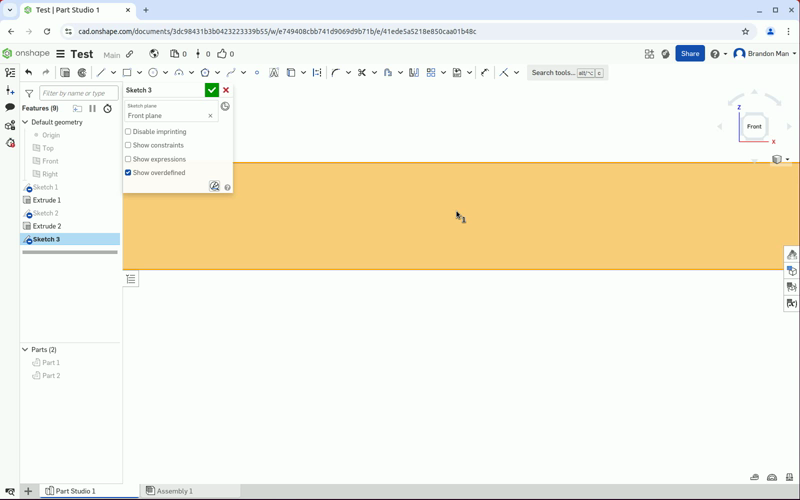
scroll(-6)
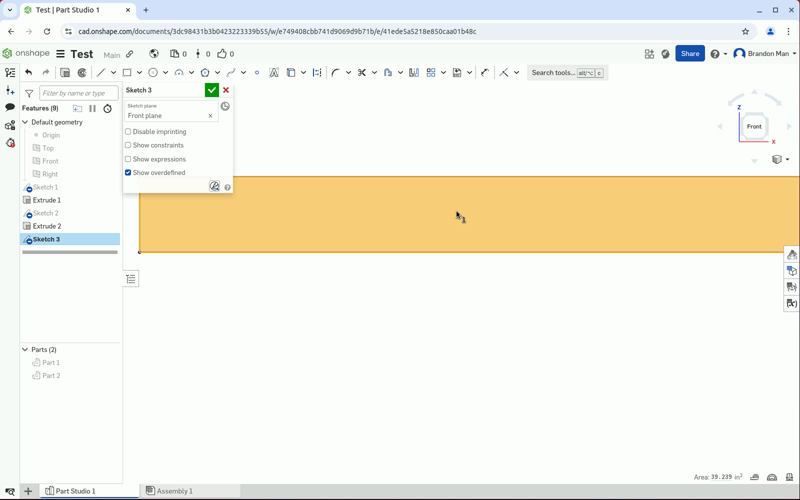
scroll(-6)
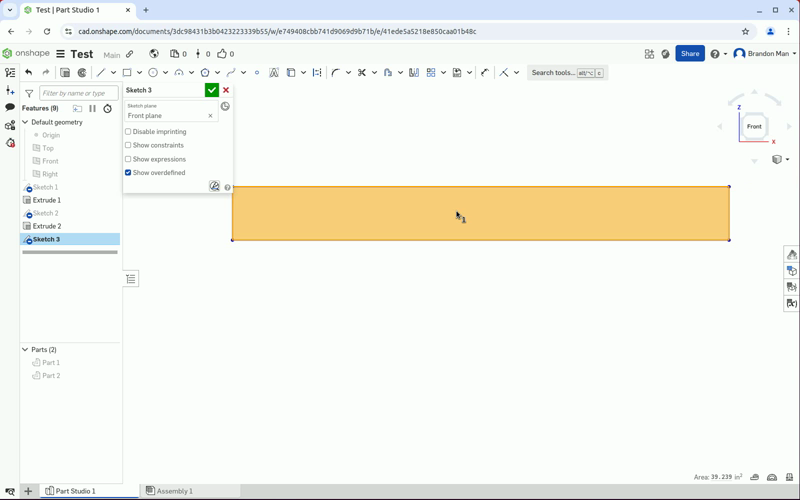
scroll(-6)
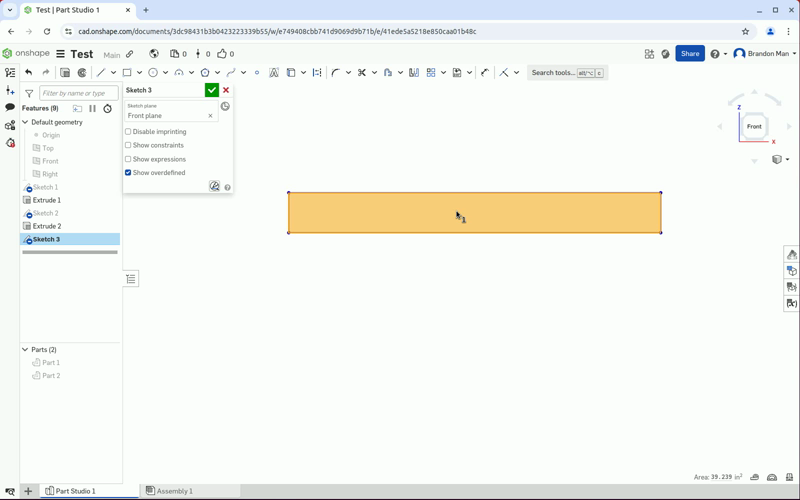
scroll(-6)
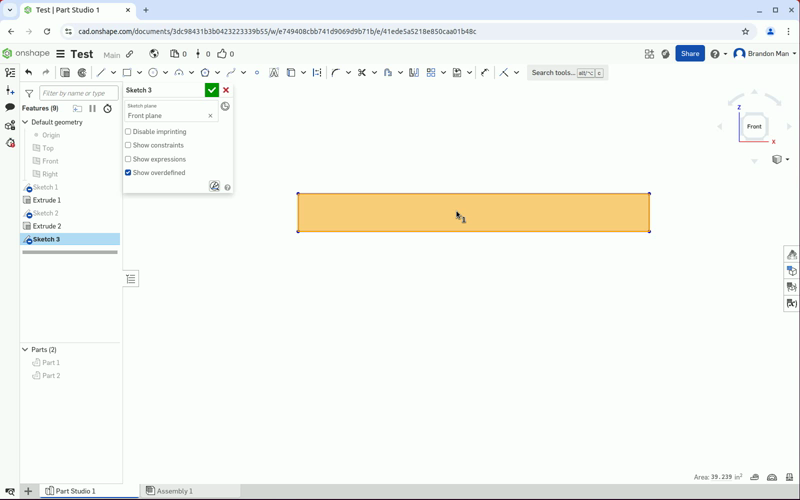
scroll(-6)
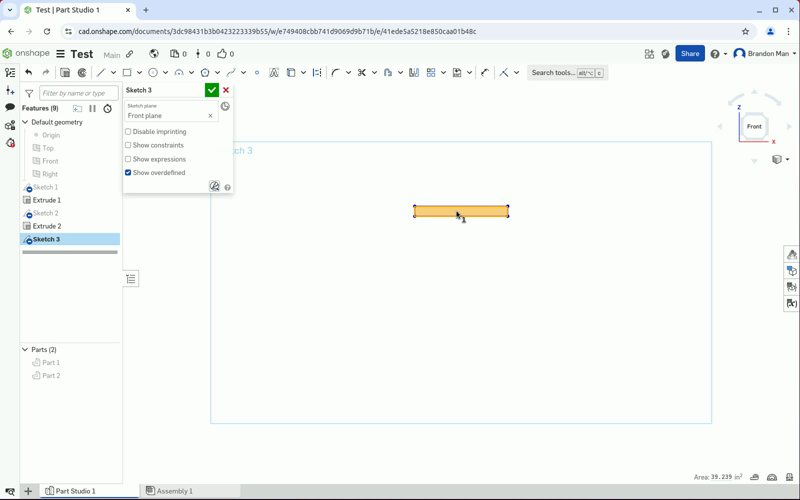
mouse_move(73, 352)
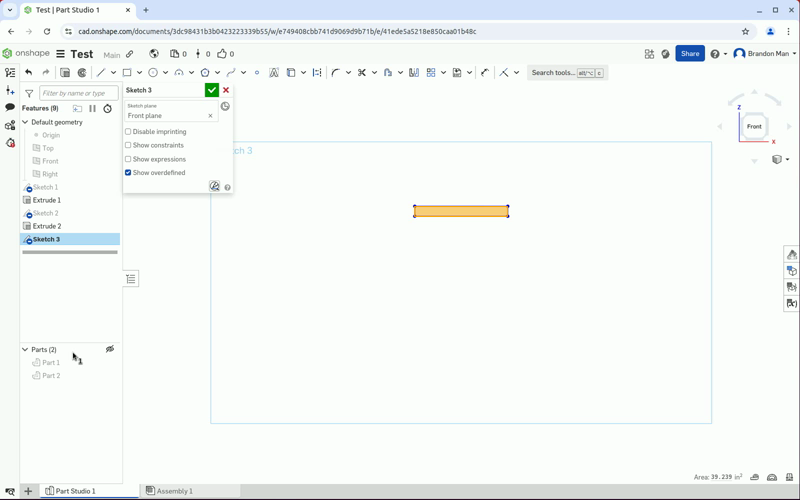
key(shift+y)
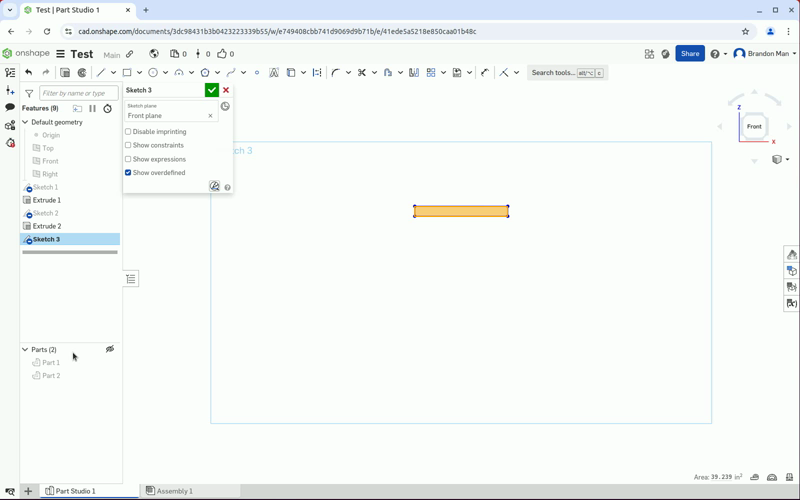
key(shift+e)
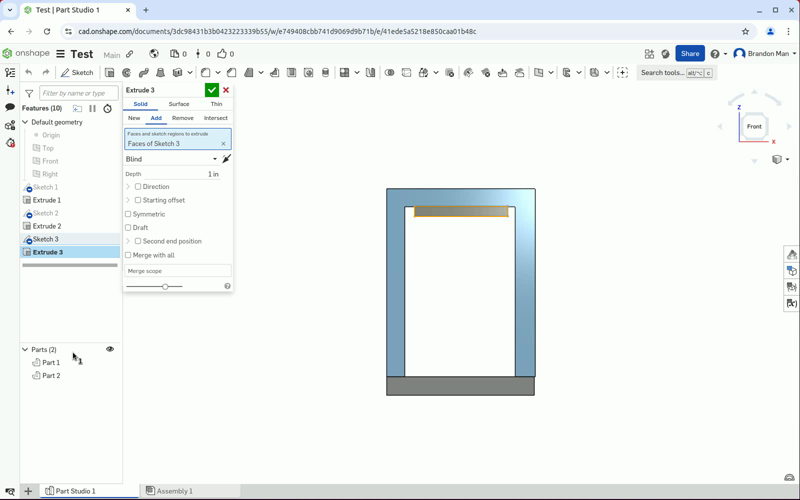
mouse_move(143, 106)
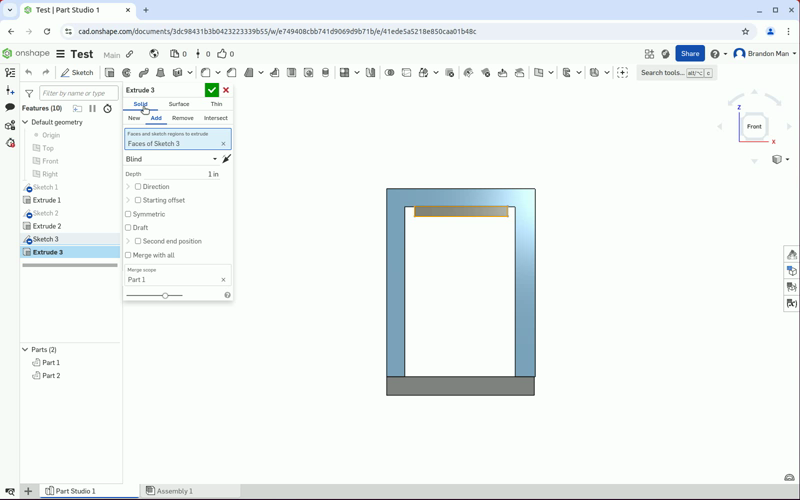
click(143, 106)
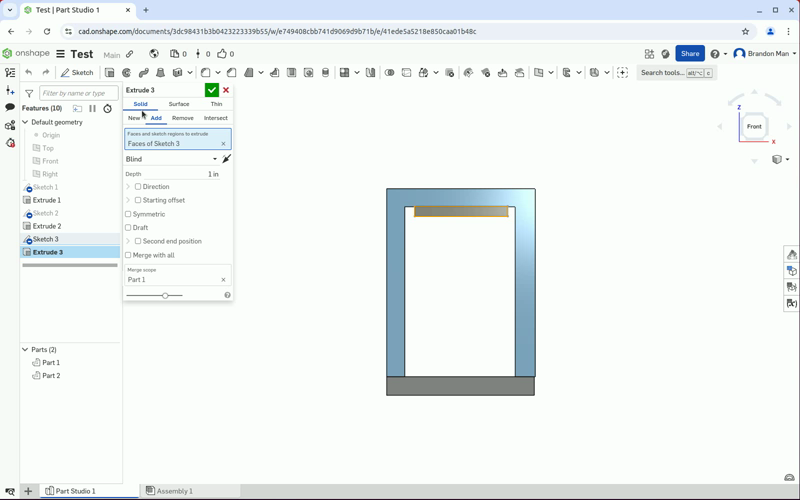
mouse_move(137, 120)
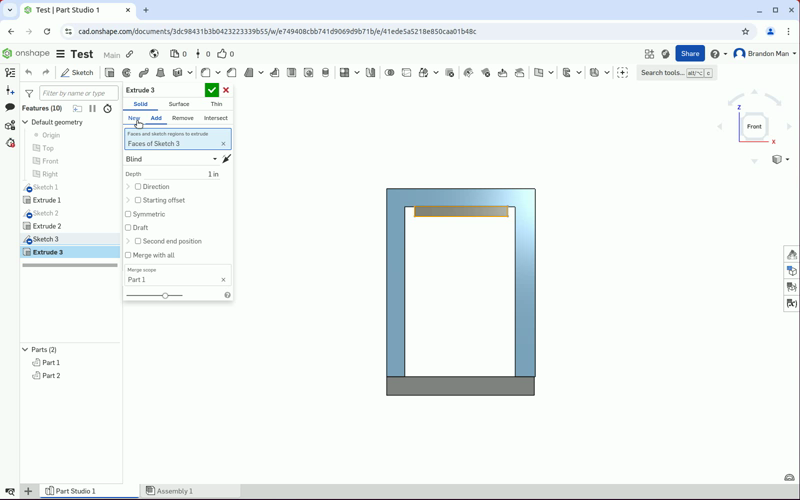
click(137, 120)
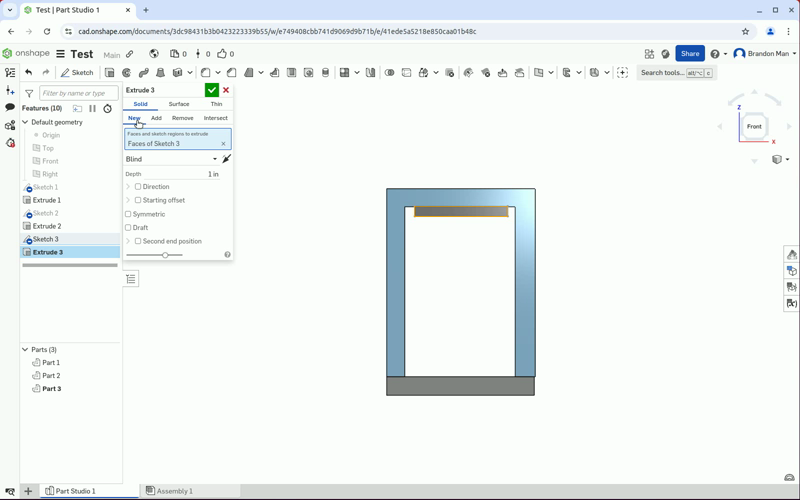
key(tab, 4)
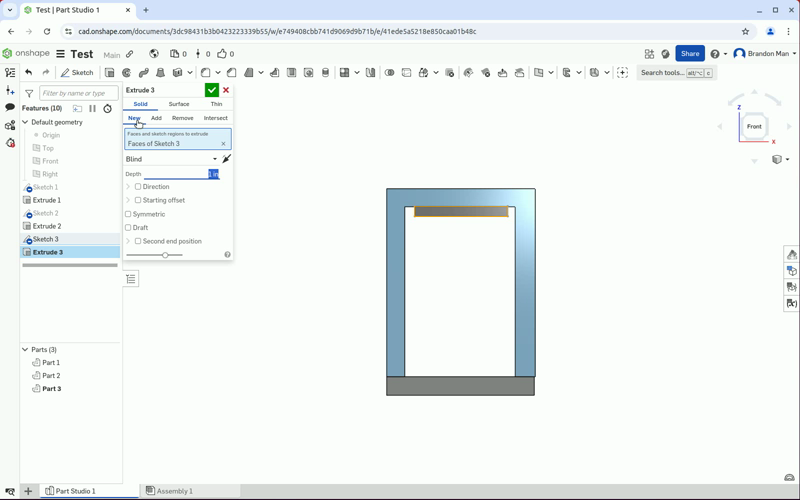
text(0.963)
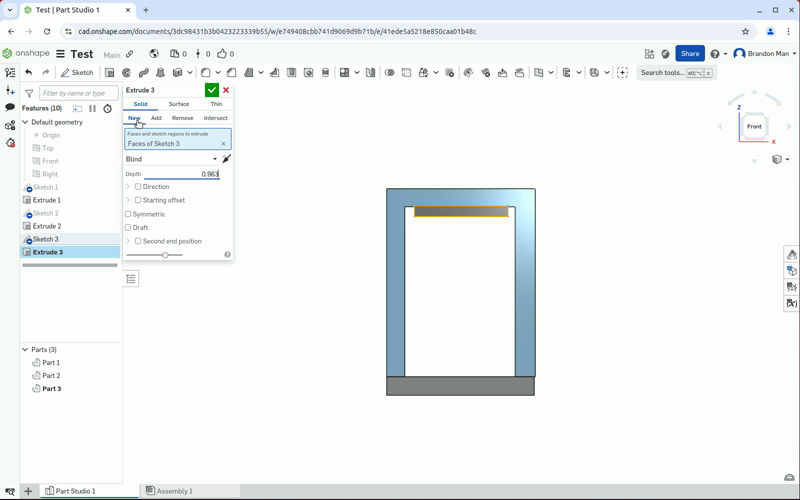
key(enter)
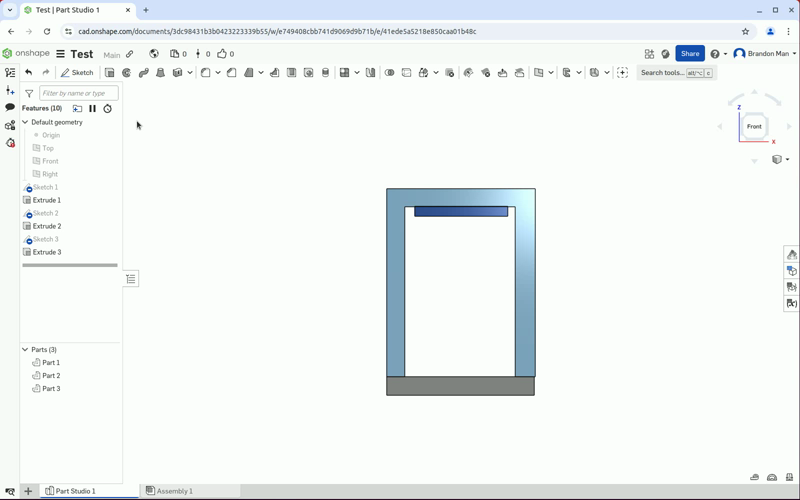
key(shift+h)
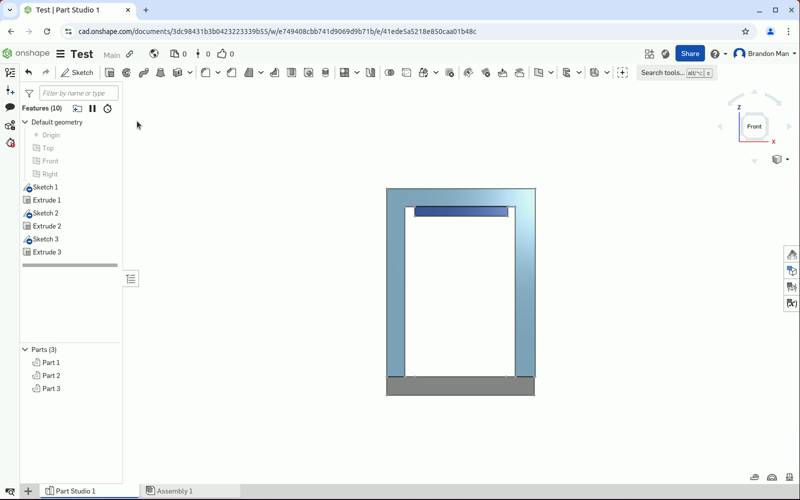
key(shift+h)
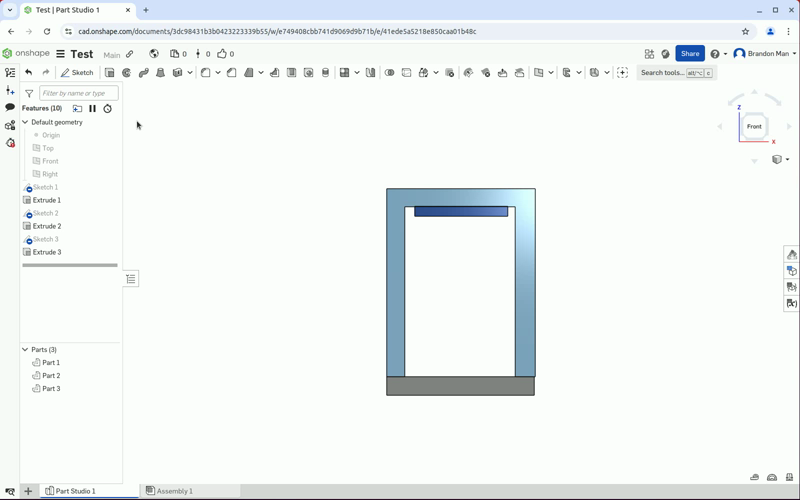
mouse_move(73, 189)
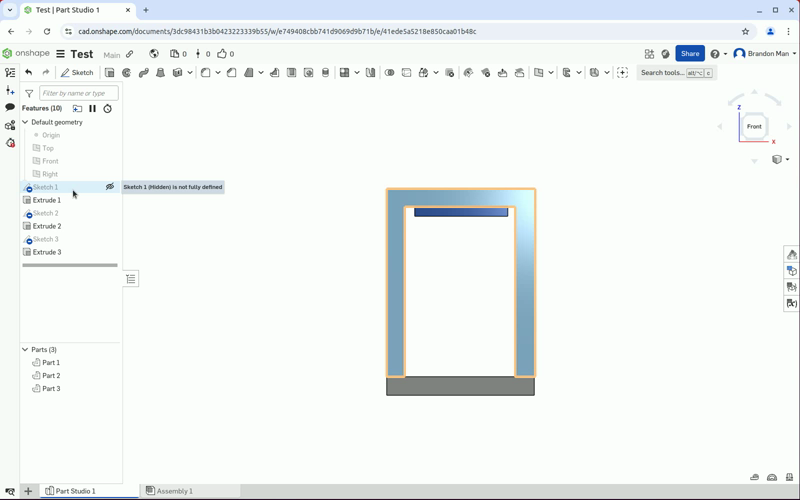
click(73, 189)
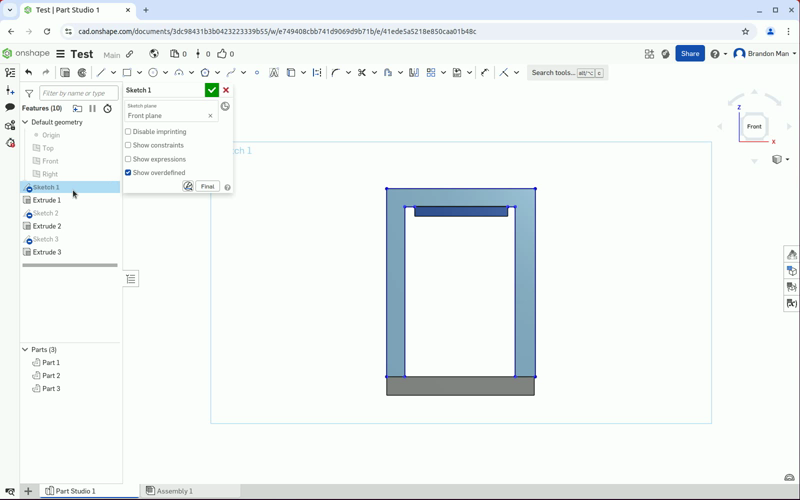
mouse_move(229, 92)
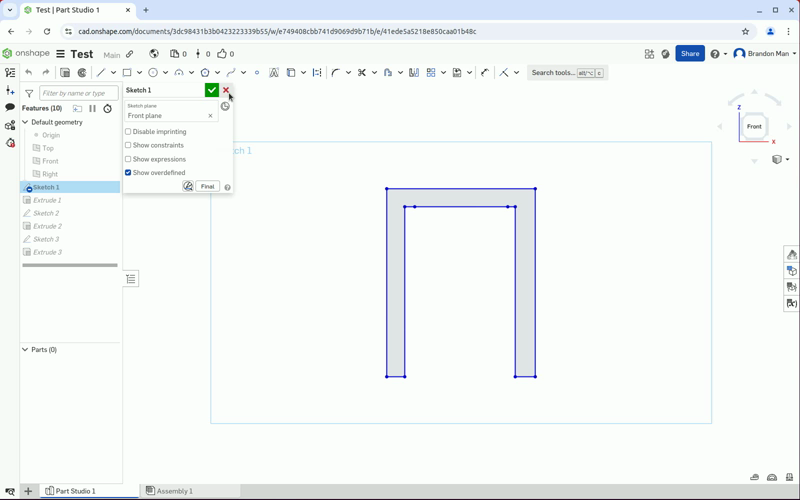
click(229, 92)
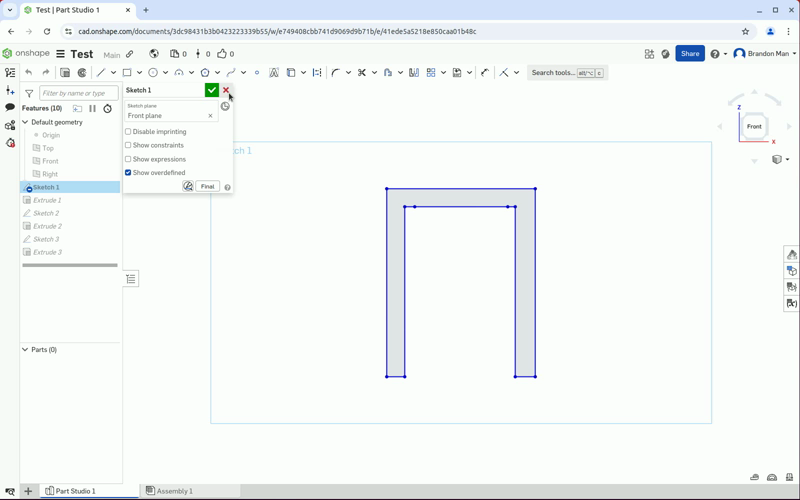
key(shift+s)
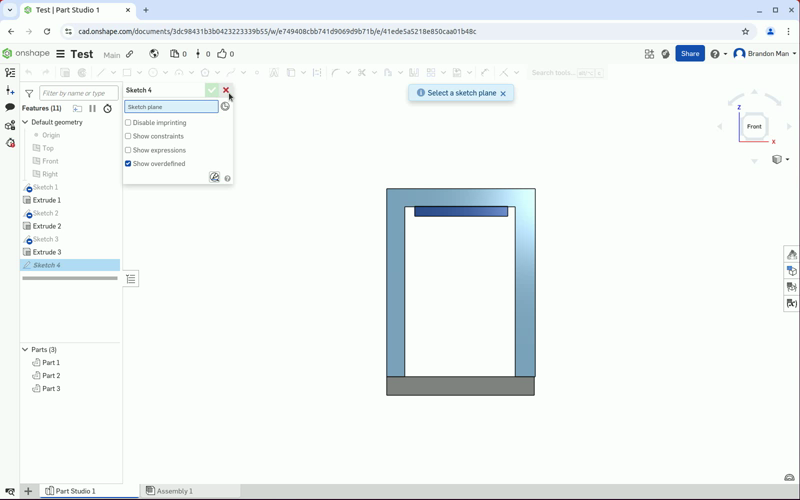
mouse_move(73, 163)
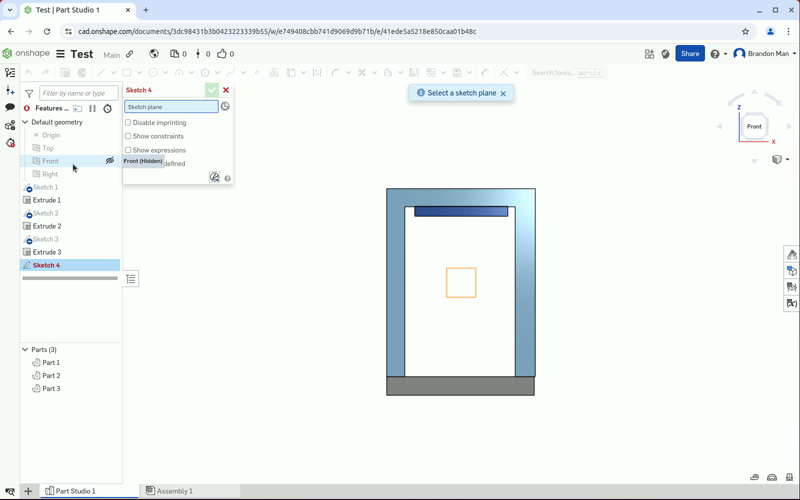
click(73, 163)
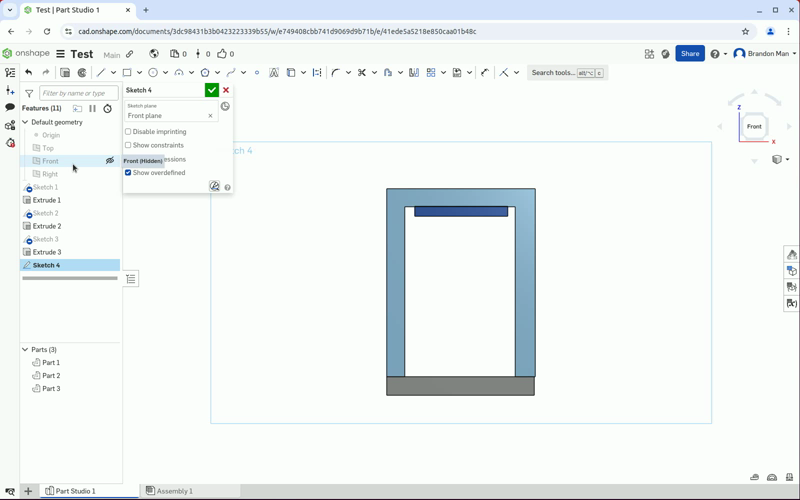
mouse_move(73, 352)
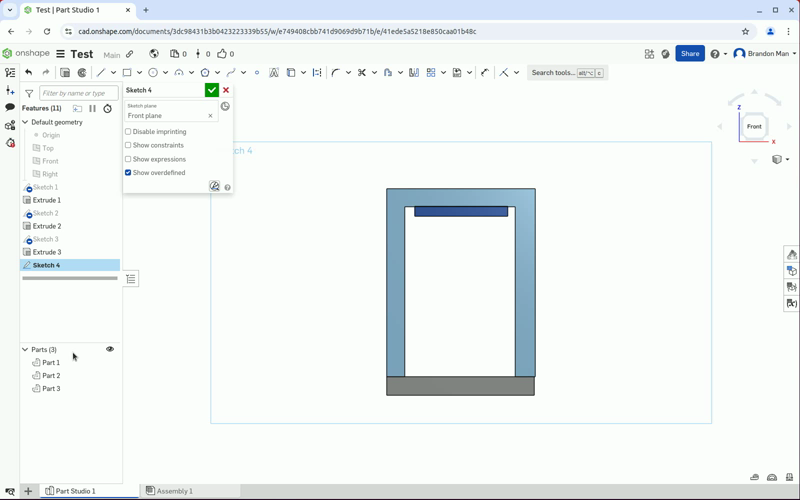
key(y)
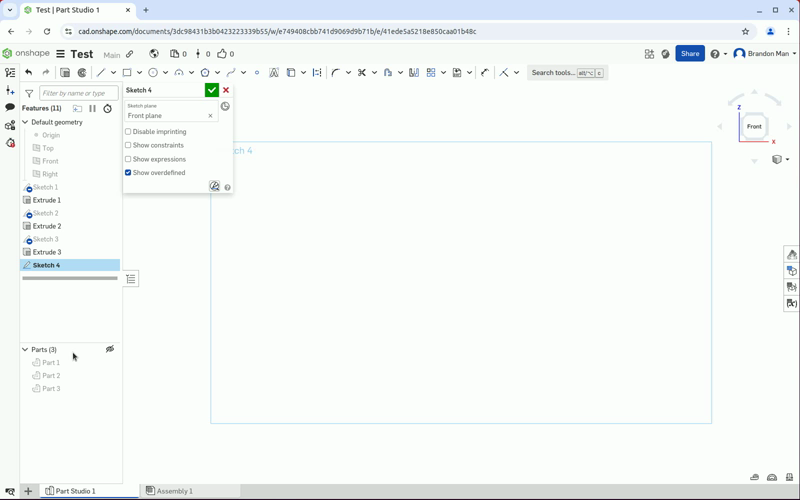
key(l)
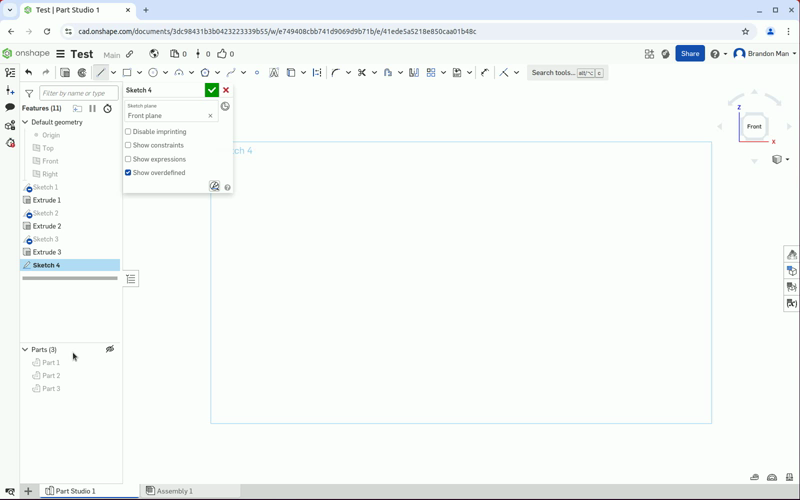
key_down(shift)
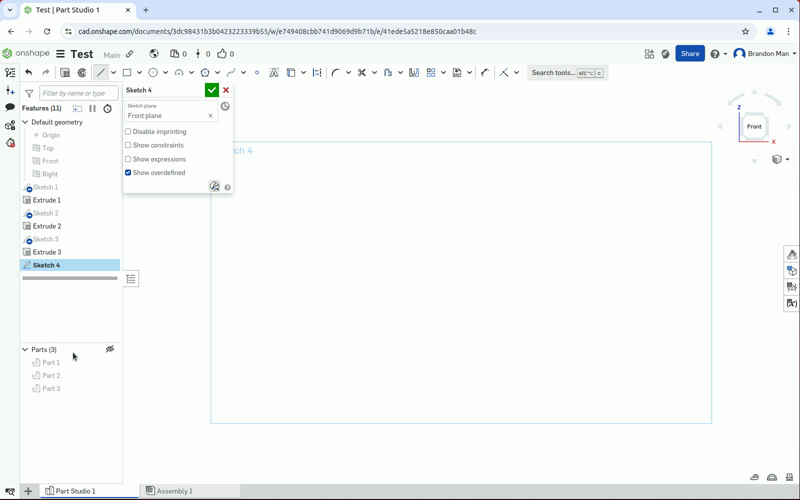
mouse_move(405, 376)
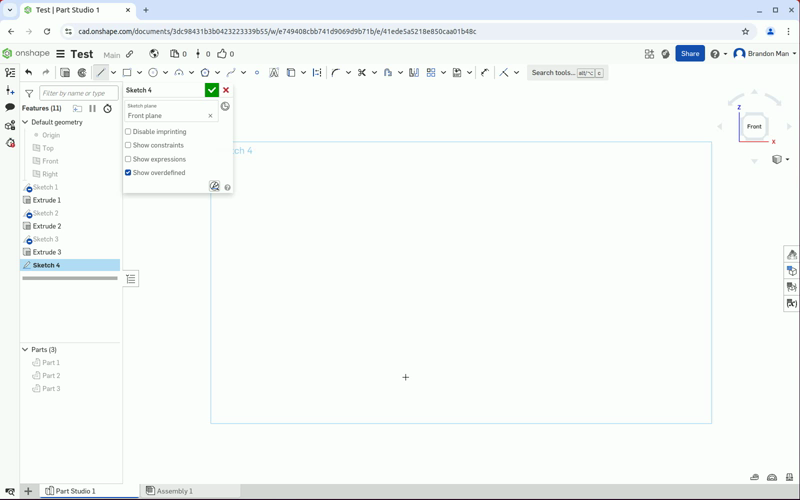
click(405, 376)
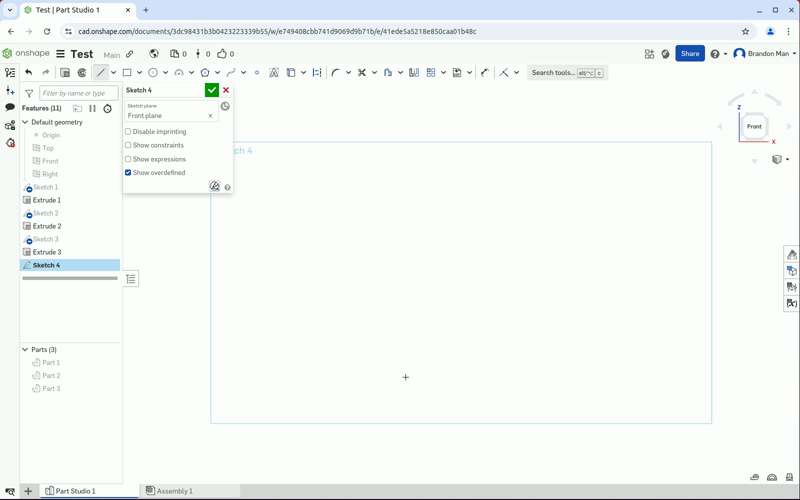
key_up(shift)
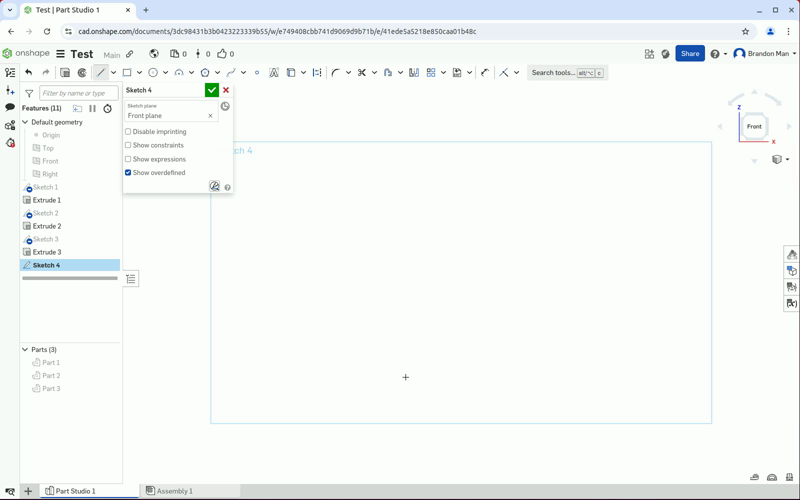
key_down(shift)
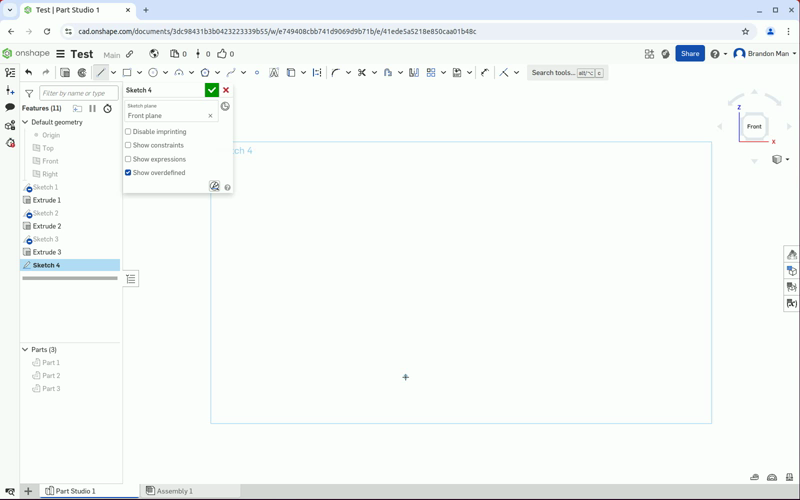
mouse_move(435, 376)
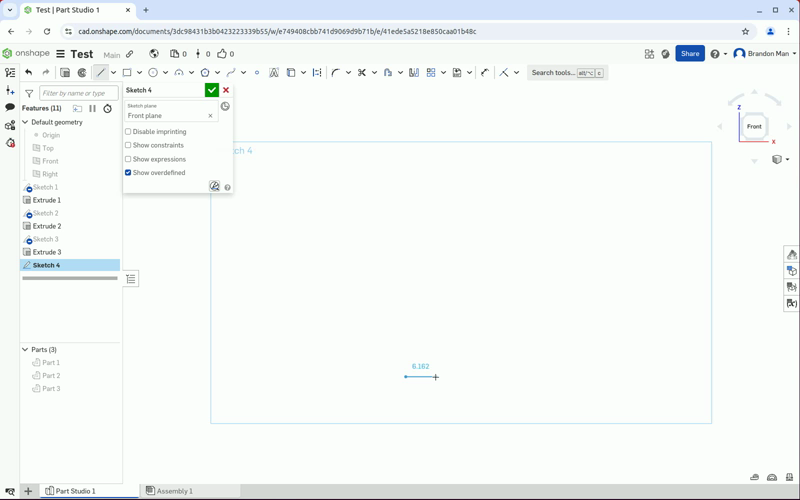
mouse_move(414, 376)
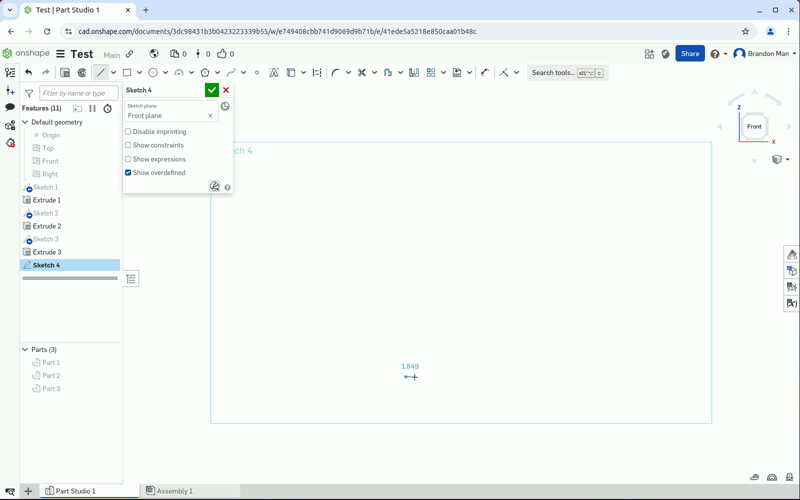
click(414, 376)
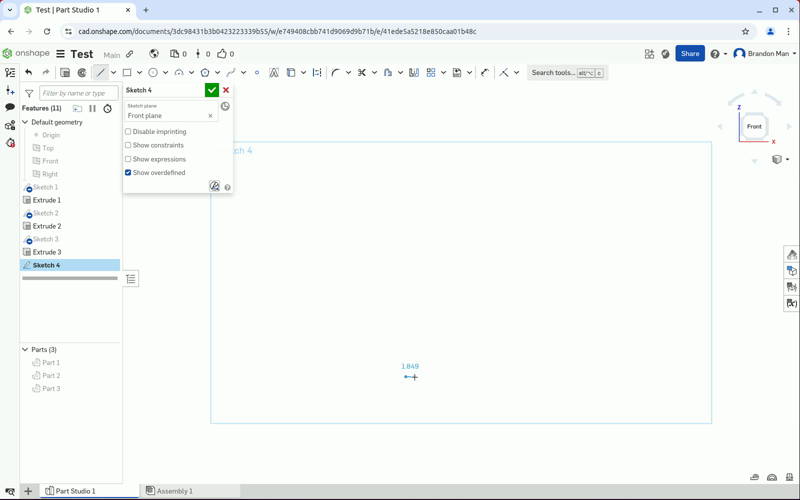
key_up(shift)
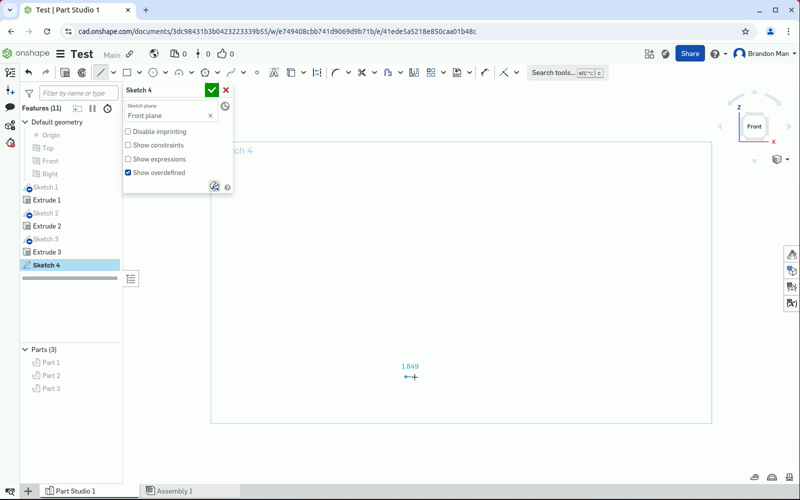
key_down(shift)
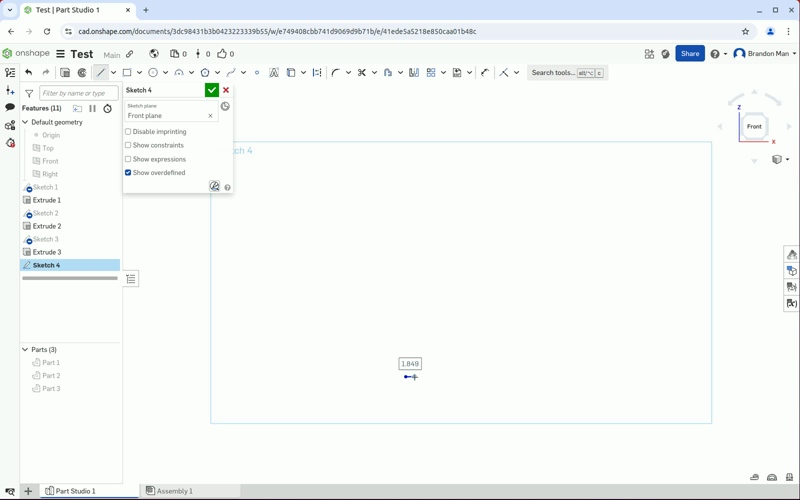
mouse_move(444, 376)
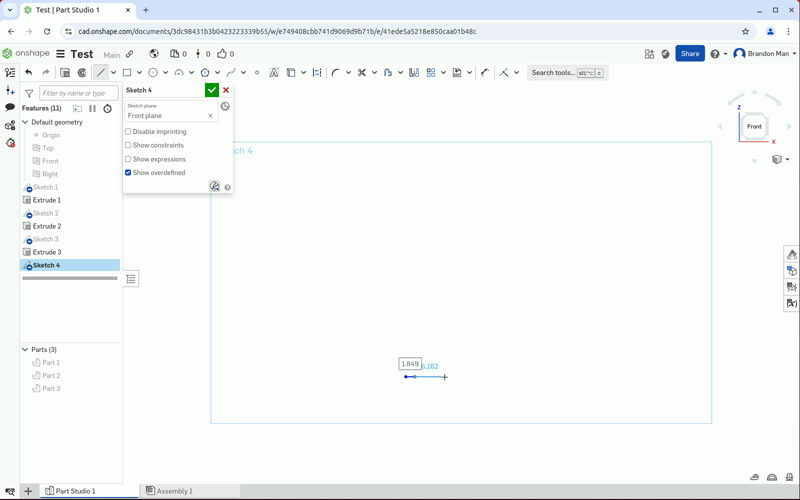
mouse_move(414, 373)
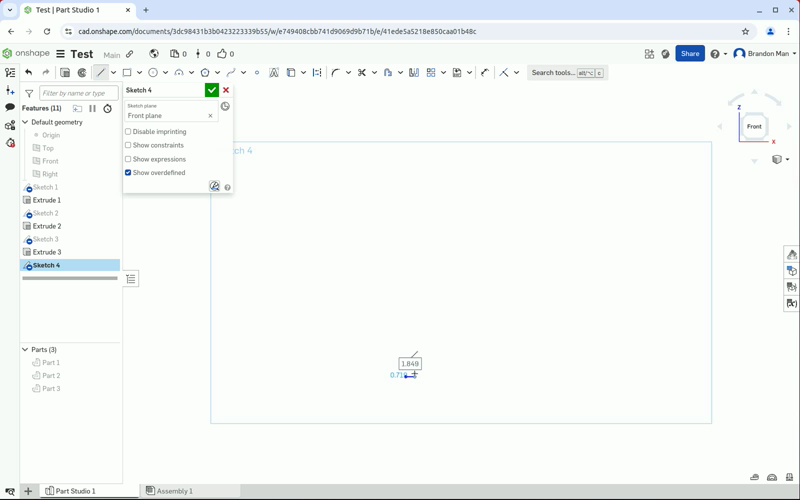
scroll(6)
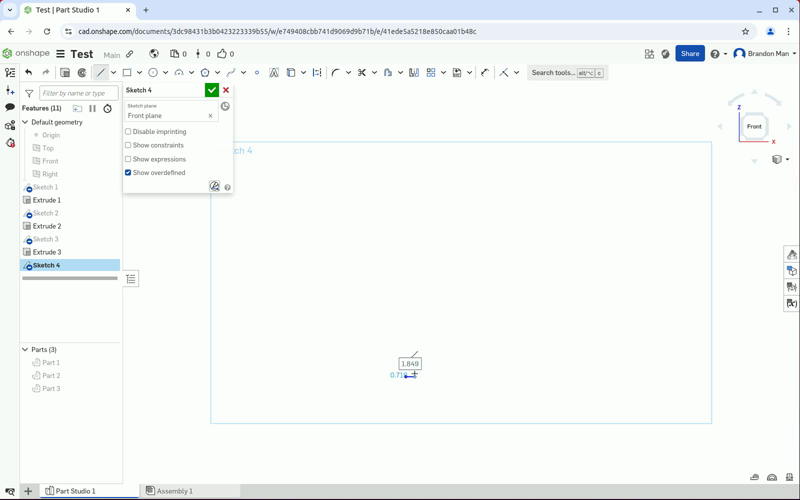
scroll(6)
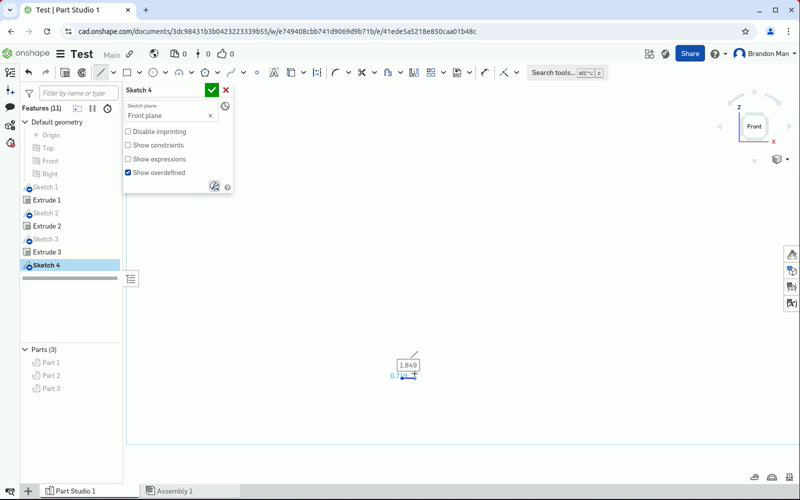
scroll(6)
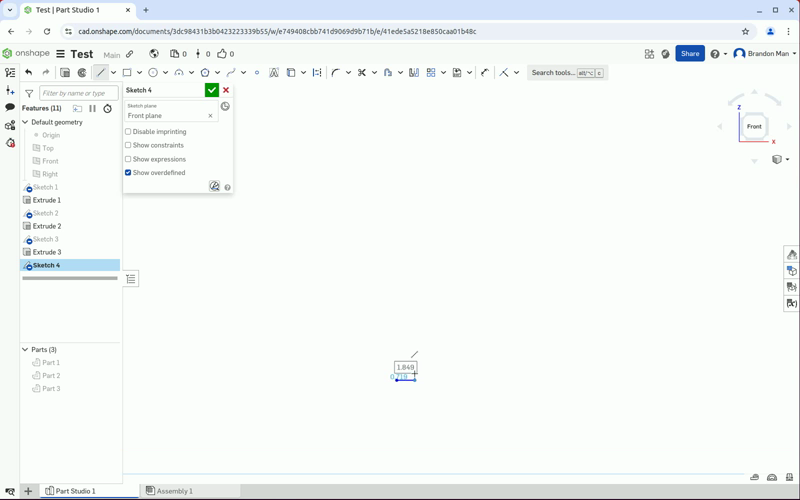
scroll(6)
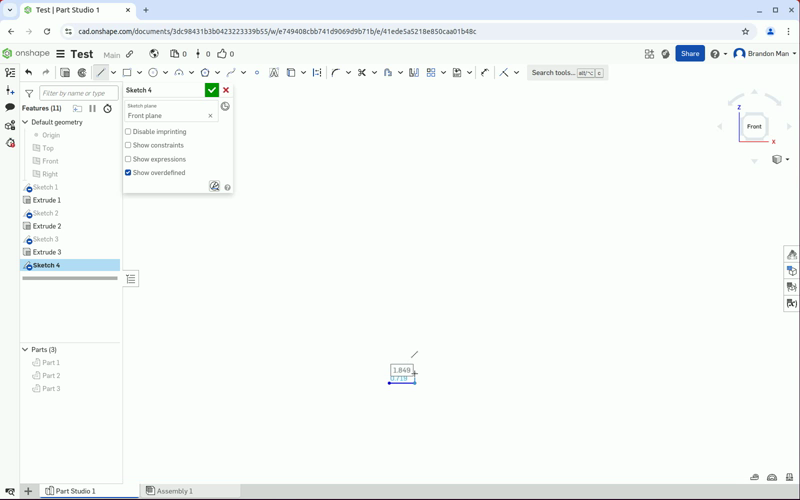
scroll(6)
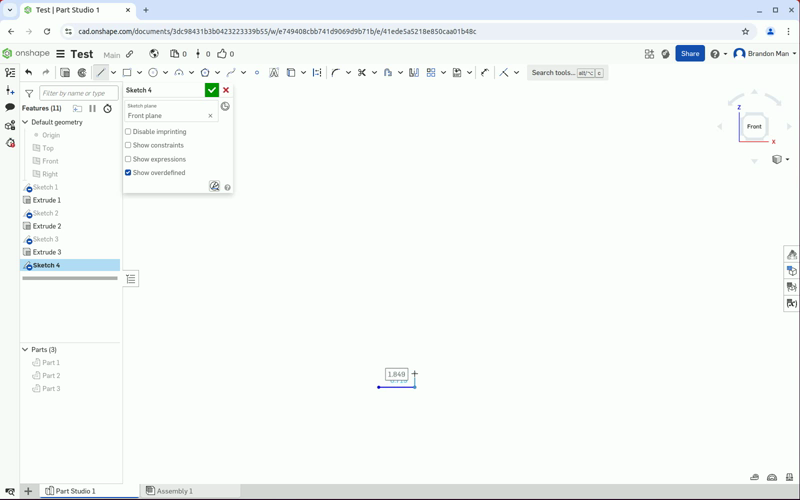
scroll(6)
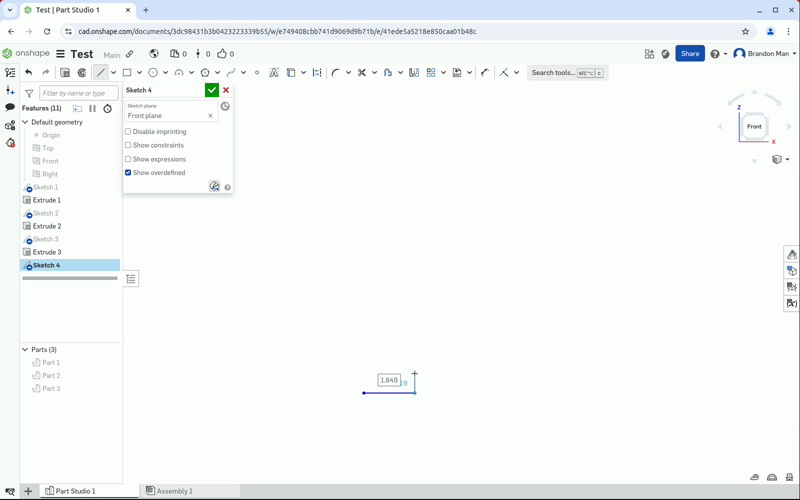
scroll(6)
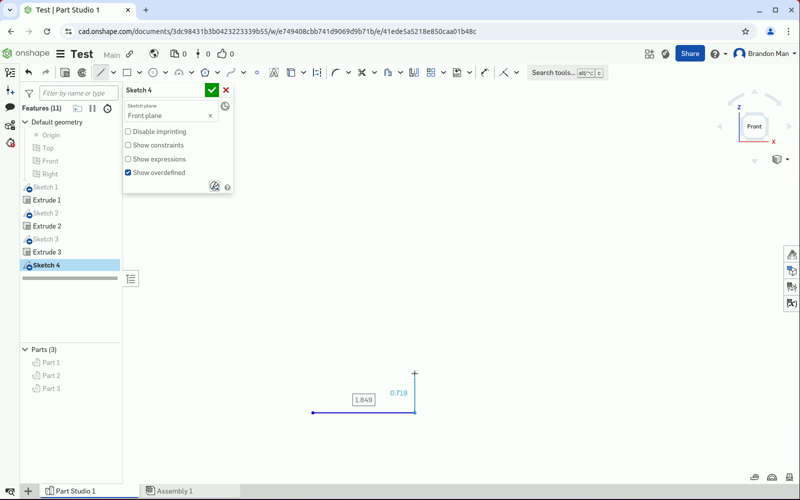
click(414, 373)
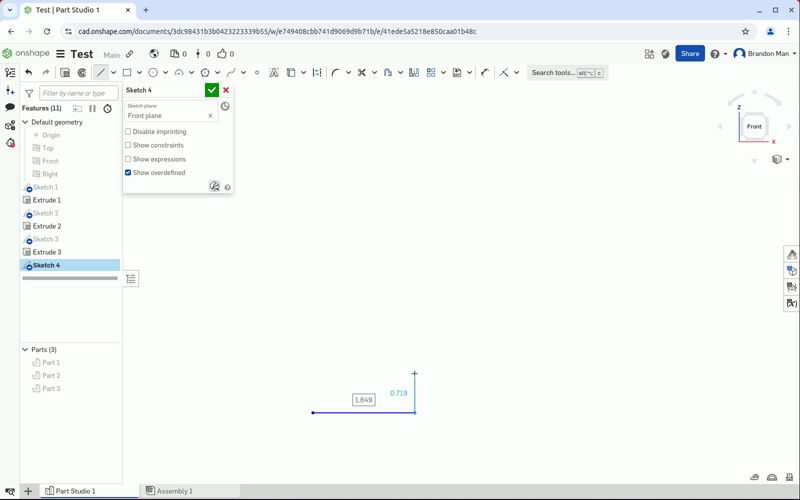
scroll(-6)
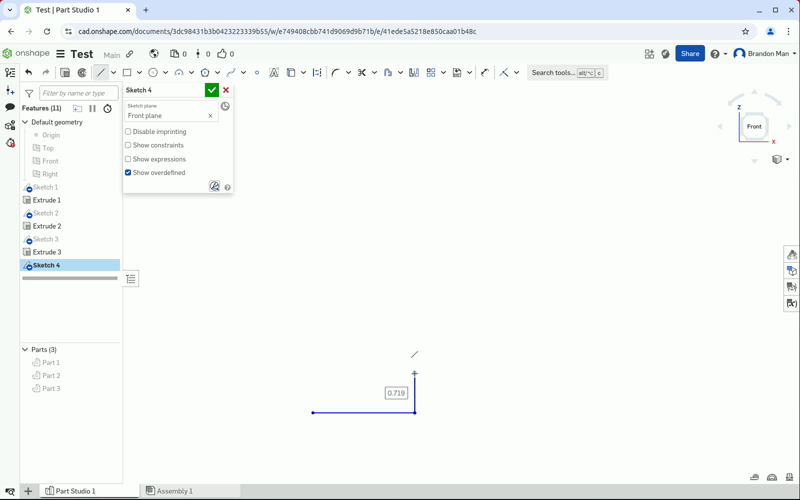
scroll(-6)
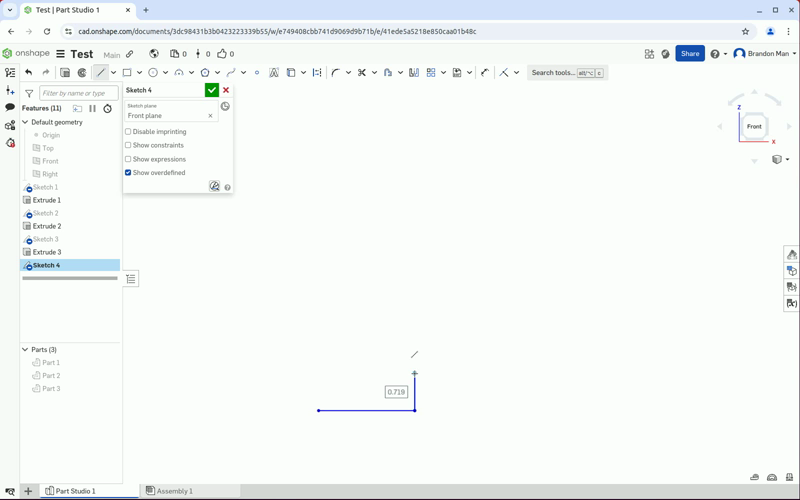
scroll(-6)
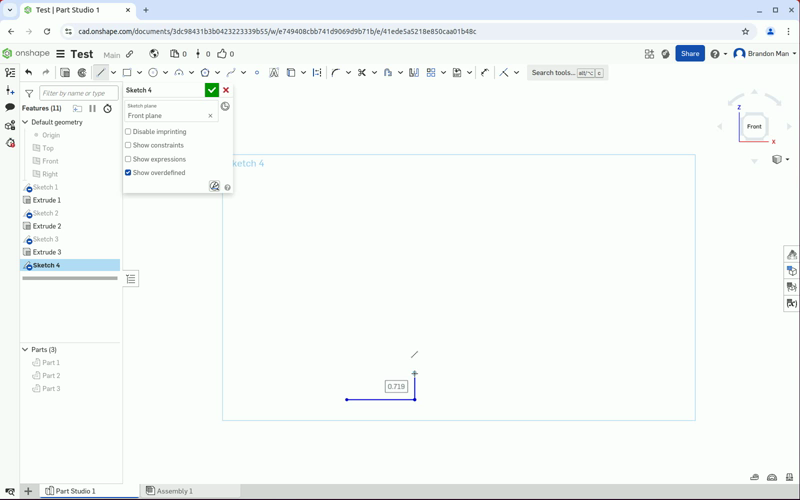
scroll(-6)
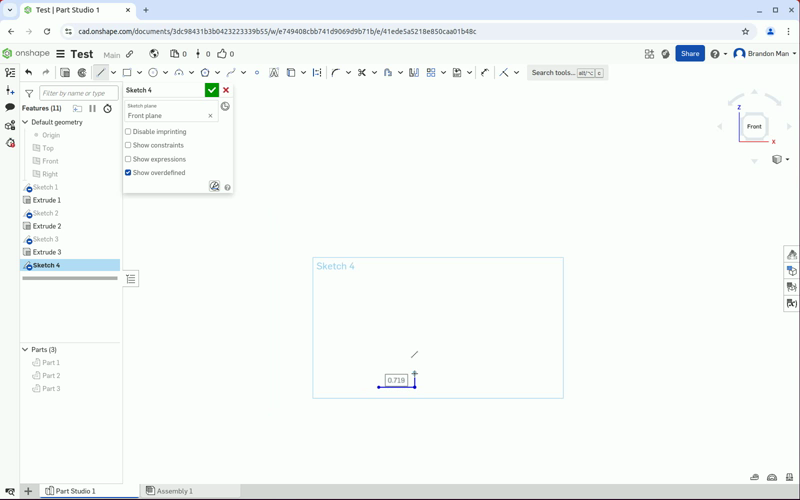
scroll(-6)
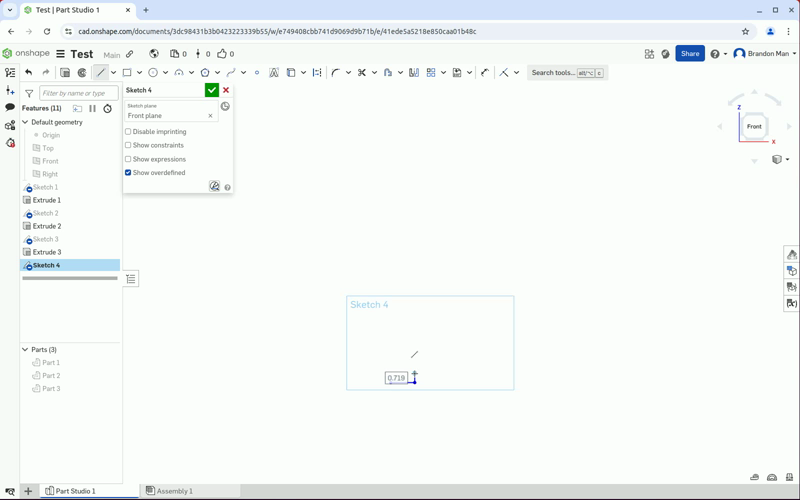
scroll(-6)
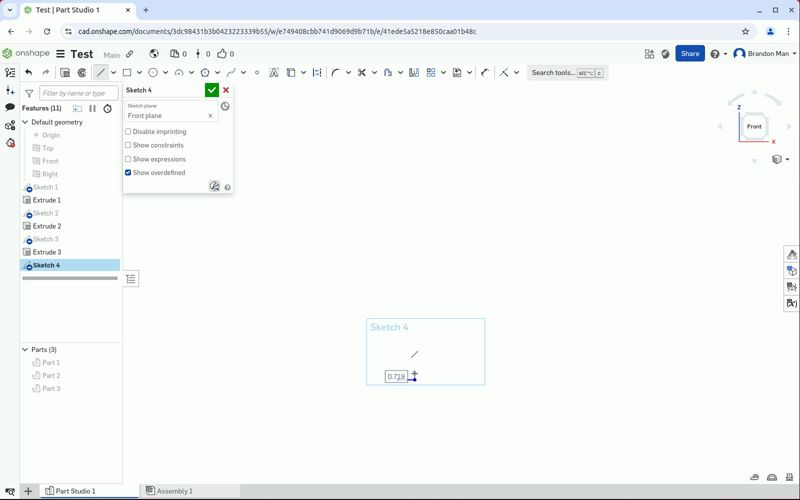
scroll(-6)
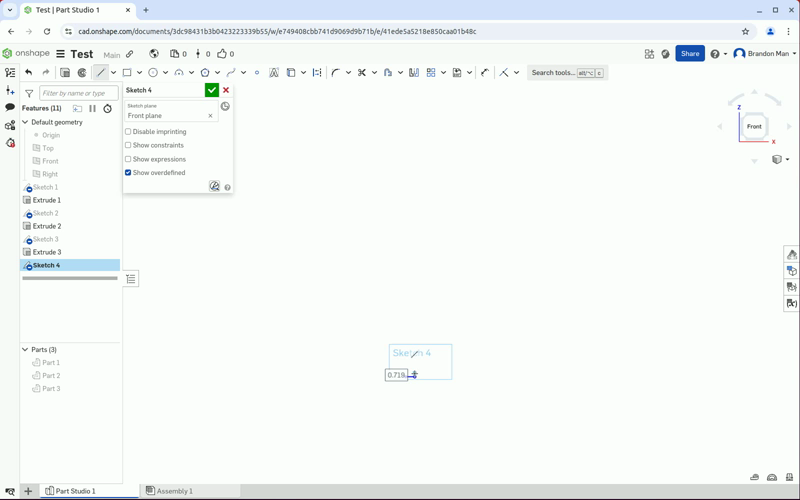
key_up(shift)
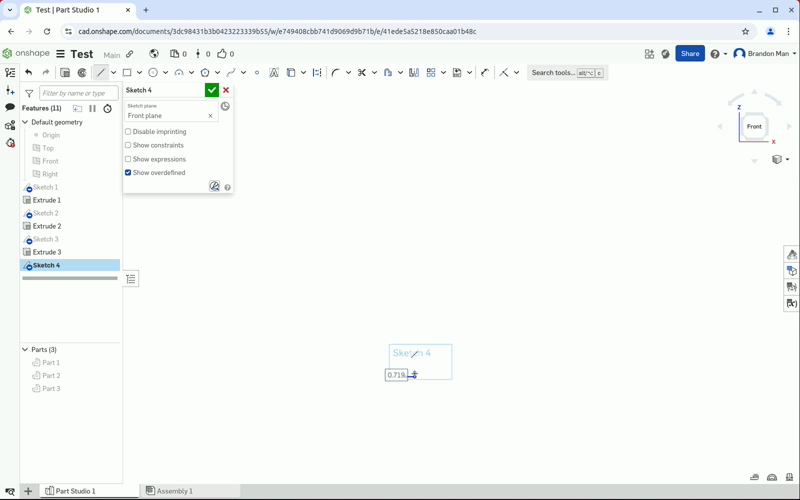
key_down(shift)
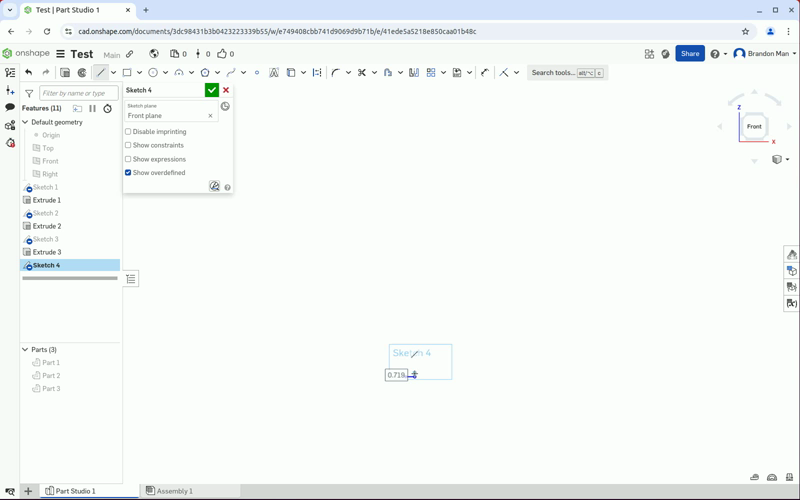
mouse_move(414, 216)
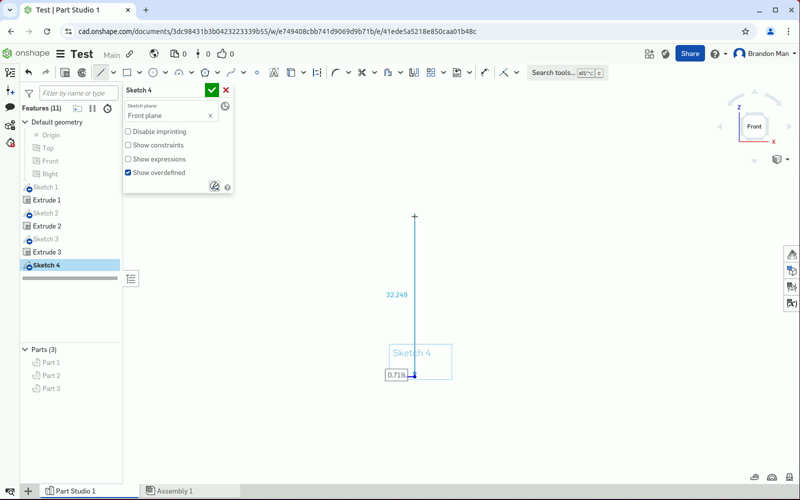
click(414, 216)
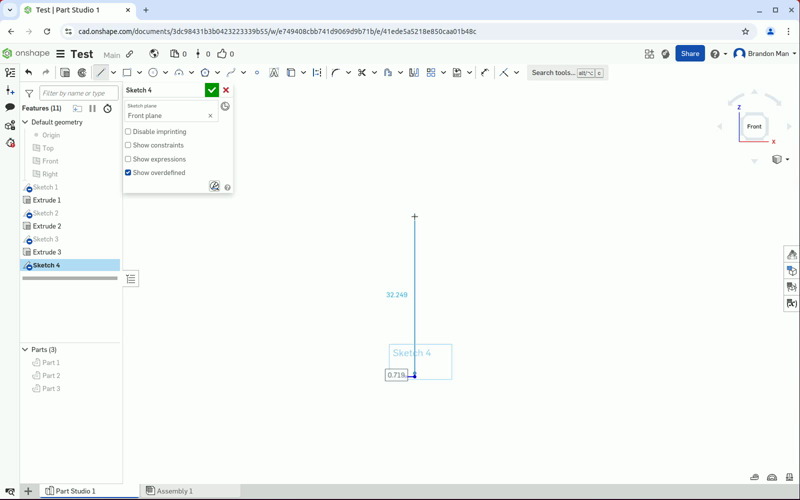
key_up(shift)
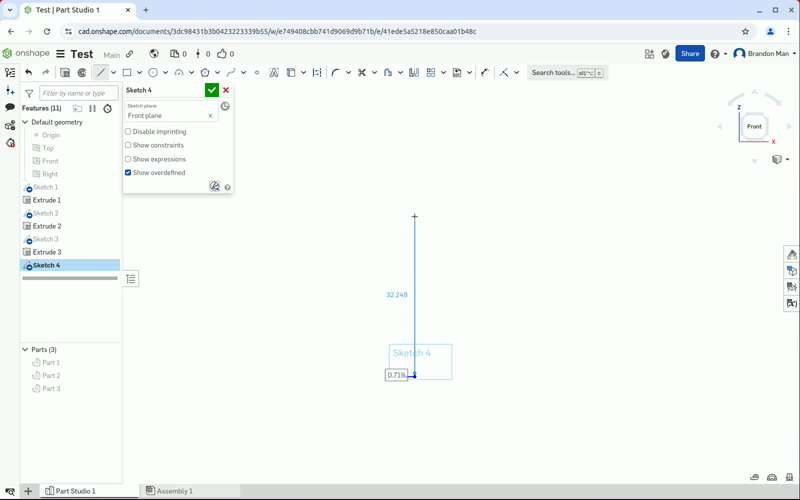
key_down(shift)
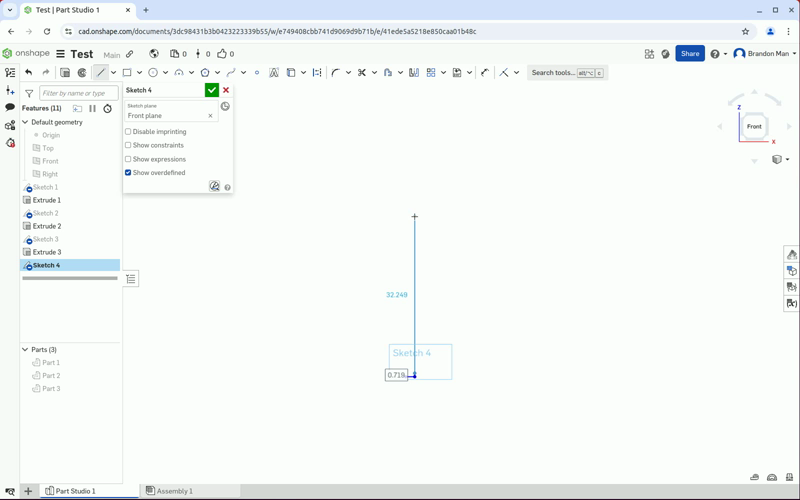
mouse_move(444, 216)
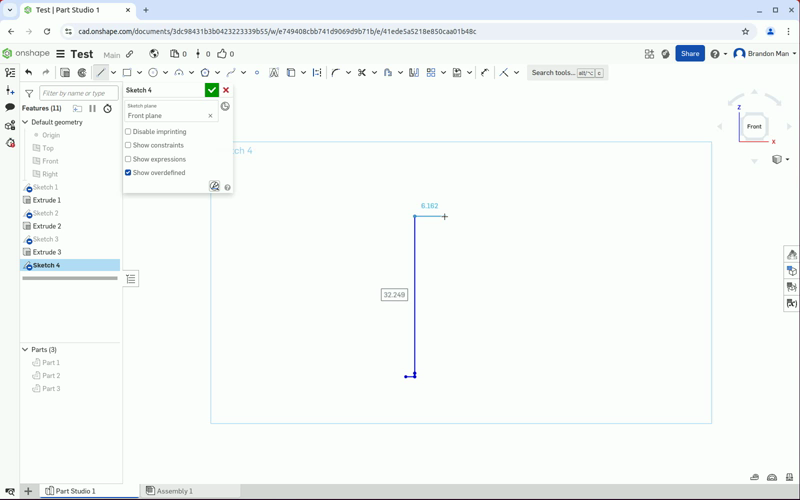
mouse_move(414, 207)
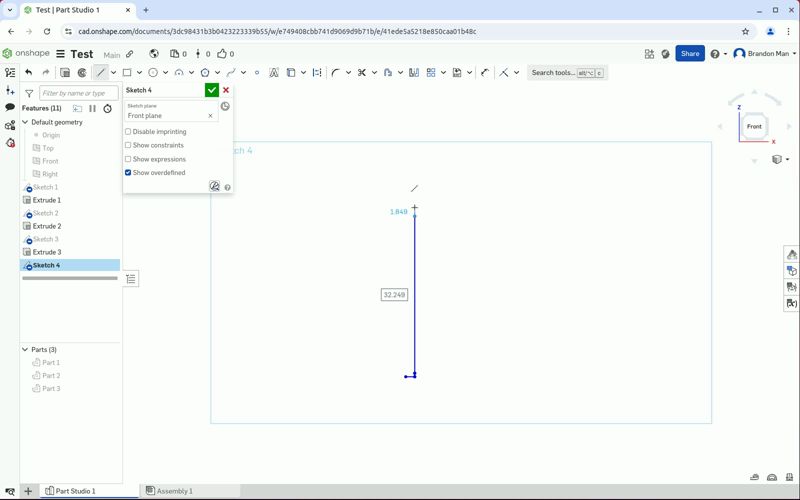
click(414, 207)
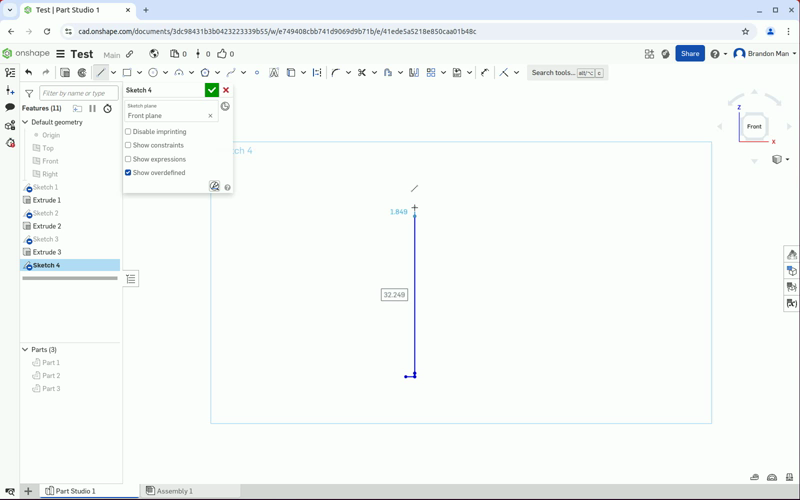
key_up(shift)
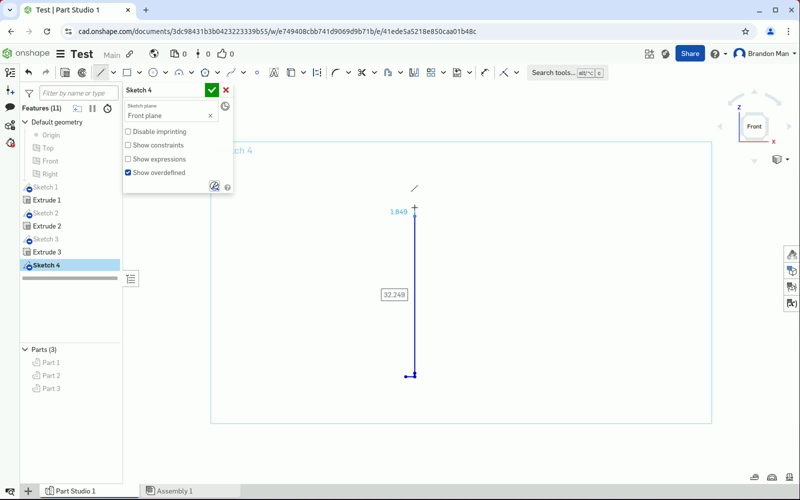
key_down(shift)
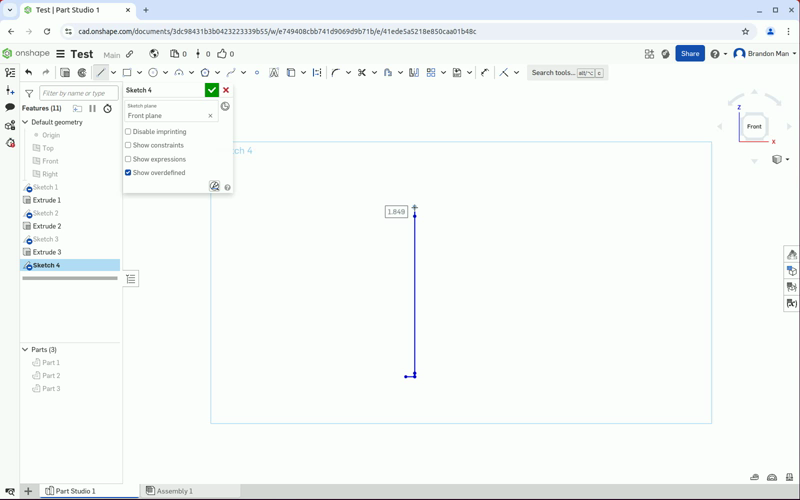
mouse_move(444, 207)
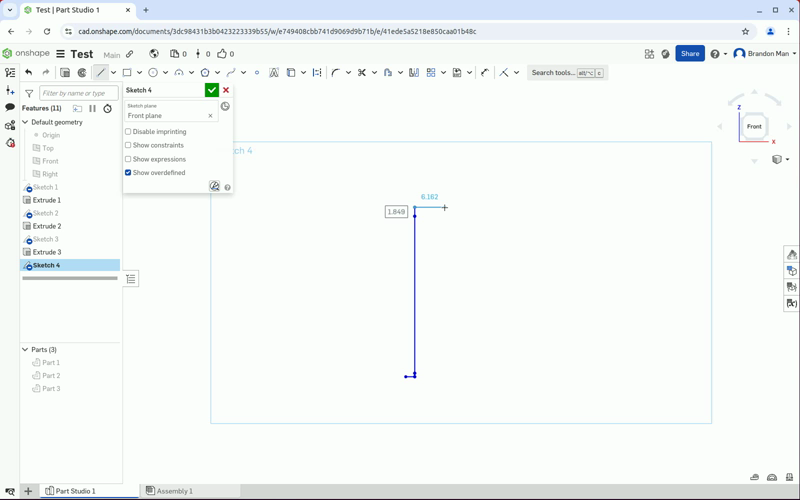
mouse_move(405, 207)
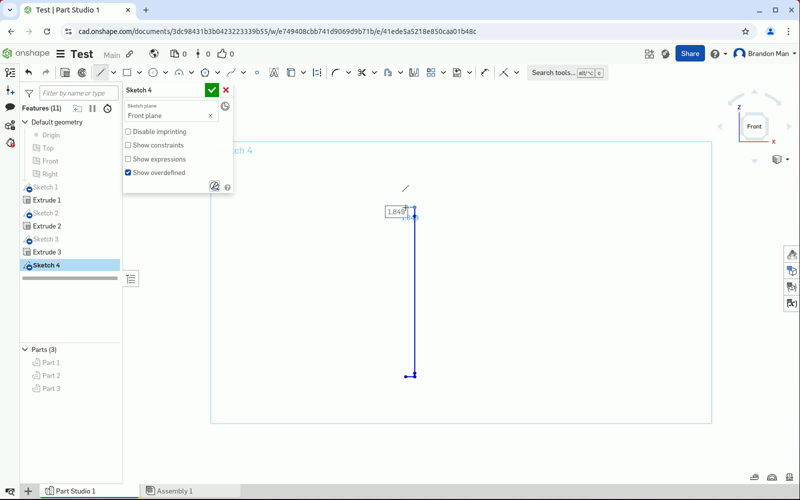
click(405, 207)
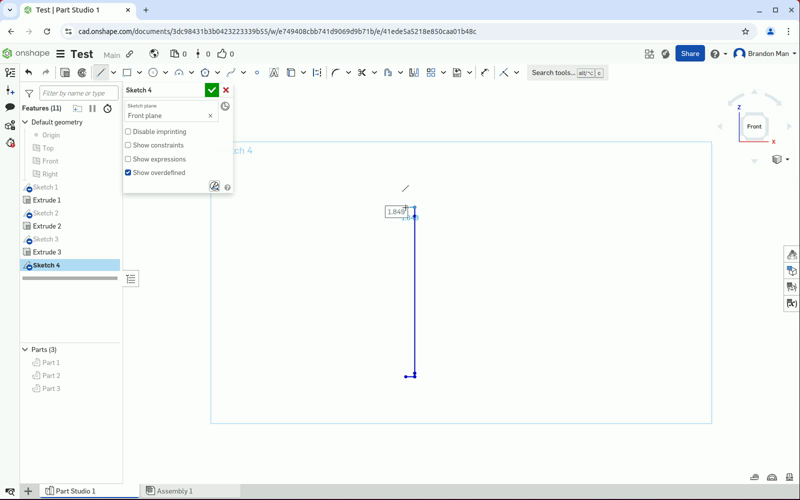
key_up(shift)
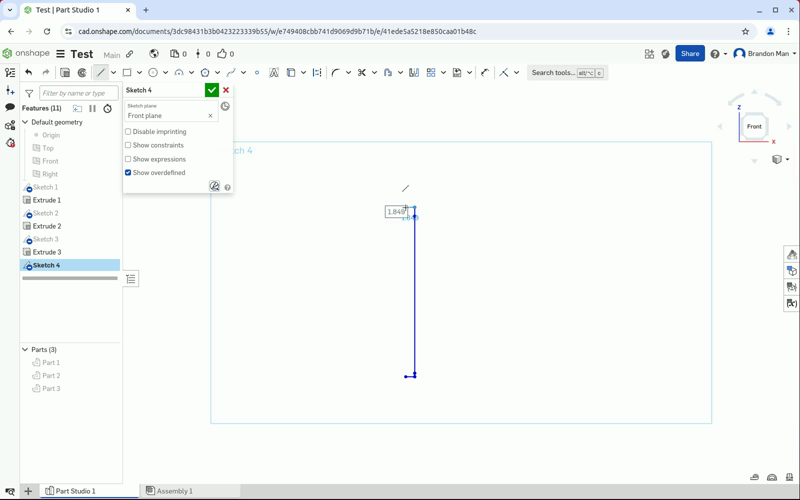
key_down(shift)
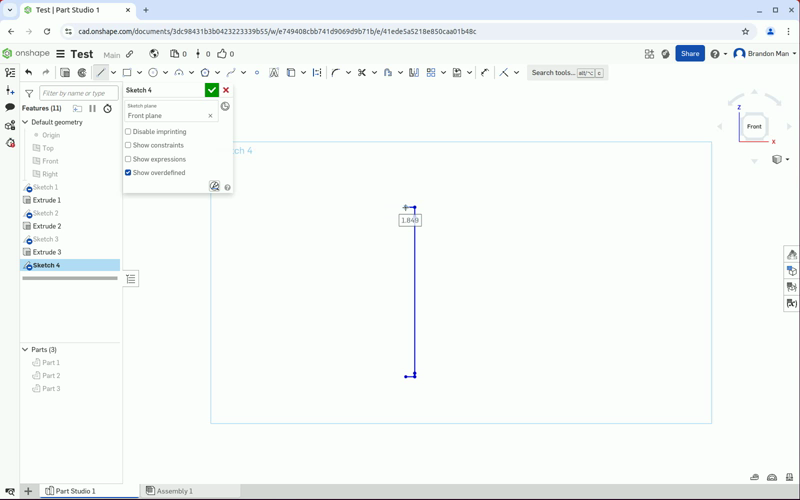
mouse_move(405, 376)
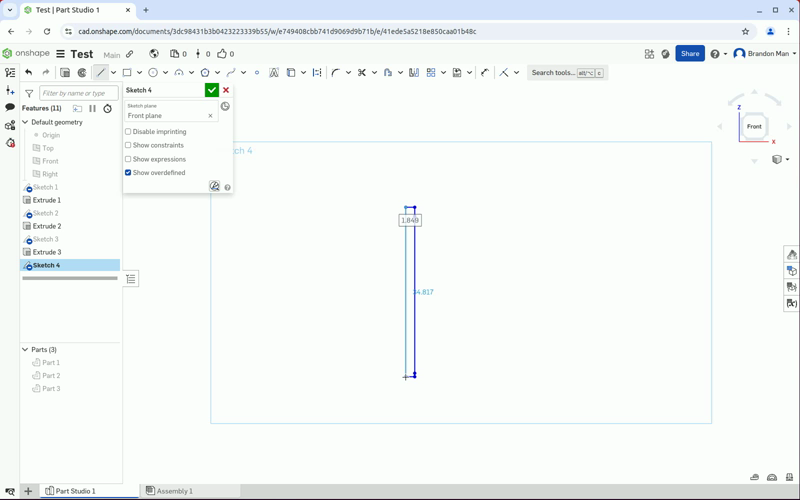
key_up(shift)
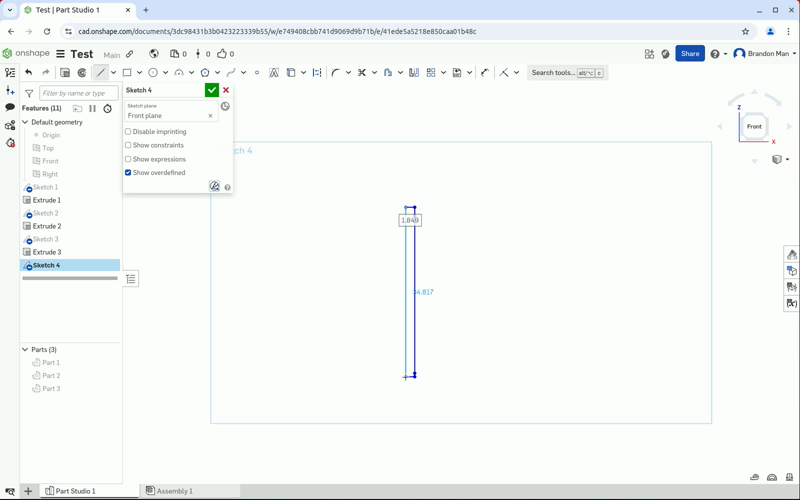
click(405, 376)
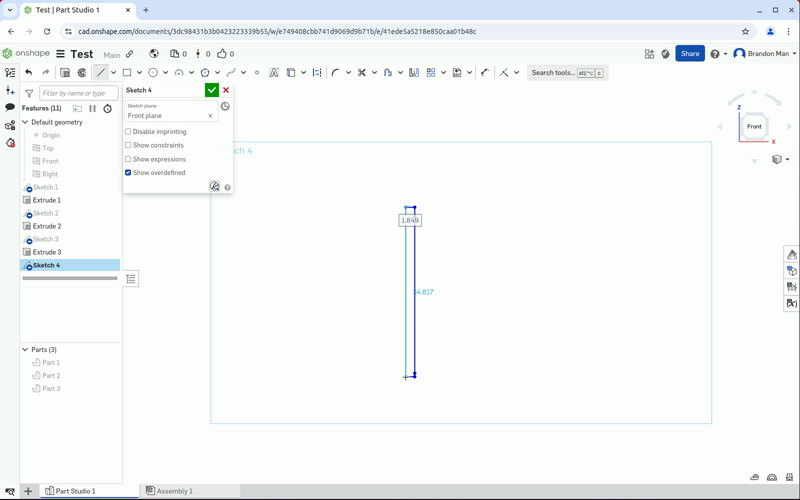
key(esc)
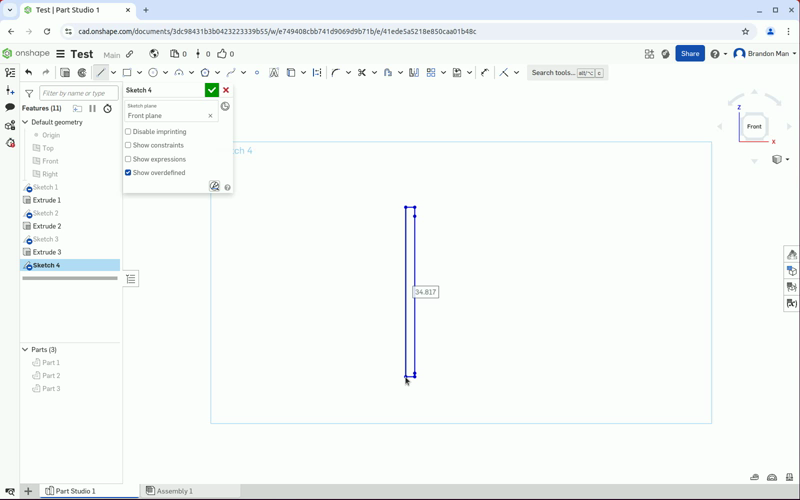
mouse_move(411, 215)
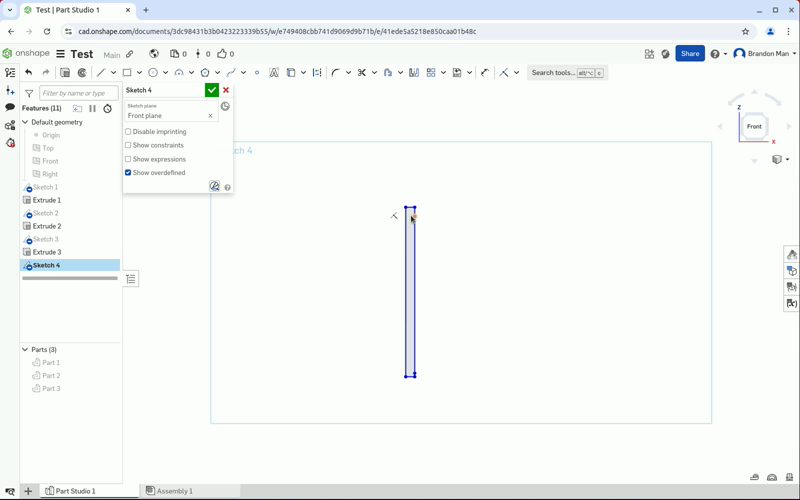
scroll(6)
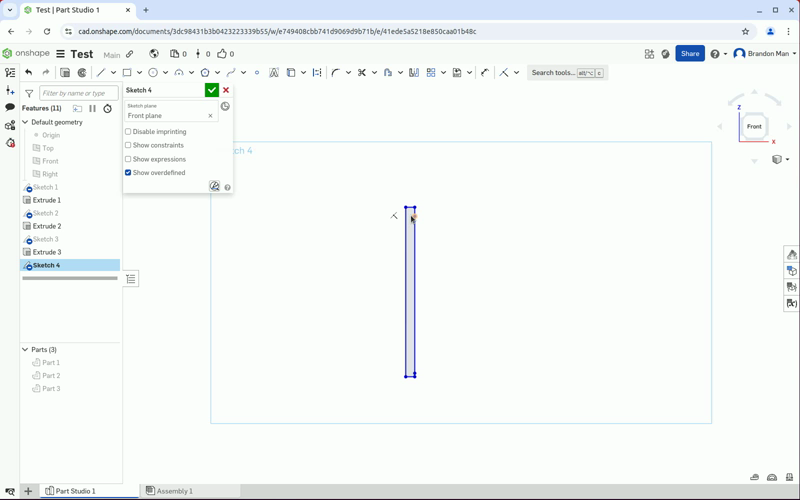
scroll(6)
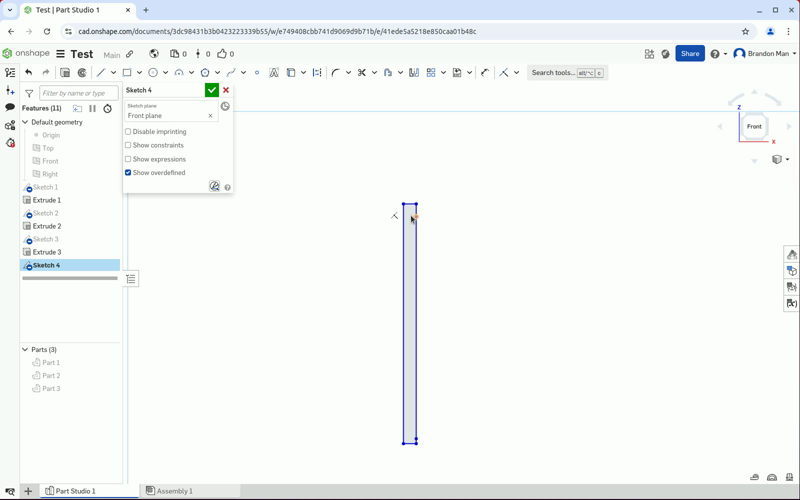
scroll(6)
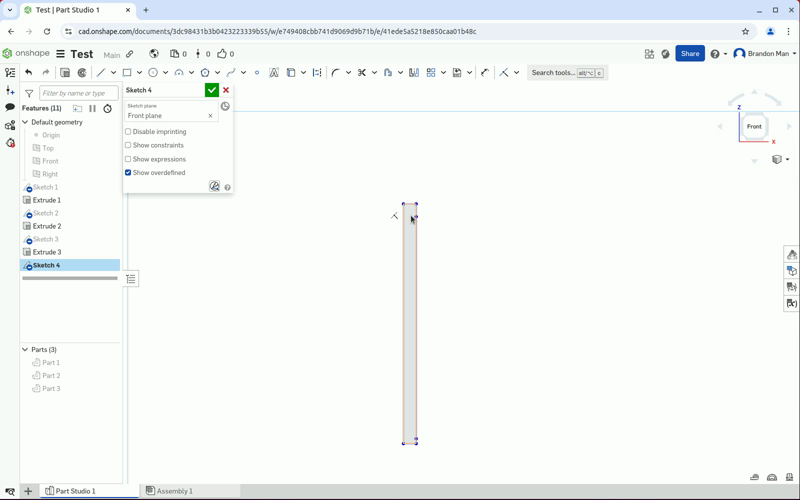
scroll(6)
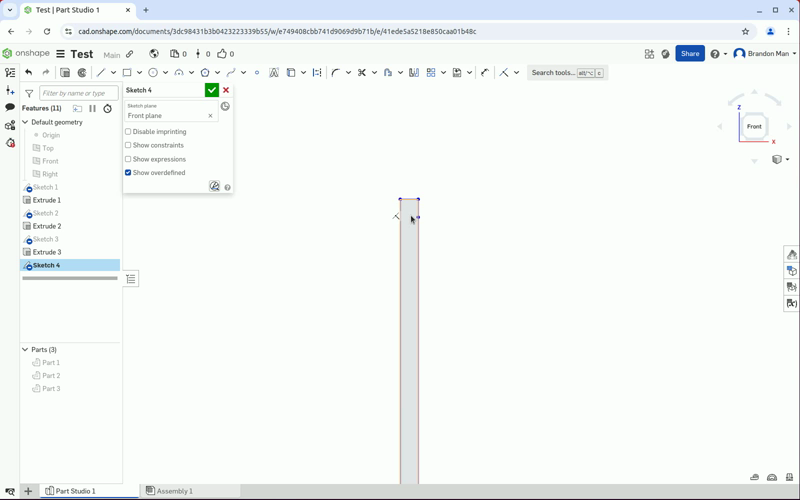
scroll(6)
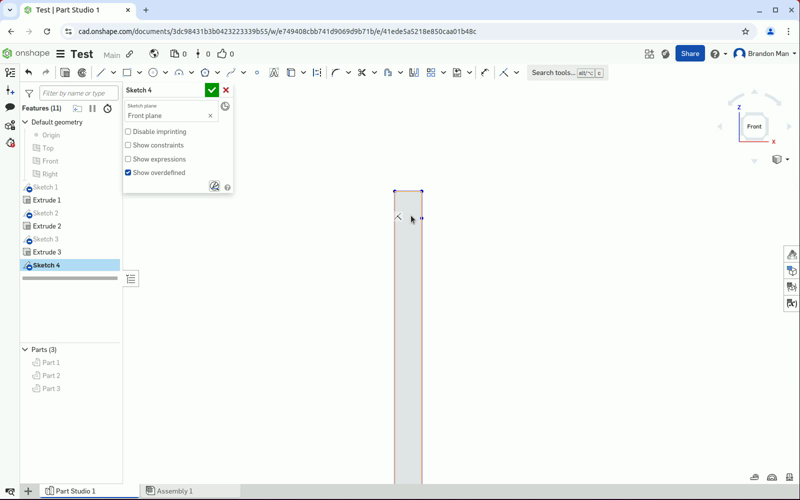
scroll(6)
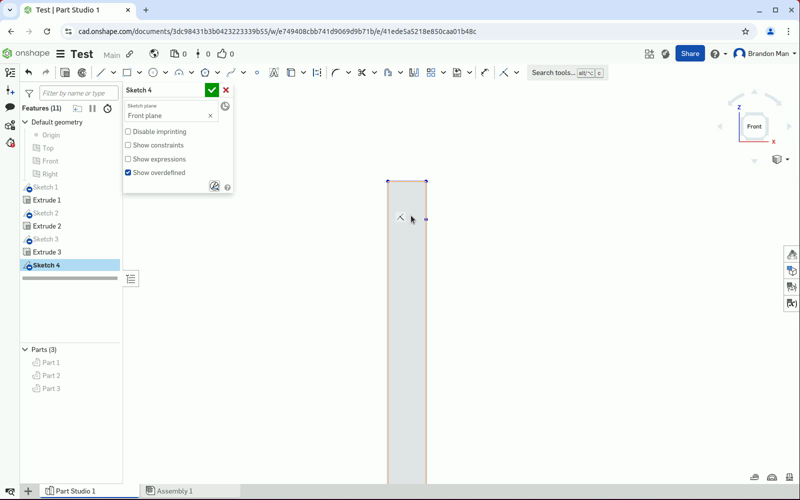
scroll(6)
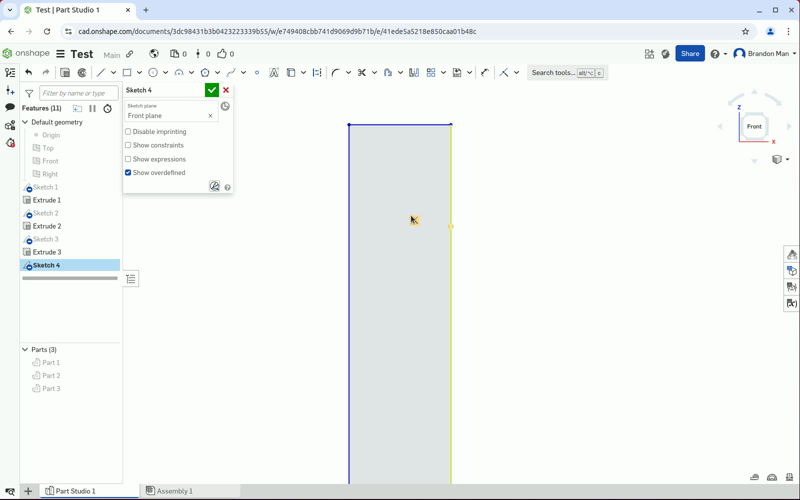
click(411, 215)
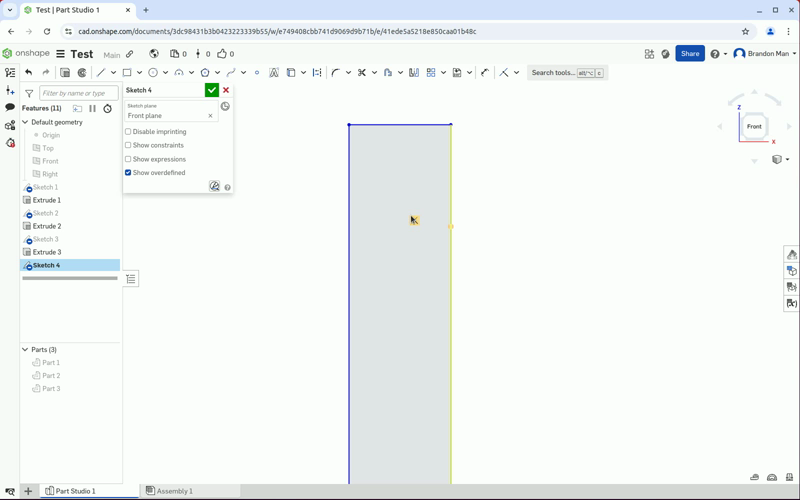
scroll(-6)
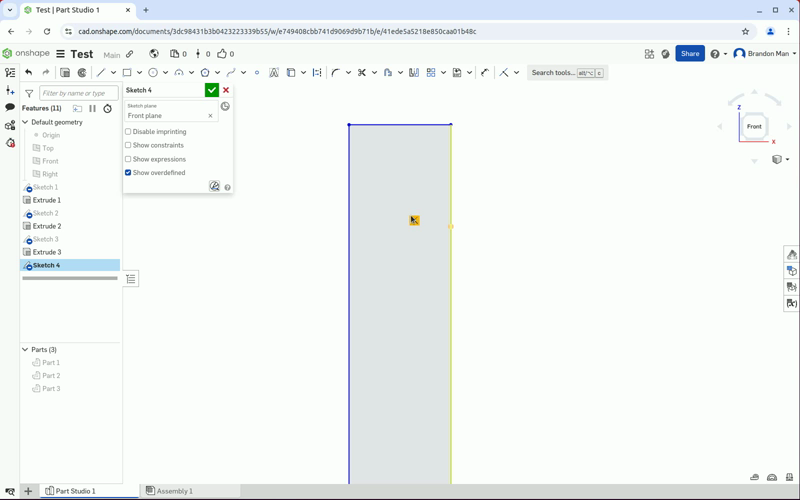
scroll(-6)
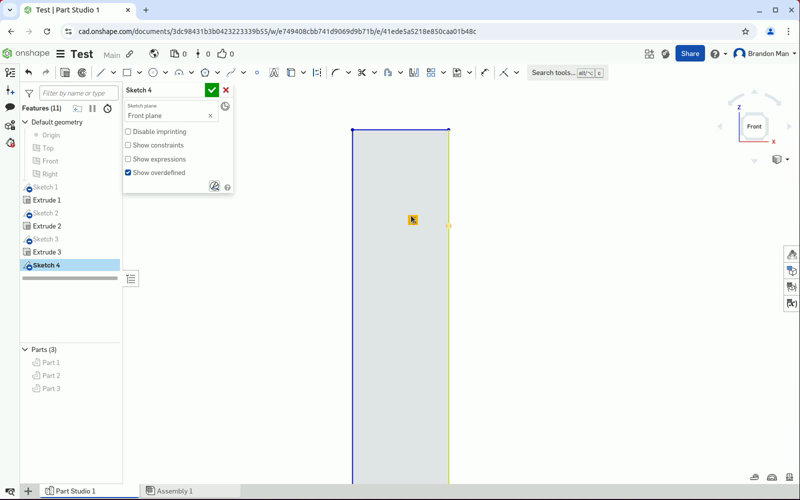
scroll(-6)
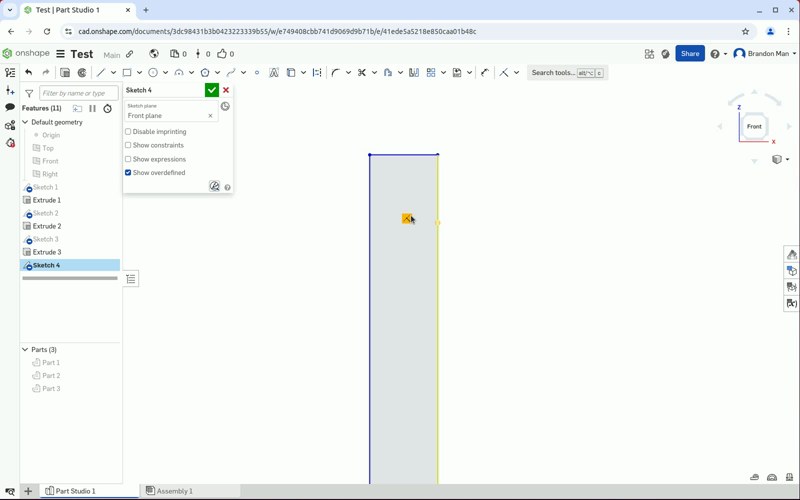
scroll(-6)
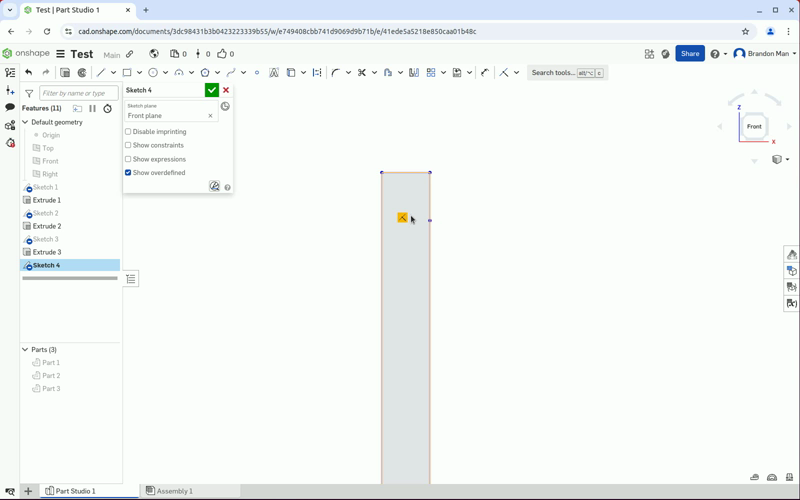
scroll(-6)
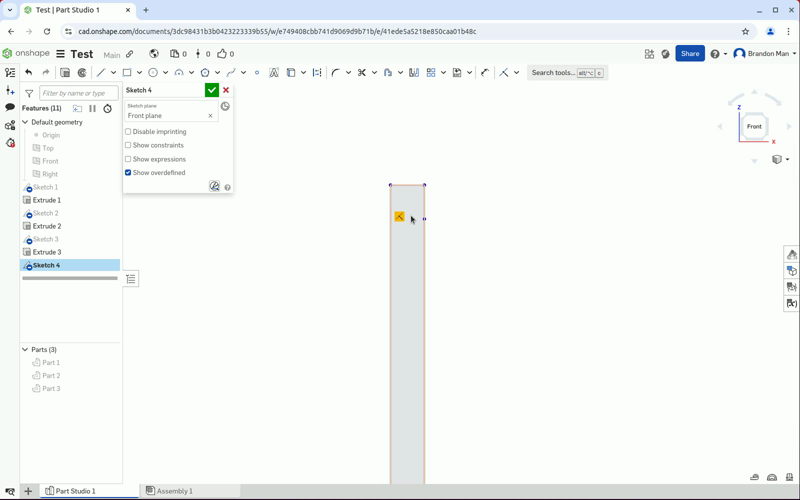
scroll(-6)
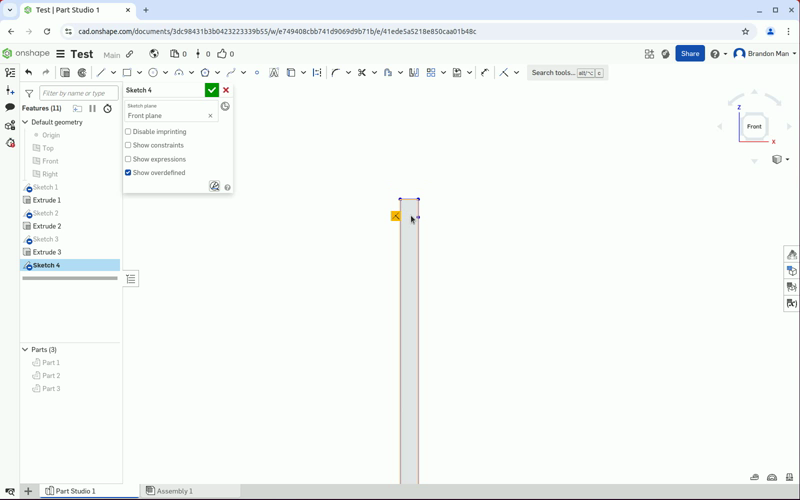
scroll(-6)
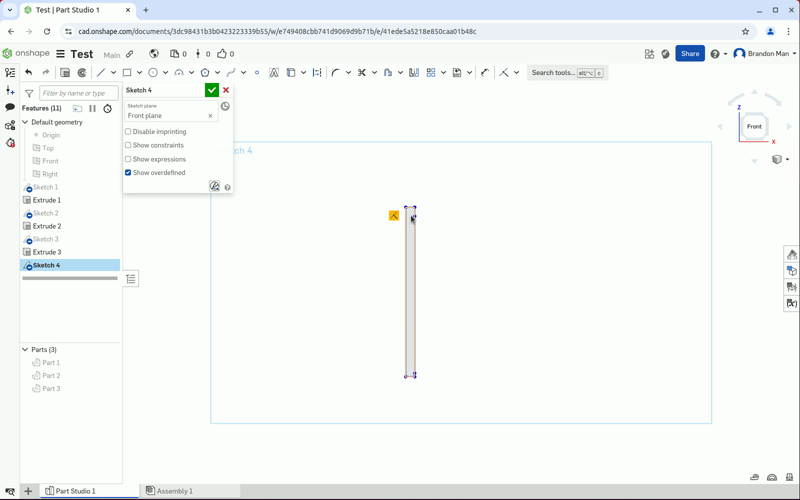
mouse_move(73, 352)
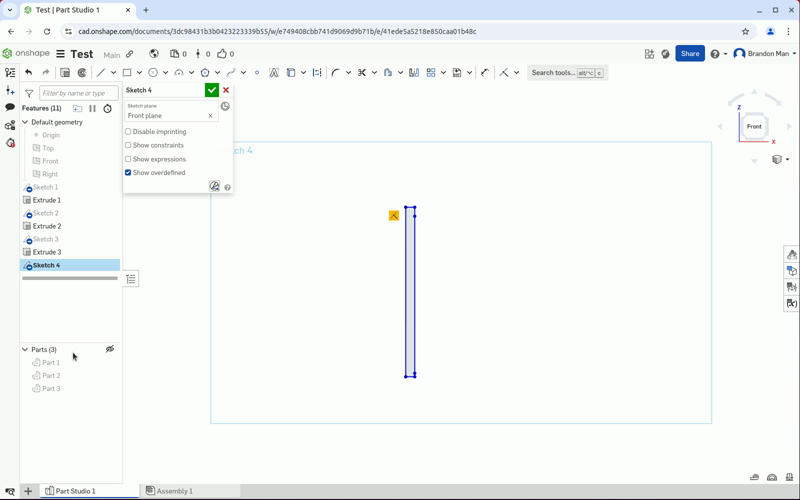
key(shift+y)
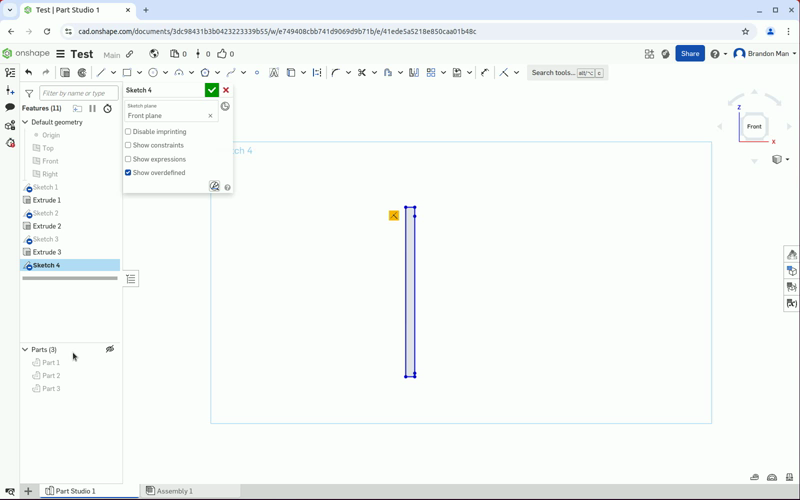
key(shift+e)
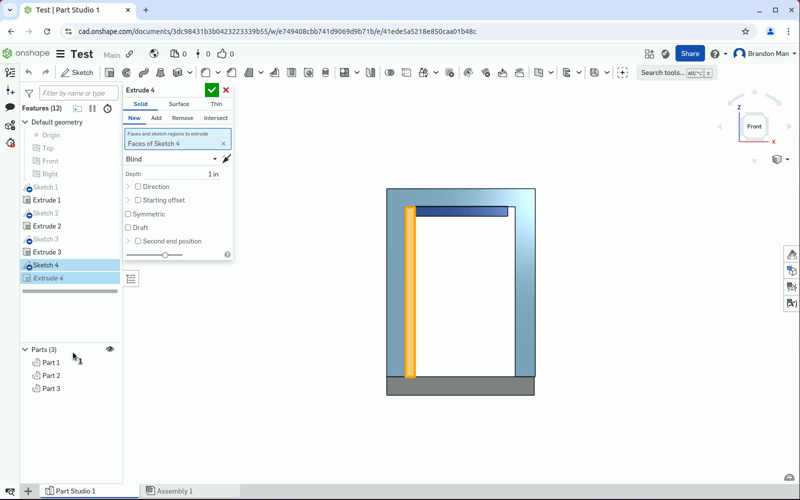
mouse_move(143, 106)
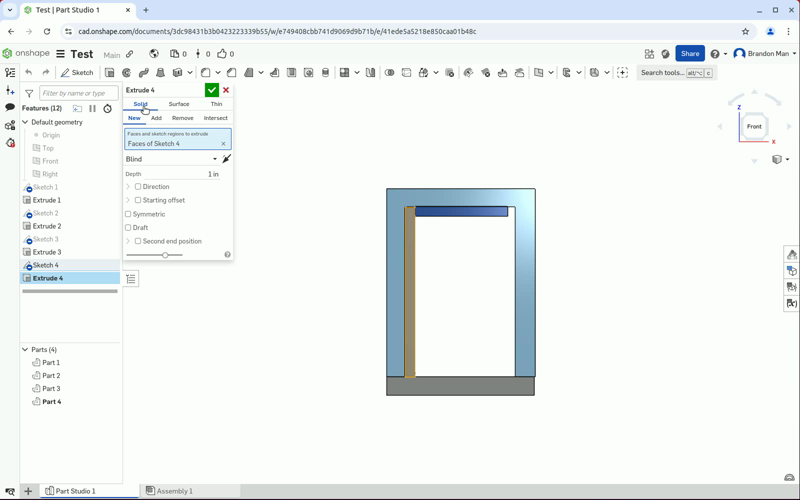
click(143, 106)
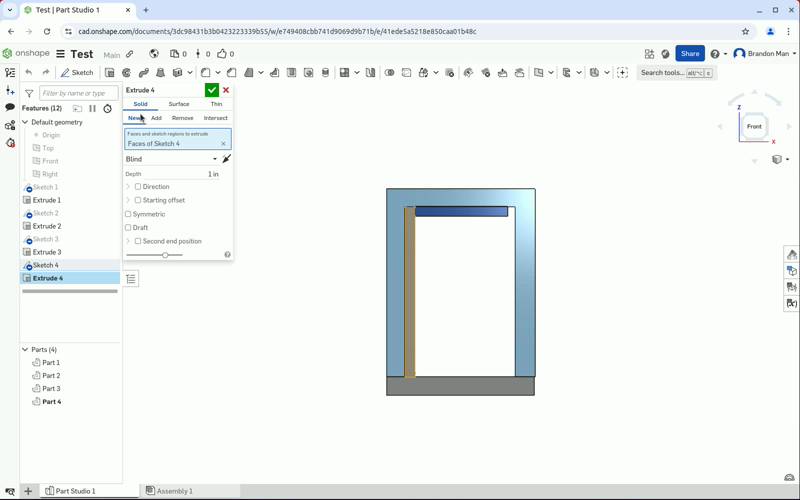
mouse_move(137, 120)
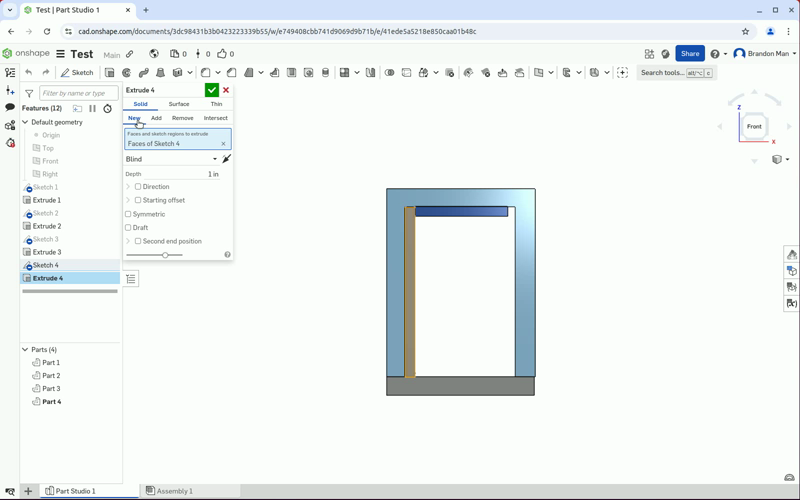
click(137, 120)
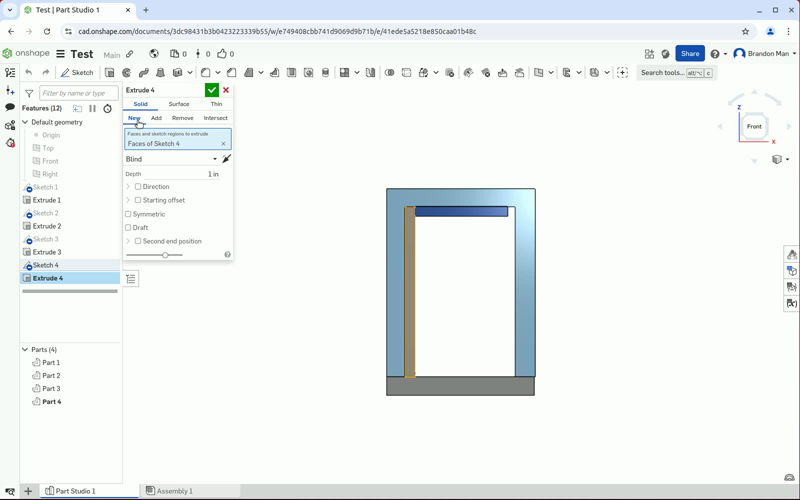
key(tab, 4)
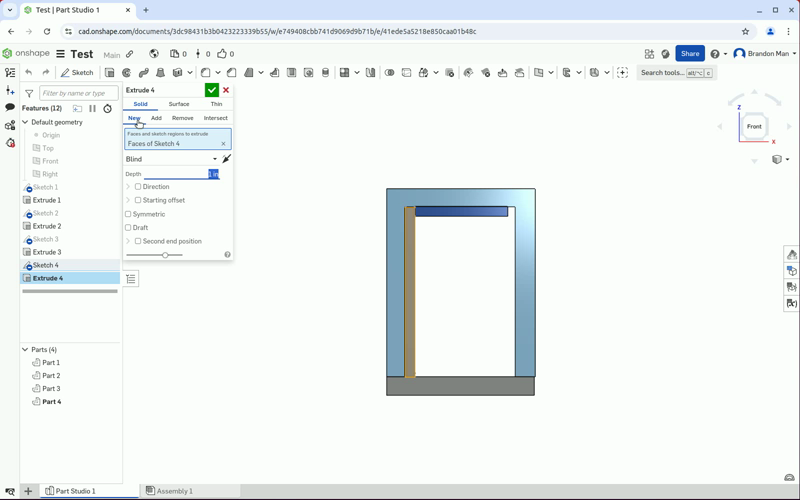
text(0.963)
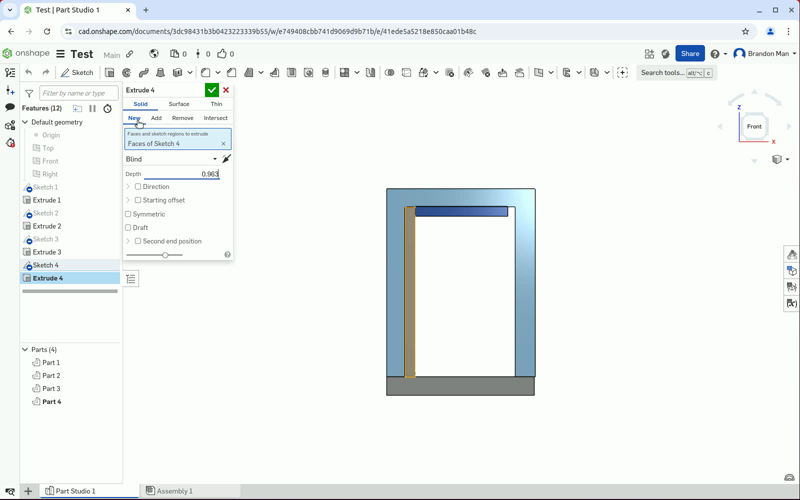
key(enter)
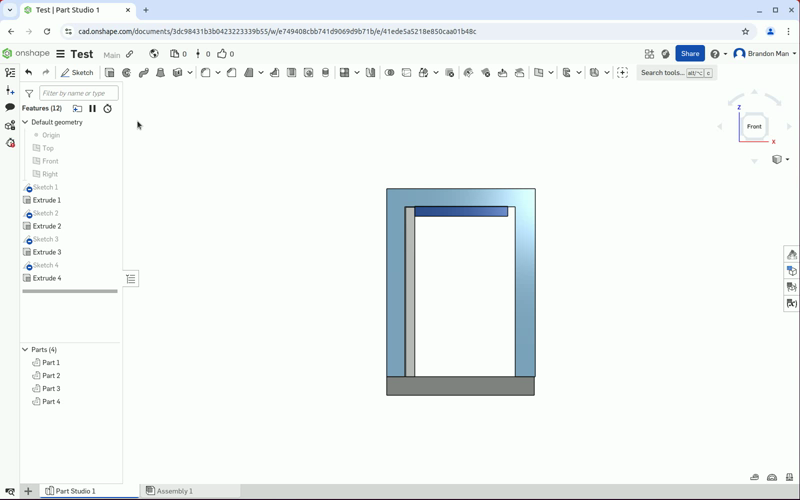
key(shift+h)
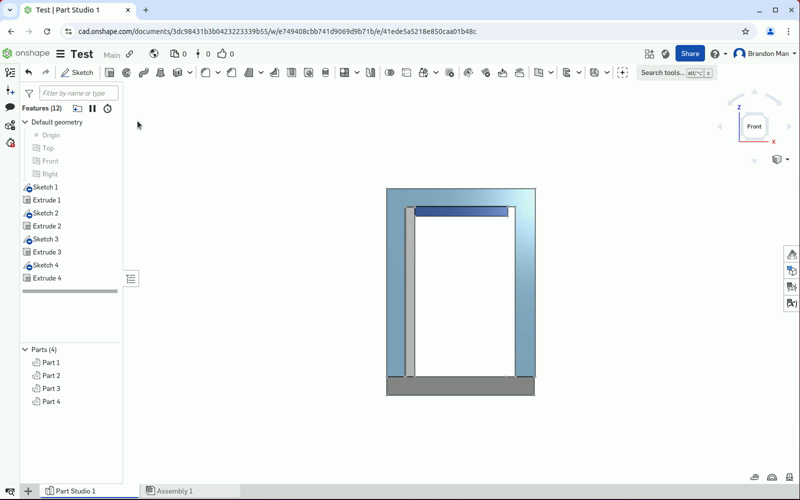
key(shift+h)
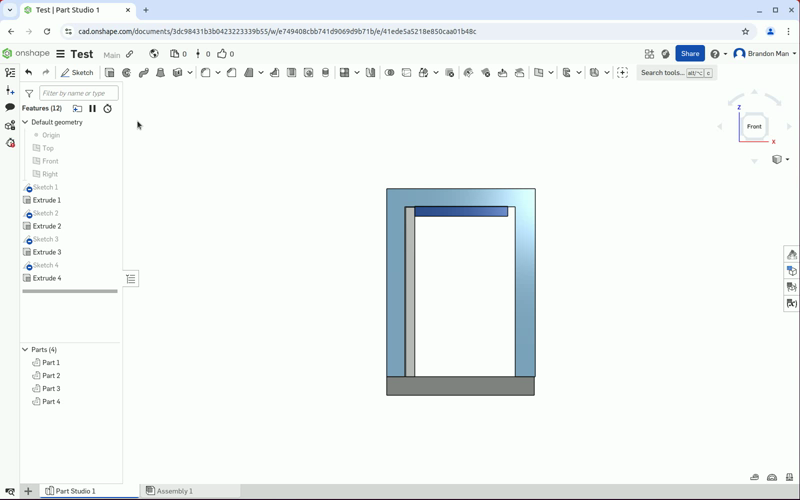
mouse_move(73, 189)
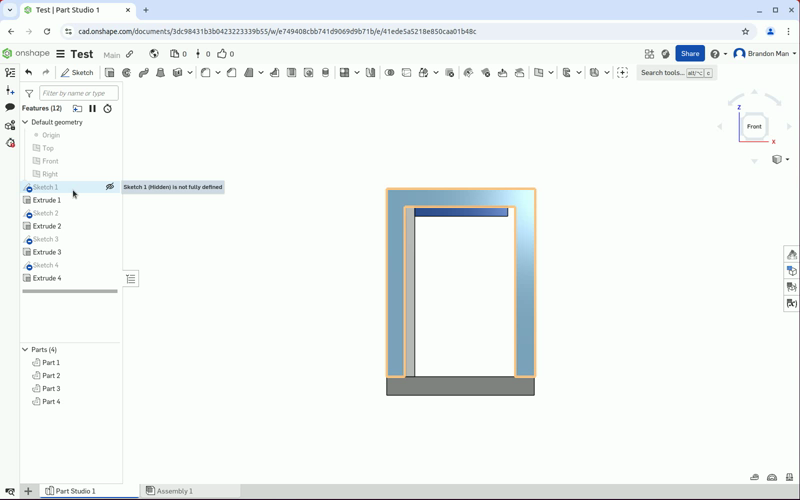
click(73, 189)
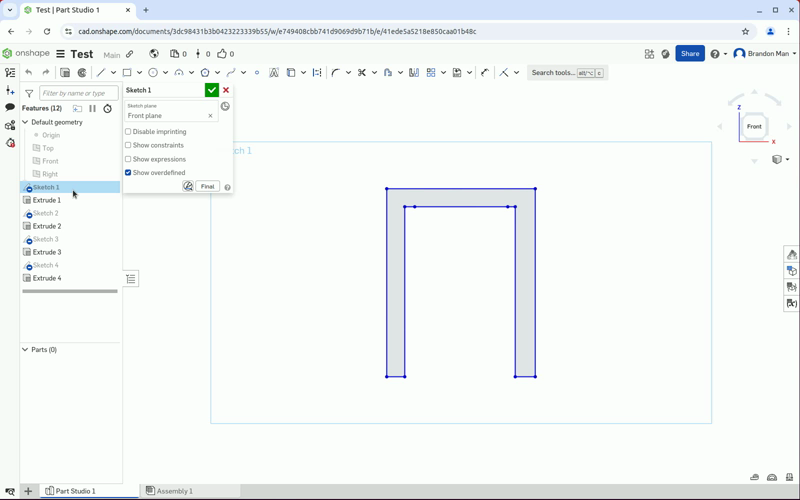
mouse_move(229, 92)
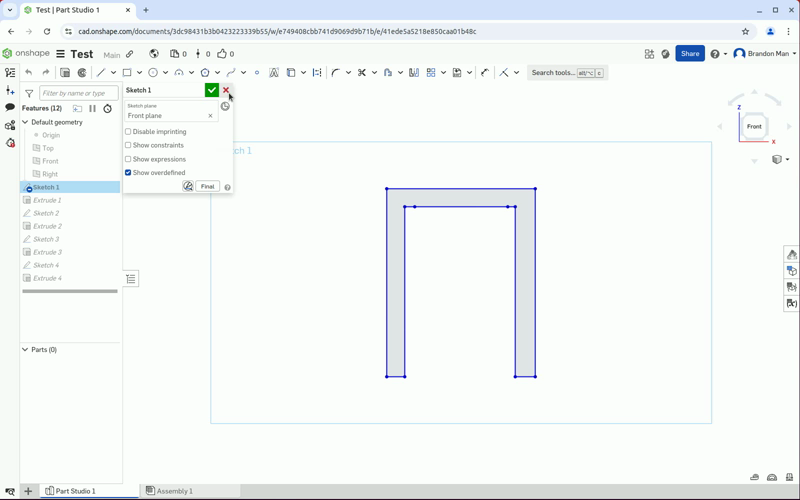
click(229, 92)
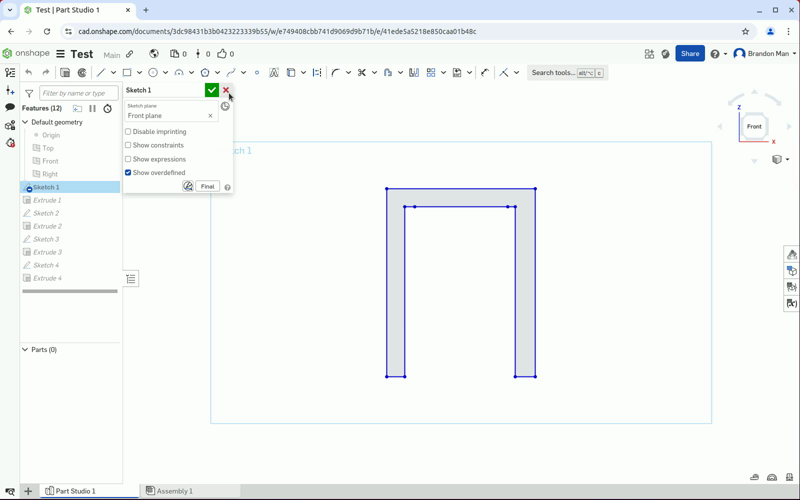
key(shift+s)
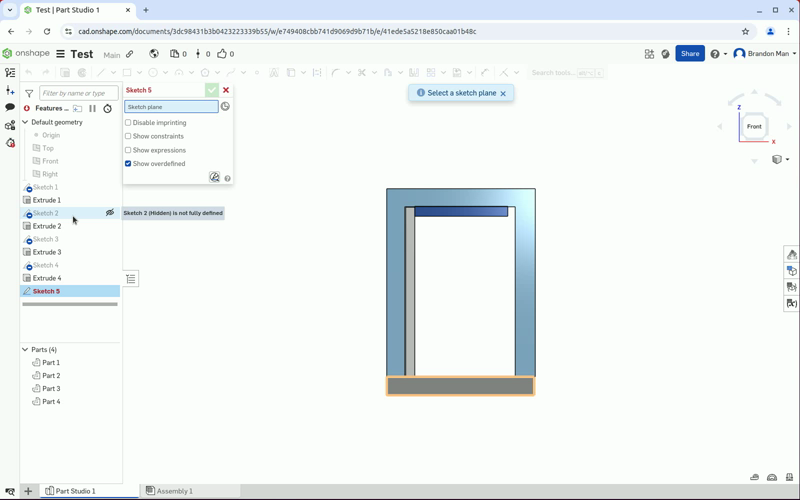
scroll(3)
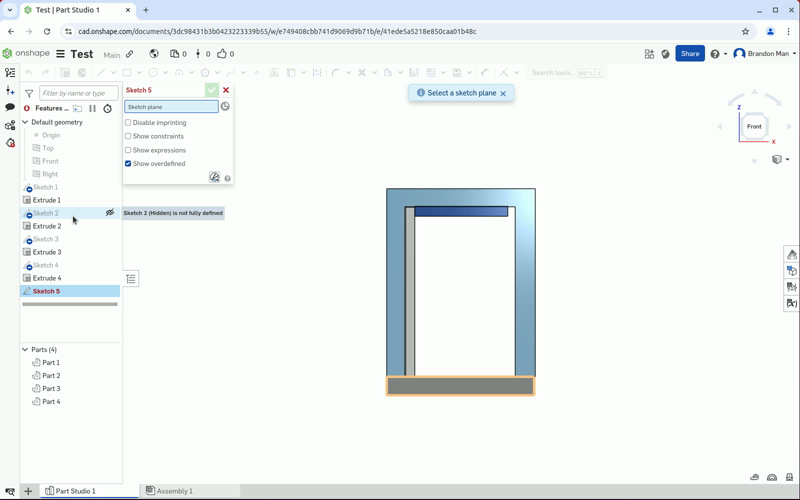
mouse_move(73, 163)
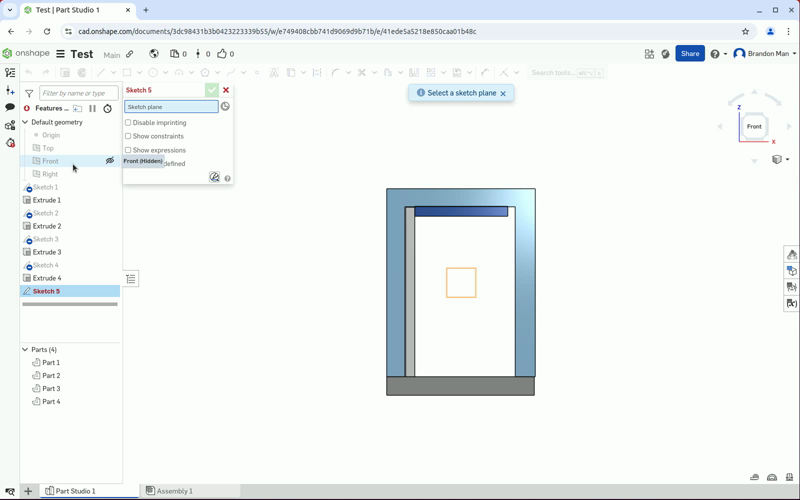
click(73, 163)
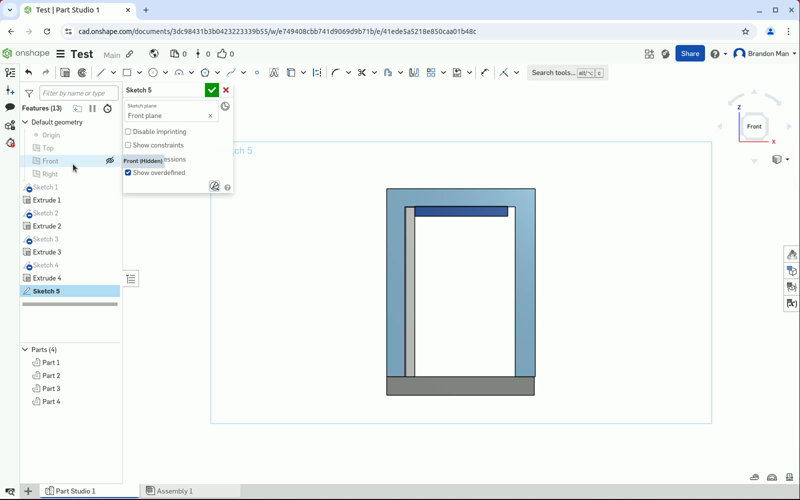
mouse_move(73, 352)
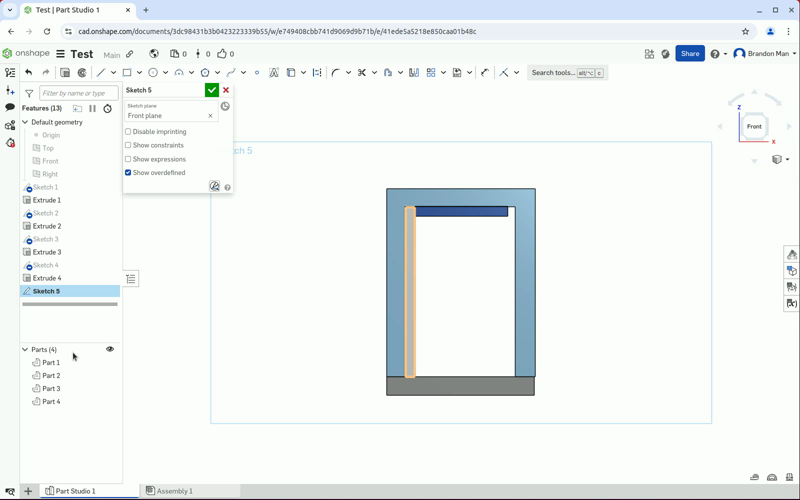
key(y)
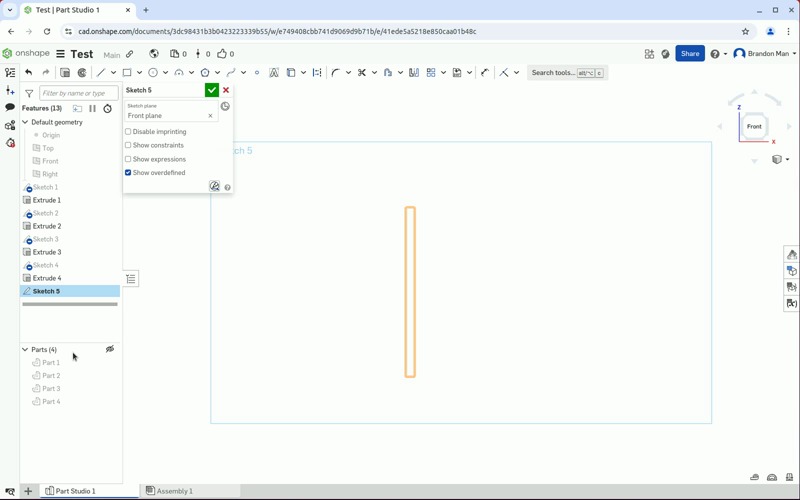
key(l)
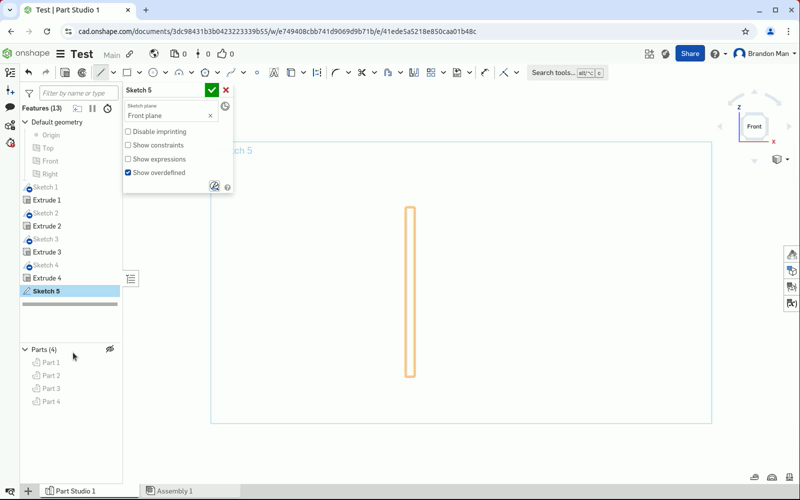
key_down(shift)
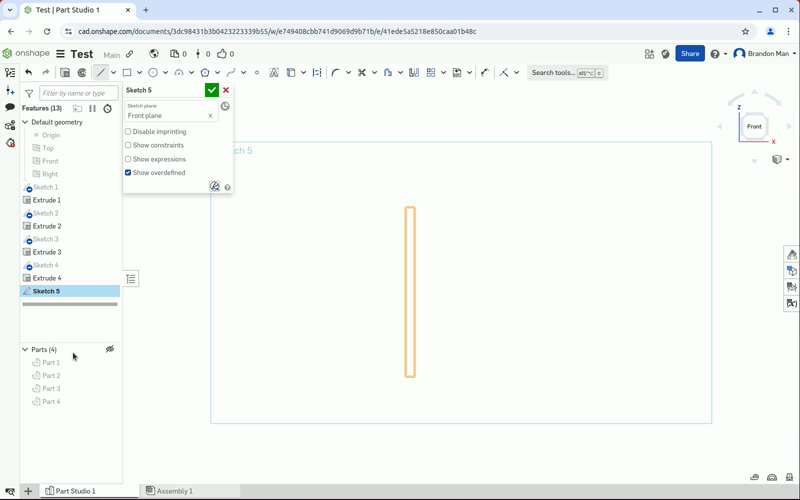
mouse_move(506, 376)
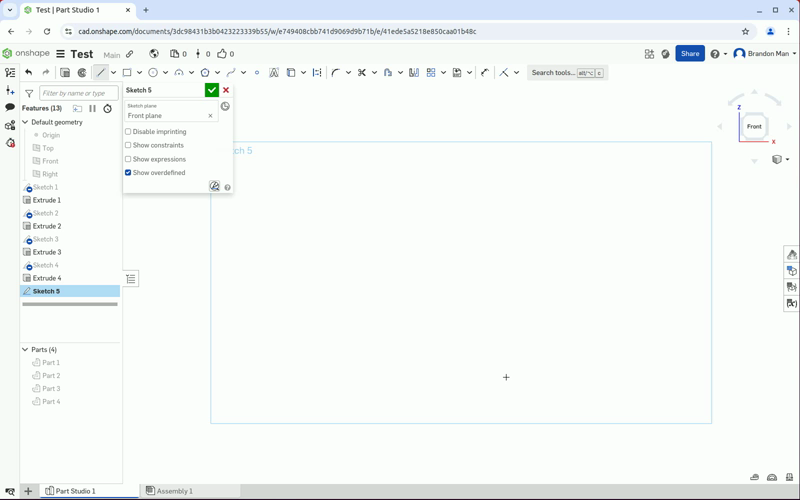
click(506, 376)
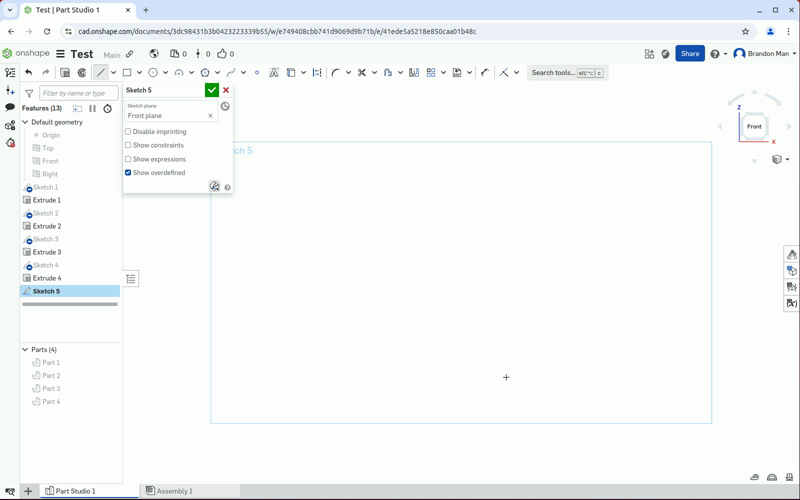
key_up(shift)
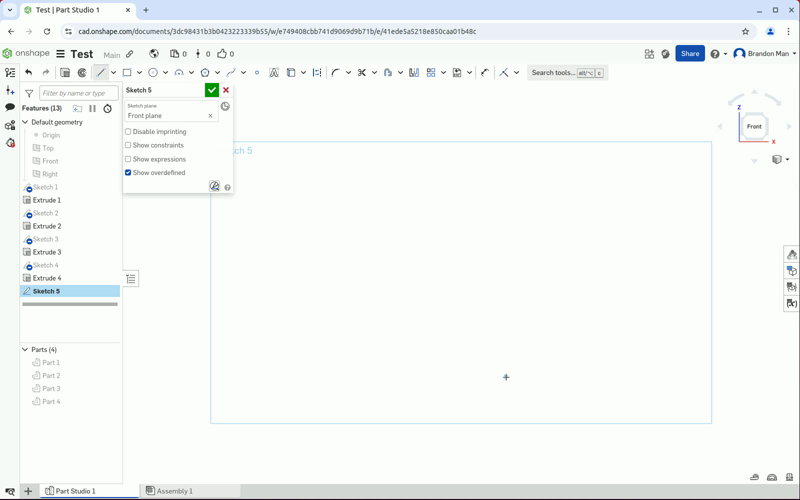
key_down(shift)
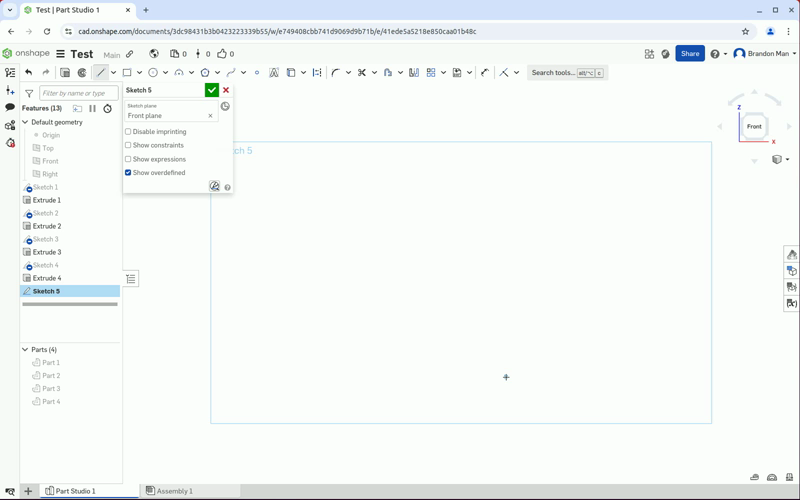
mouse_move(536, 376)
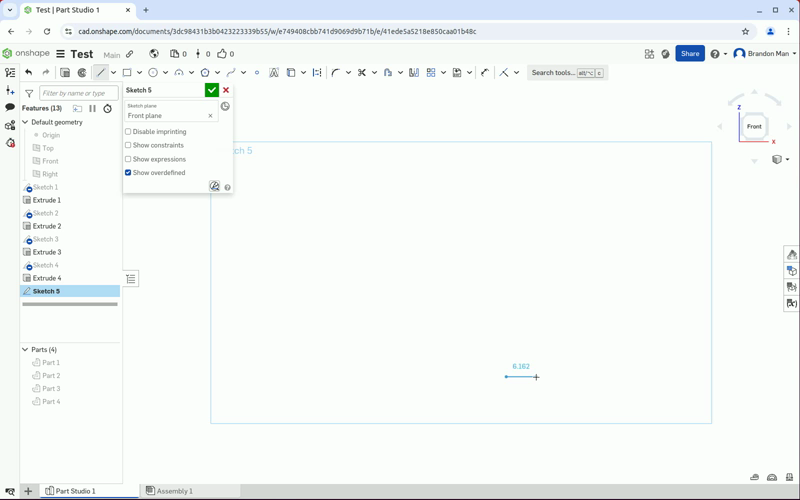
mouse_move(515, 376)
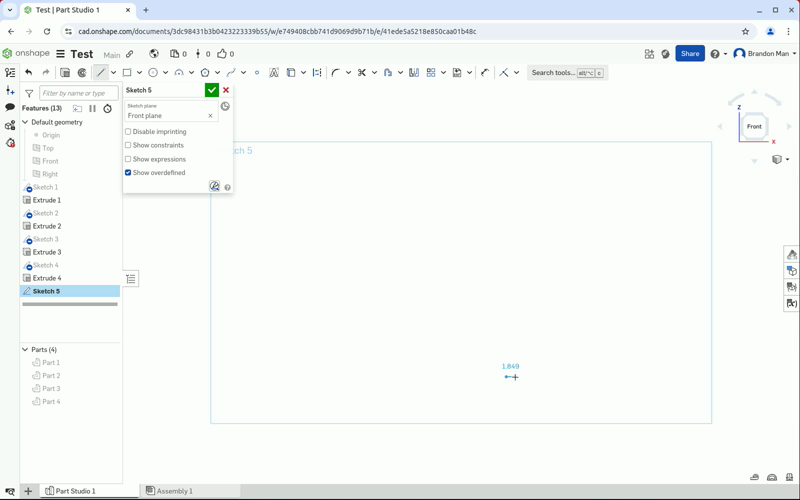
click(515, 376)
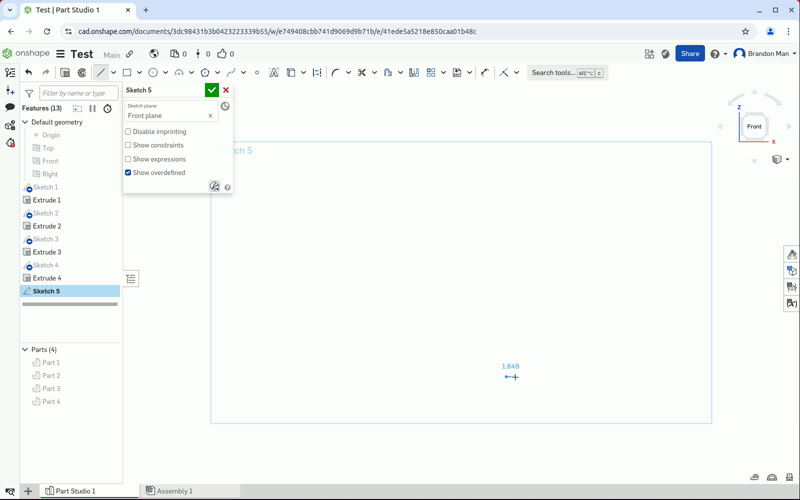
key_up(shift)
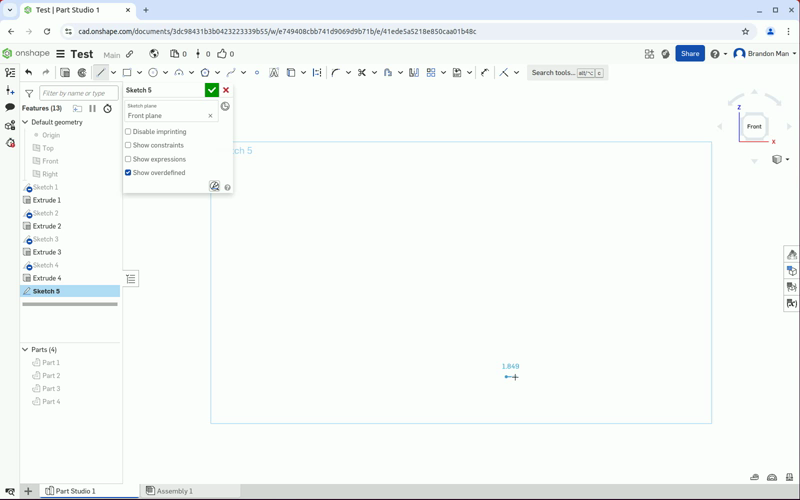
key_down(shift)
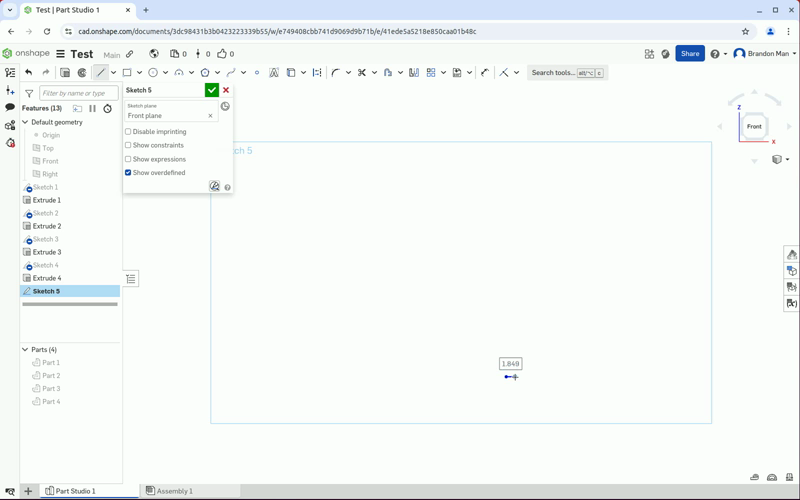
mouse_move(515, 207)
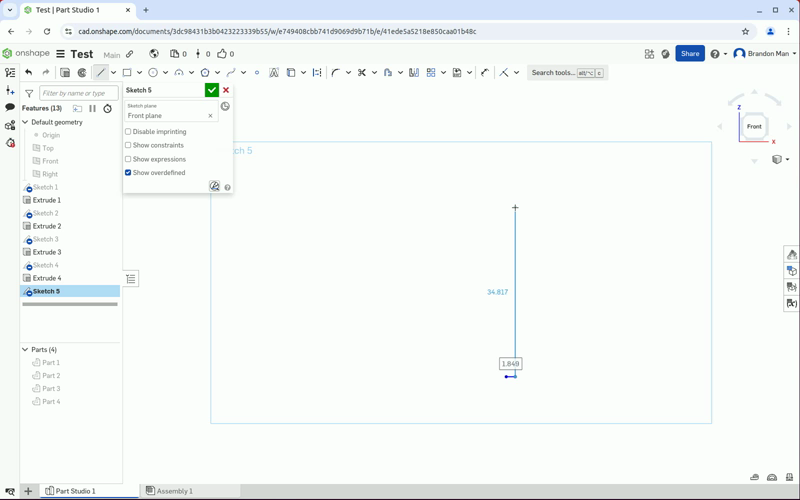
click(515, 207)
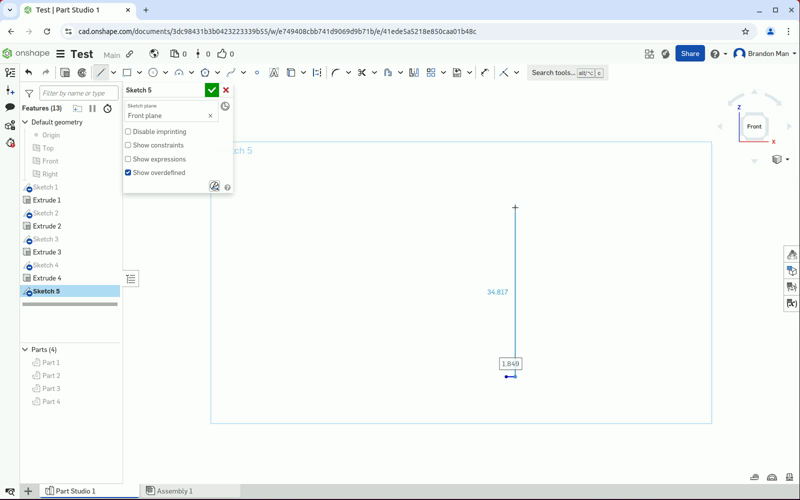
key_up(shift)
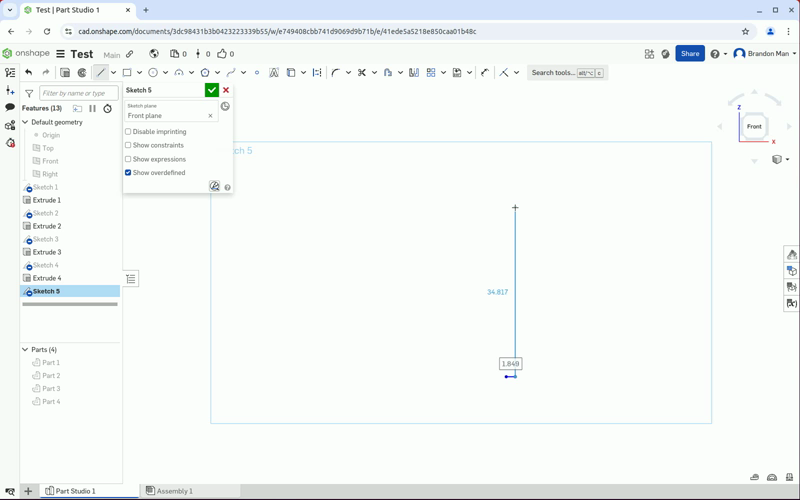
key_down(shift)
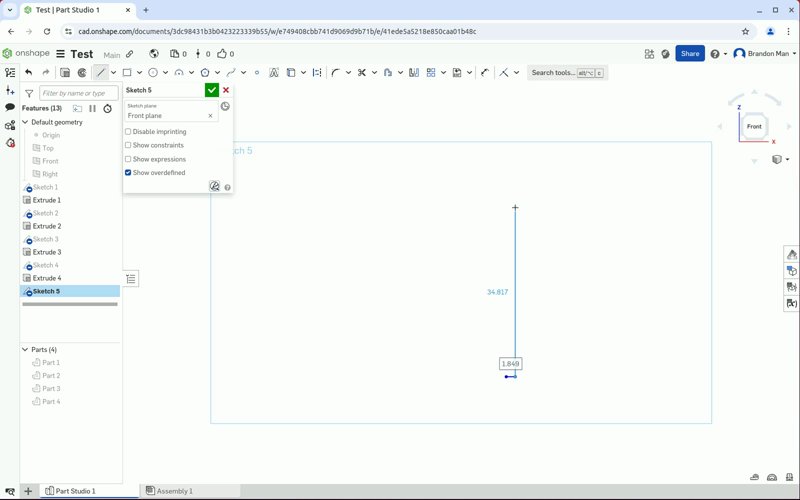
mouse_move(545, 207)
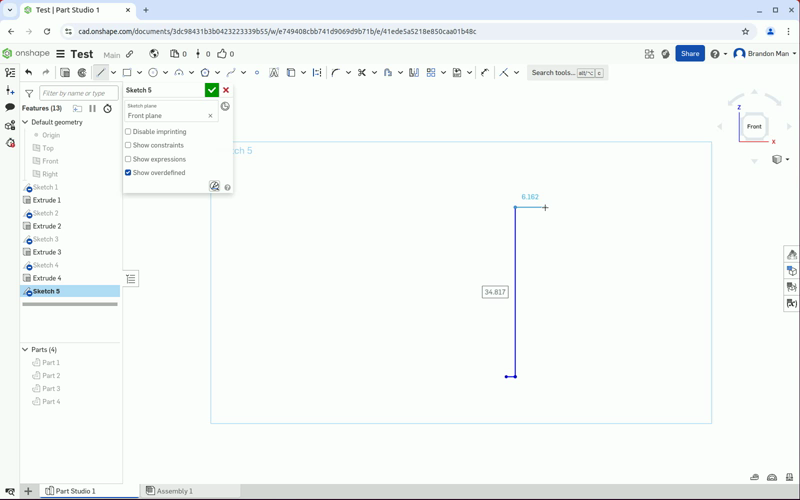
mouse_move(506, 207)
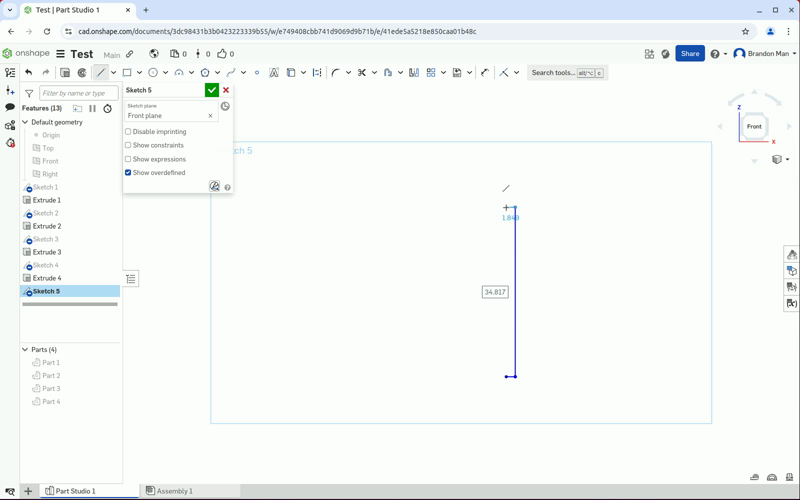
click(506, 207)
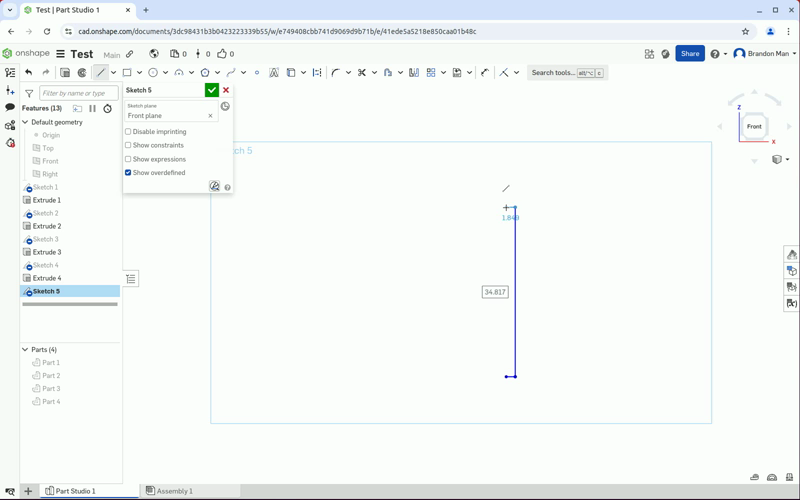
key_up(shift)
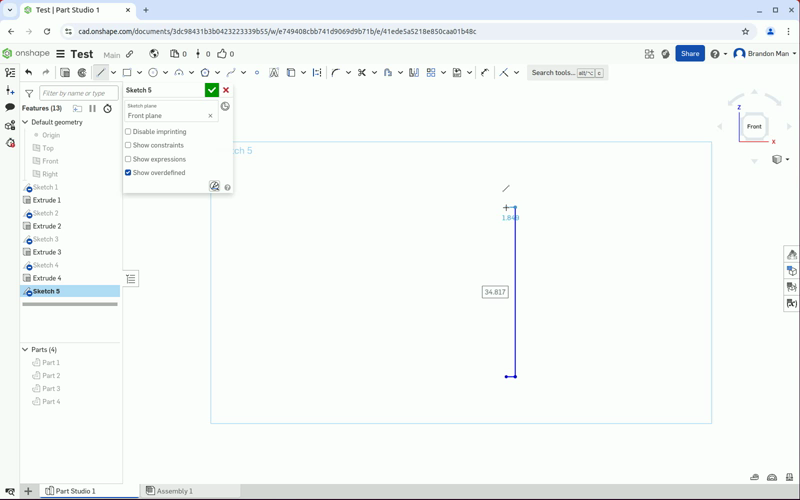
key_down(shift)
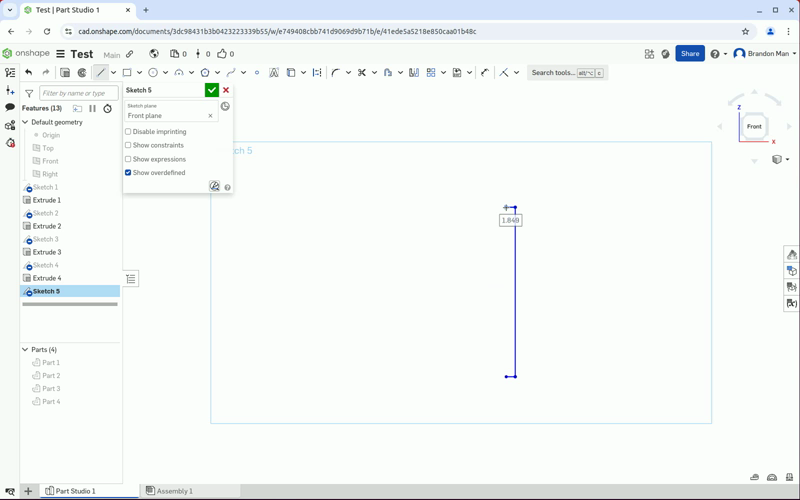
mouse_move(536, 207)
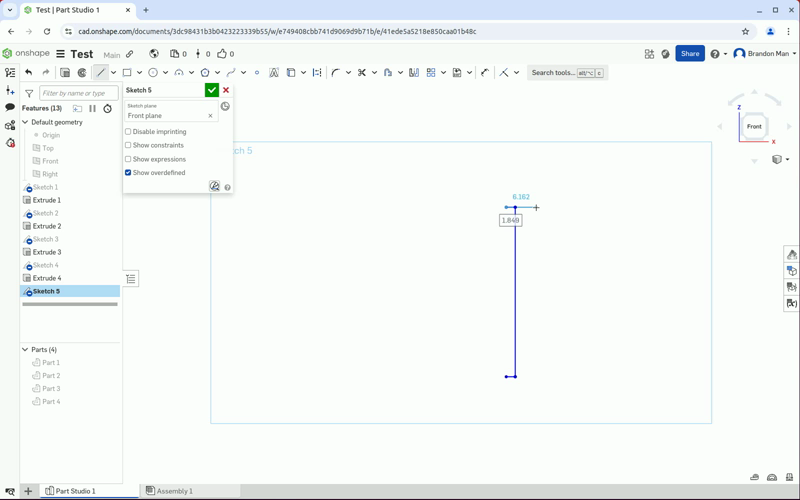
mouse_move(506, 216)
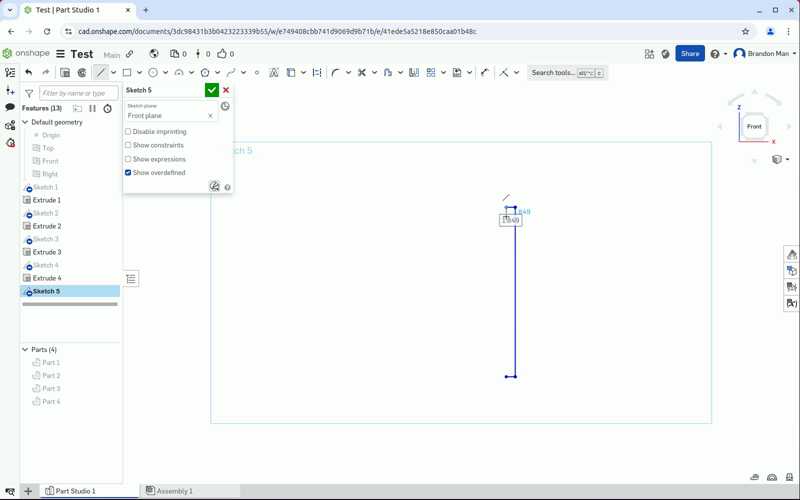
click(506, 216)
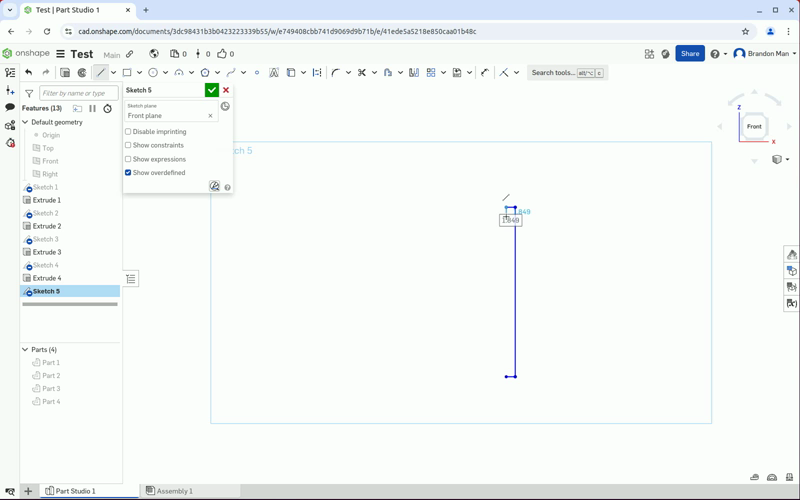
key_up(shift)
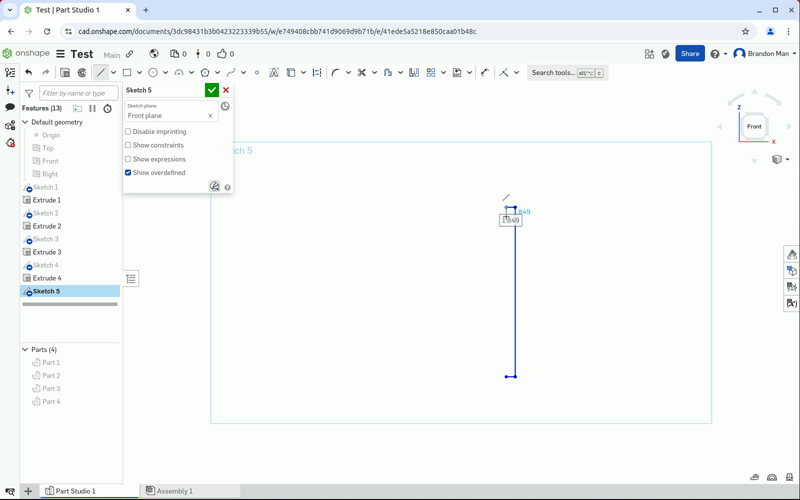
key_down(shift)
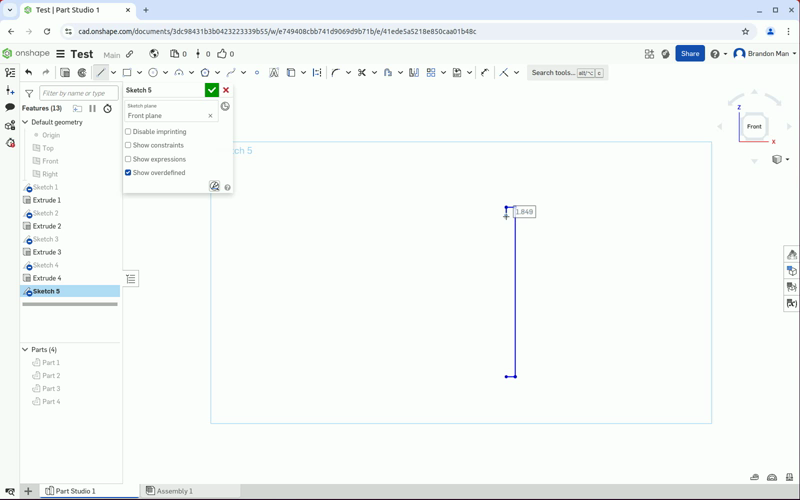
mouse_move(506, 373)
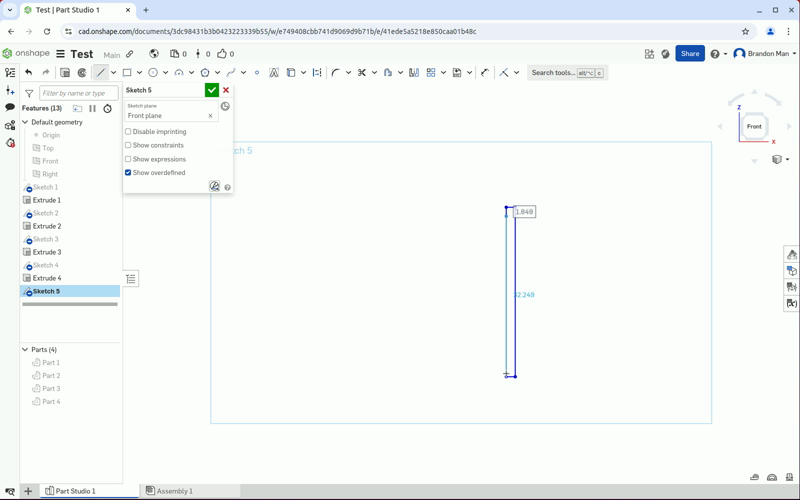
scroll(6)
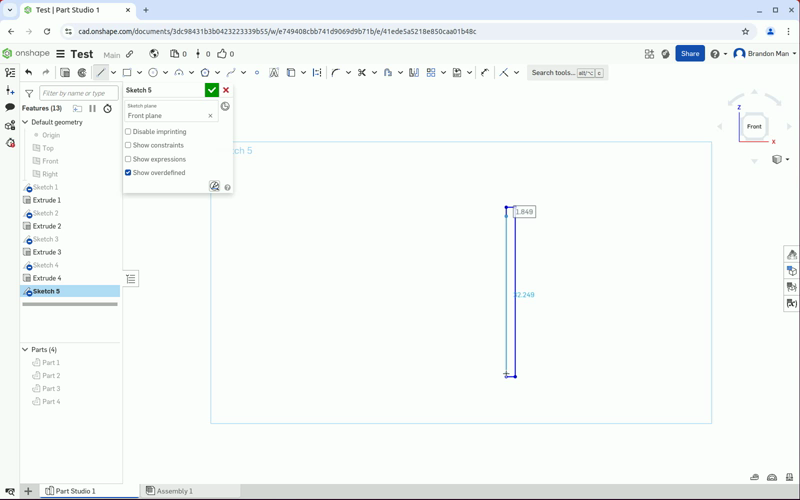
scroll(6)
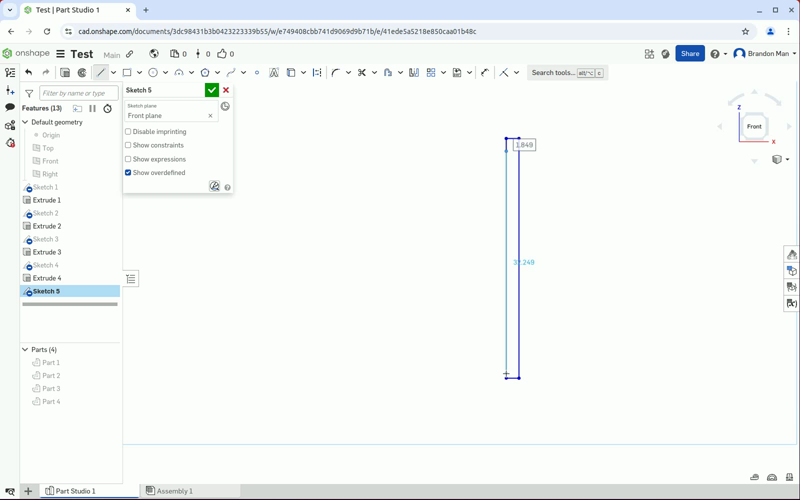
scroll(6)
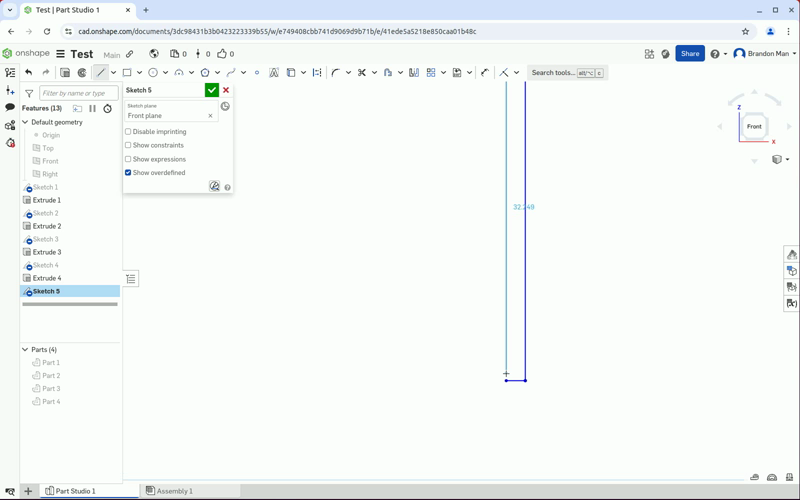
scroll(6)
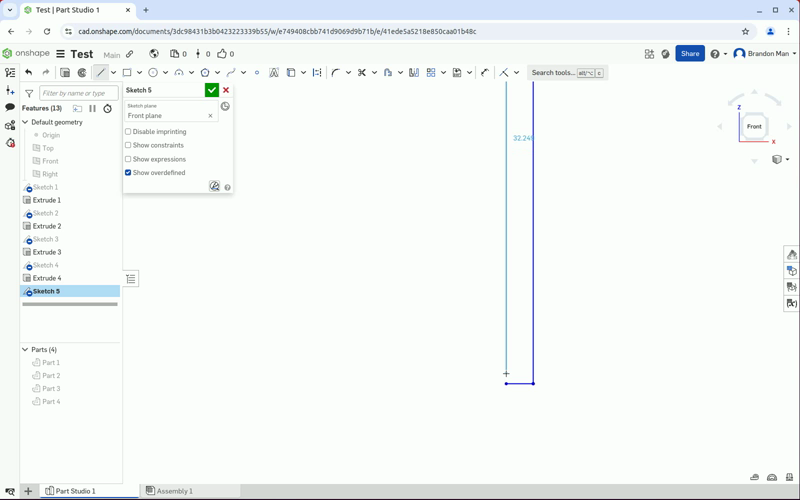
scroll(6)
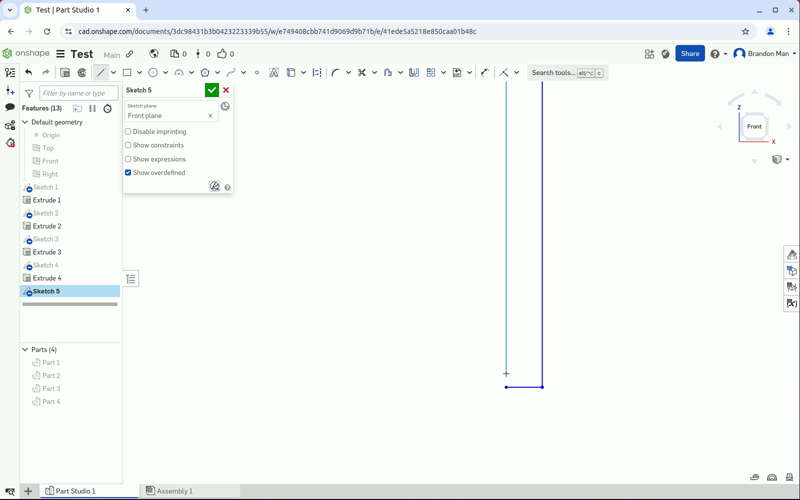
scroll(6)
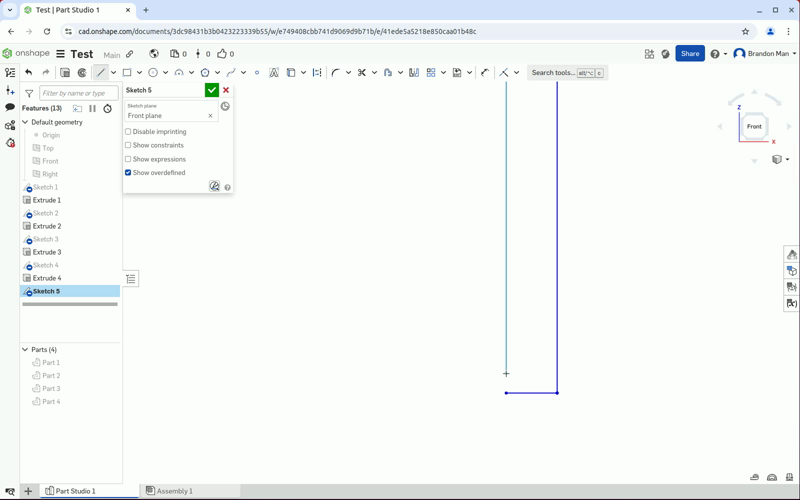
scroll(6)
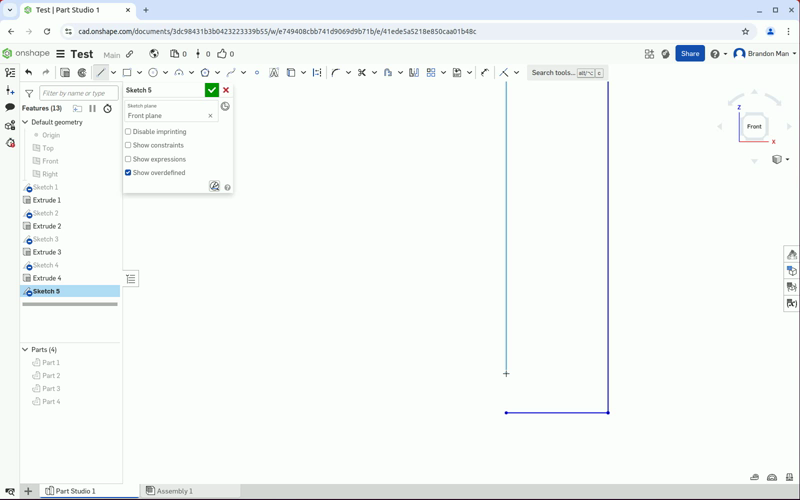
click(506, 373)
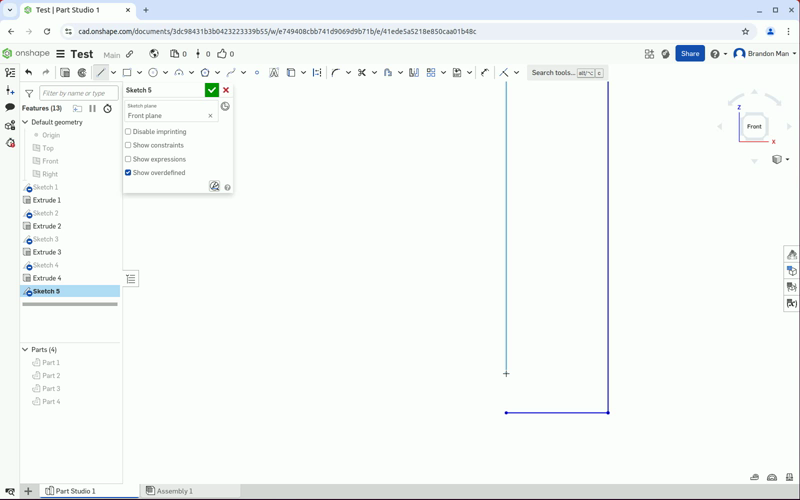
scroll(-6)
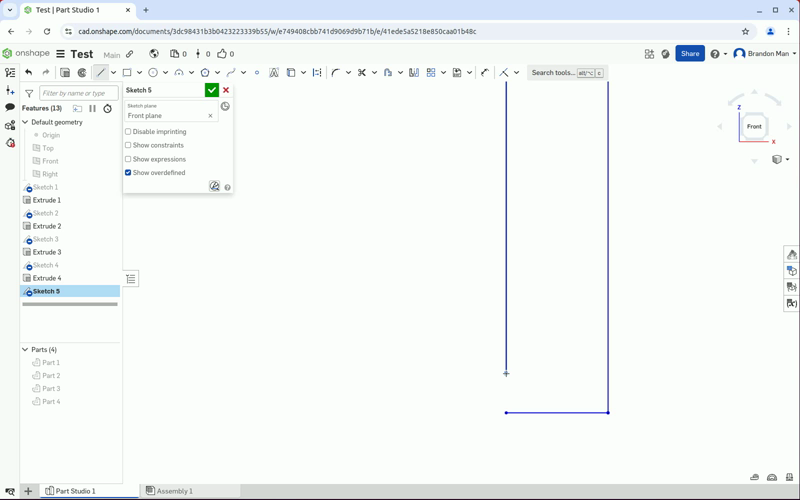
scroll(-6)
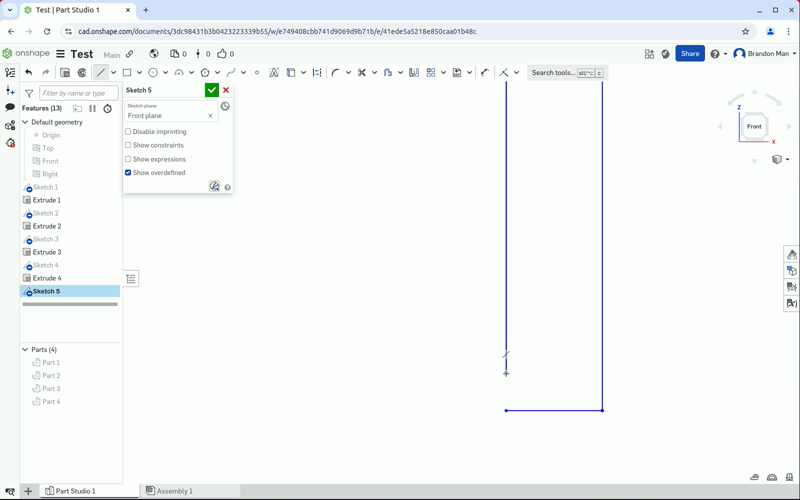
scroll(-6)
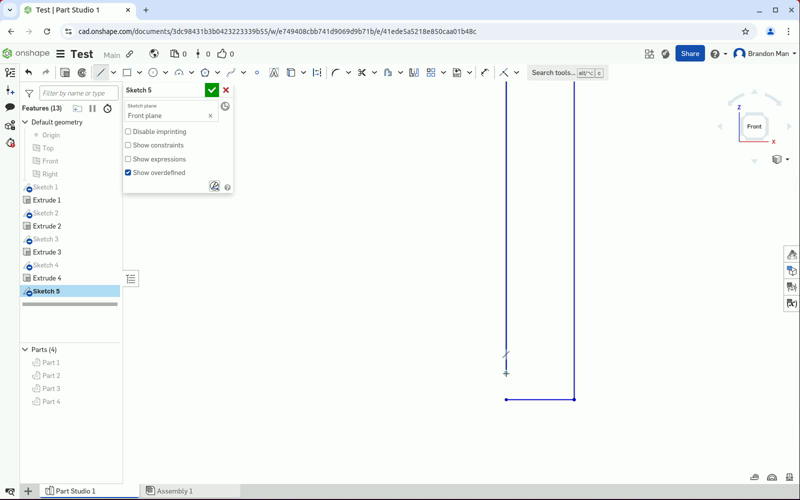
scroll(-6)
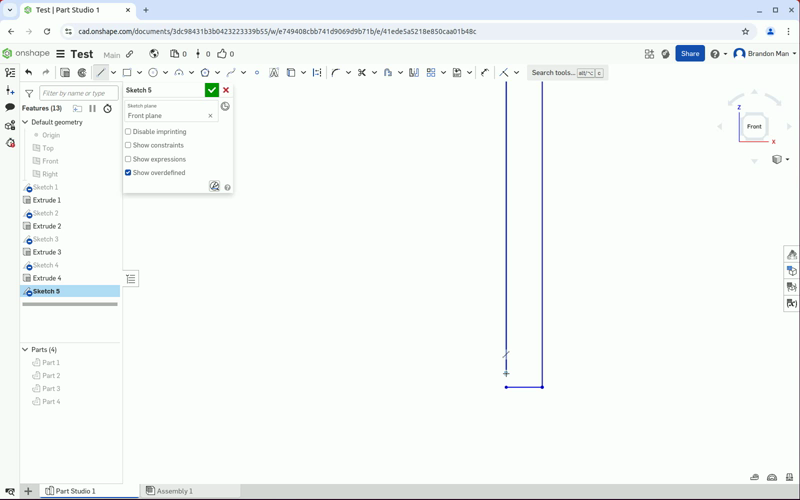
scroll(-6)
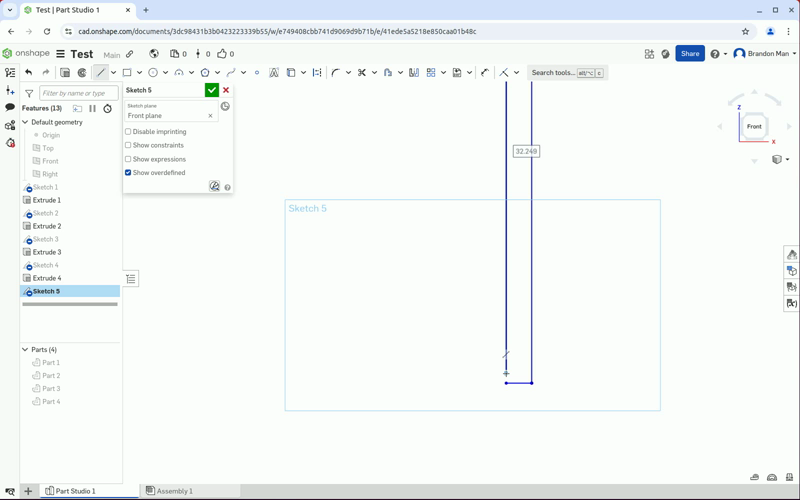
scroll(-6)
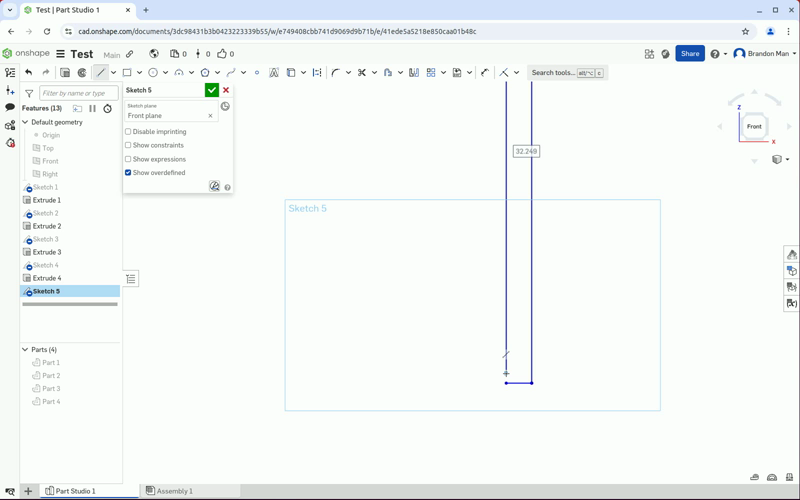
scroll(-6)
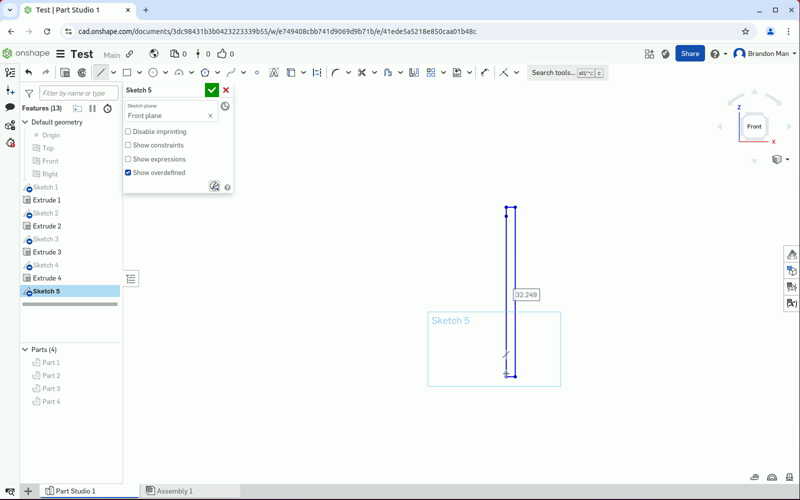
key_up(shift)
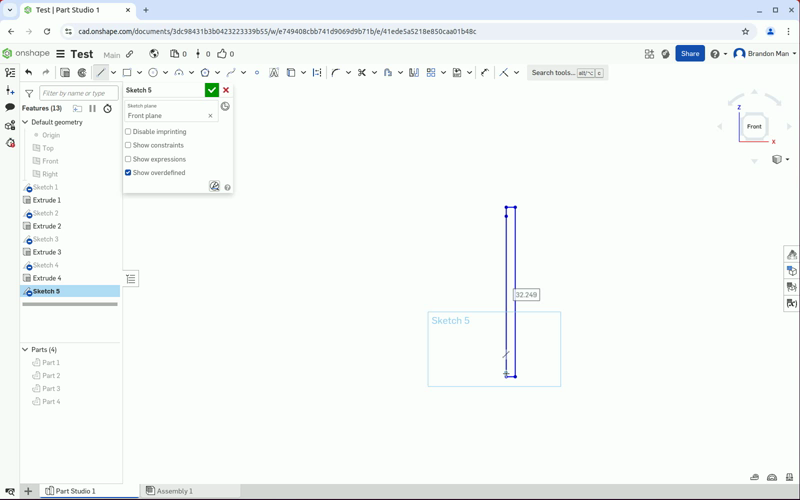
mouse_move(536, 373)
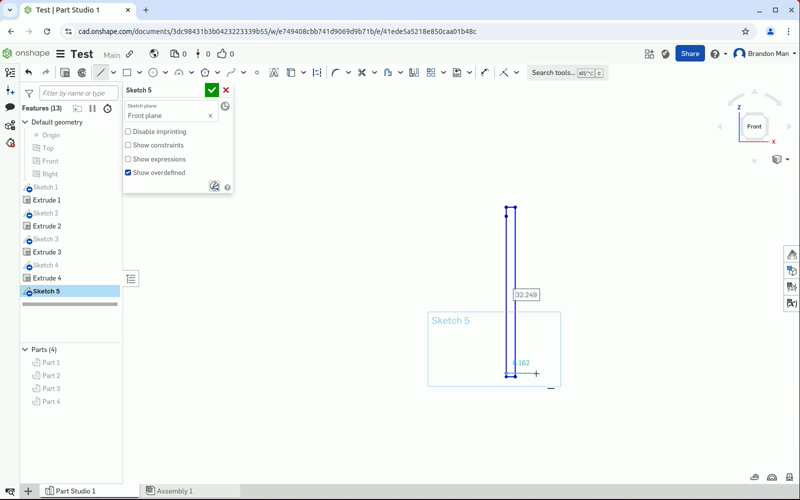
key_down(shift)
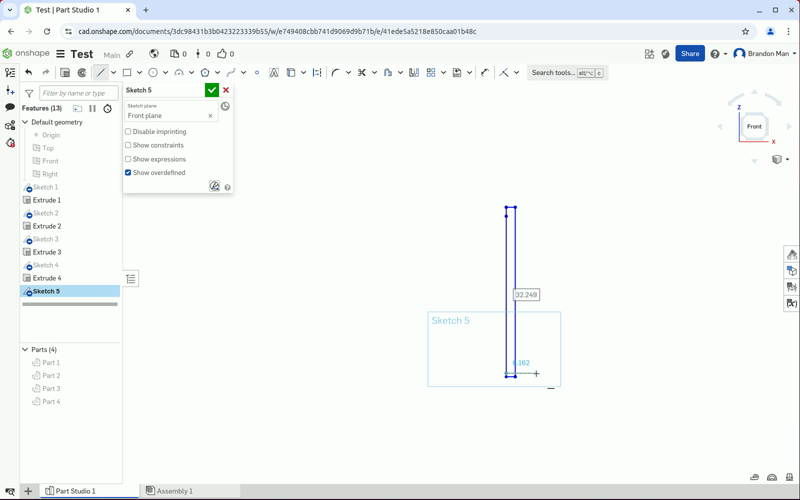
mouse_move(506, 376)
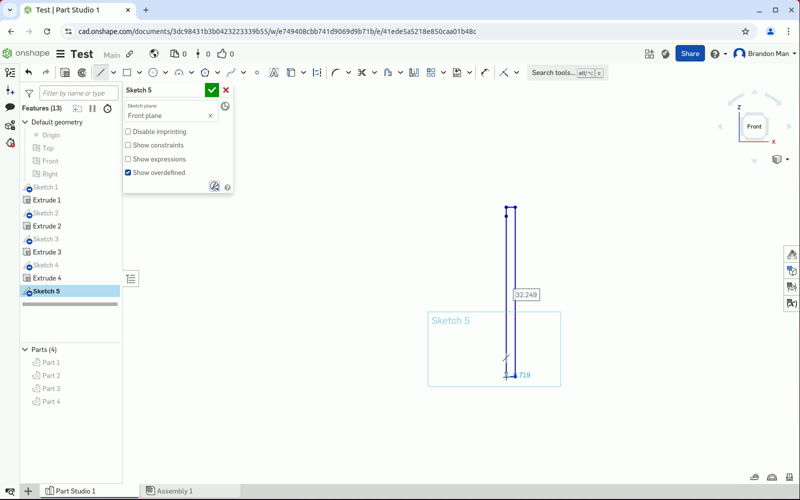
scroll(6)
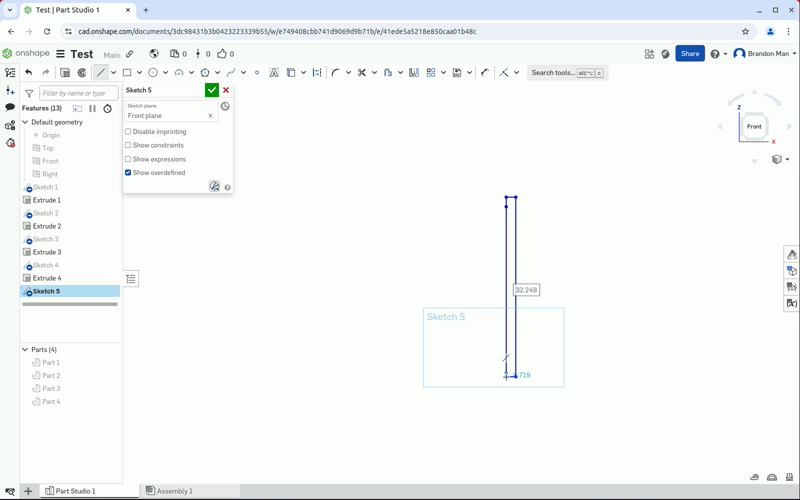
scroll(6)
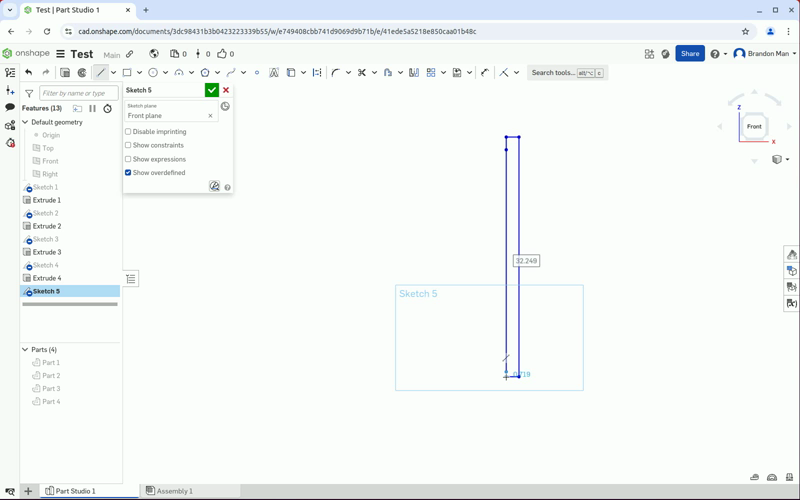
scroll(6)
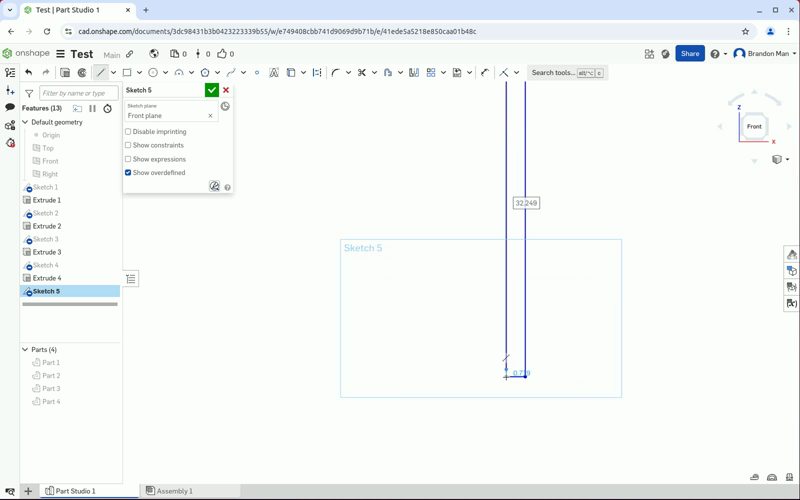
scroll(6)
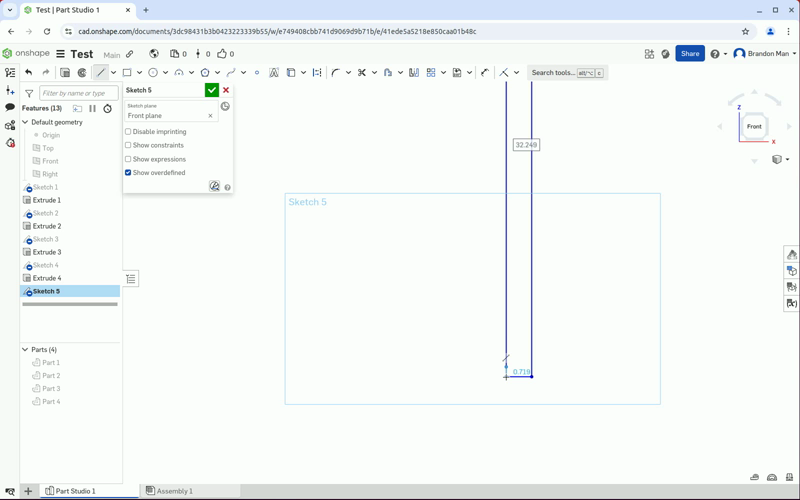
scroll(6)
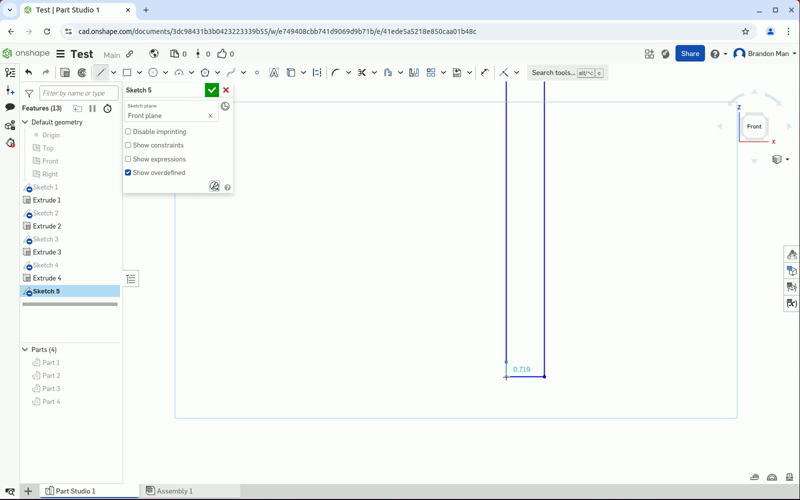
scroll(6)
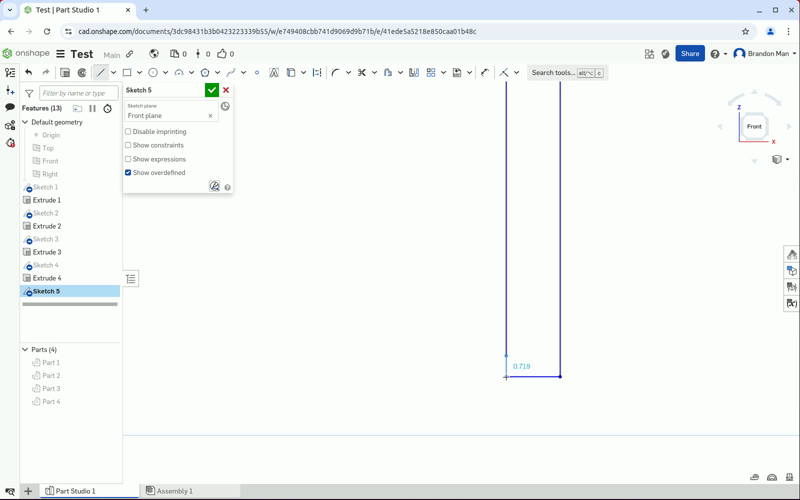
scroll(6)
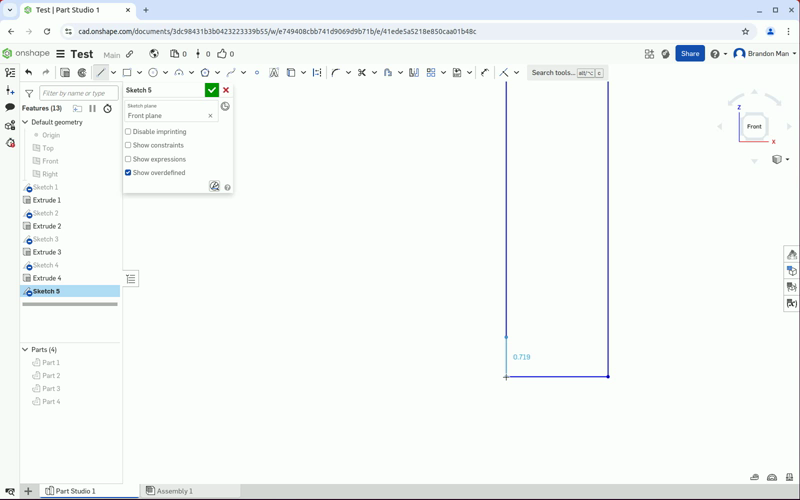
key_up(shift)
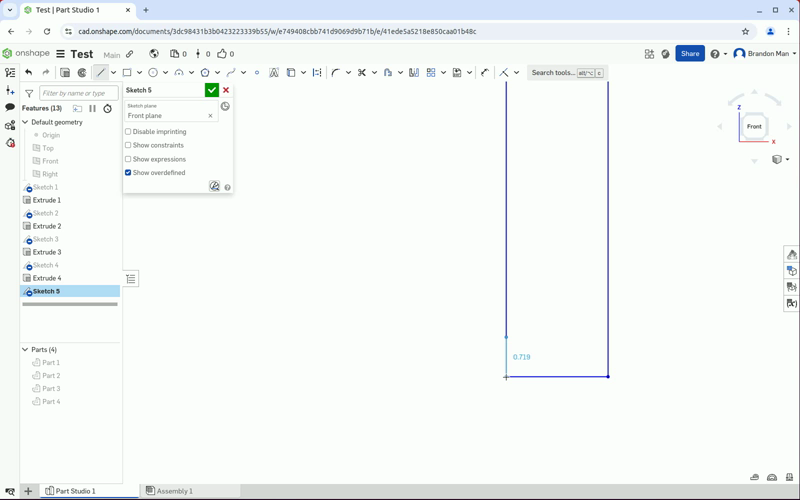
click(506, 376)
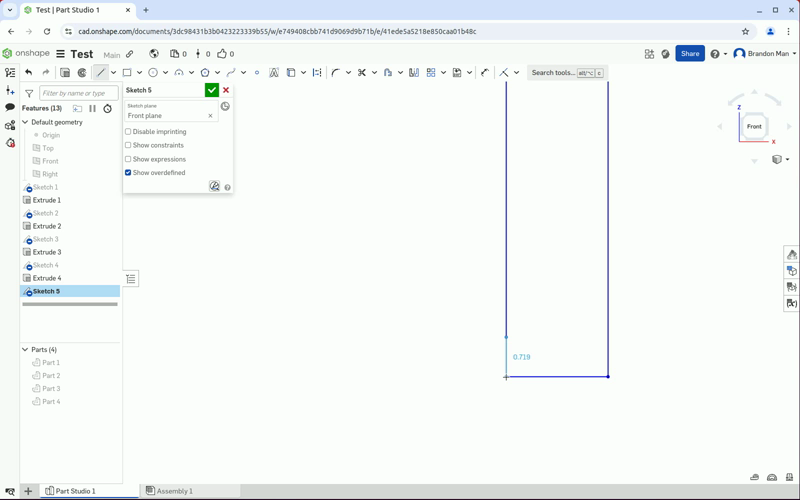
scroll(-6)
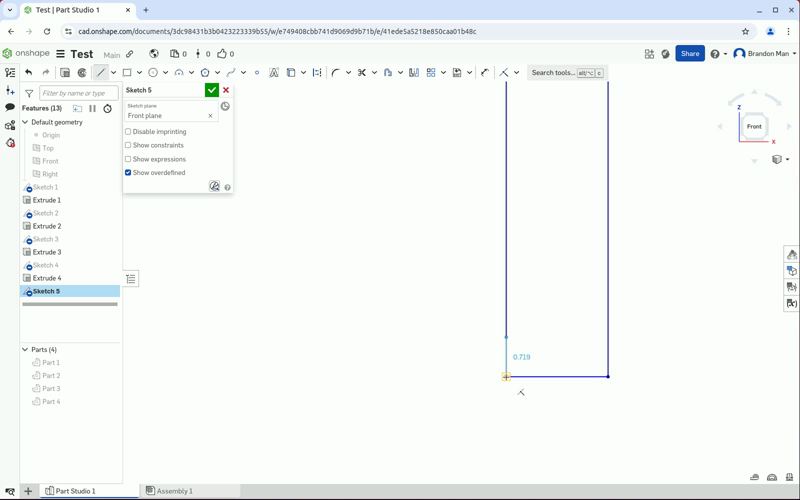
scroll(-6)
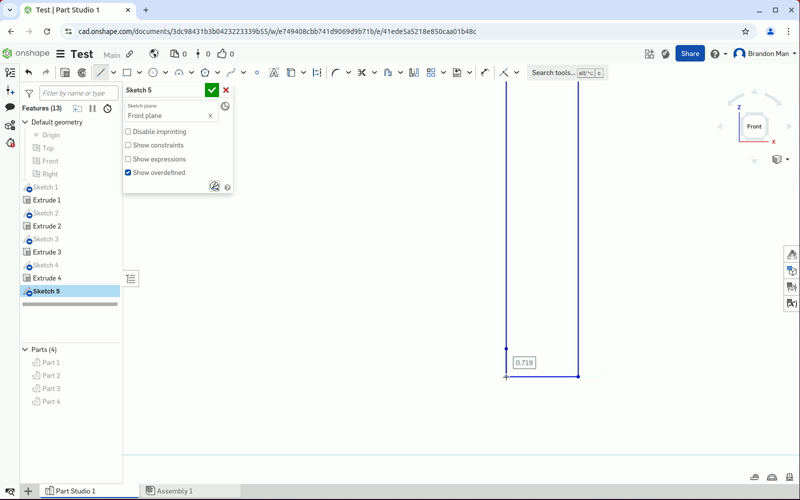
scroll(-6)
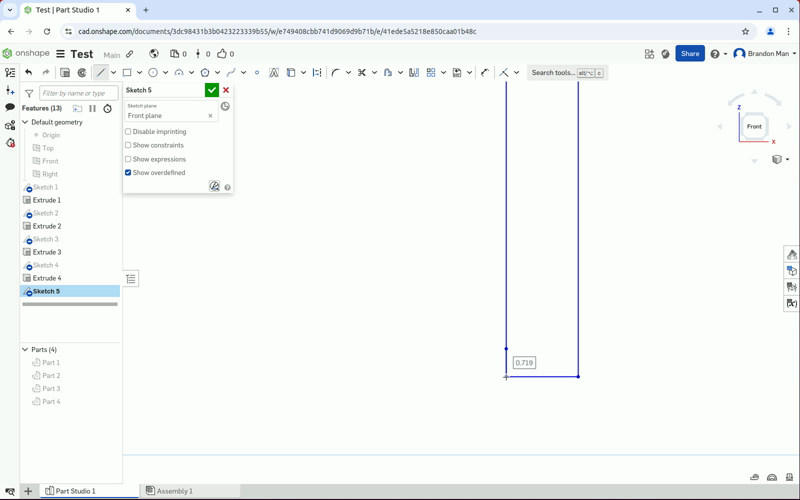
scroll(-6)
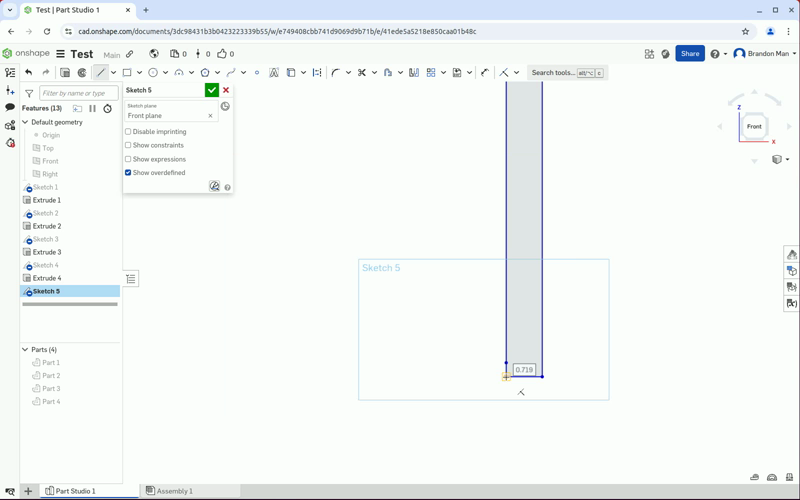
scroll(-6)
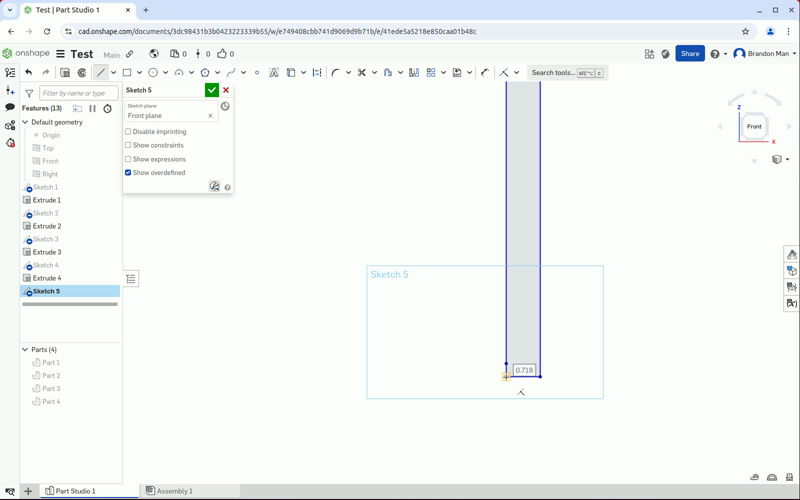
scroll(-6)
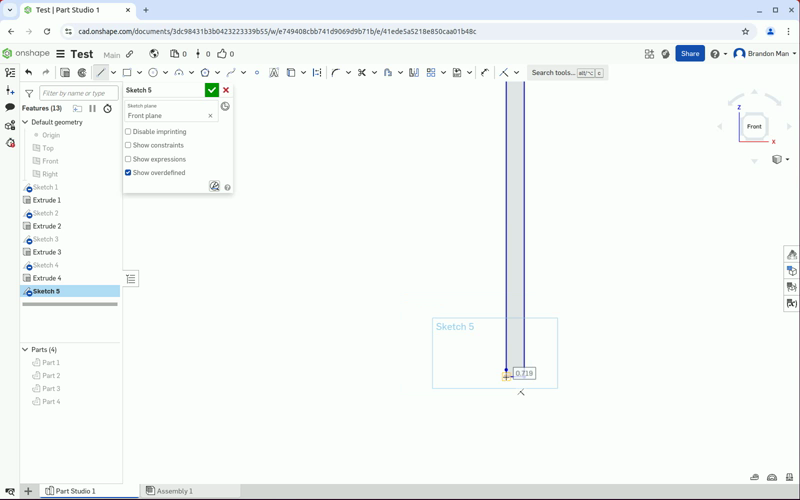
scroll(-6)
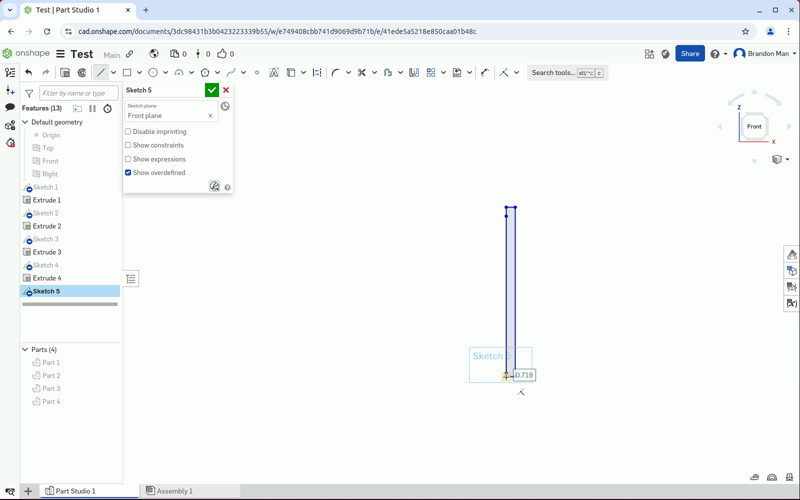
key(esc)
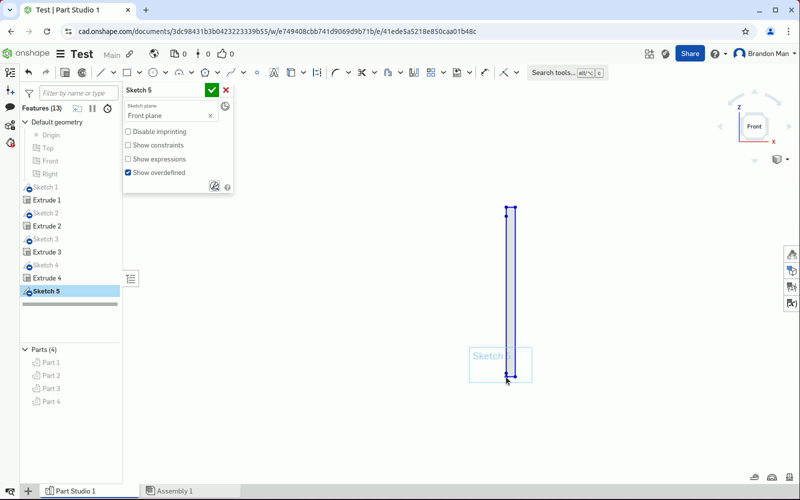
mouse_move(507, 371)
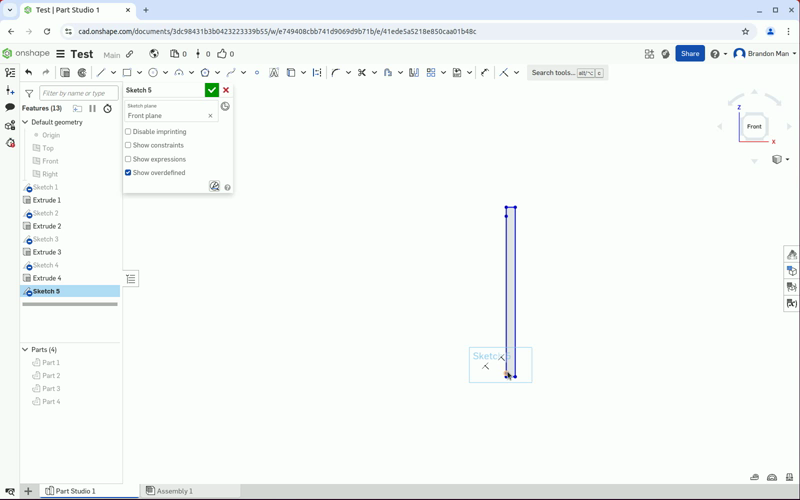
scroll(6)
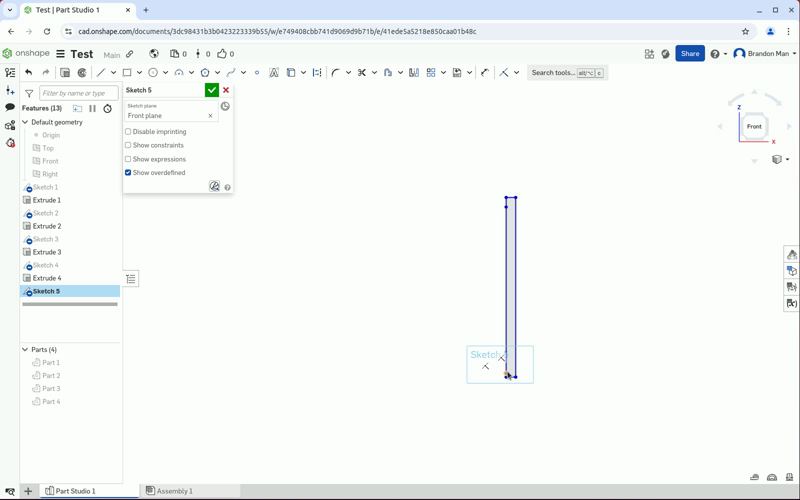
scroll(6)
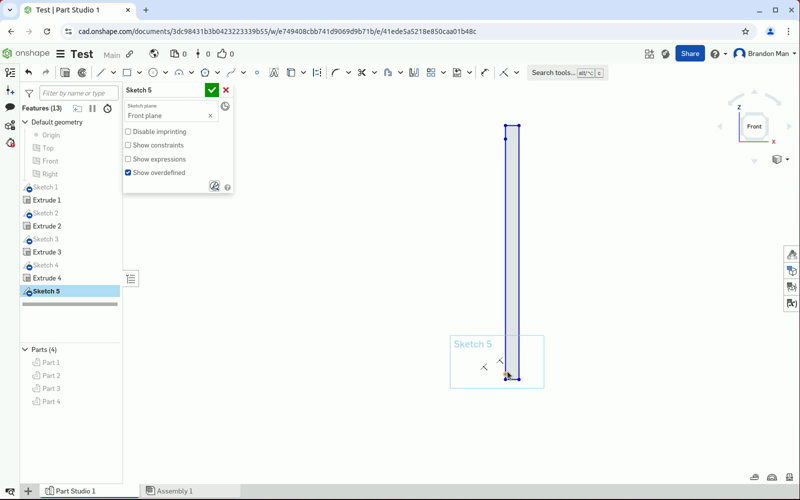
scroll(6)
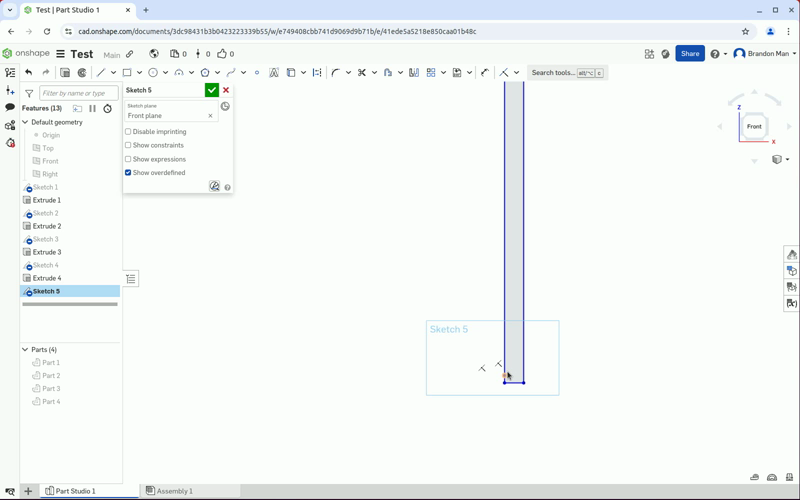
scroll(6)
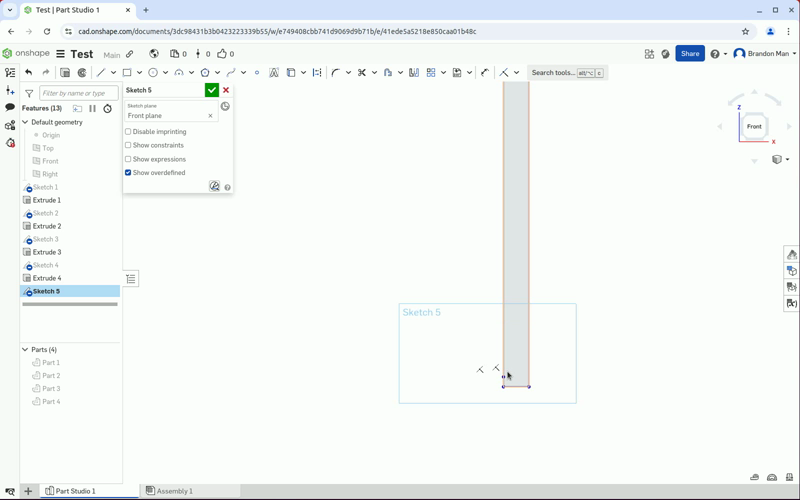
scroll(6)
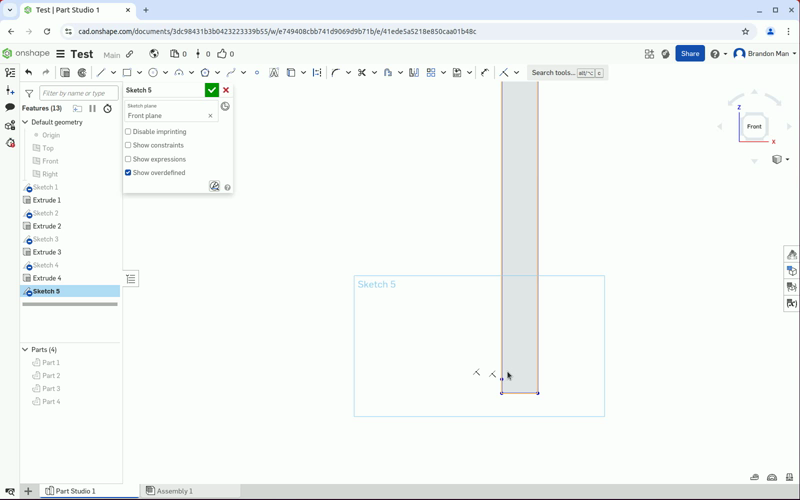
scroll(6)
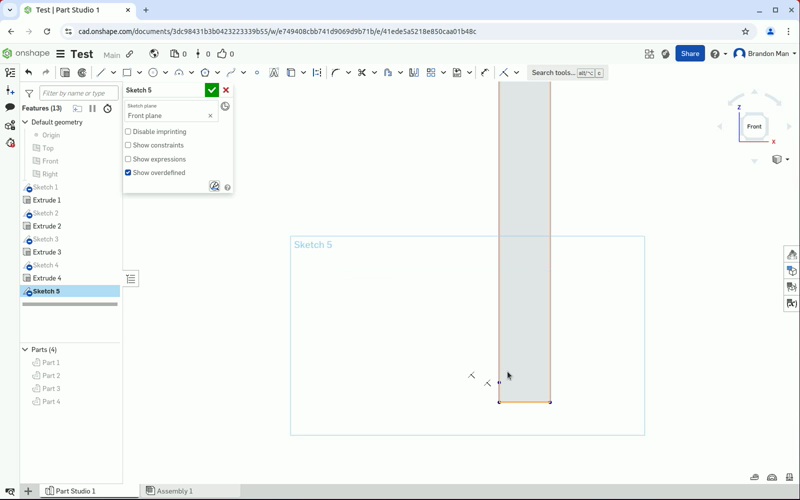
scroll(6)
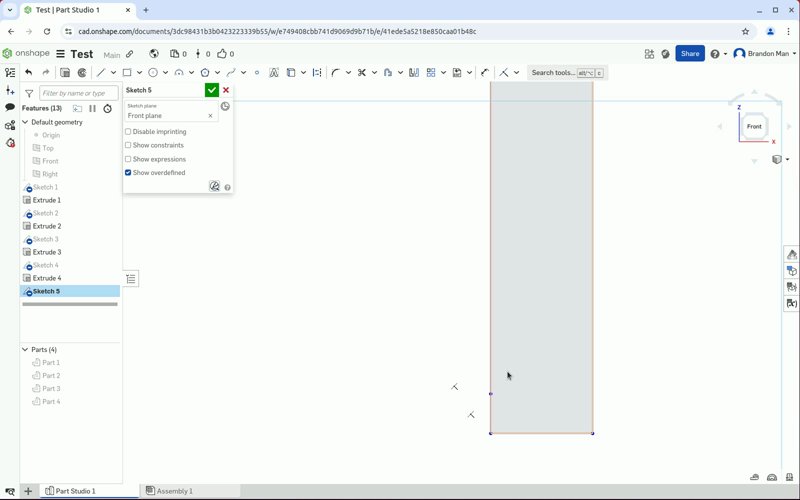
click(507, 371)
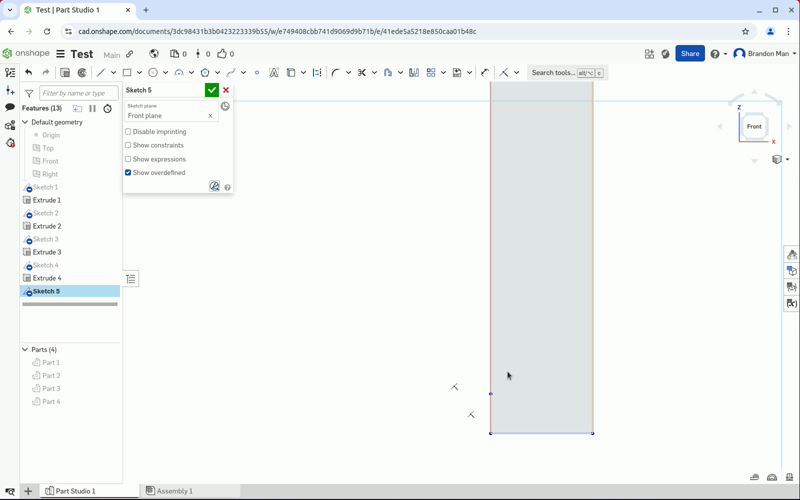
scroll(-6)
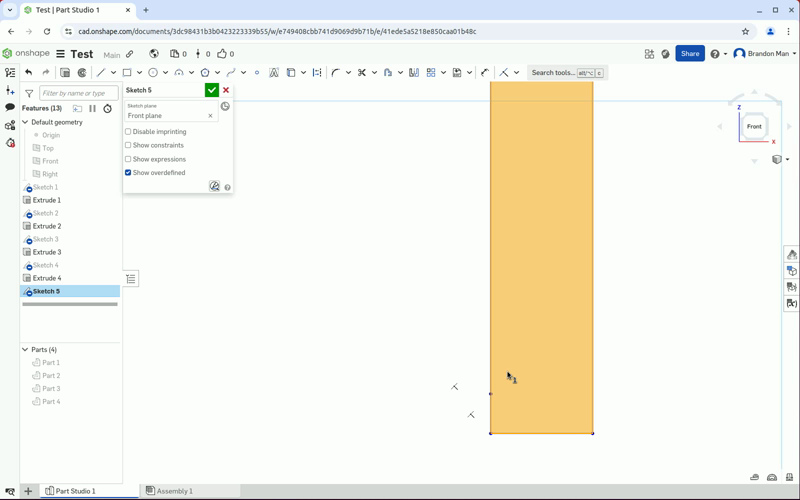
scroll(-6)
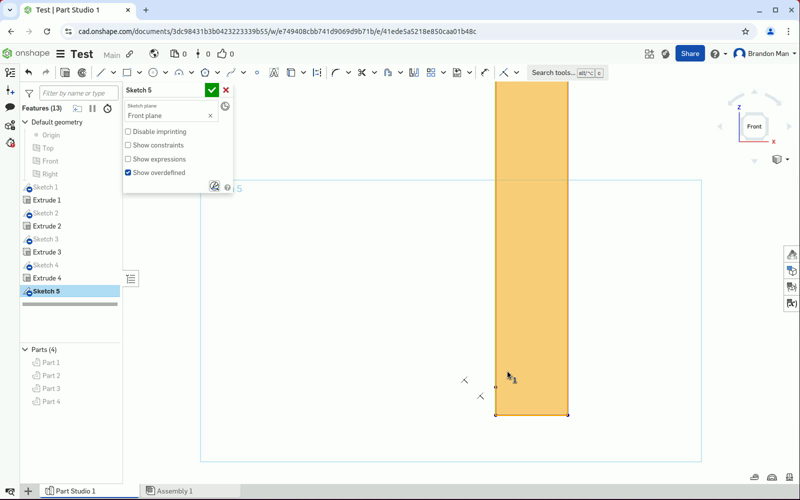
scroll(-6)
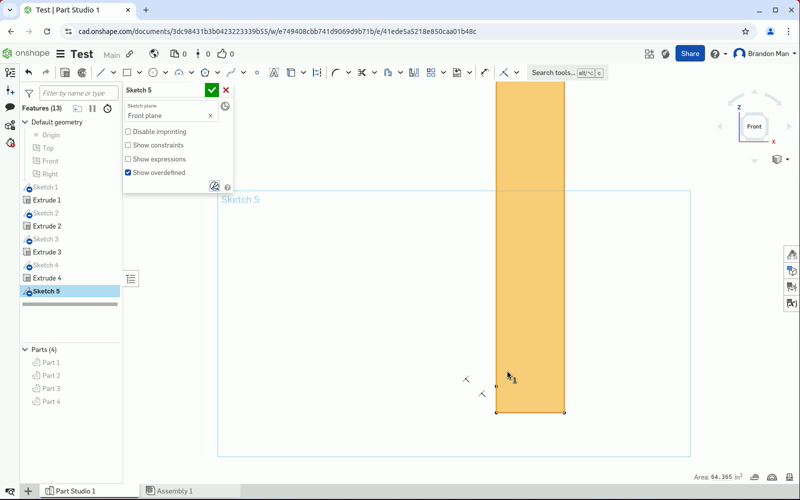
scroll(-6)
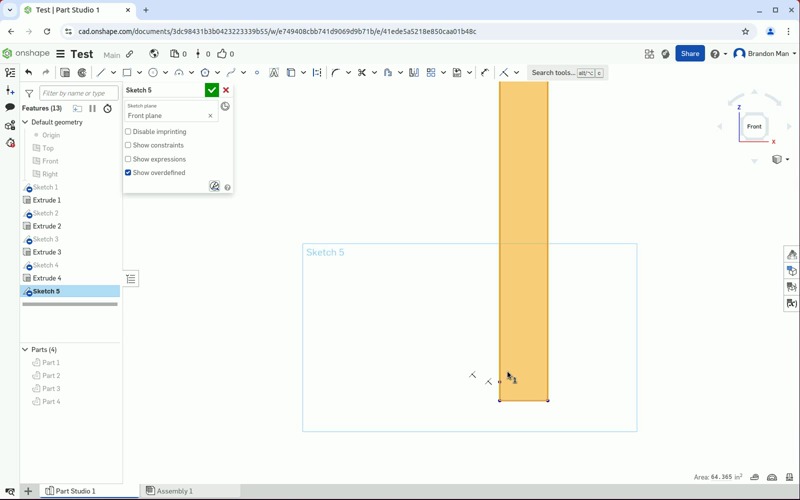
scroll(-6)
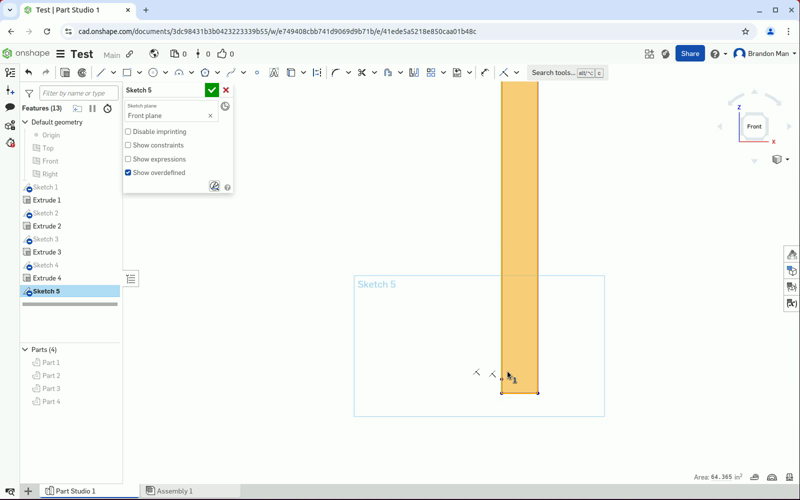
scroll(-6)
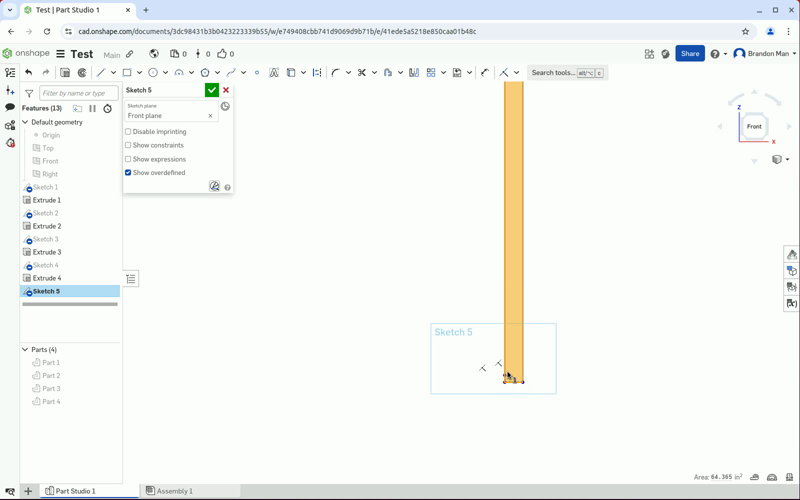
scroll(-6)
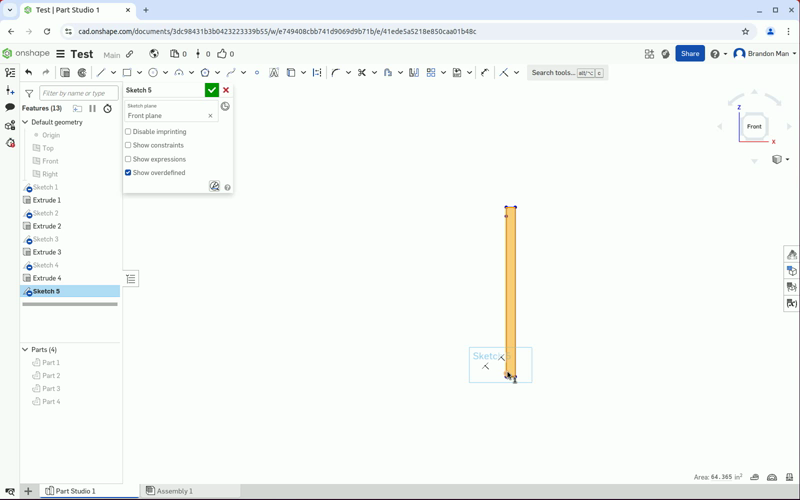
mouse_move(73, 352)
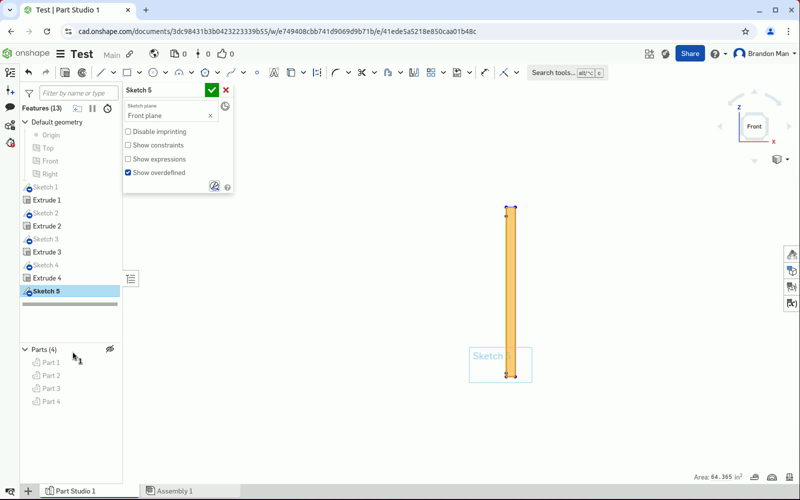
key(shift+y)
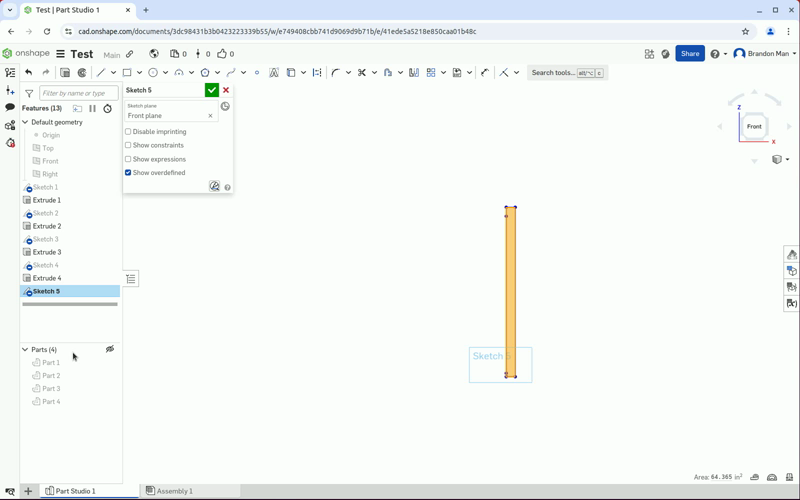
key(shift+e)
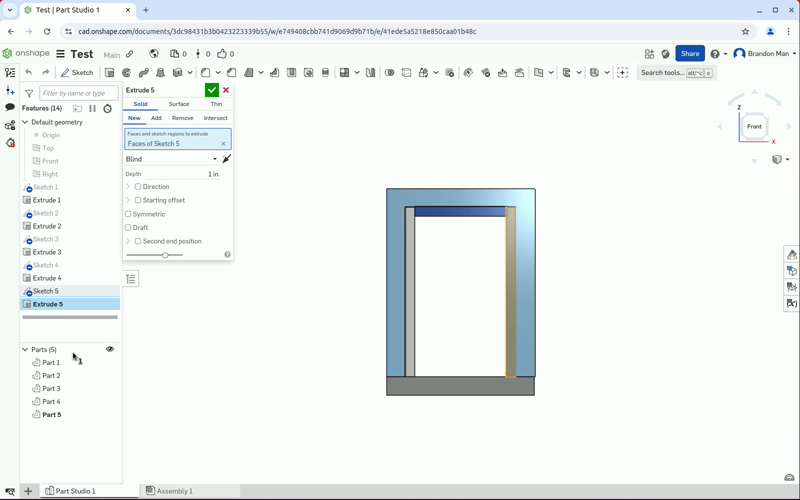
mouse_move(143, 106)
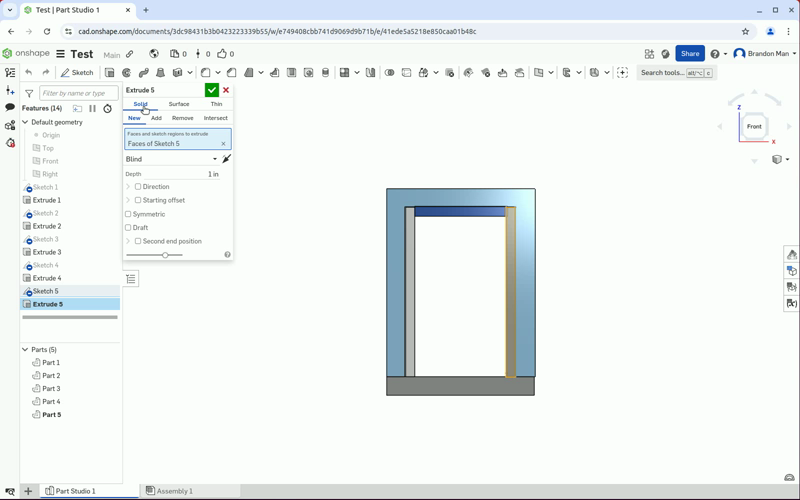
click(143, 106)
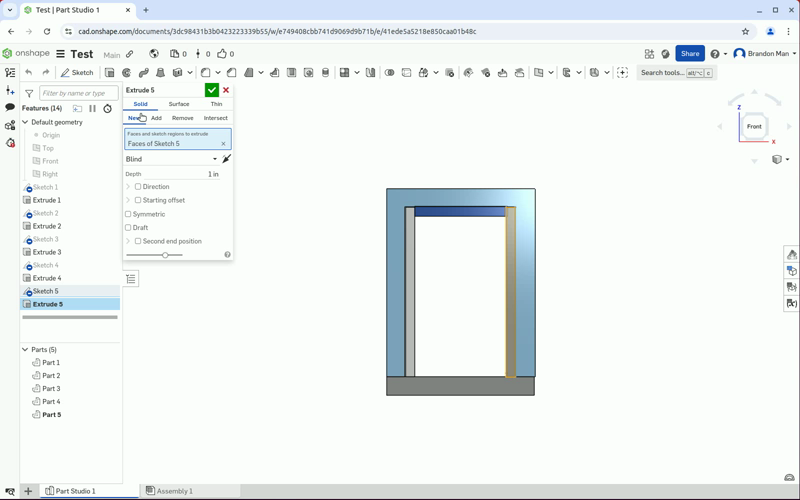
mouse_move(137, 120)
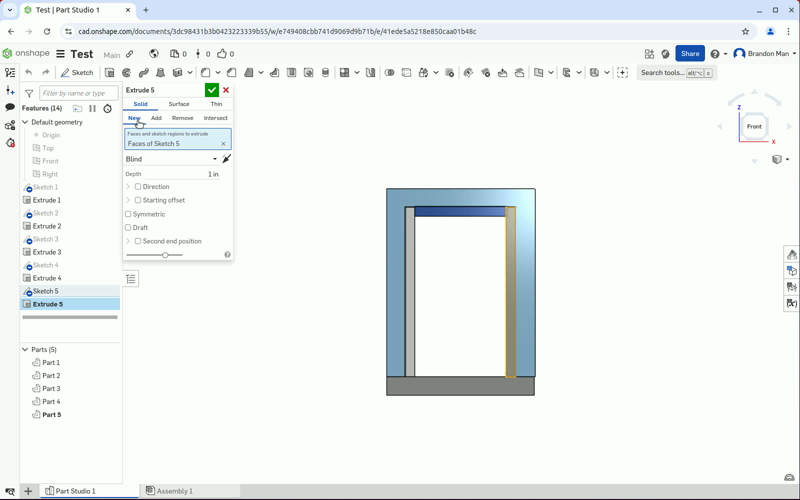
click(137, 120)
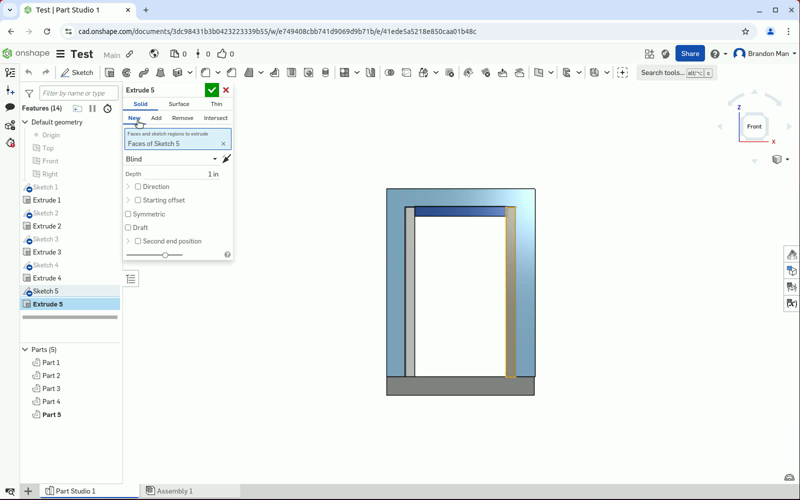
key(tab, 4)
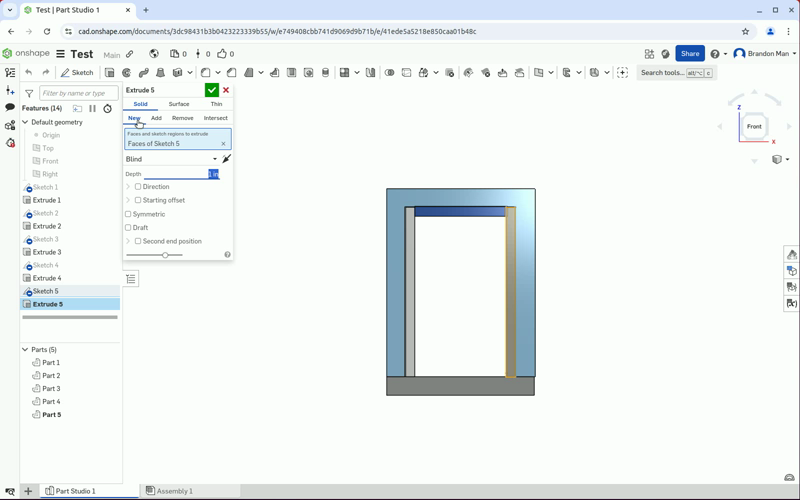
text(0.963)
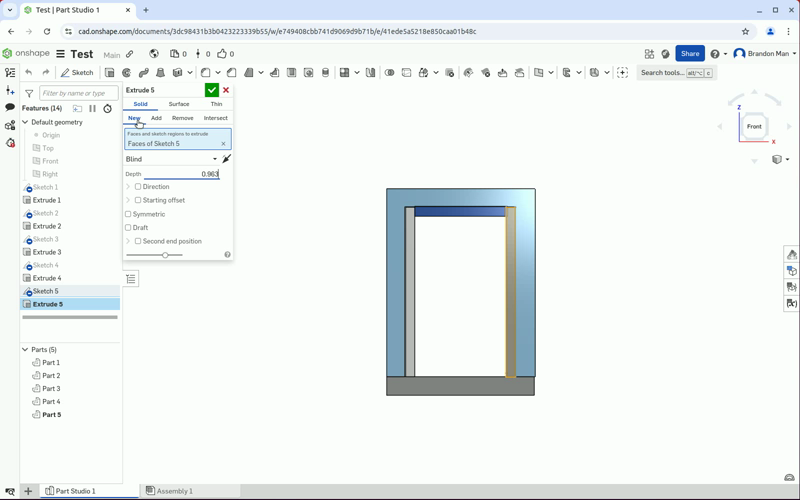
key(enter)
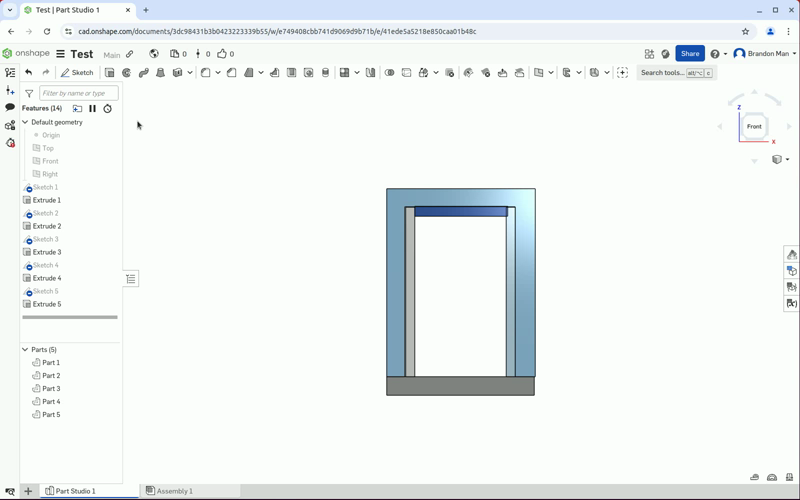
key(shift+h)
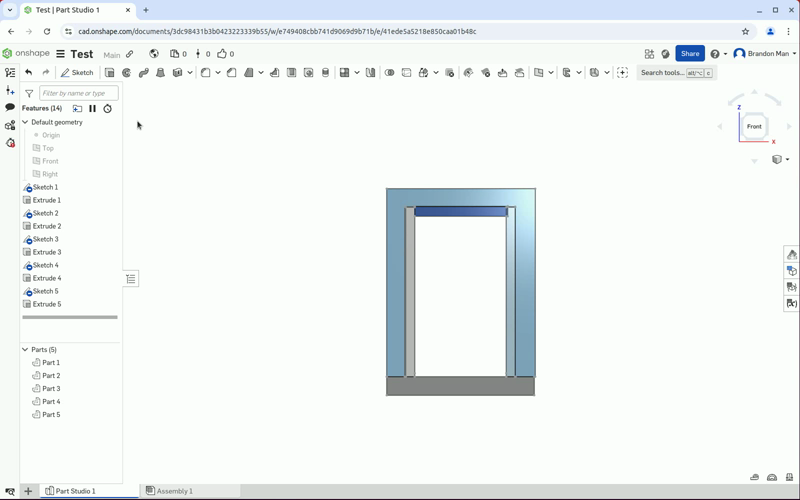
key(shift+h)
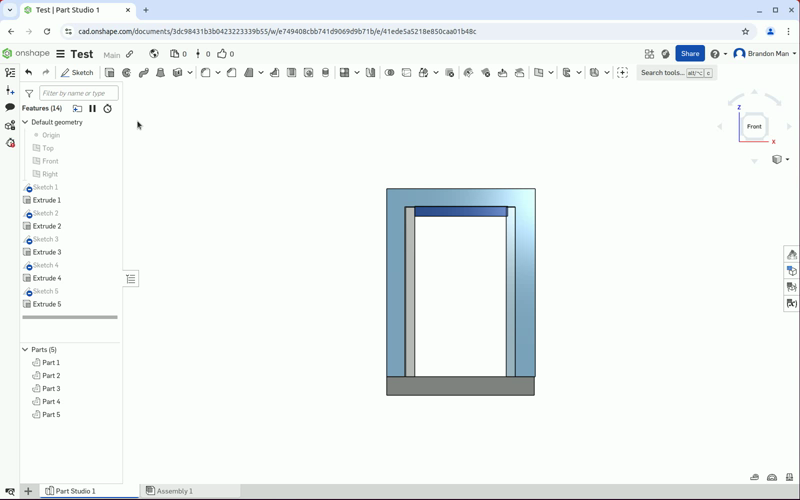
mouse_move(73, 189)
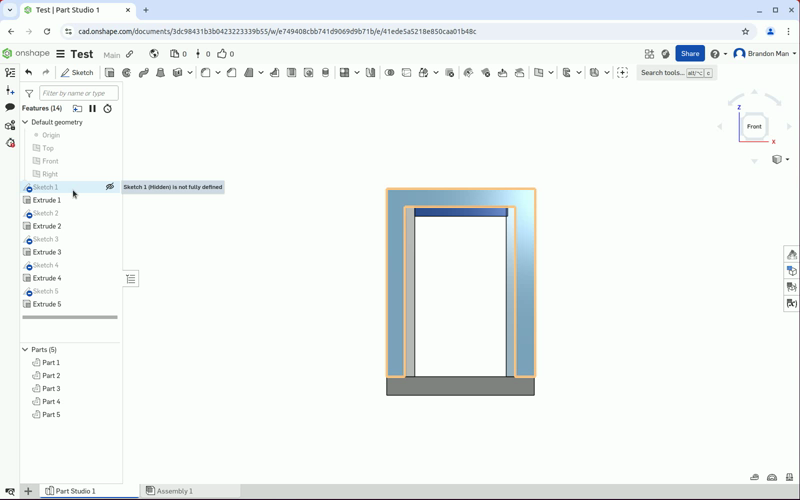
click(73, 189)
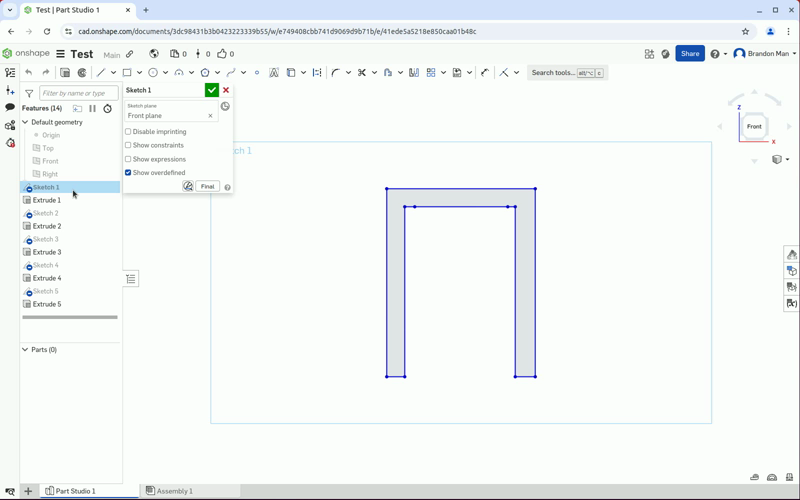
mouse_move(229, 92)
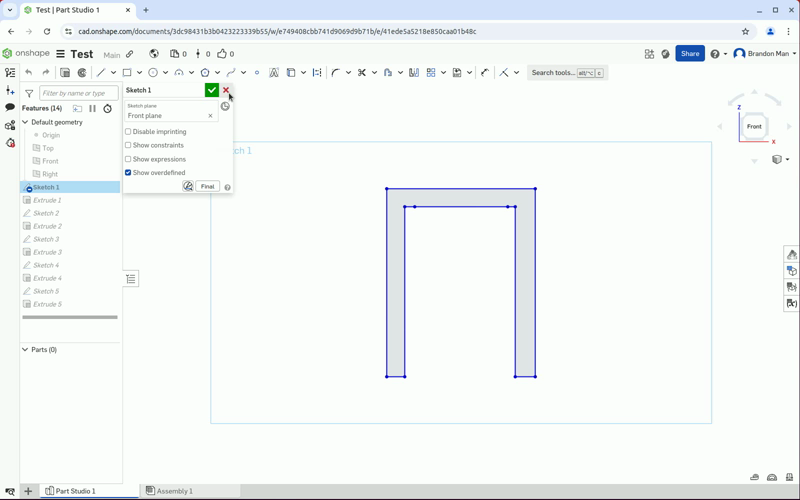
click(229, 92)
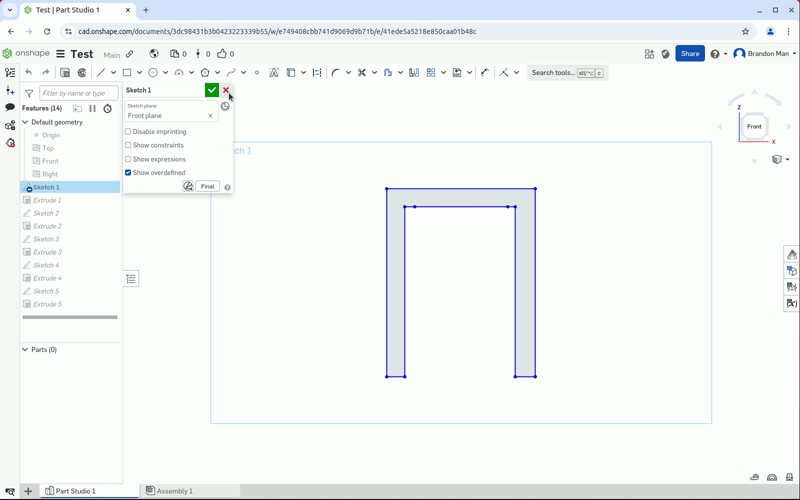
key(shift+s)
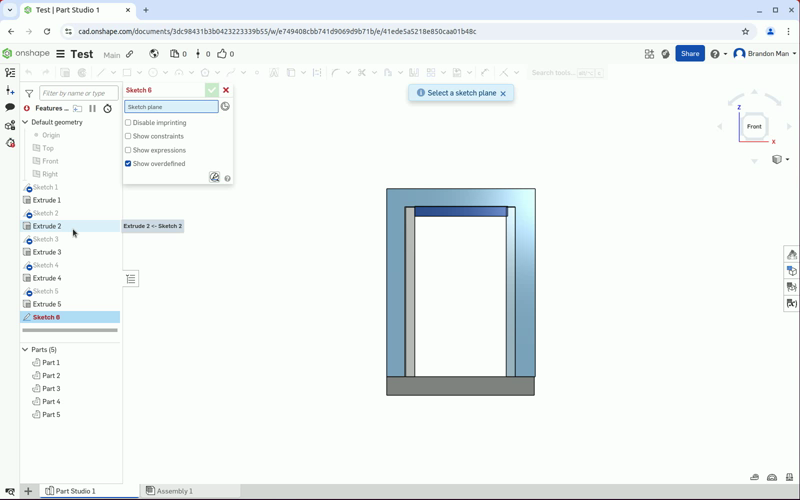
scroll(3)
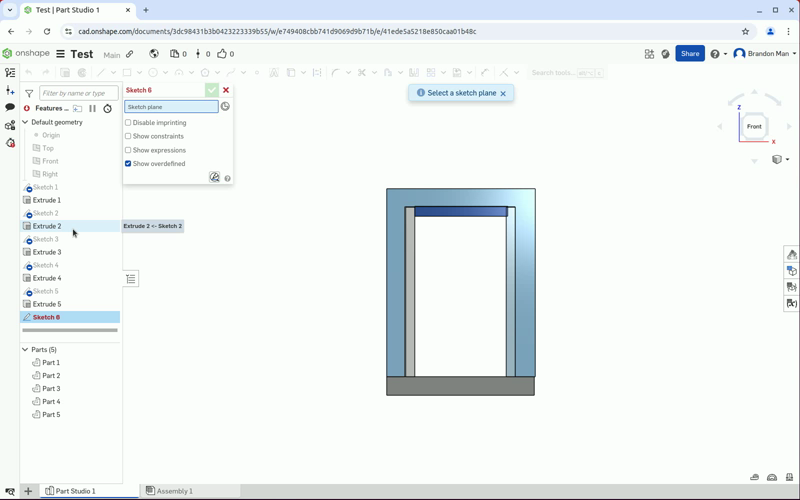
mouse_move(73, 163)
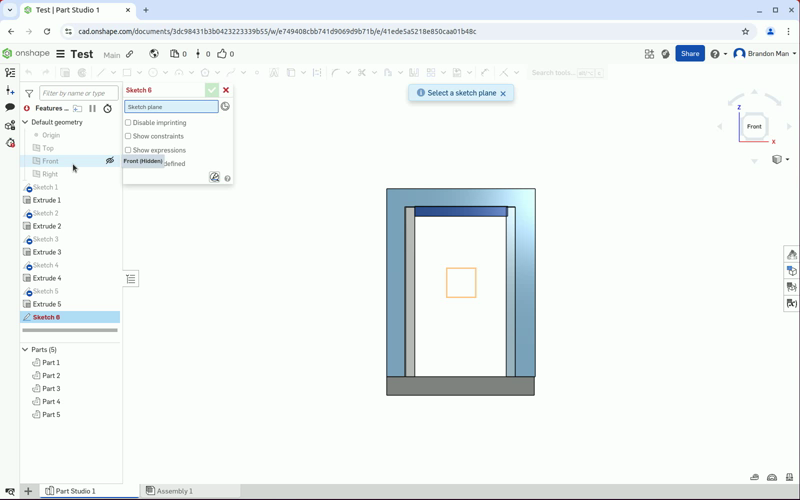
click(73, 163)
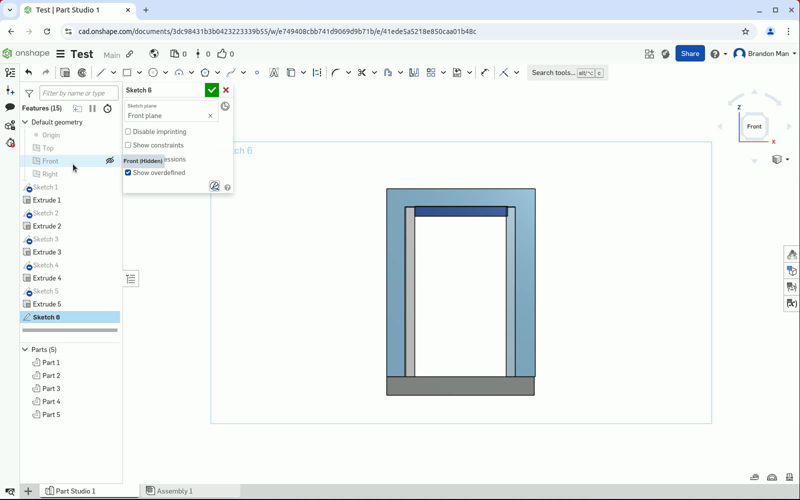
mouse_move(73, 352)
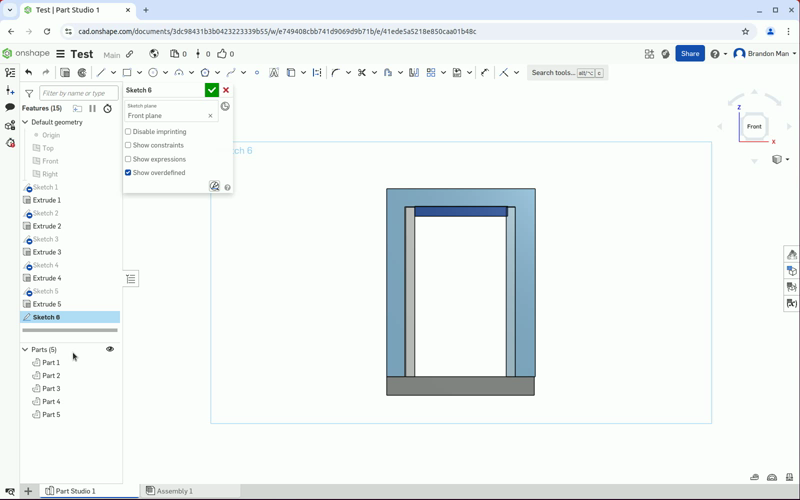
key(y)
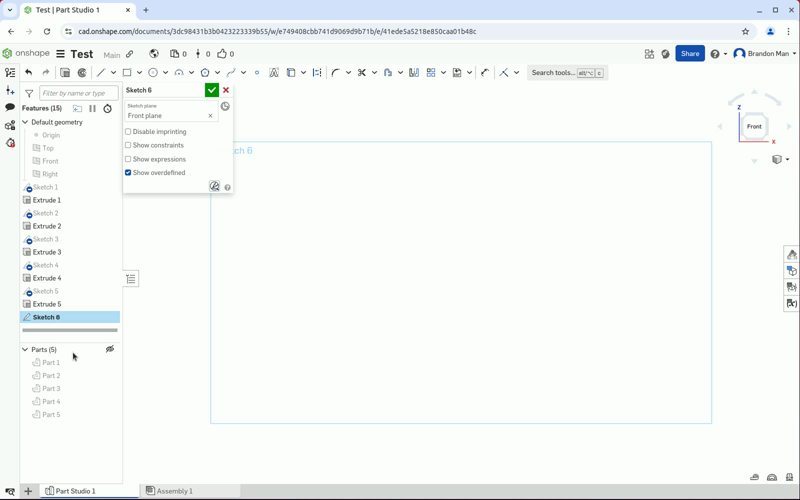
key(l)
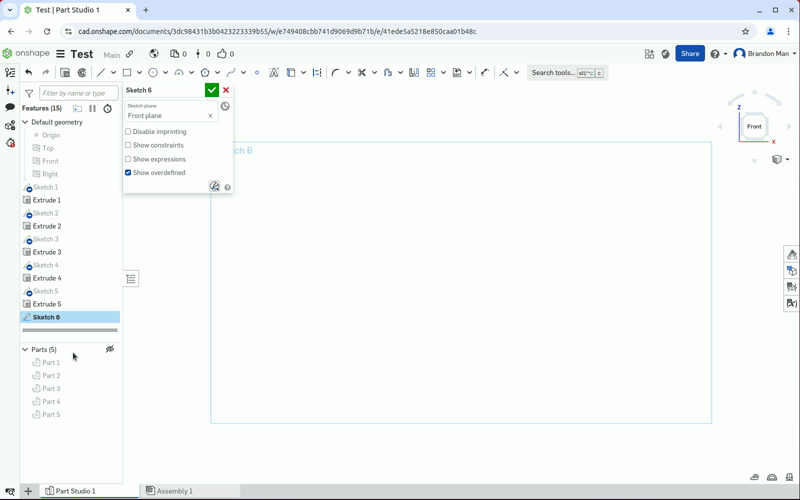
key_down(shift)
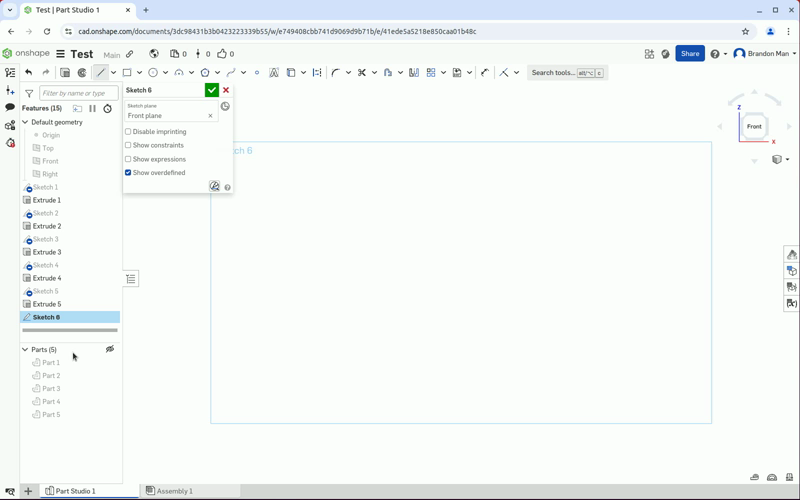
mouse_move(414, 376)
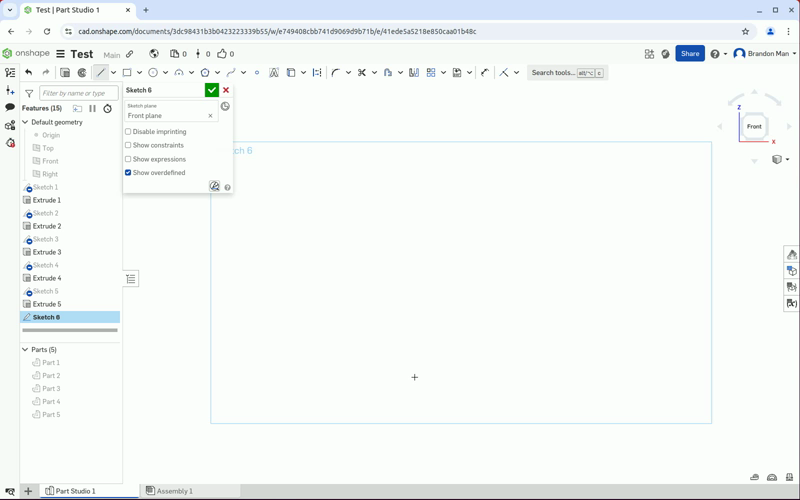
click(414, 376)
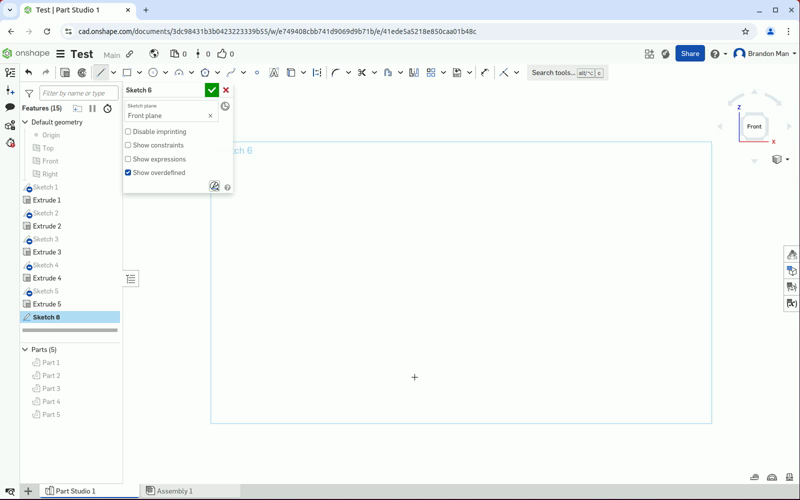
key_up(shift)
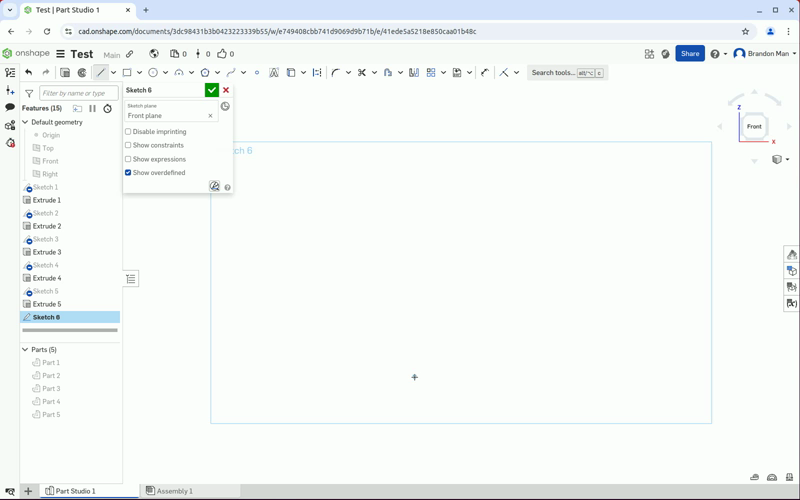
key_down(shift)
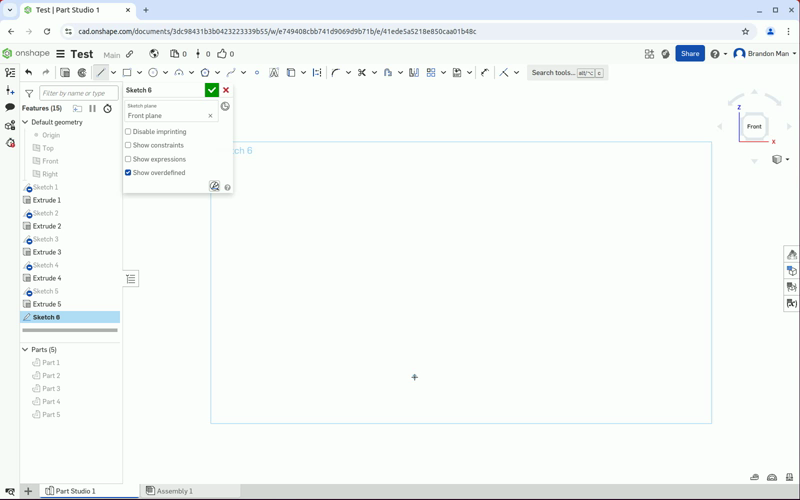
mouse_move(507, 376)
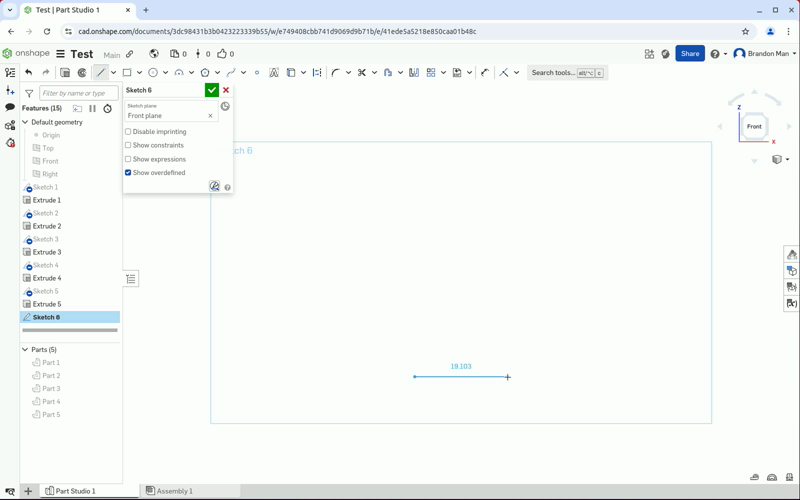
click(507, 376)
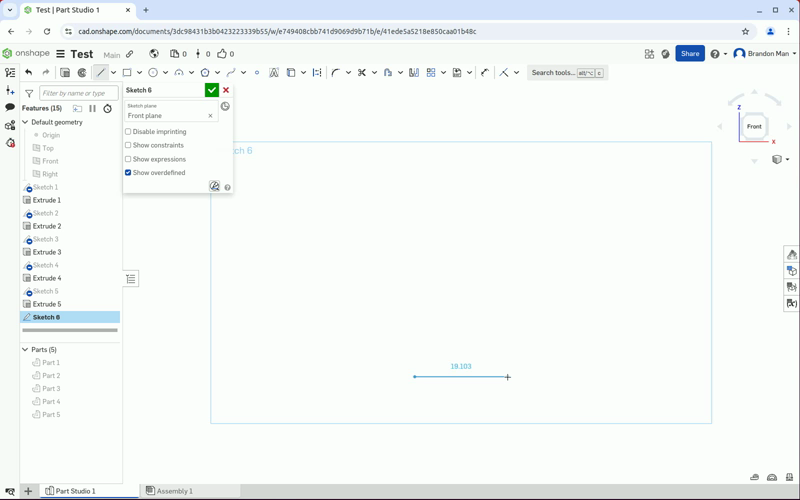
key_up(shift)
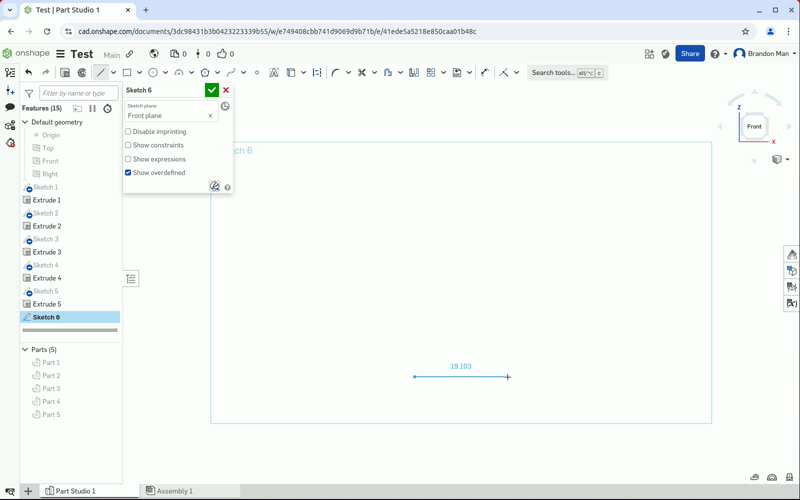
key_down(shift)
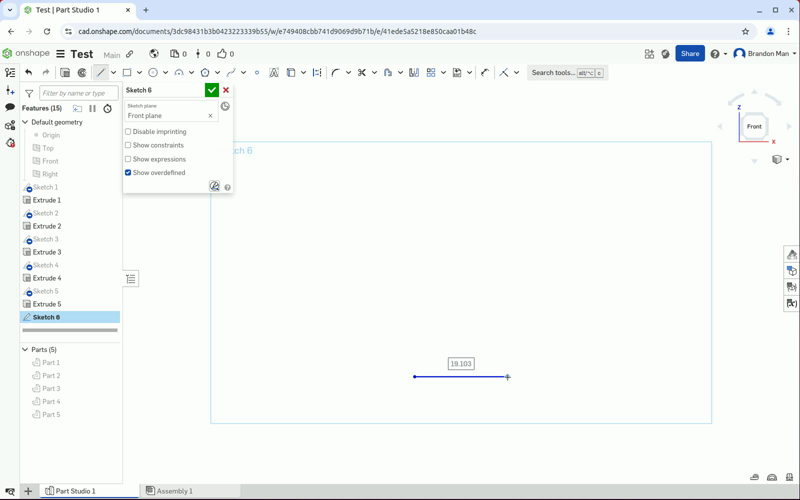
mouse_move(537, 376)
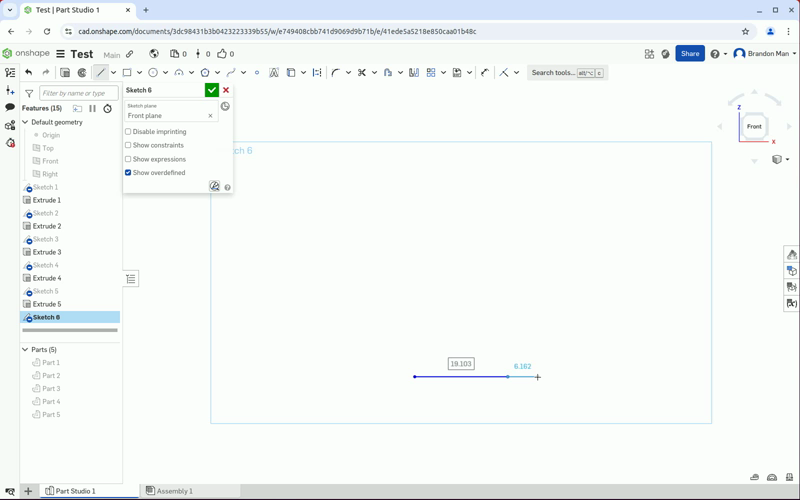
mouse_move(507, 372)
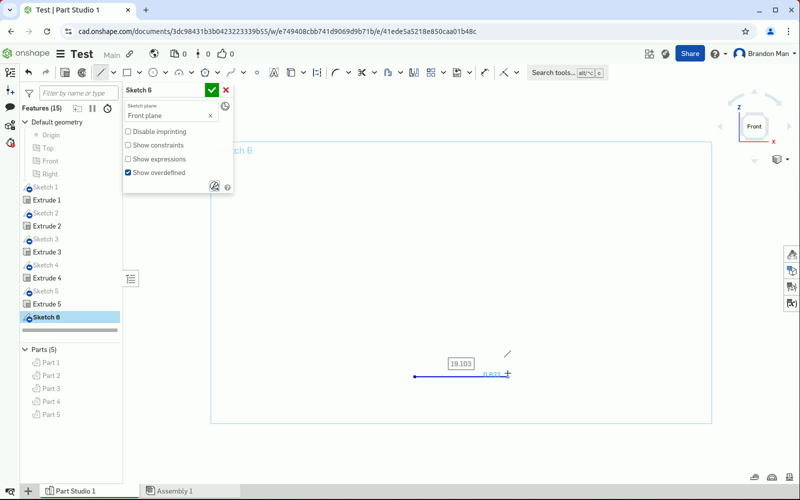
scroll(6)
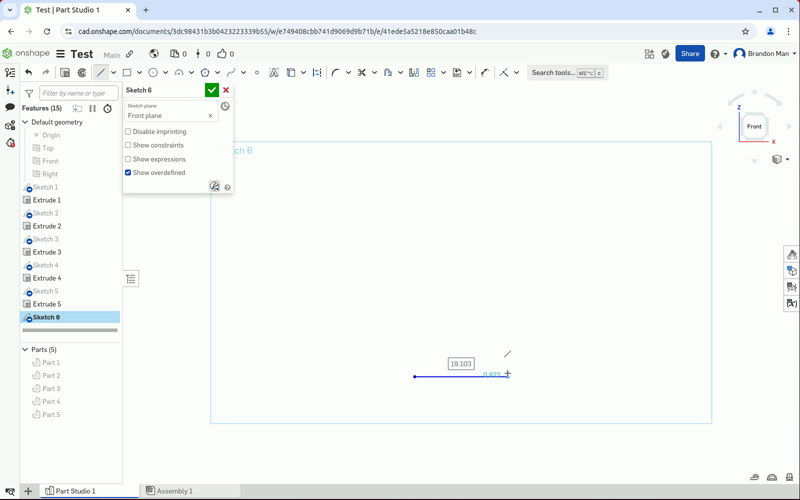
scroll(6)
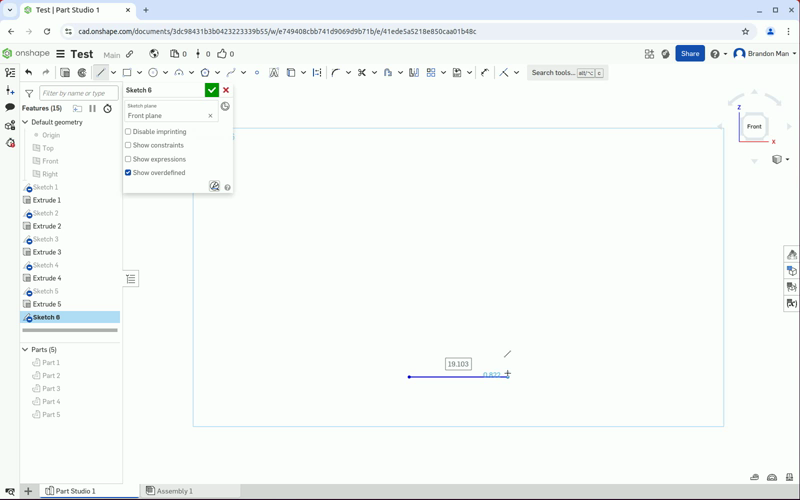
scroll(6)
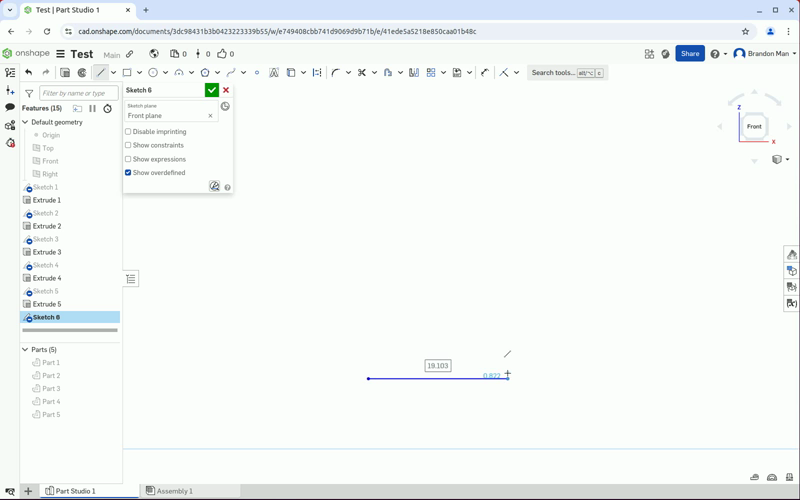
scroll(6)
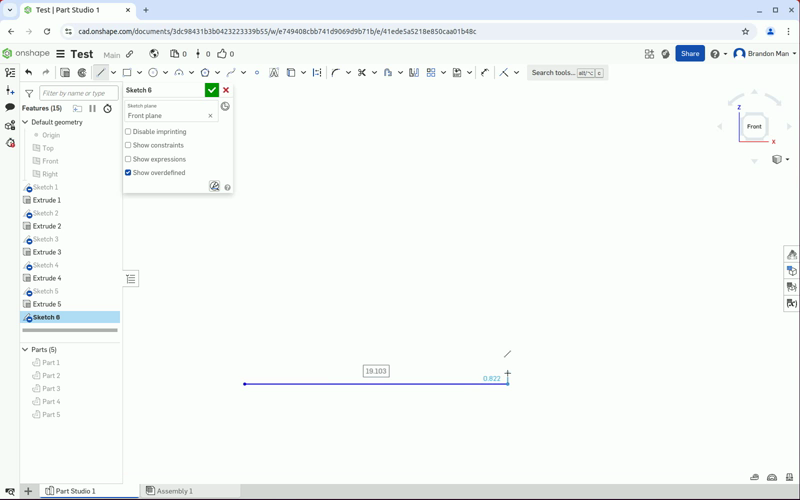
scroll(6)
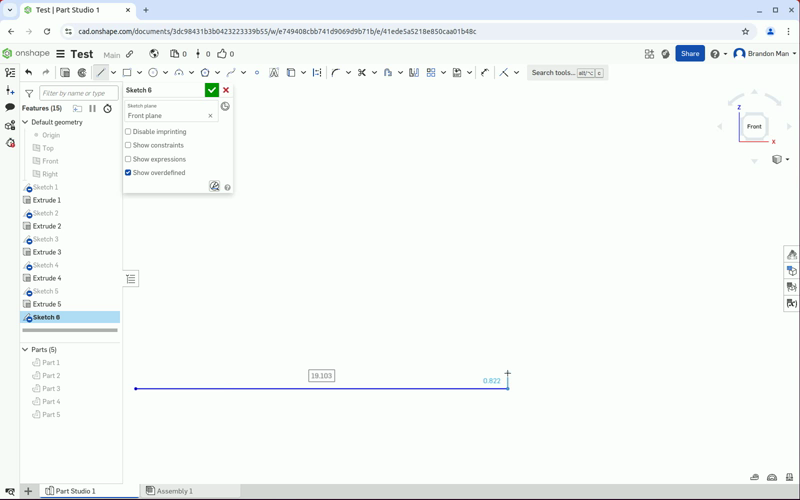
scroll(6)
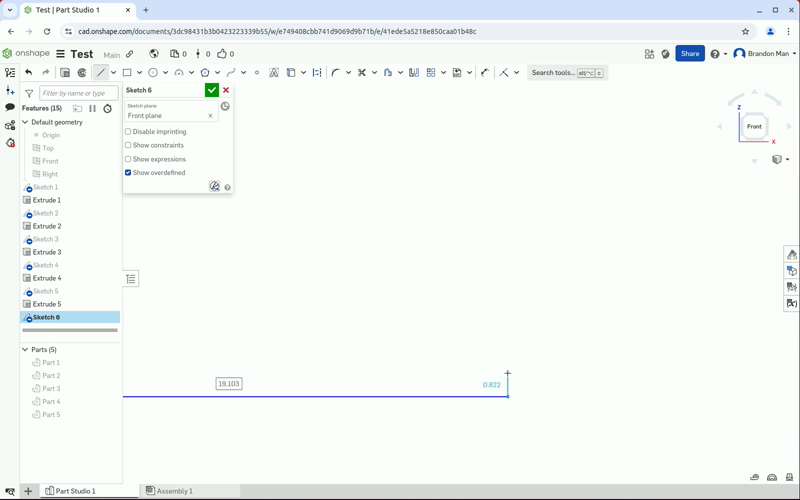
scroll(6)
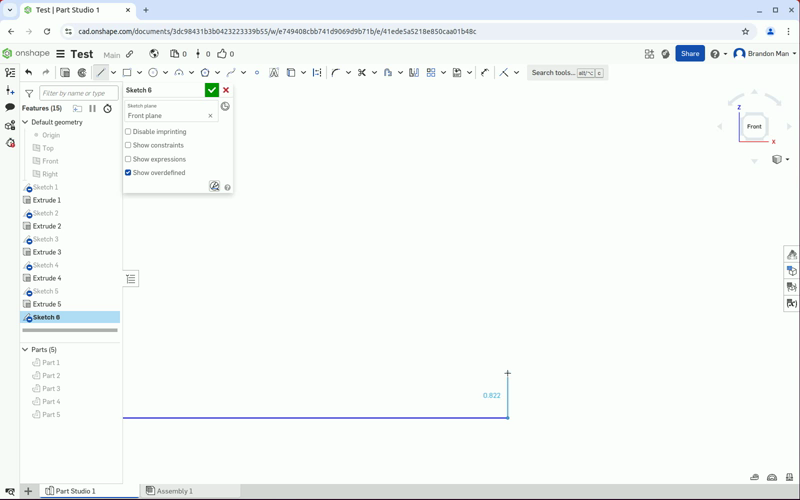
click(507, 372)
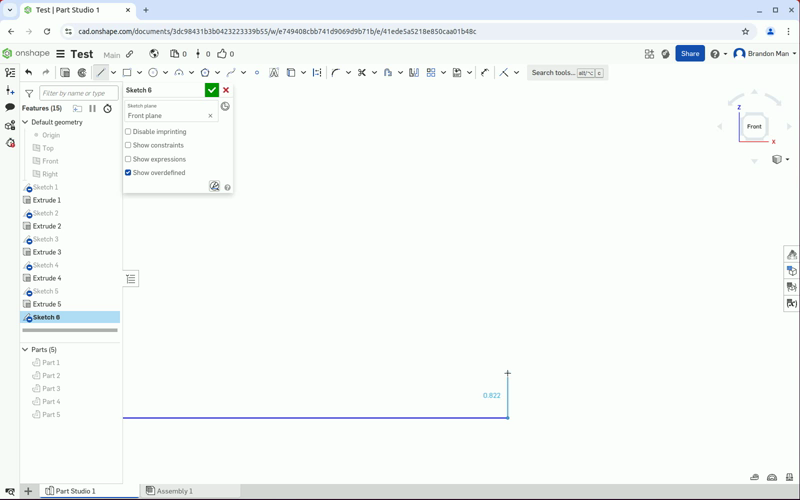
scroll(-6)
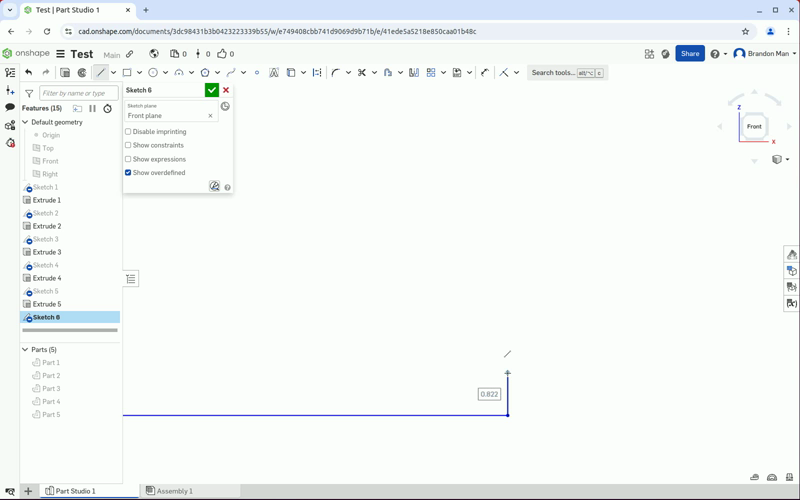
scroll(-6)
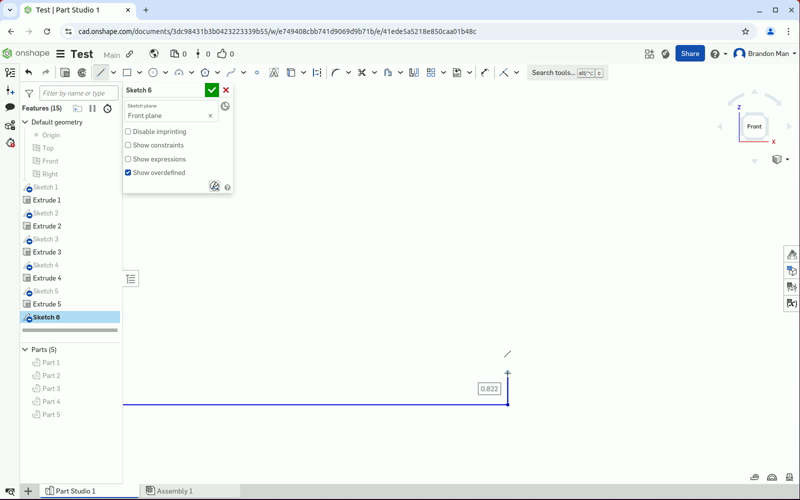
scroll(-6)
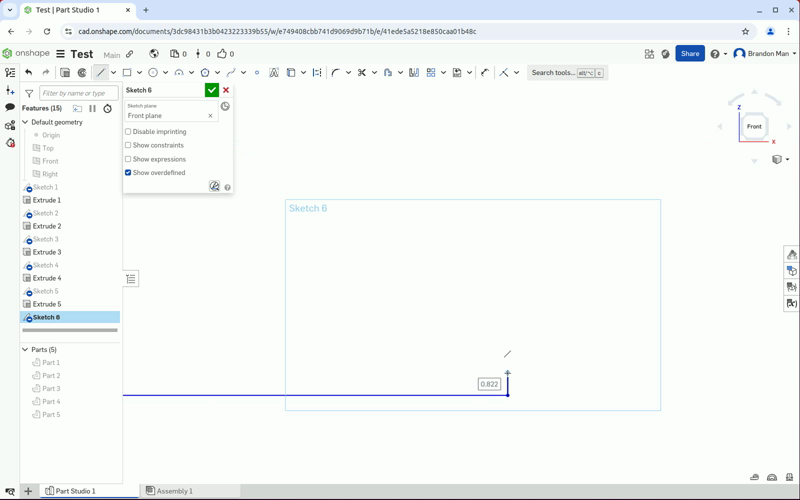
scroll(-6)
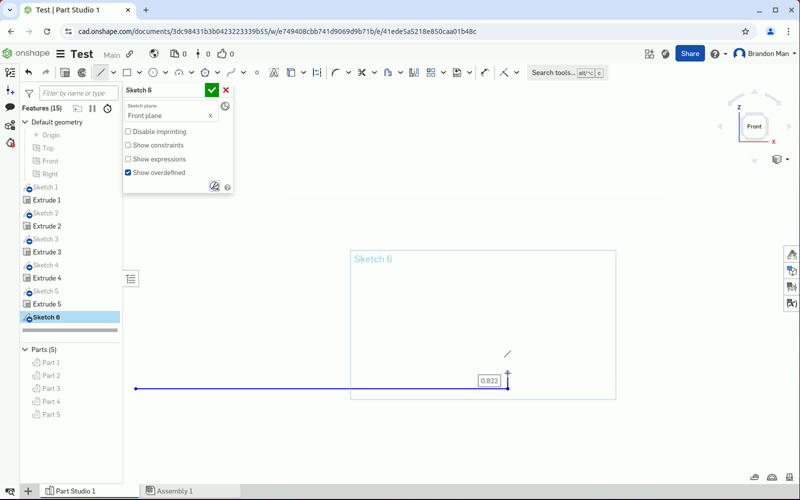
scroll(-6)
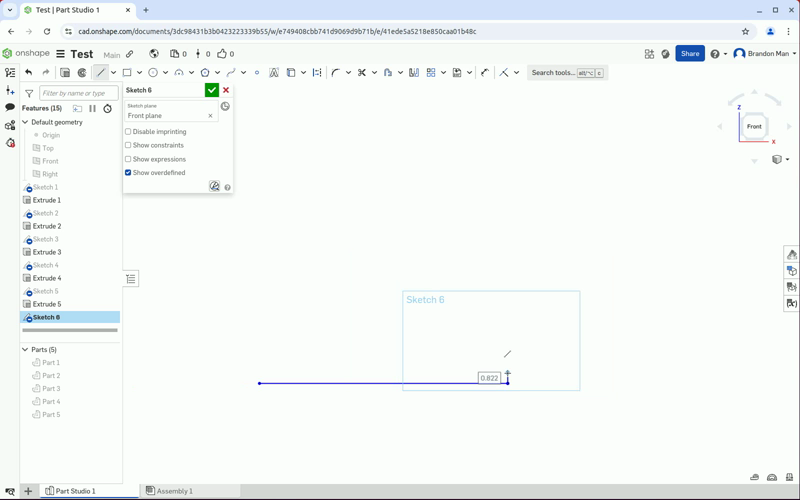
scroll(-6)
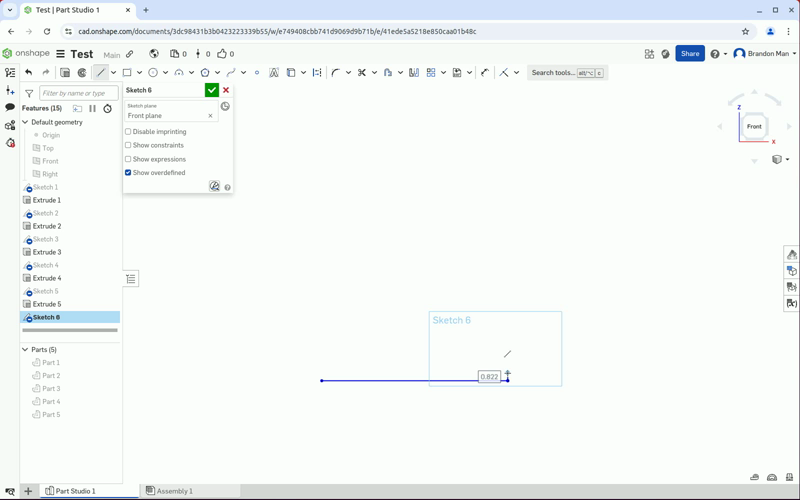
scroll(-6)
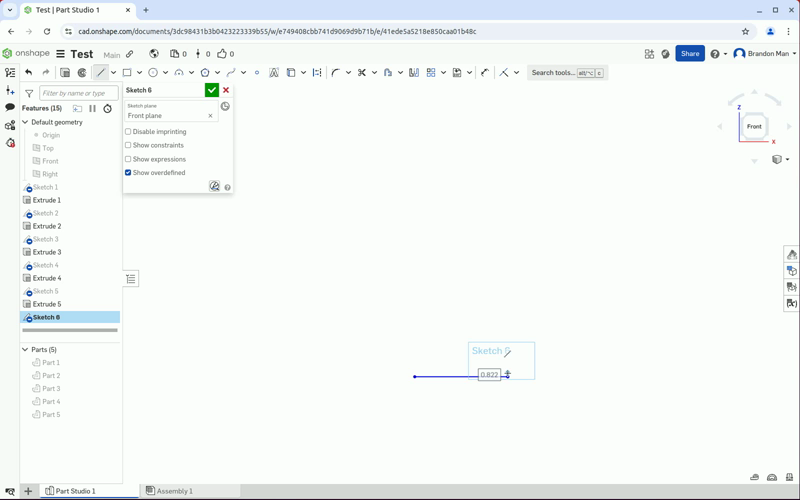
key_up(shift)
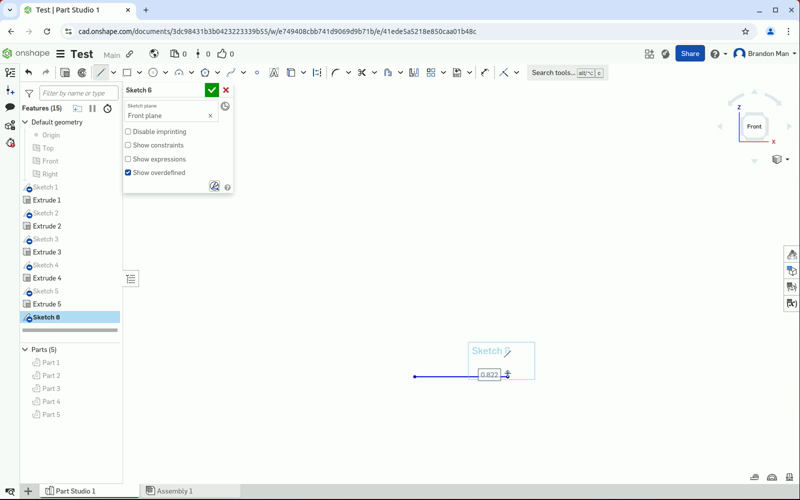
key_down(shift)
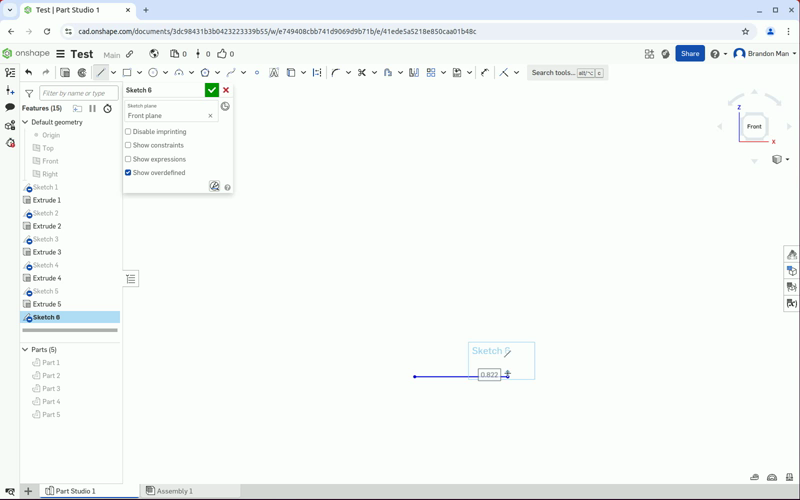
mouse_move(414, 372)
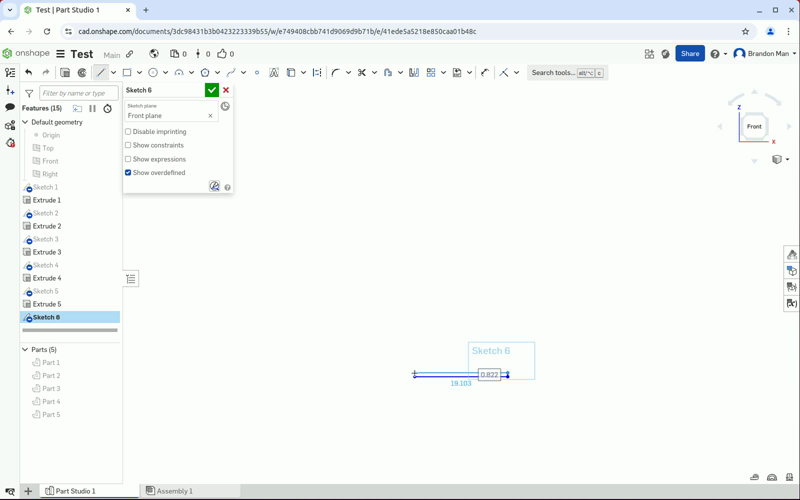
scroll(6)
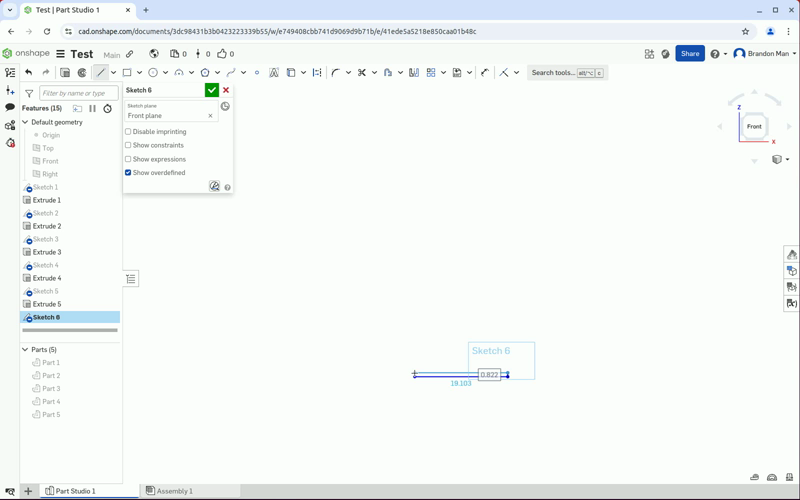
scroll(6)
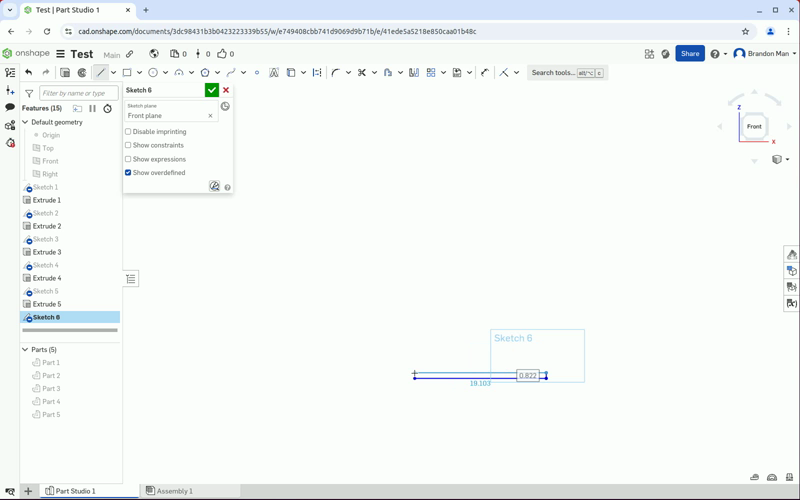
scroll(6)
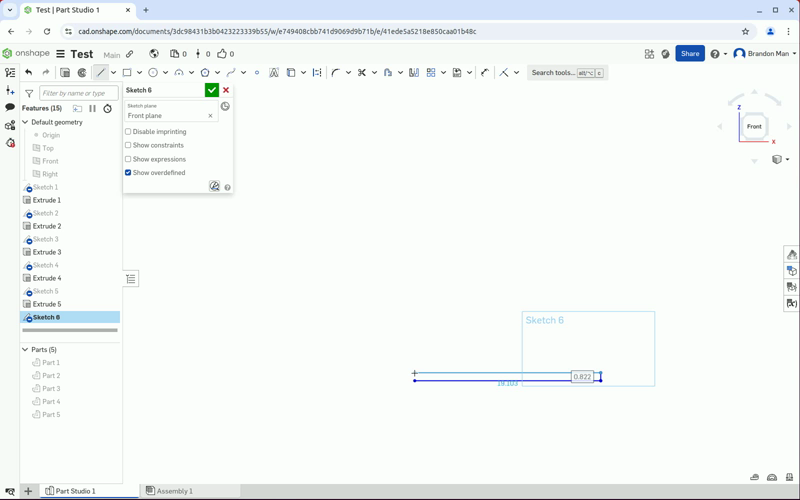
scroll(6)
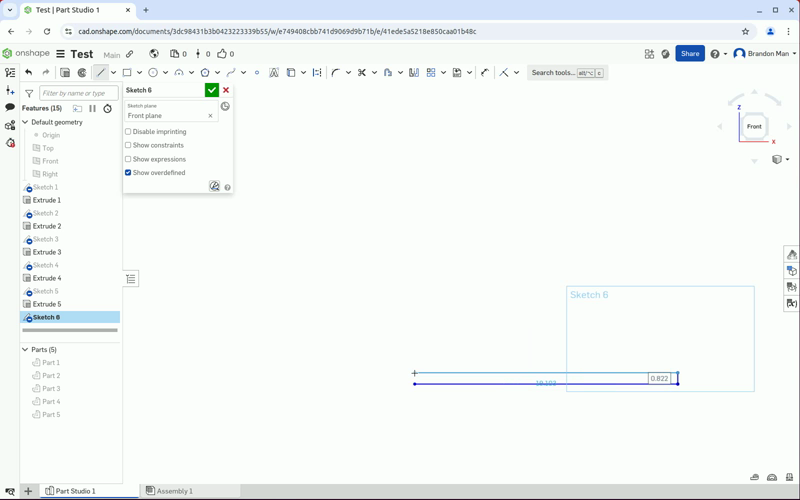
scroll(6)
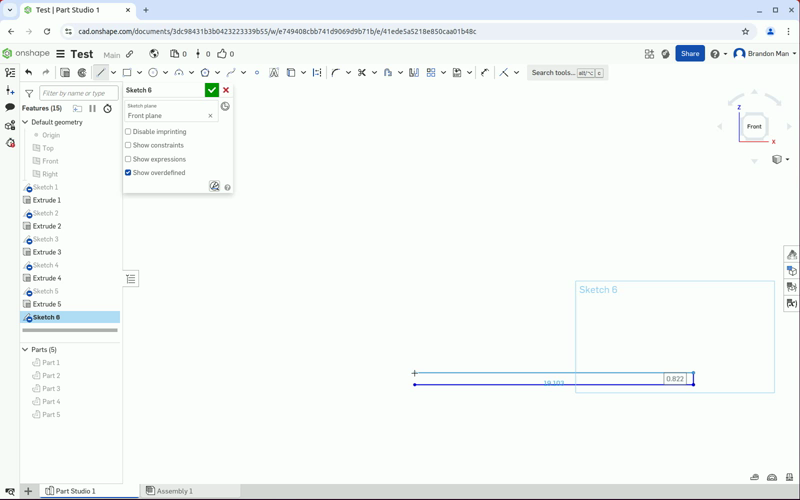
scroll(6)
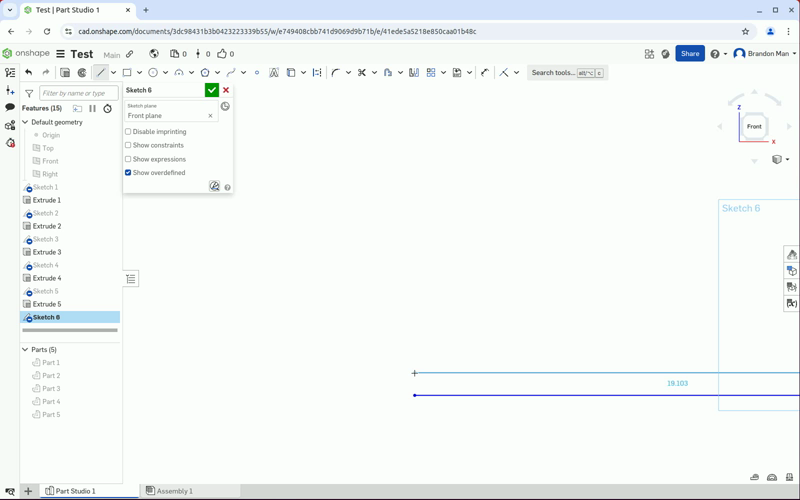
scroll(6)
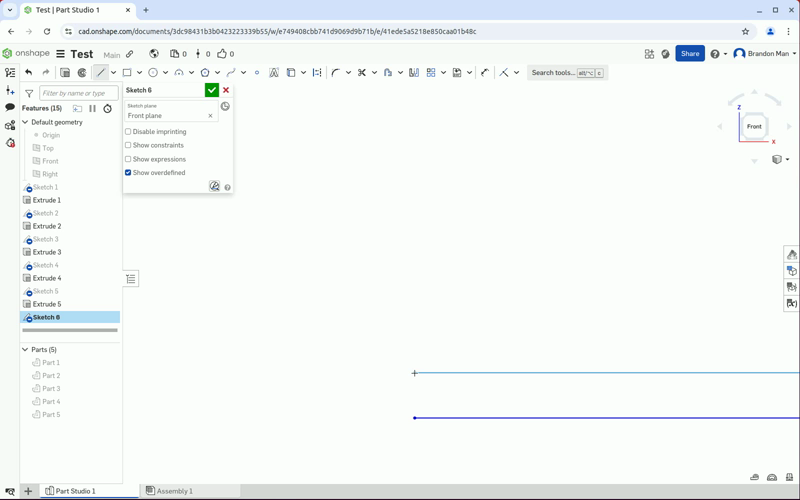
click(414, 372)
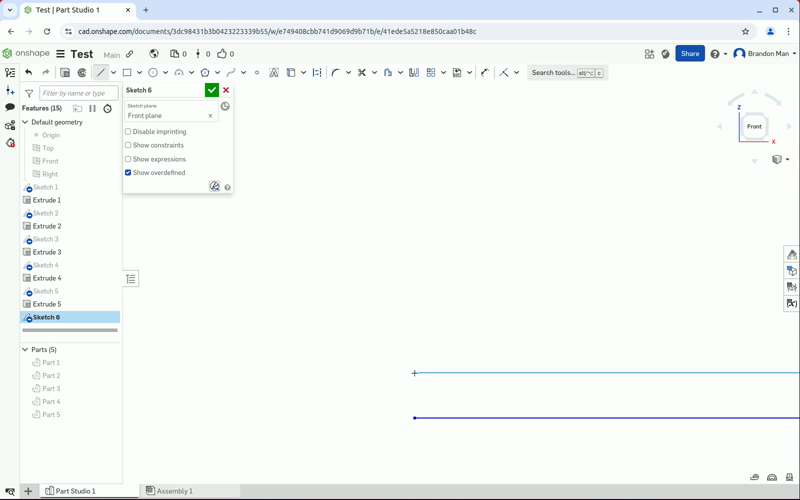
scroll(-6)
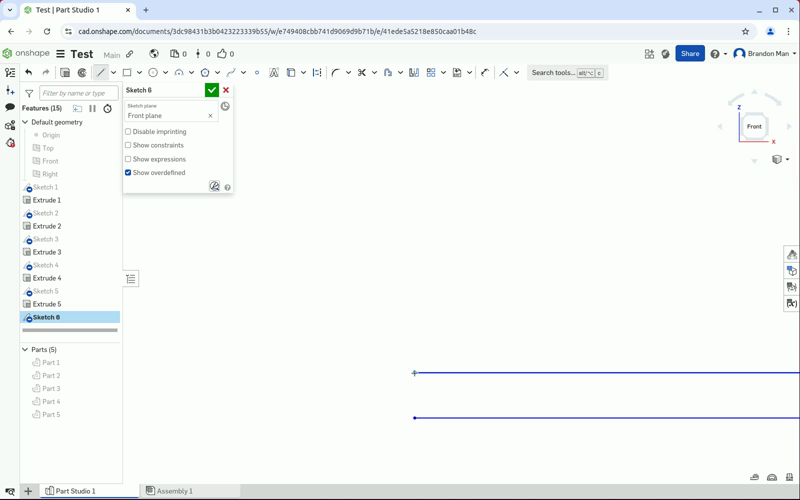
scroll(-6)
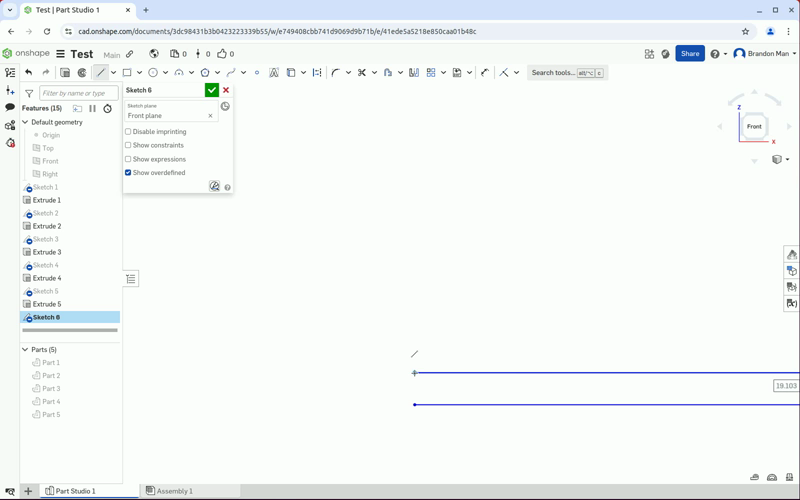
scroll(-6)
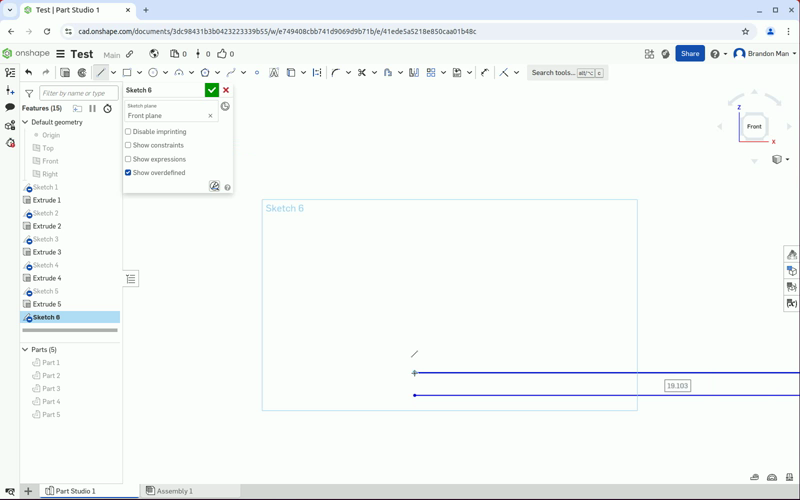
scroll(-6)
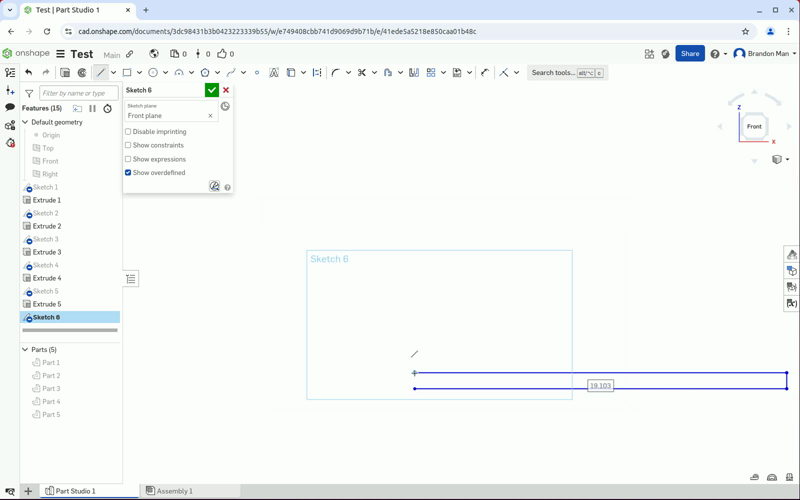
scroll(-6)
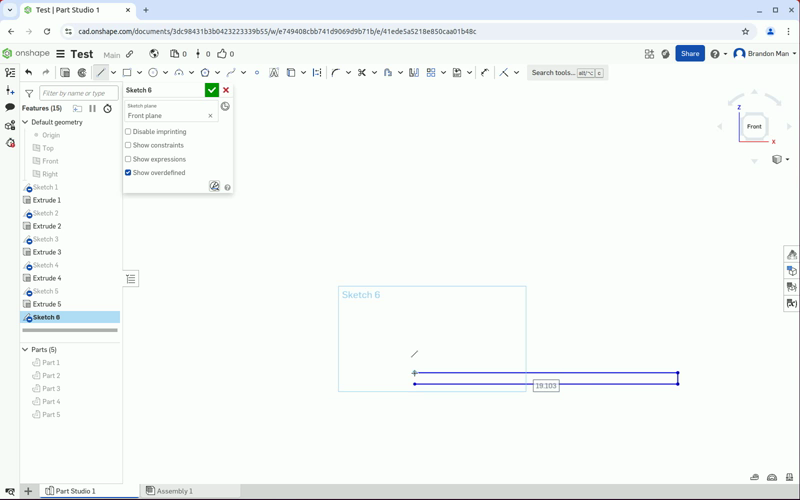
scroll(-6)
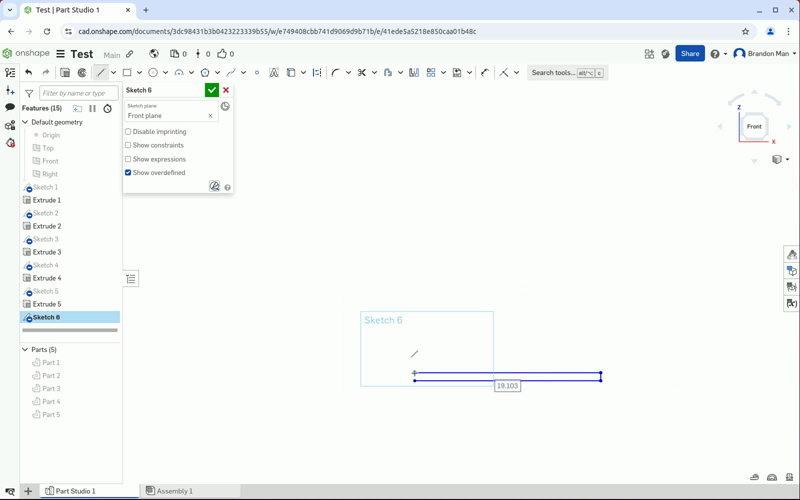
scroll(-6)
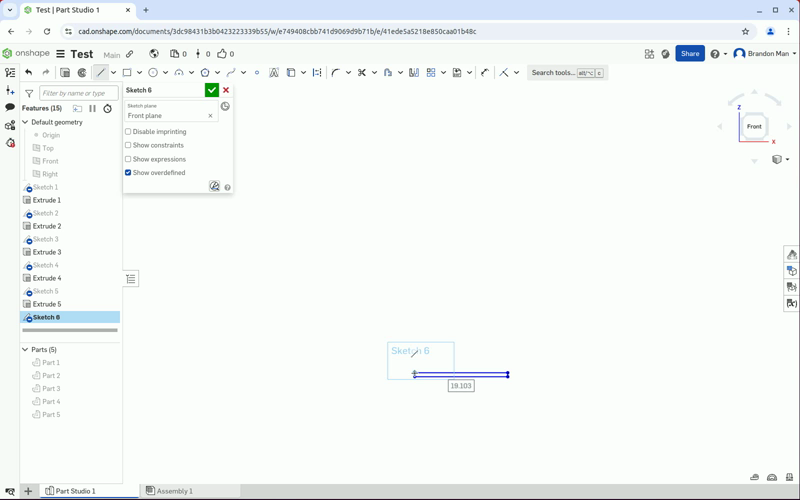
key_up(shift)
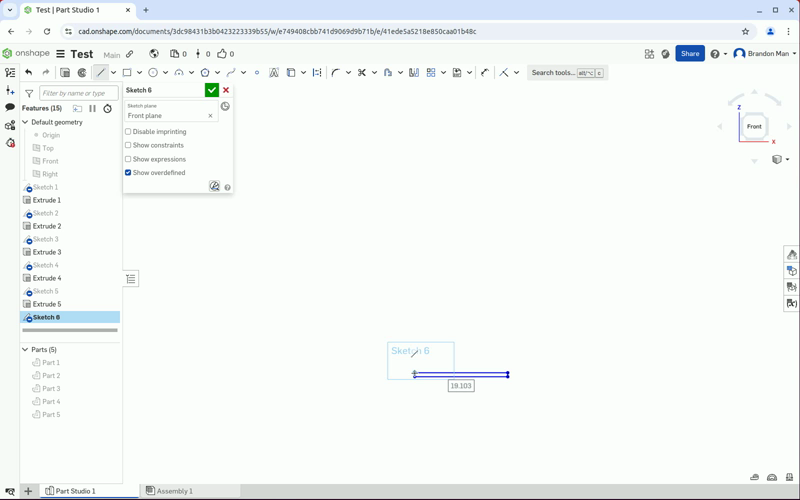
mouse_move(444, 372)
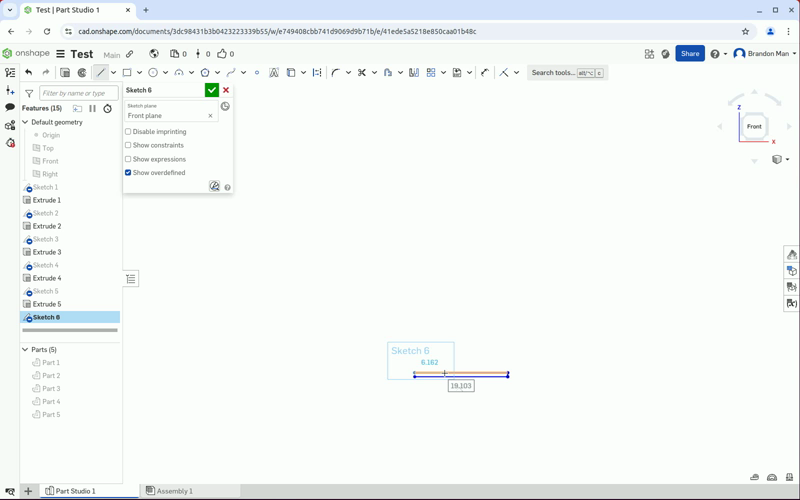
key_down(shift)
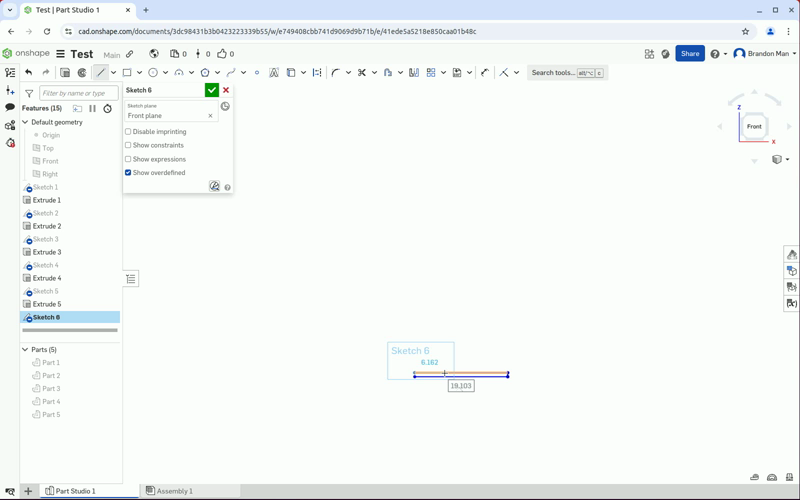
mouse_move(414, 376)
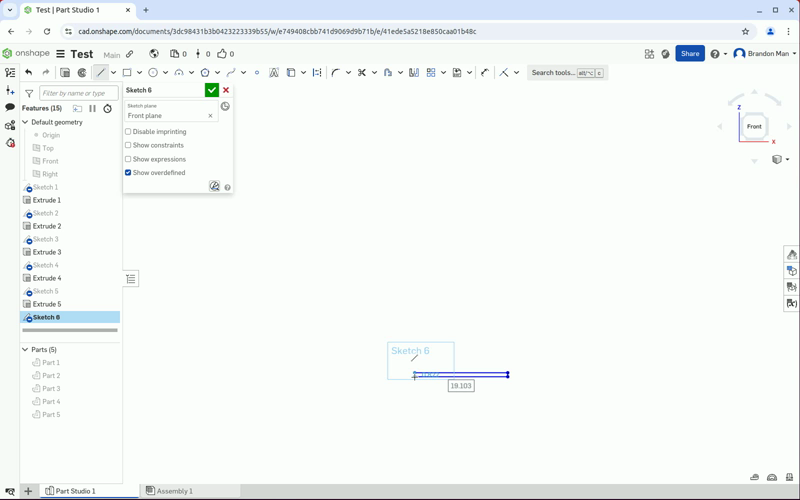
scroll(6)
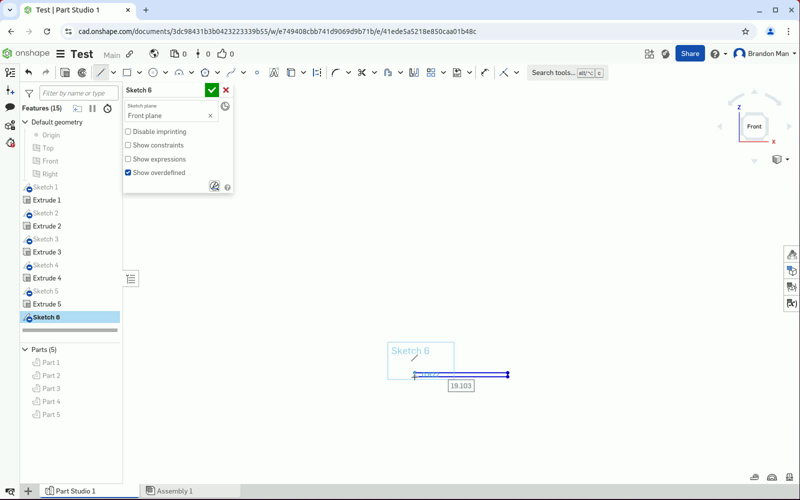
scroll(6)
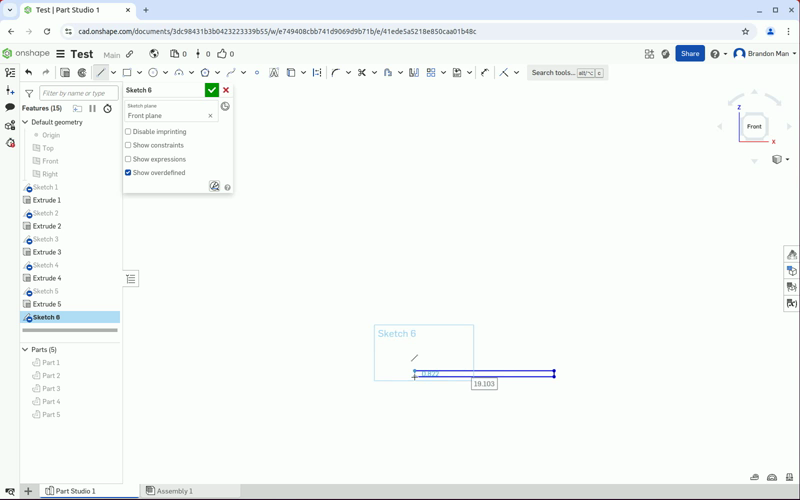
scroll(6)
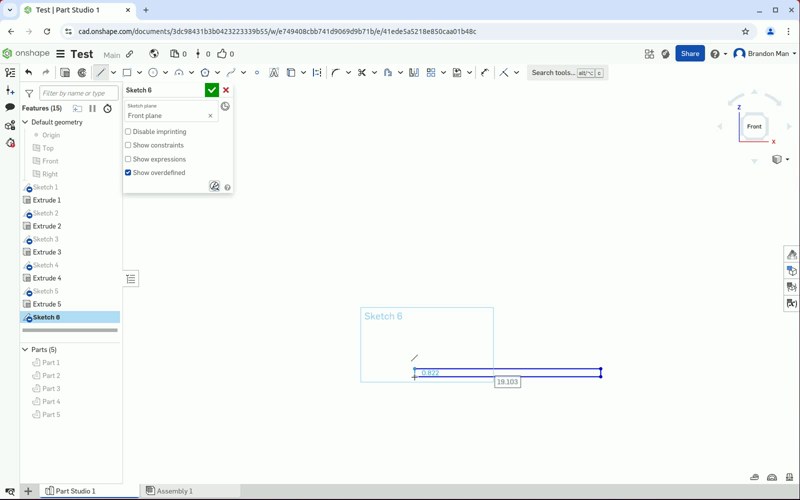
scroll(6)
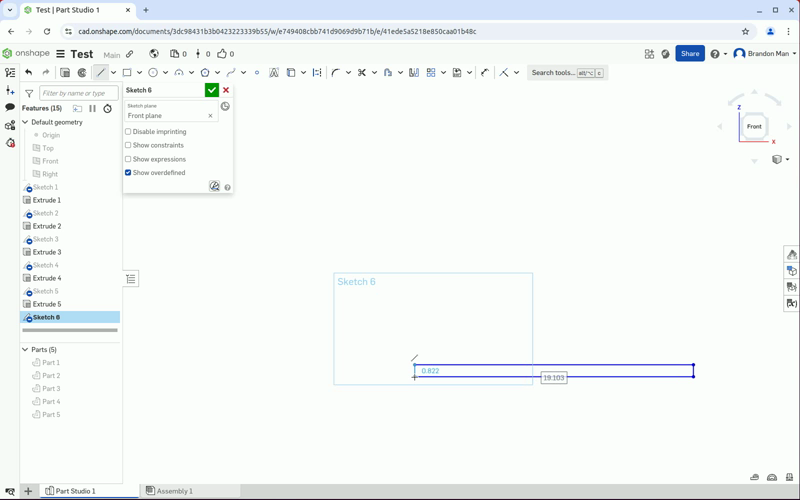
scroll(6)
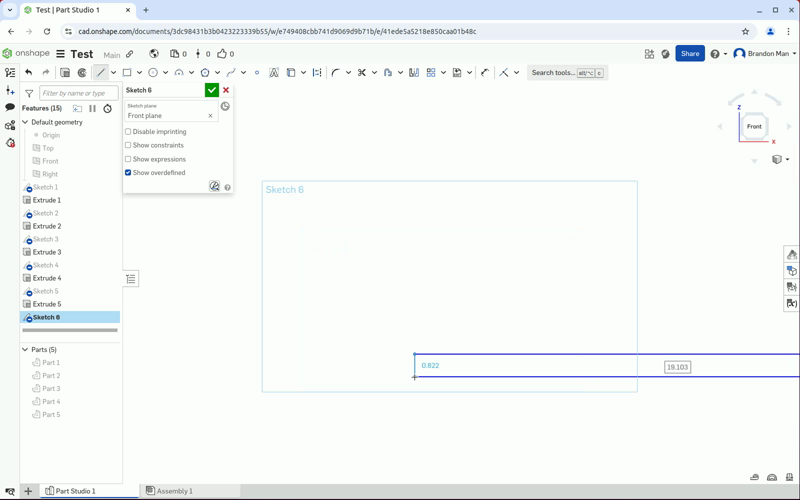
scroll(6)
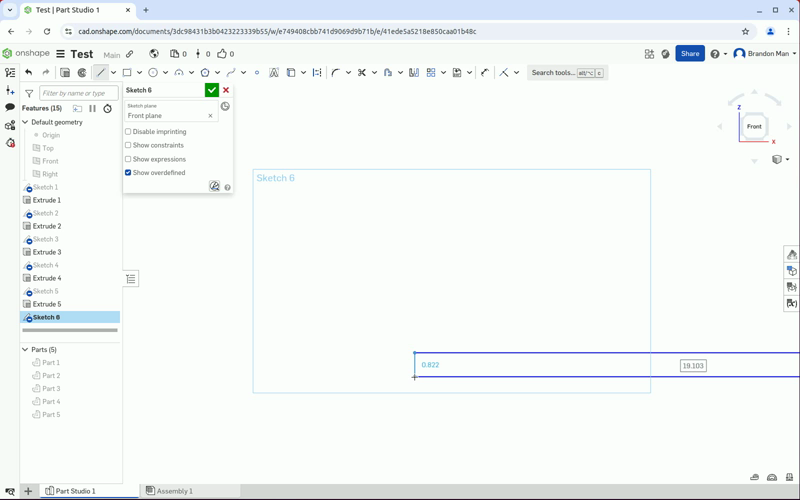
scroll(6)
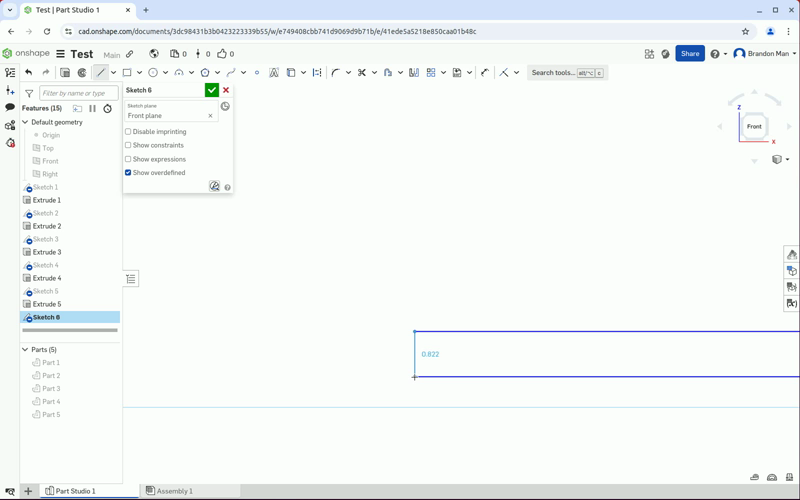
key_up(shift)
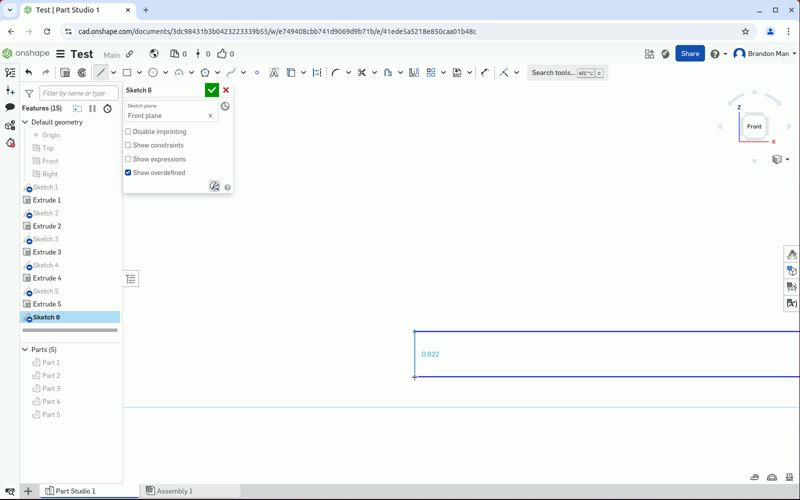
click(414, 376)
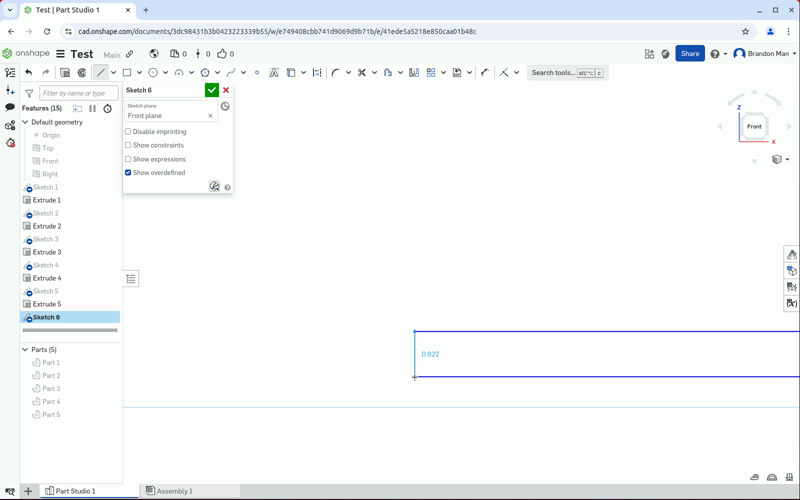
scroll(-6)
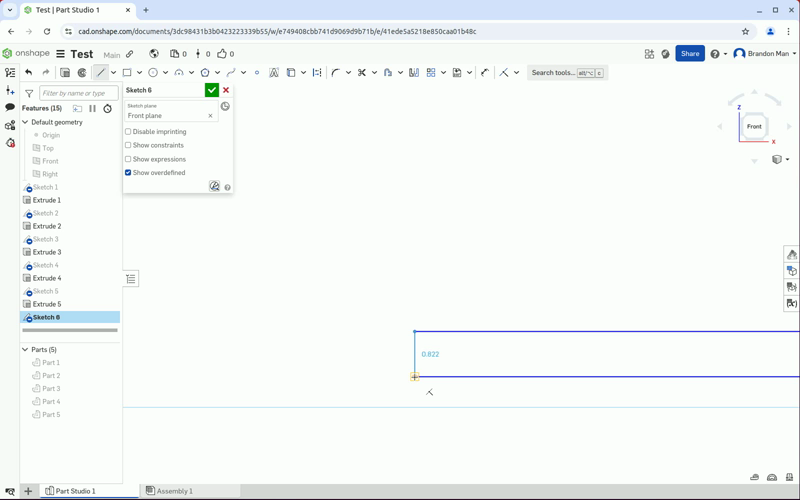
scroll(-6)
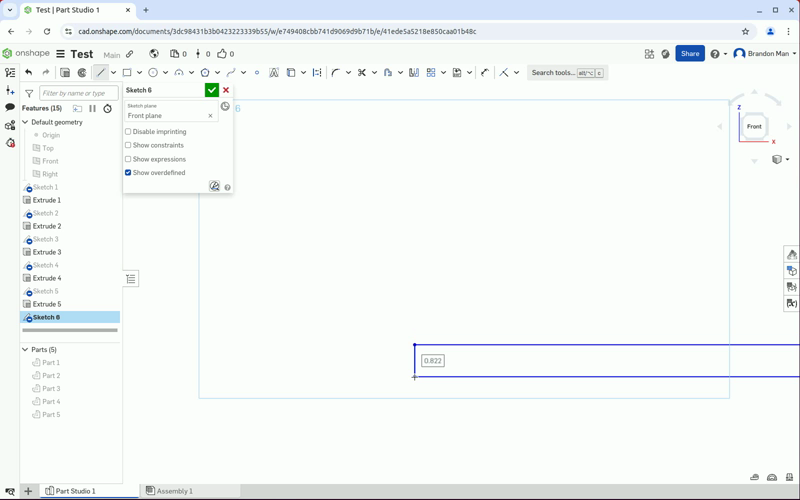
scroll(-6)
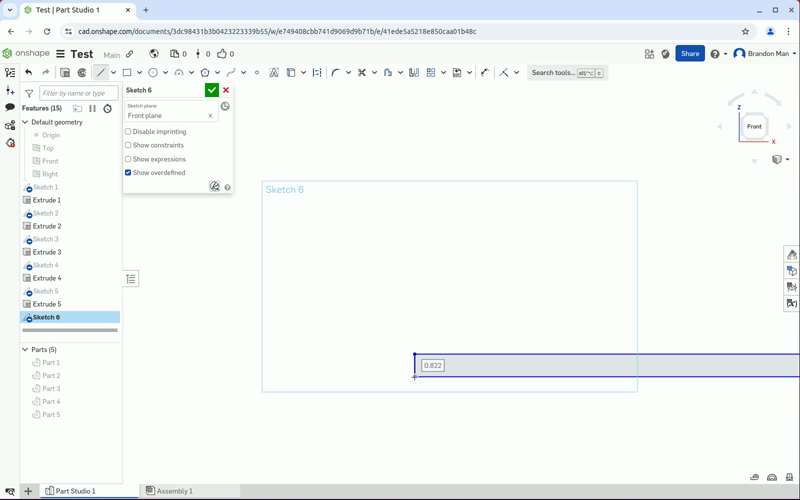
scroll(-6)
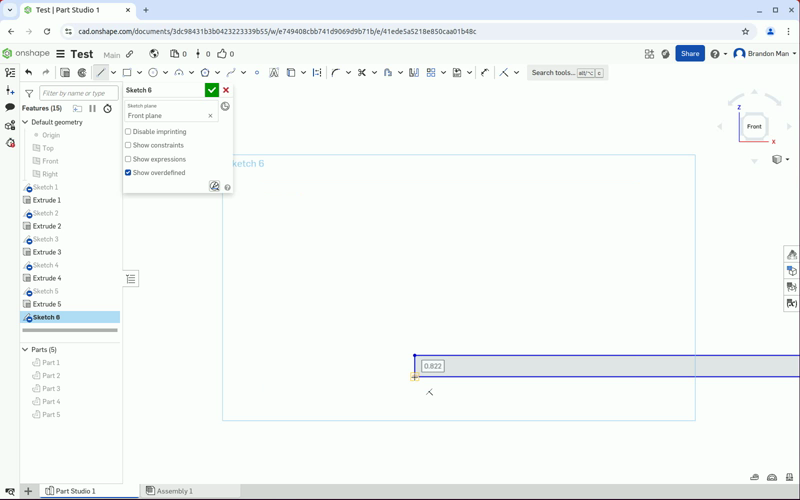
scroll(-6)
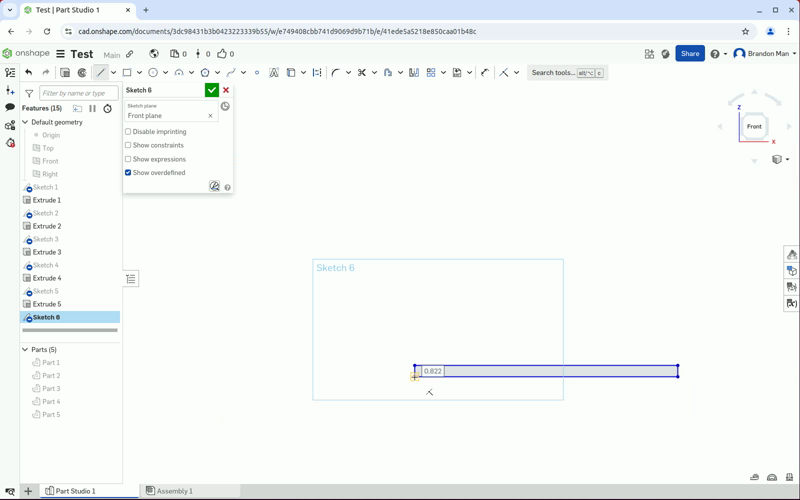
scroll(-6)
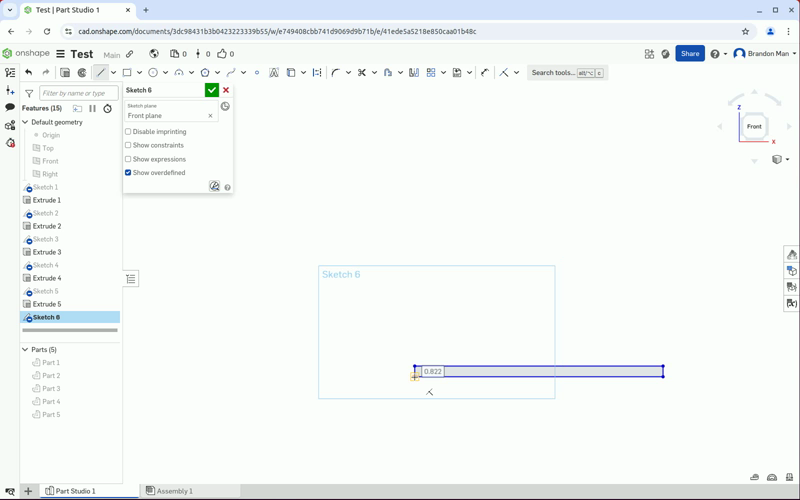
scroll(-6)
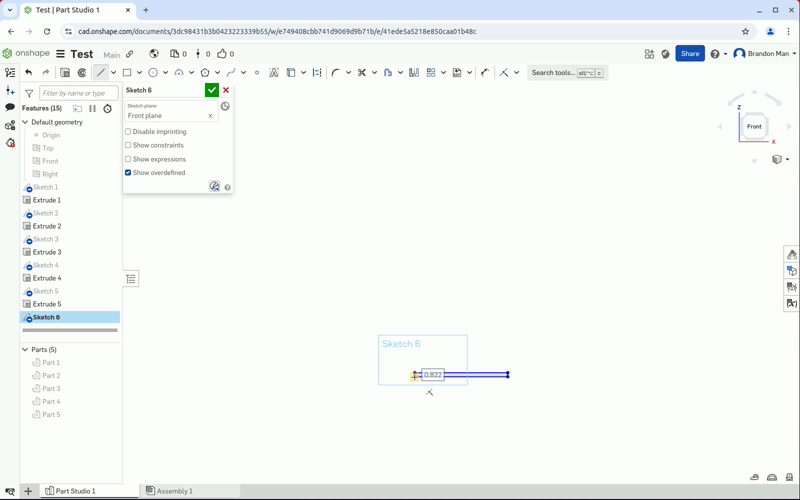
key(esc)
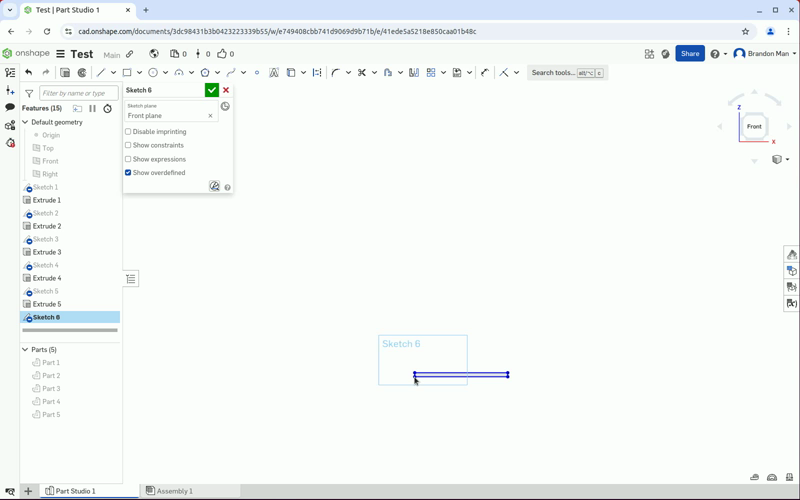
mouse_move(421, 373)
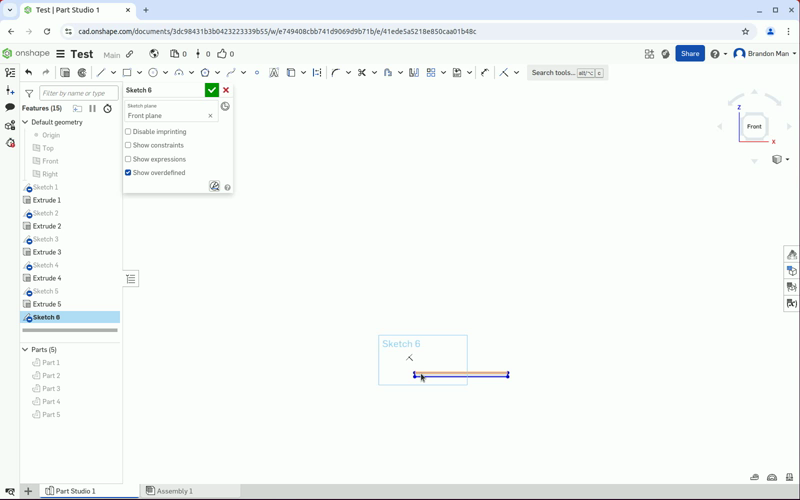
scroll(6)
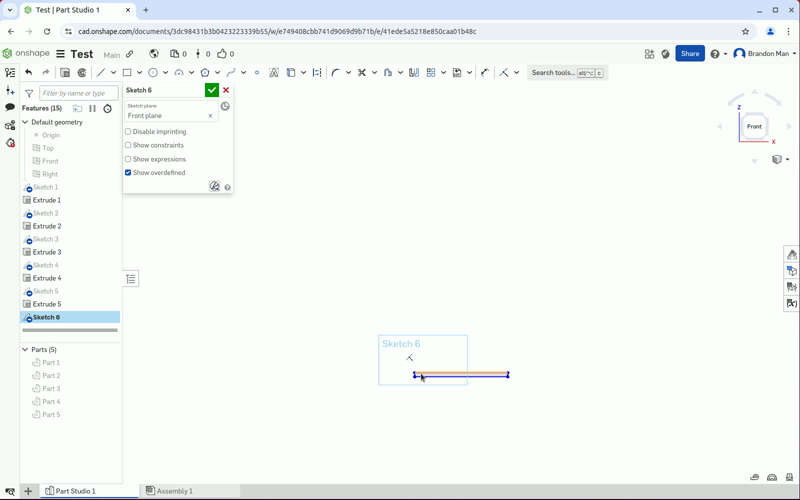
scroll(6)
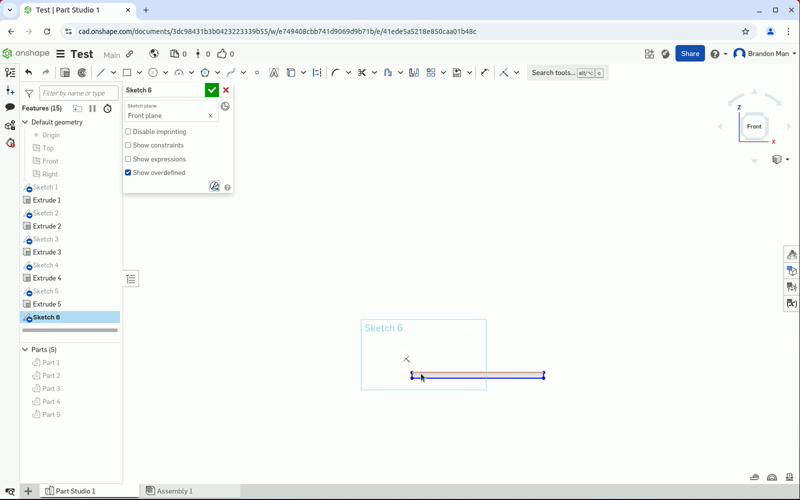
scroll(6)
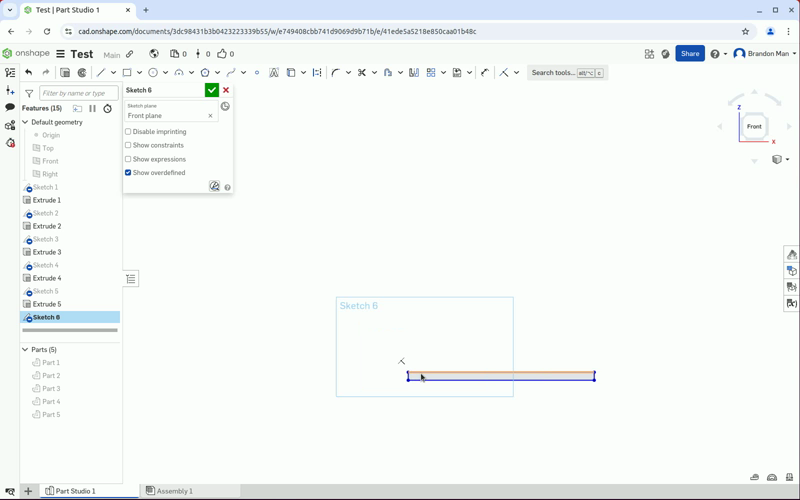
scroll(6)
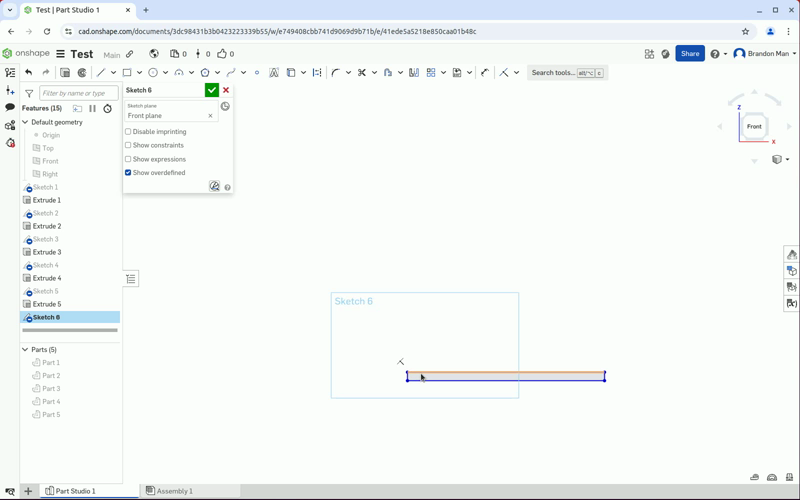
scroll(6)
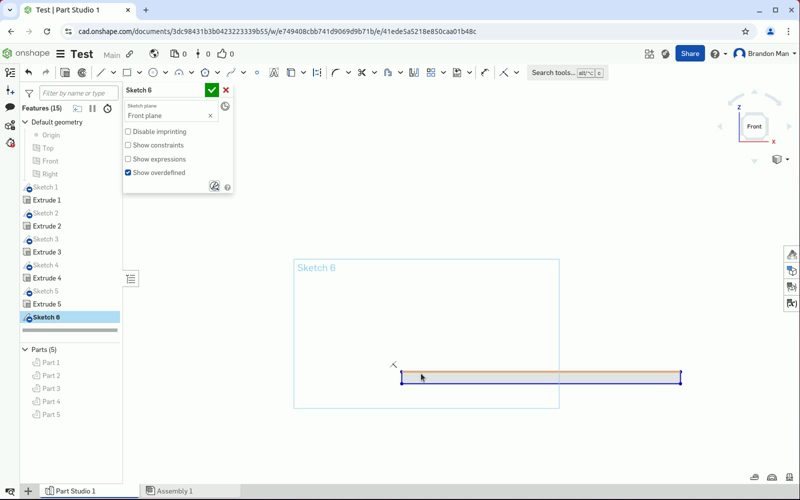
scroll(6)
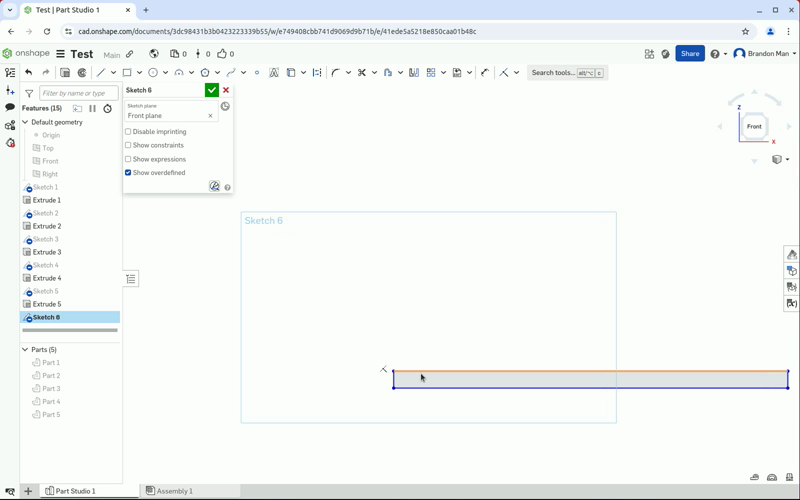
scroll(6)
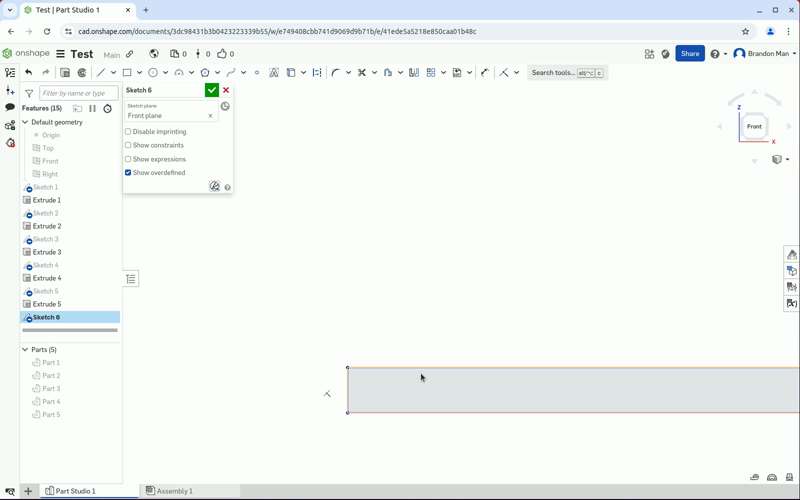
click(421, 373)
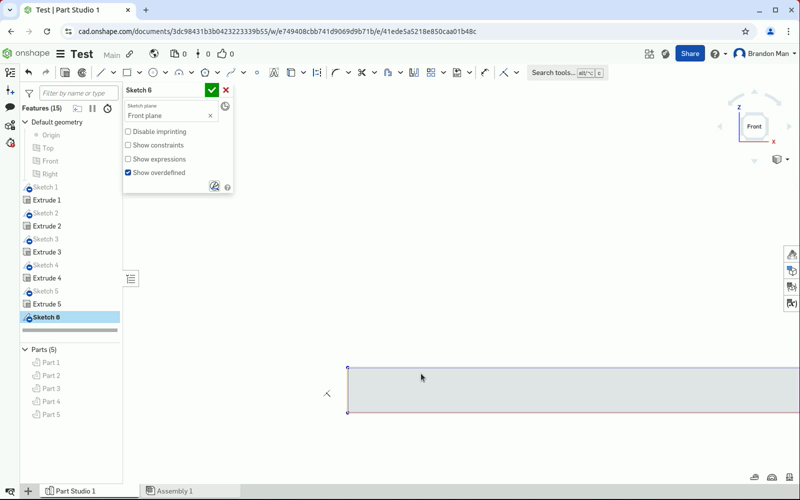
scroll(-6)
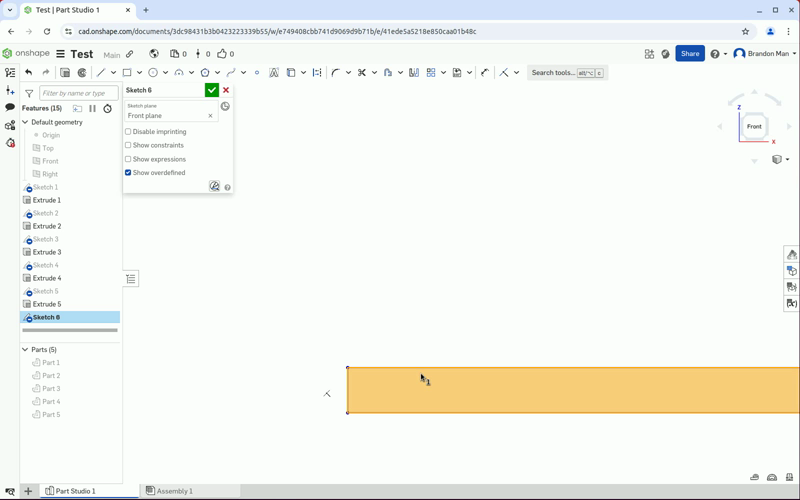
scroll(-6)
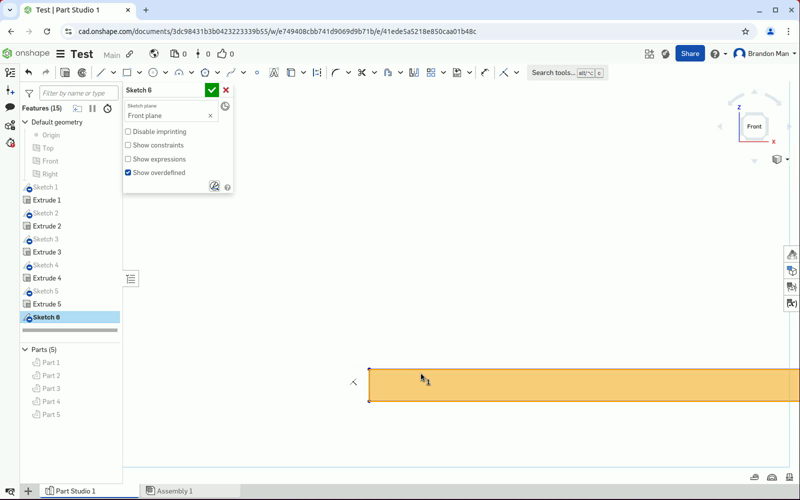
scroll(-6)
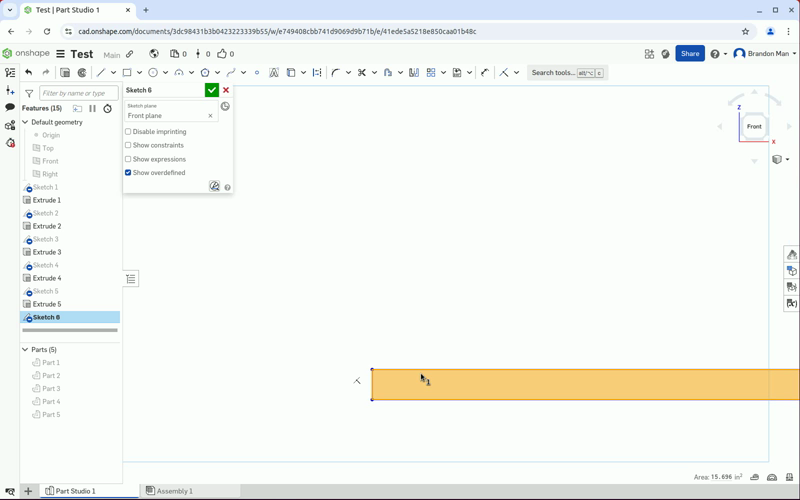
scroll(-6)
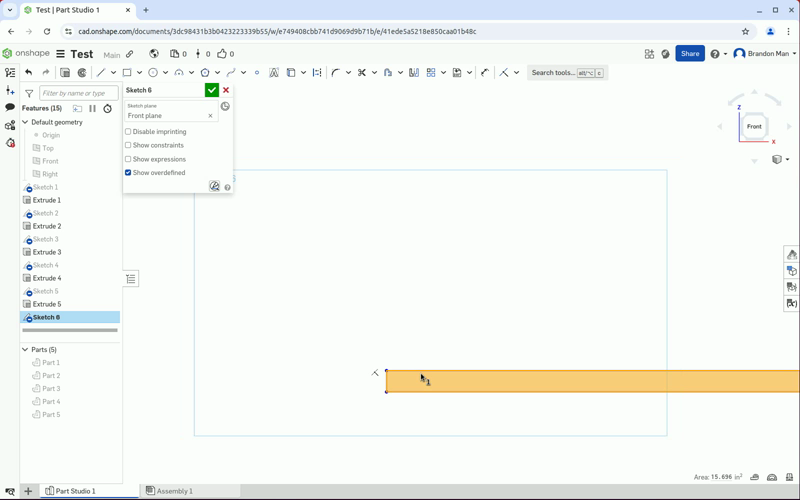
scroll(-6)
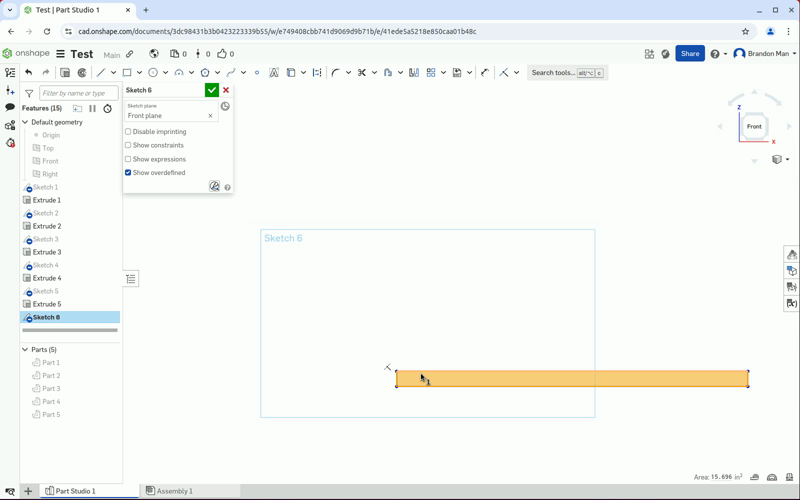
scroll(-6)
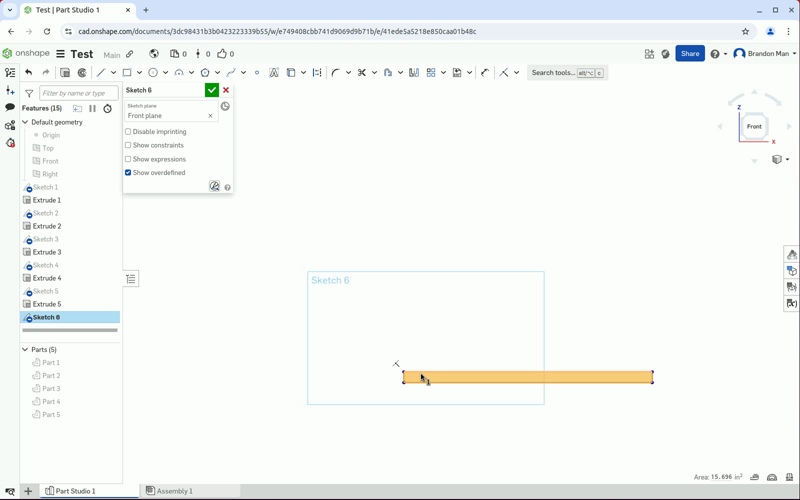
scroll(-6)
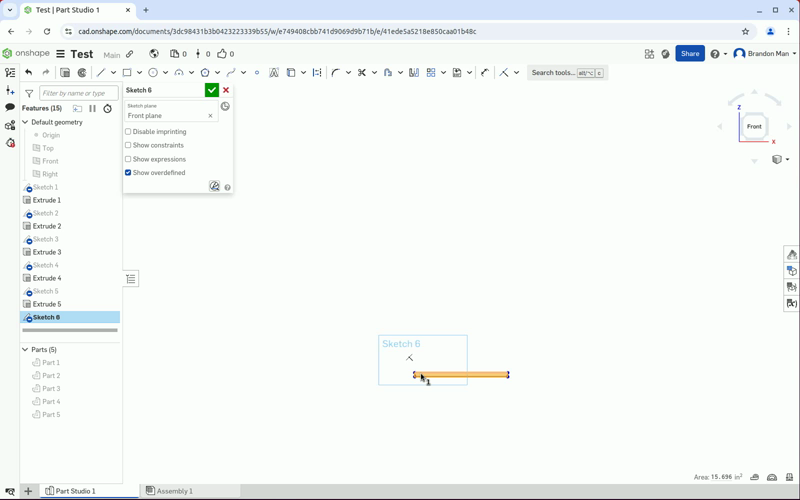
mouse_move(73, 352)
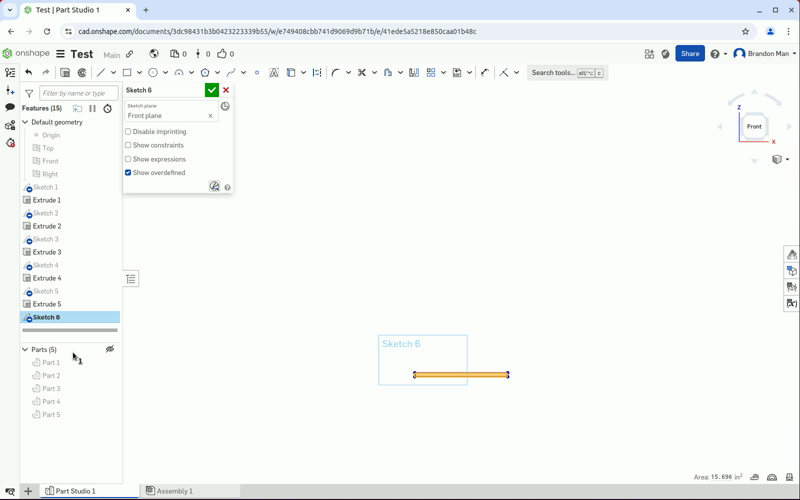
key(shift+y)
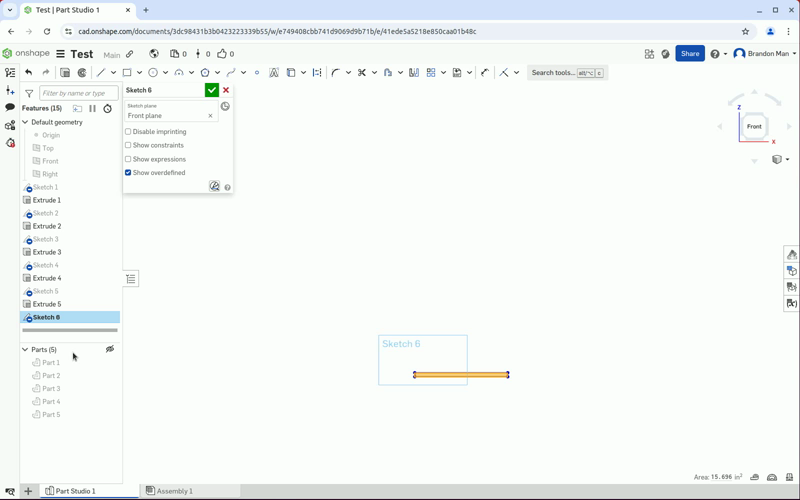
key(shift+e)
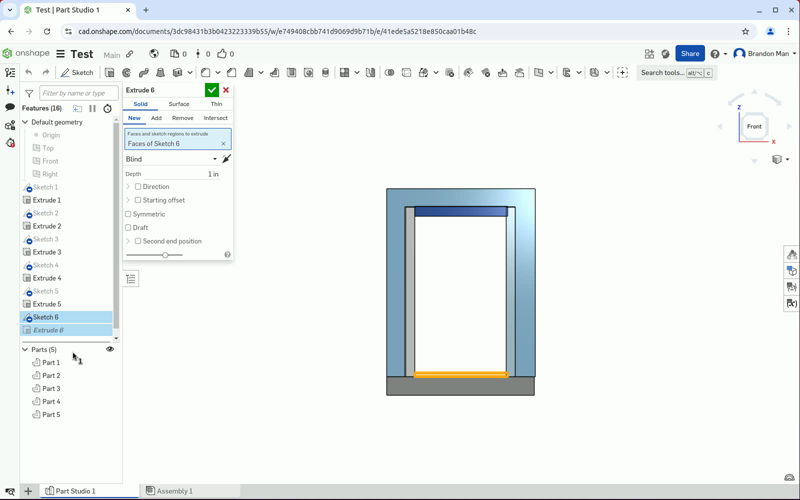
mouse_move(143, 106)
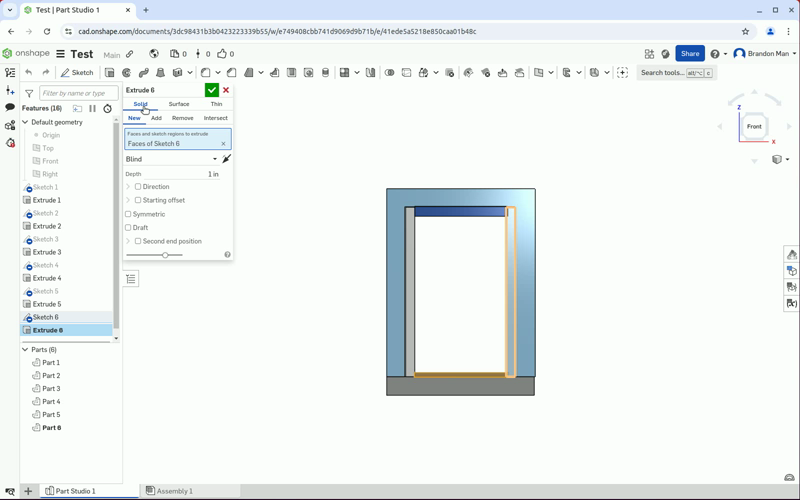
click(143, 106)
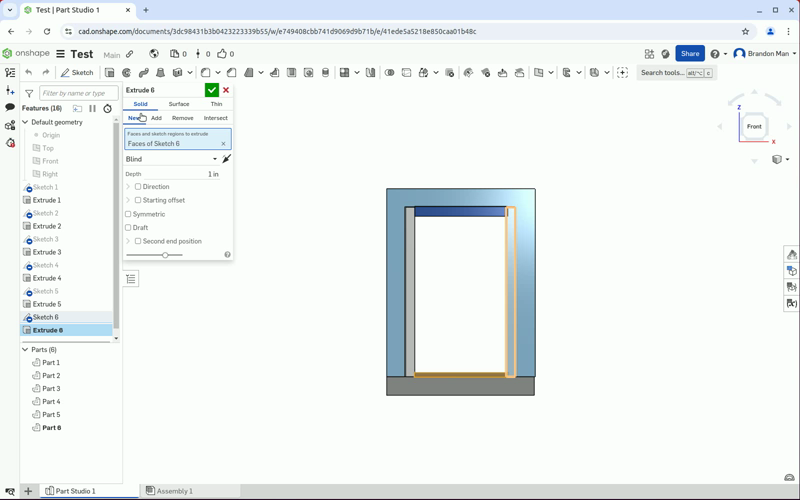
mouse_move(137, 120)
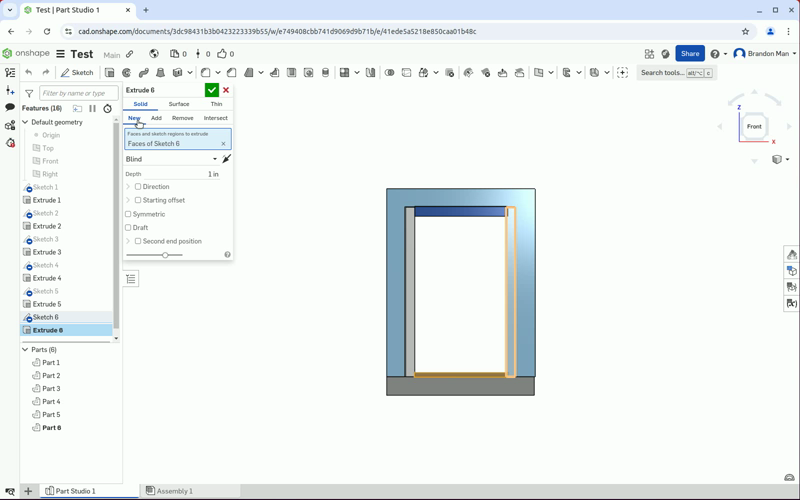
click(137, 120)
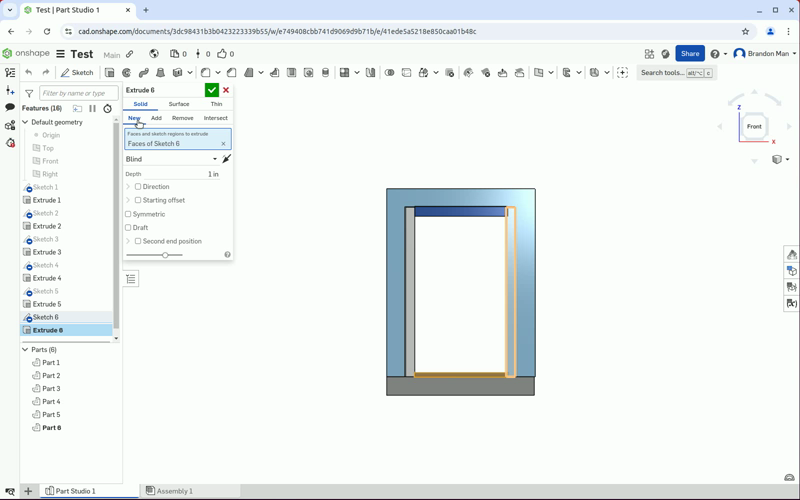
key(tab, 4)
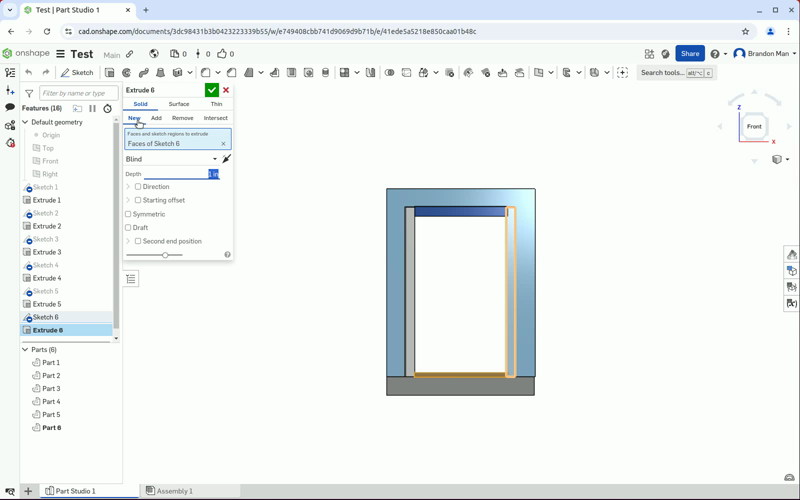
text(0.963)
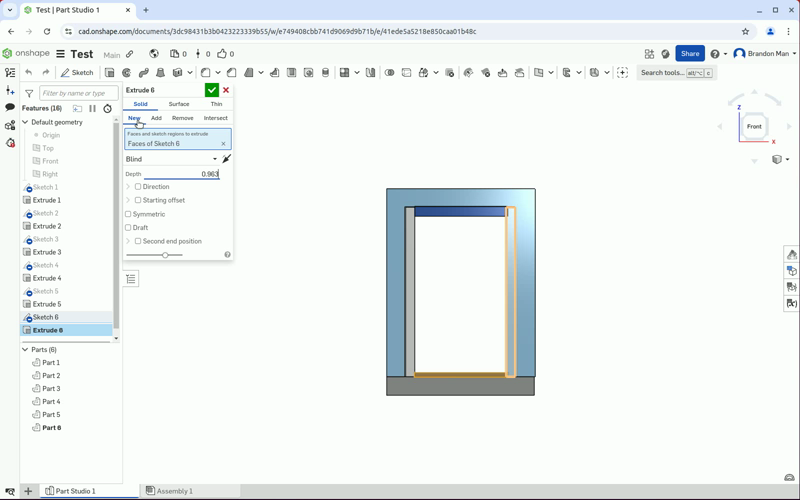
key(enter)
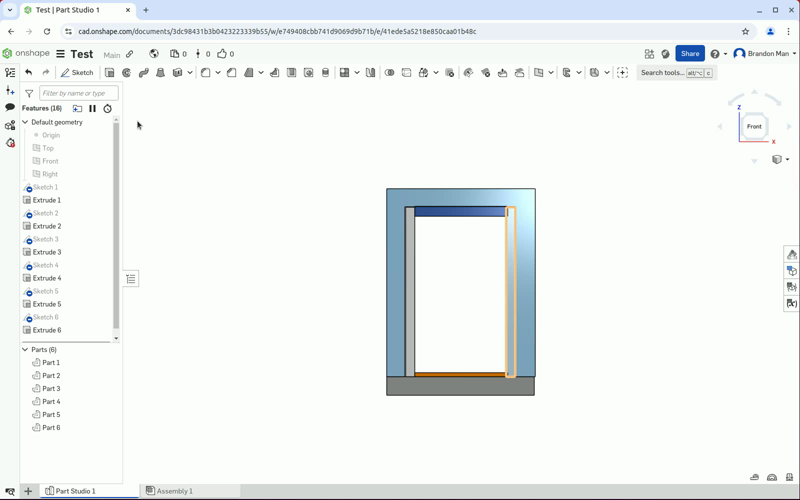
key(shift+h)
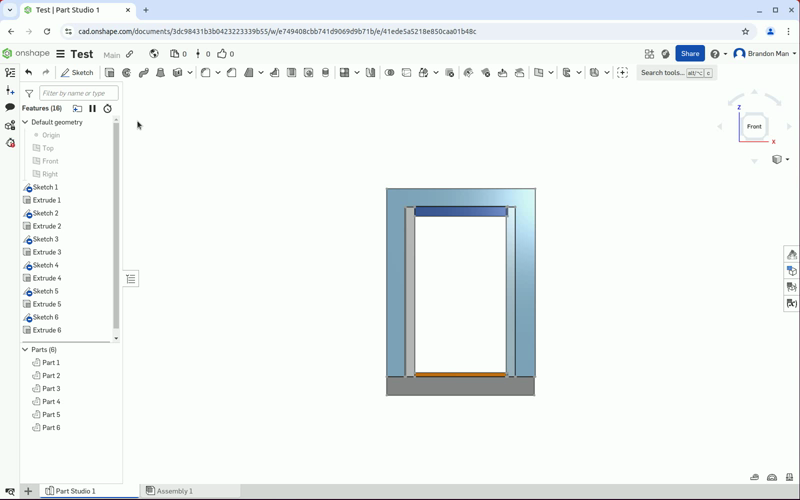
key(shift+h)
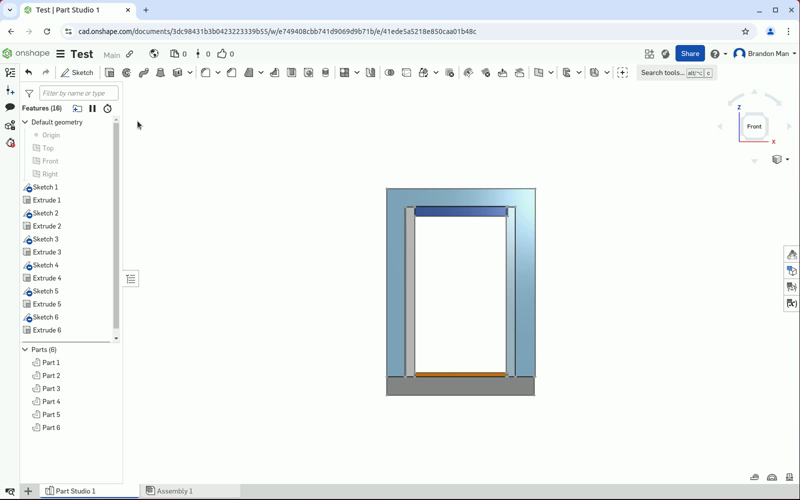
key(shift+7)
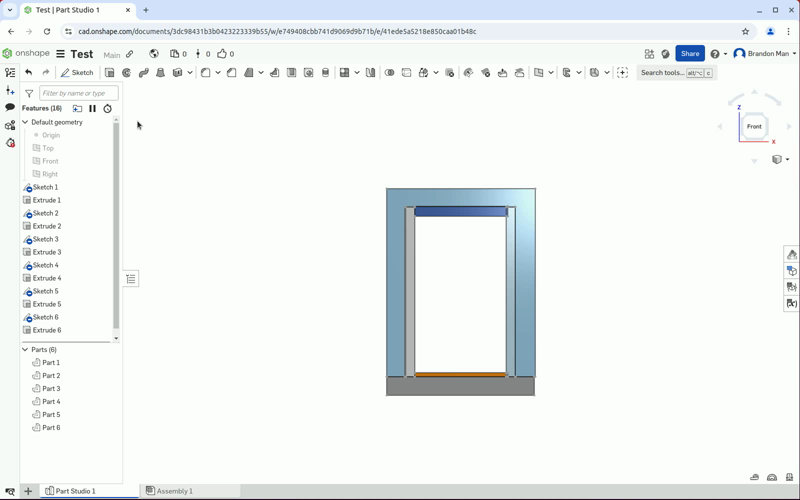
key(left, 2)
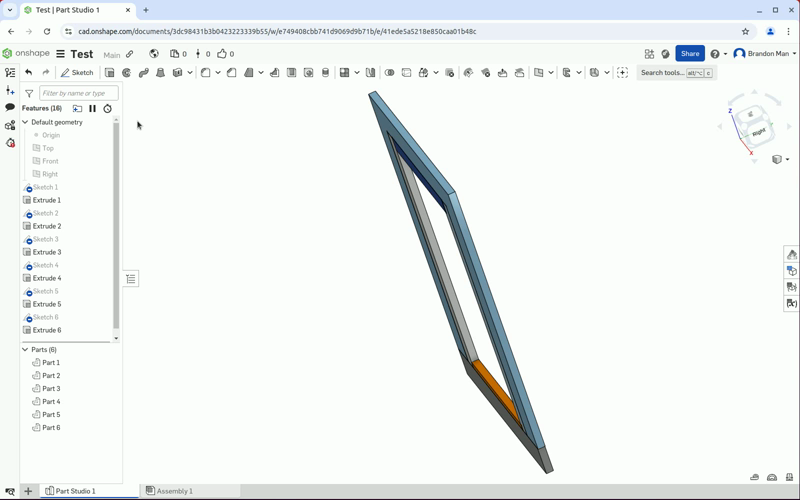
key(down, 2)
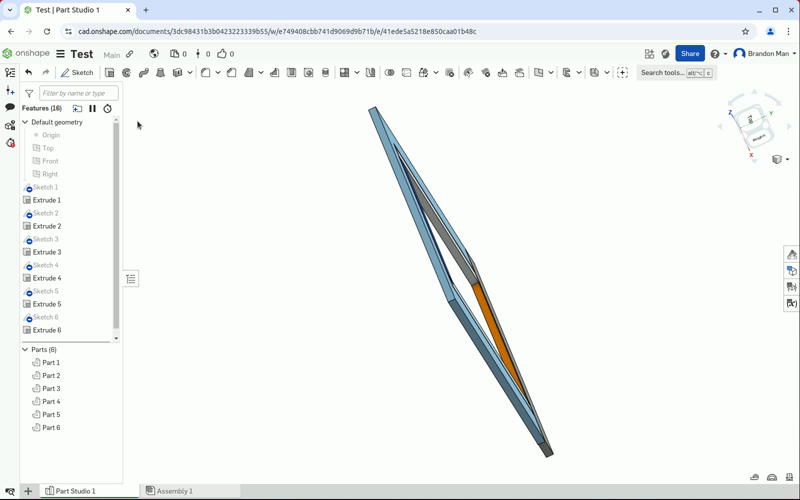
key(up, 2)
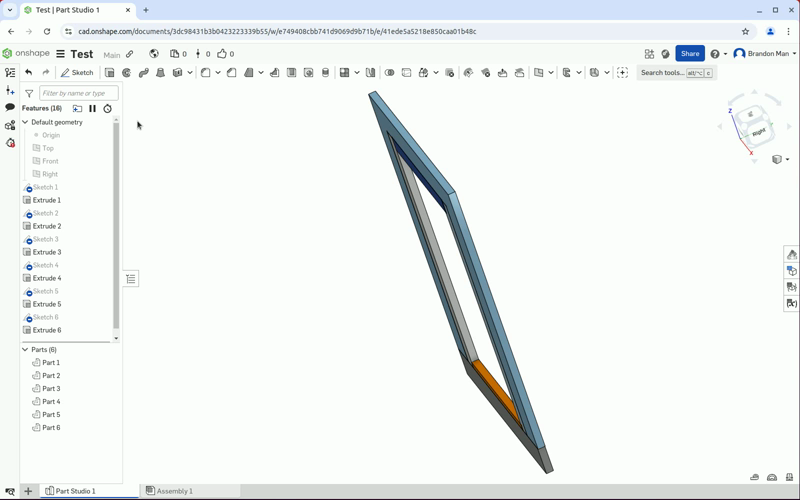
key(right, 2)
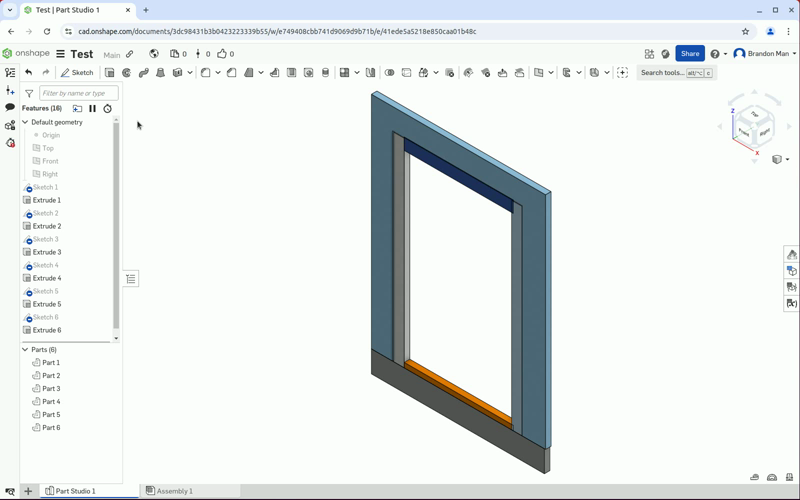
mouse_move(69, 189)
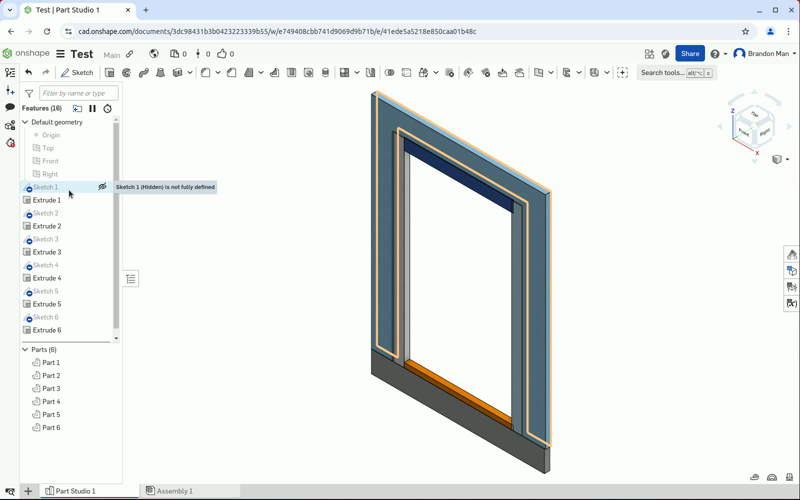
click(69, 189)